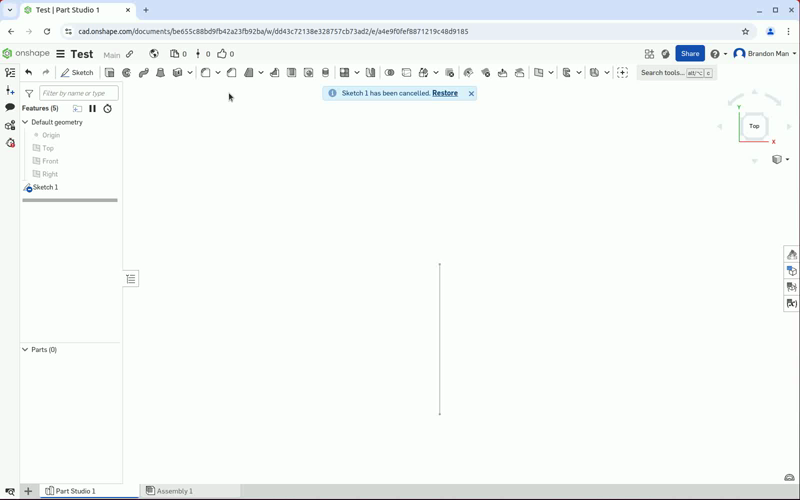
key(shift+h)
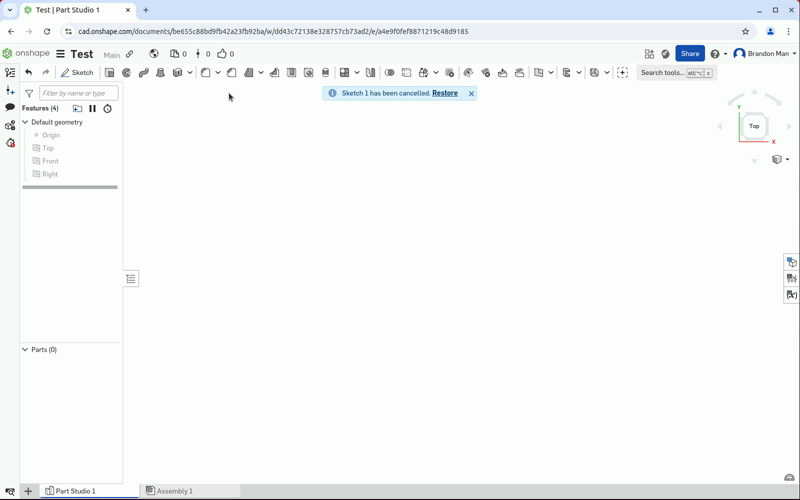
mouse_move(73, 352)
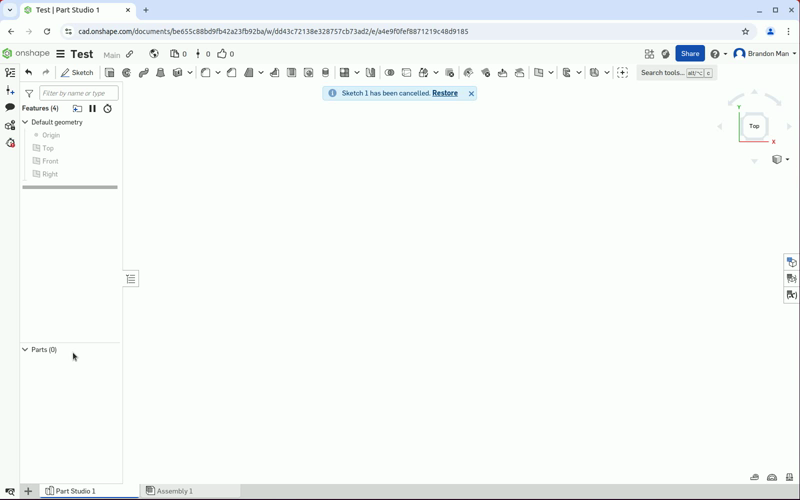
key(y)
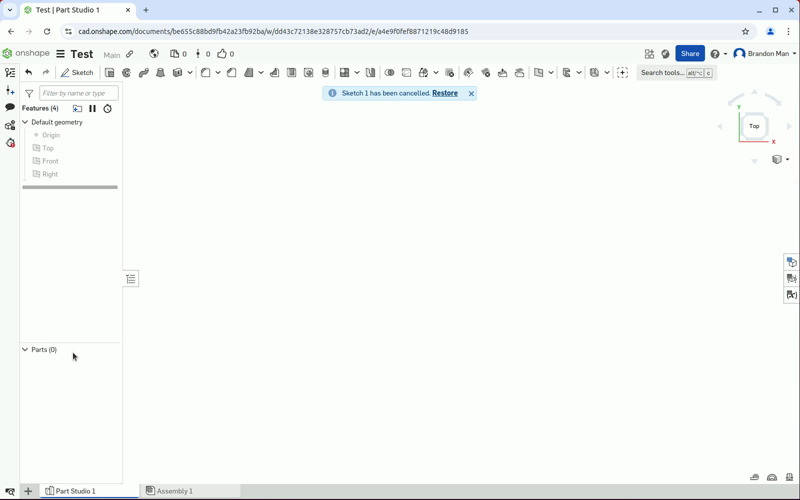
key(shift+p)
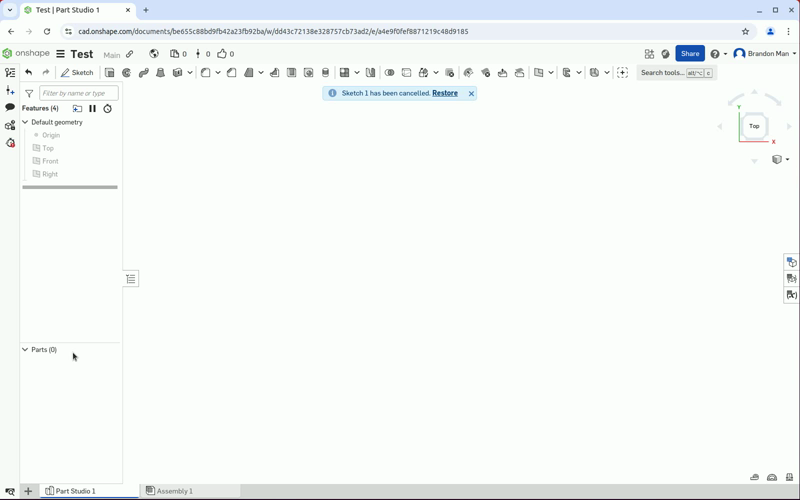
key(space)
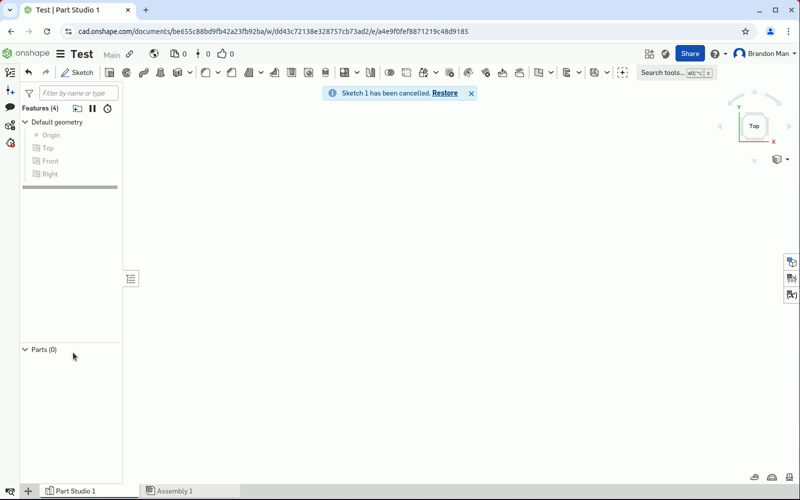
key_down(shift)
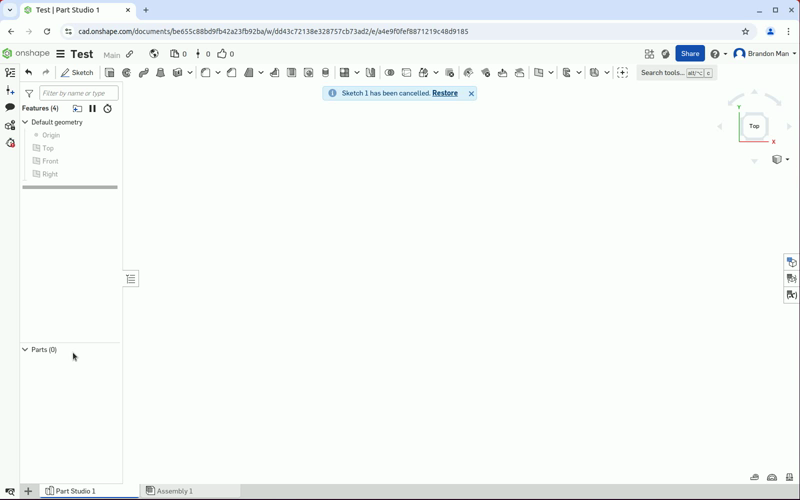
key(up)
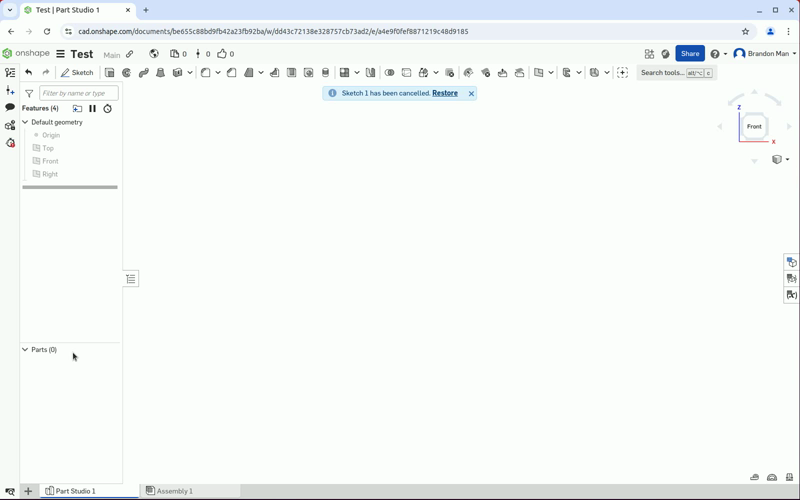
key_up(shift)
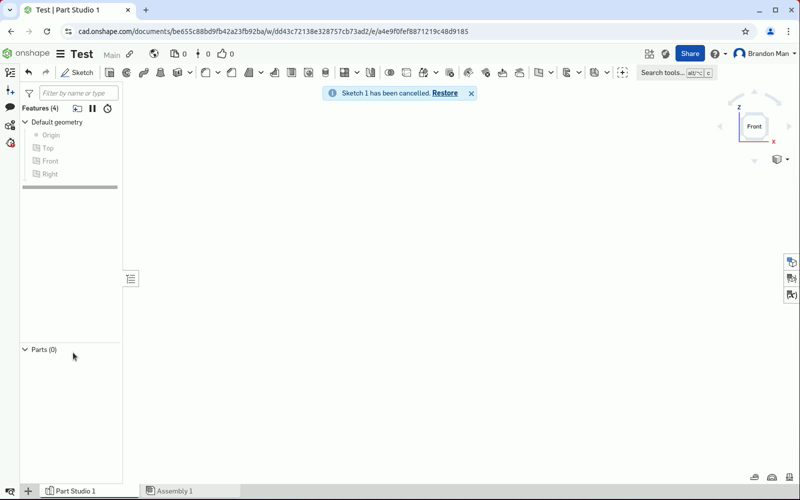
mouse_move(73, 352)
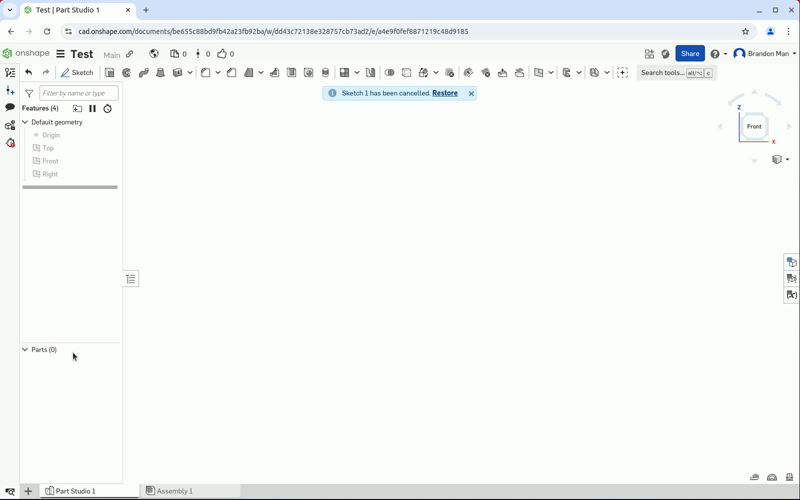
key(shift+y)
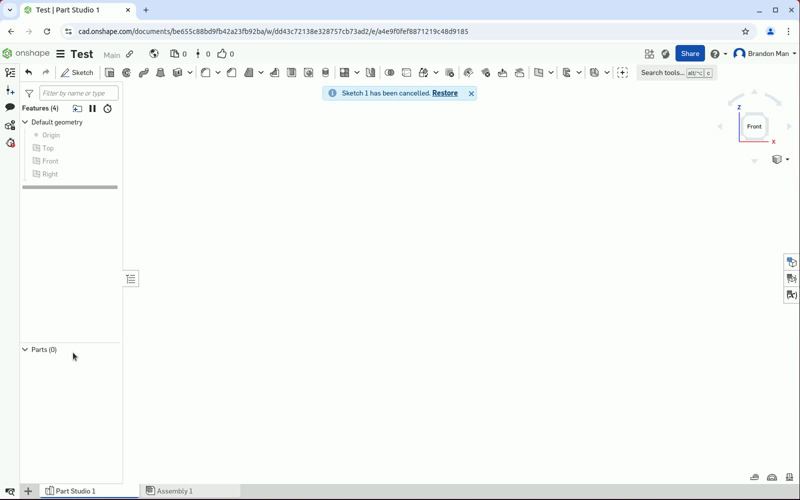
key(shift+s)
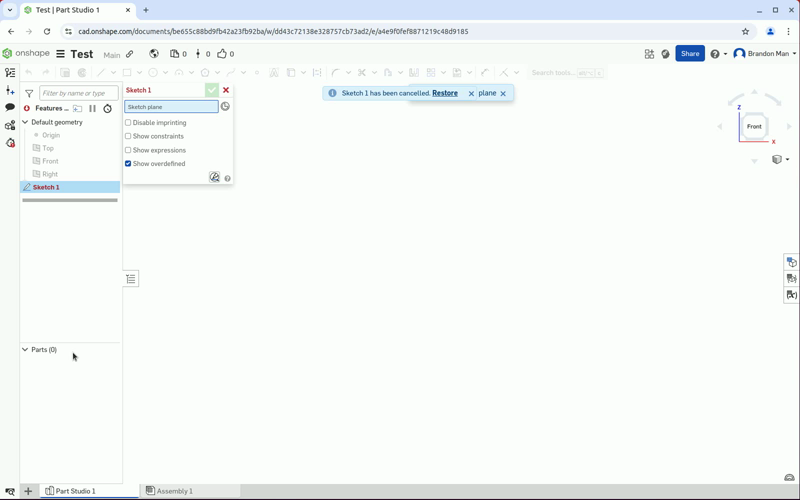
mouse_move(73, 163)
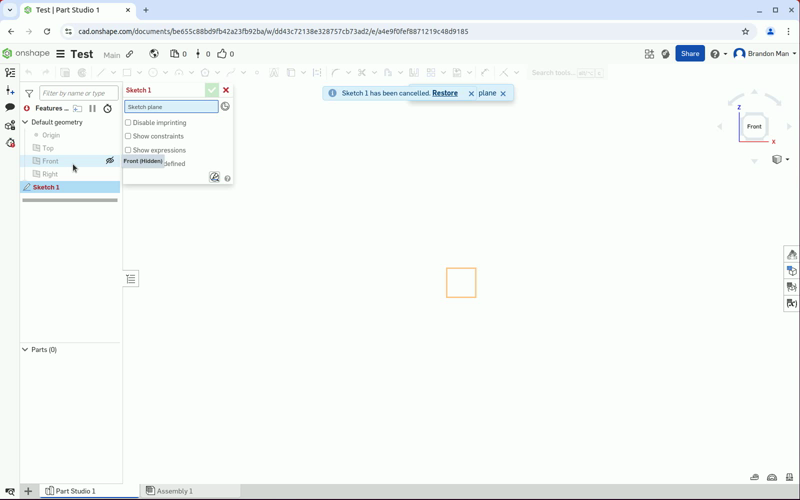
click(73, 163)
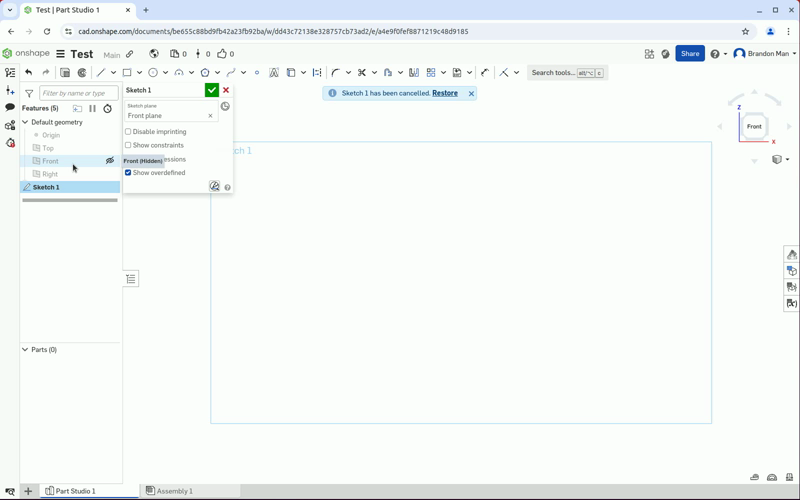
mouse_move(73, 352)
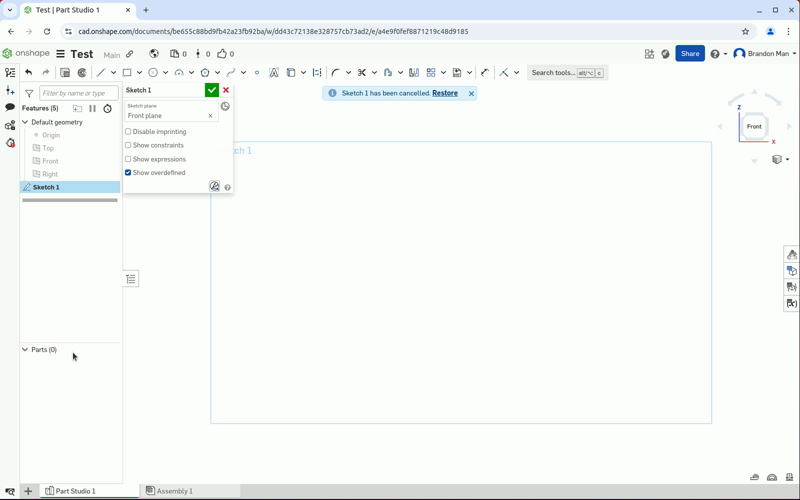
key(y)
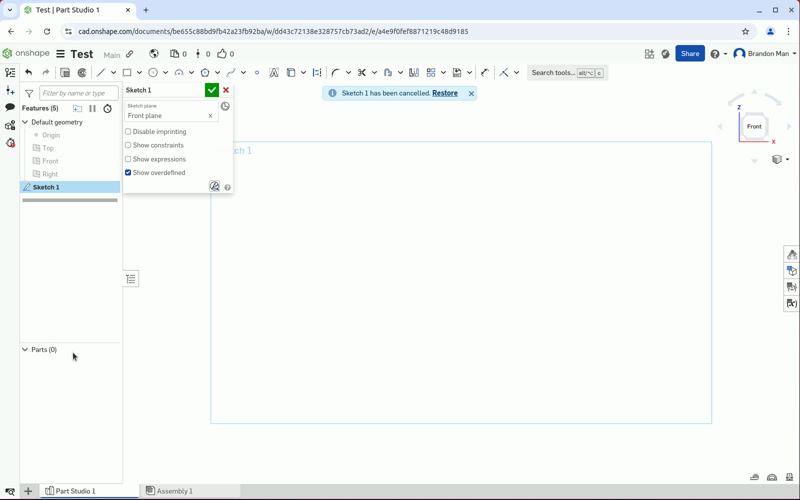
key(l)
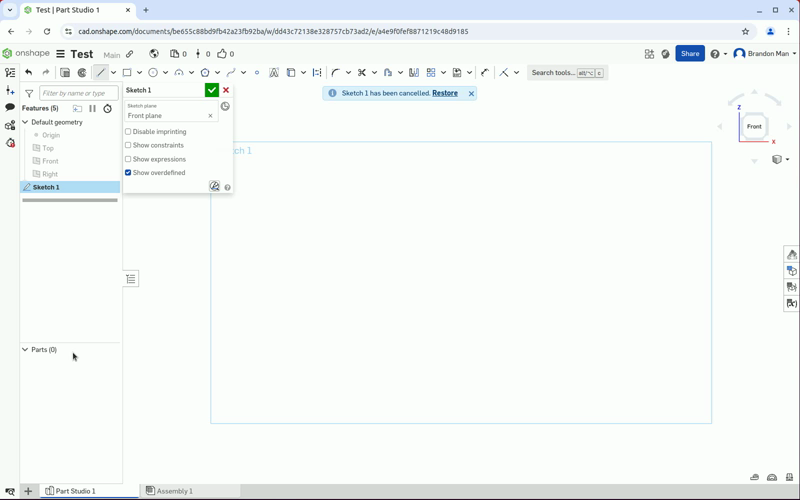
key_down(shift)
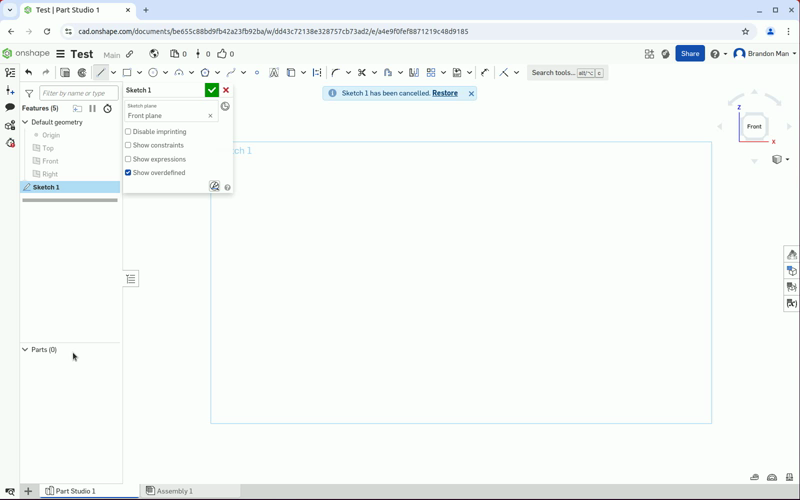
mouse_move(460, 282)
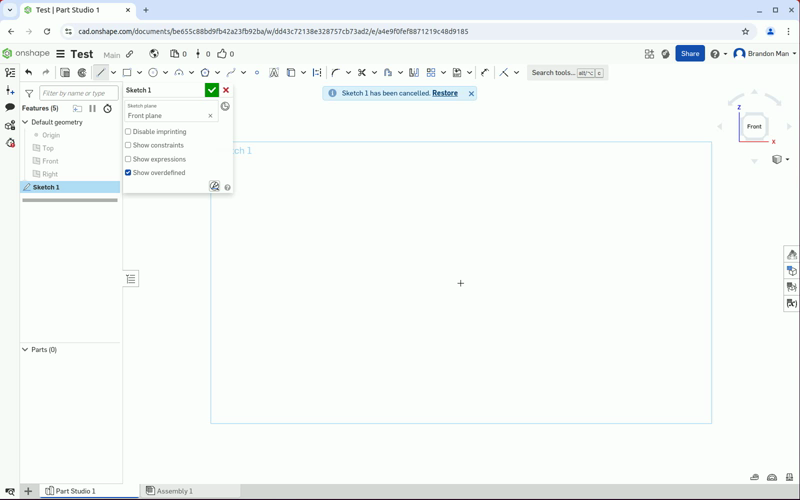
click(460, 282)
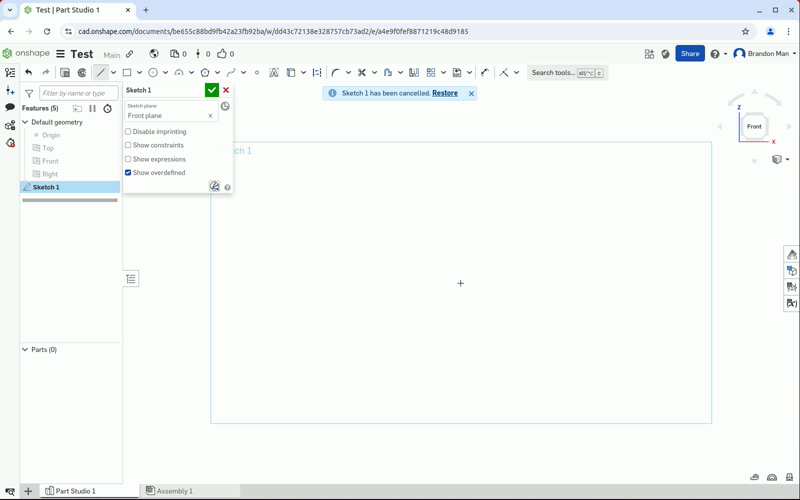
key_up(shift)
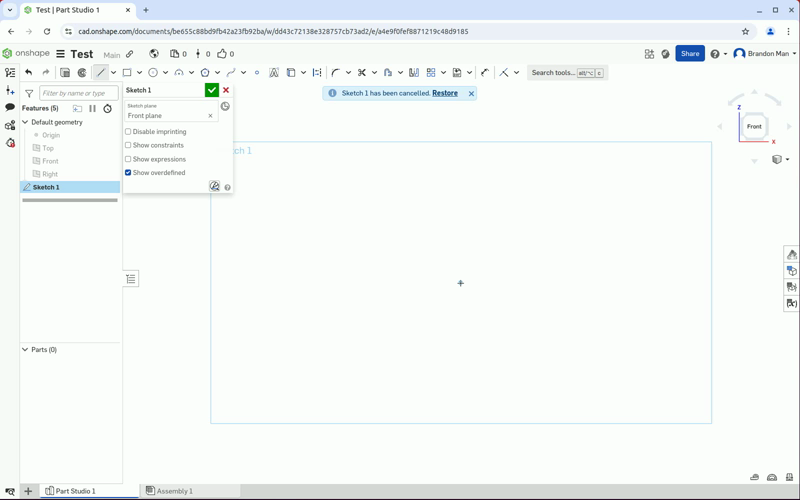
key_down(shift)
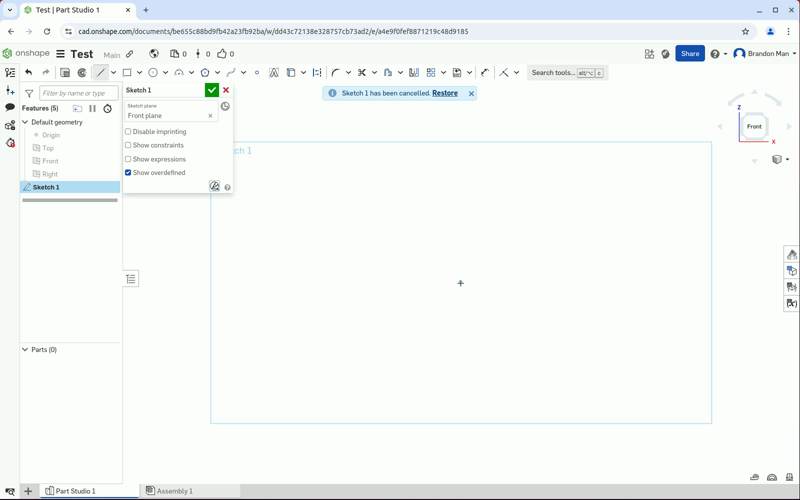
mouse_move(570, 282)
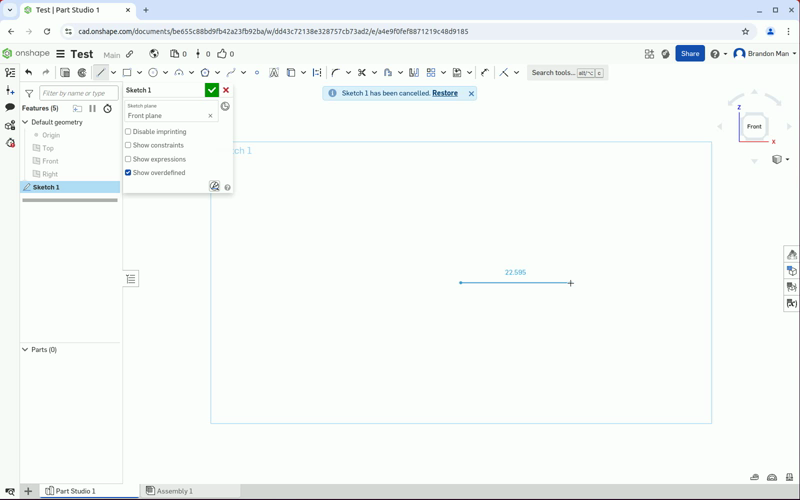
click(570, 282)
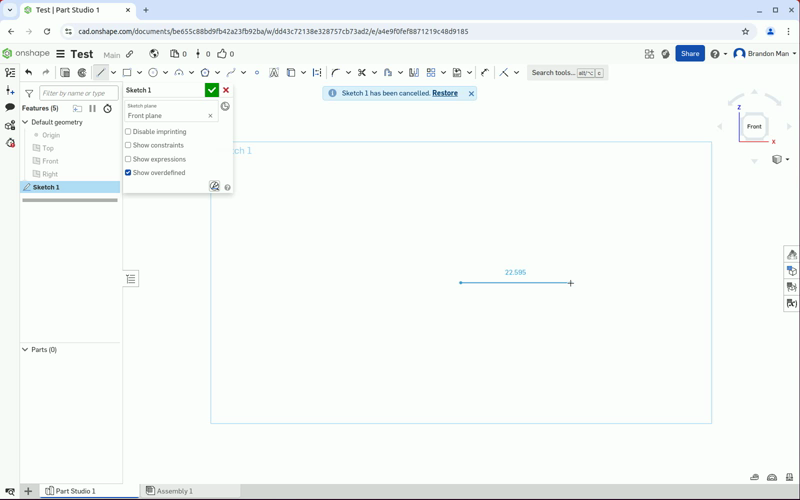
key_up(shift)
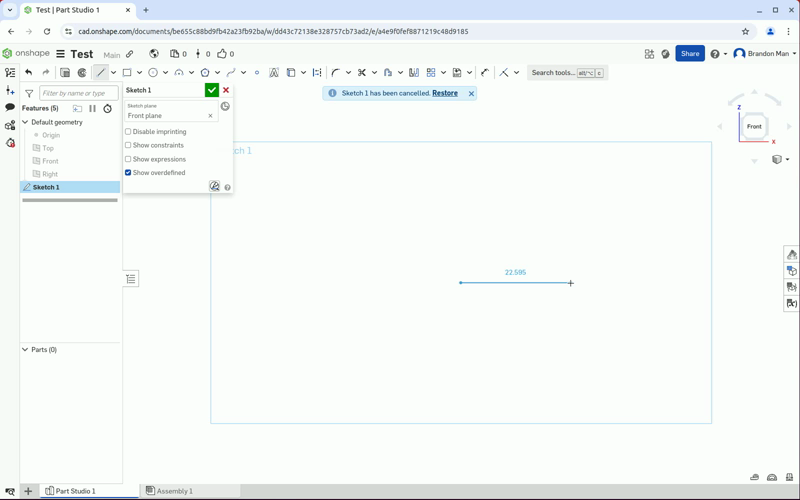
key_down(shift)
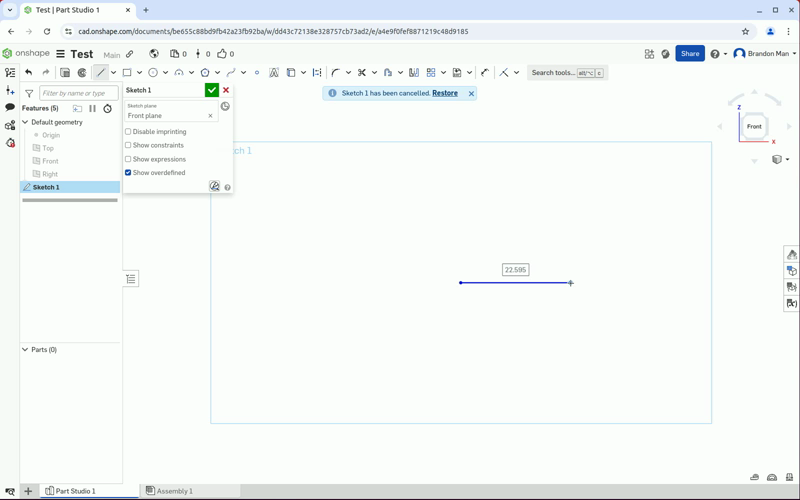
mouse_move(589, 282)
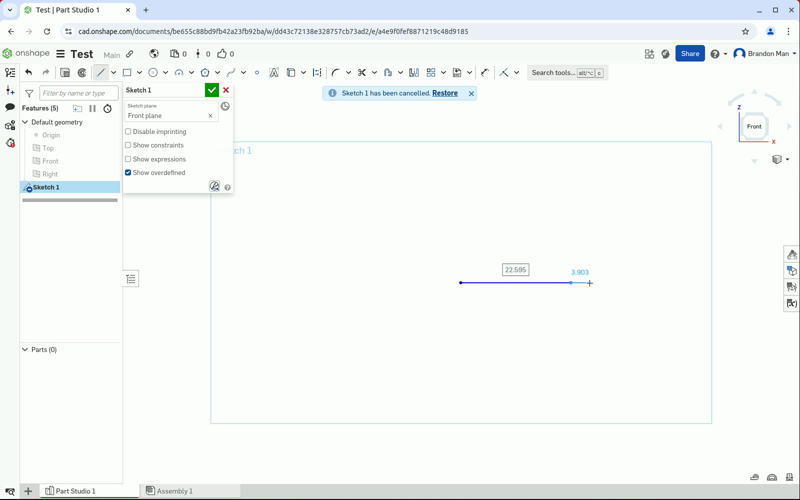
mouse_move(570, 281)
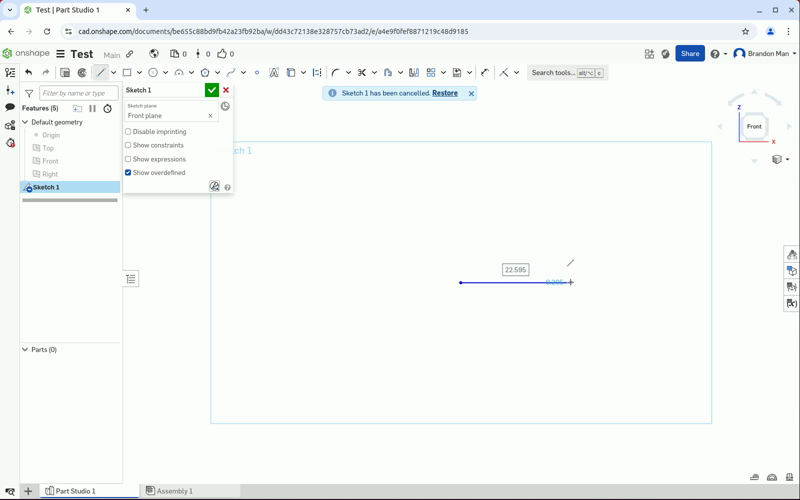
scroll(6)
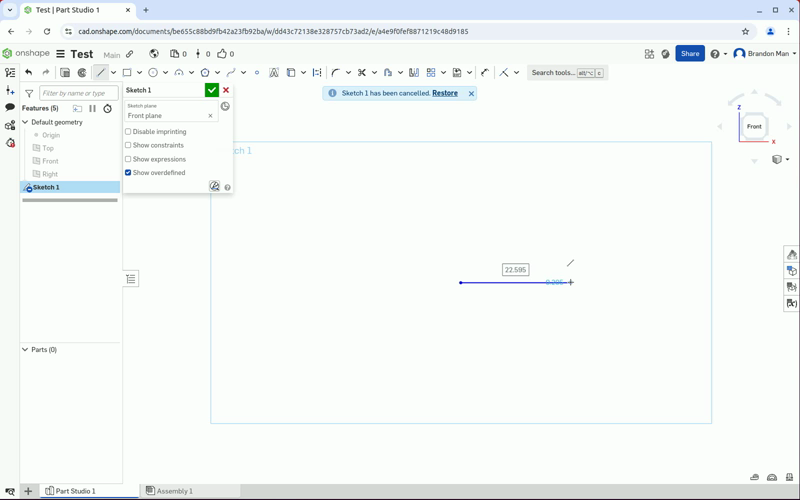
scroll(6)
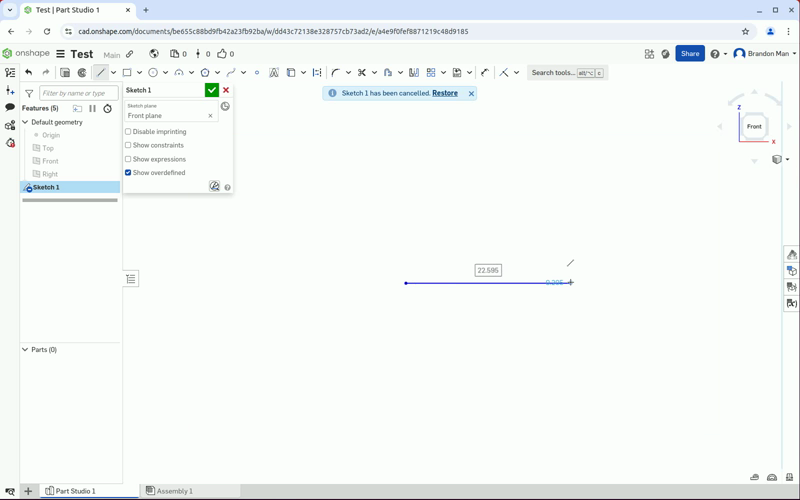
scroll(6)
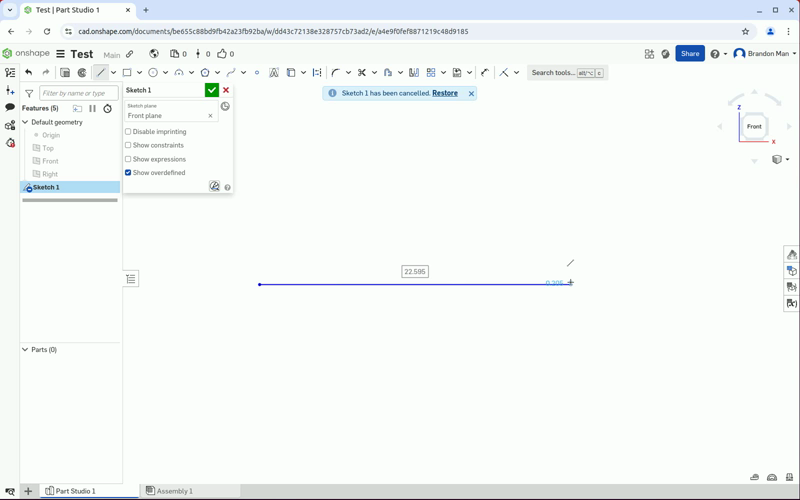
scroll(6)
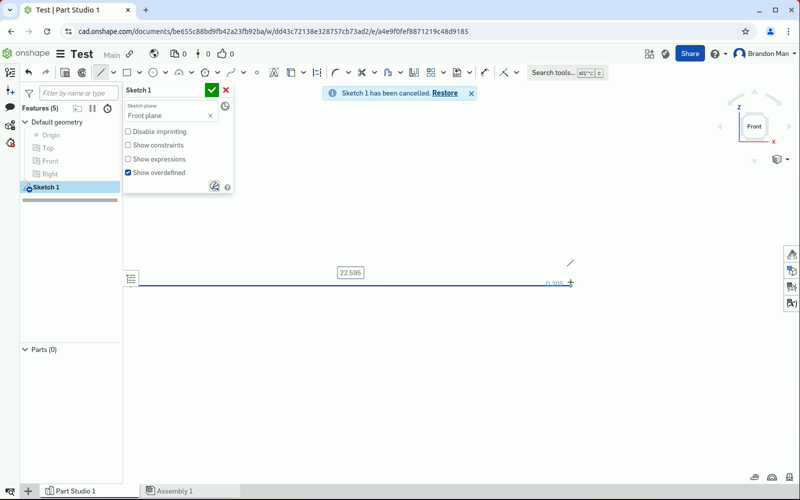
scroll(6)
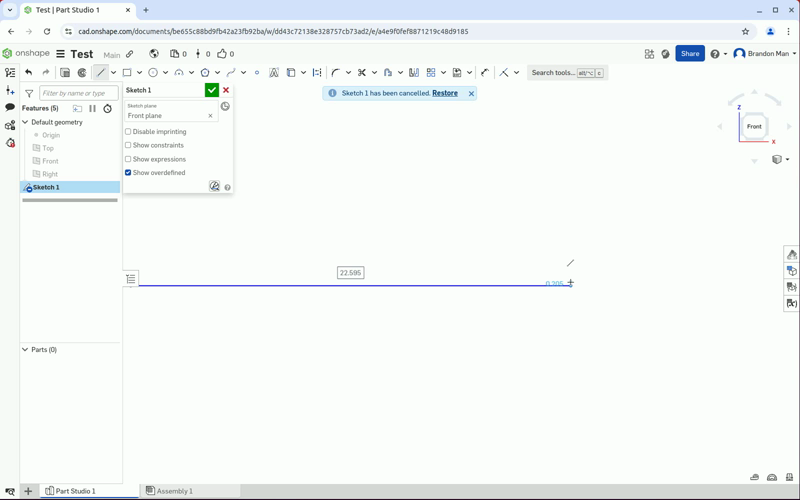
scroll(6)
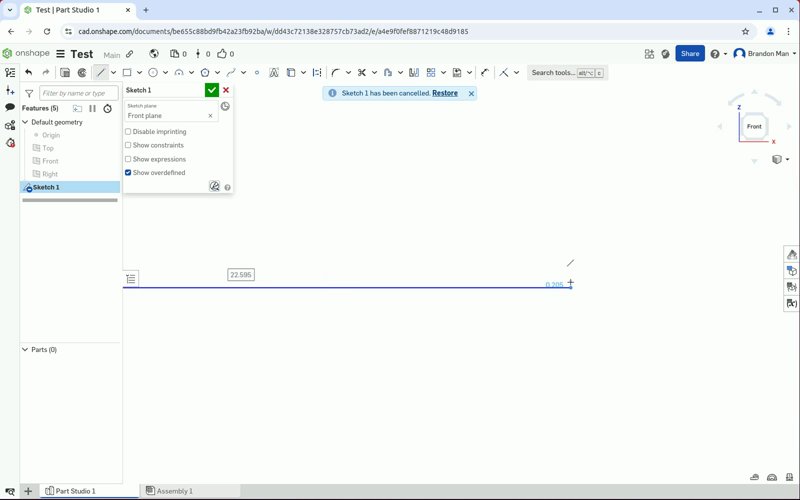
scroll(6)
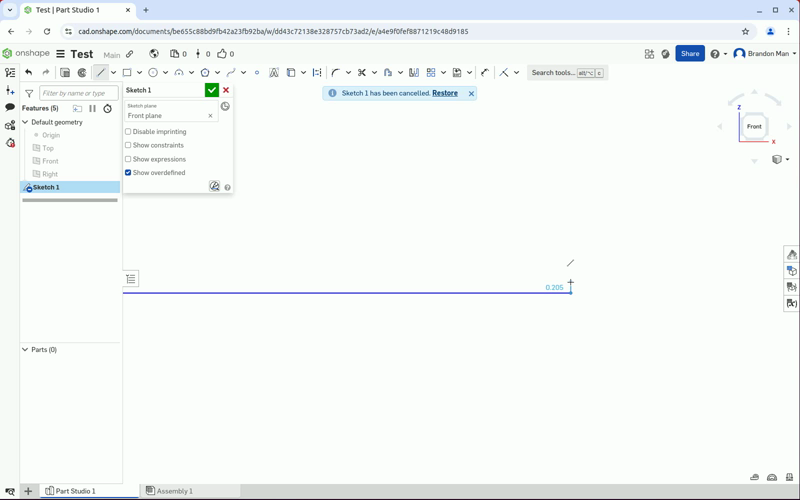
click(570, 281)
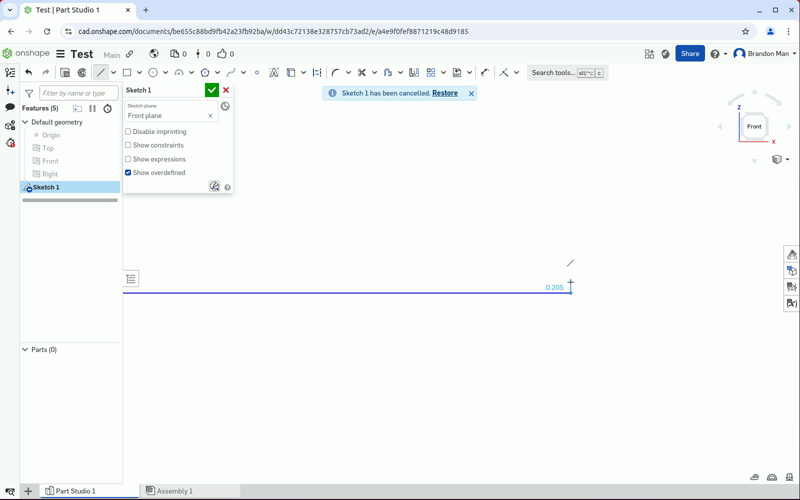
scroll(-6)
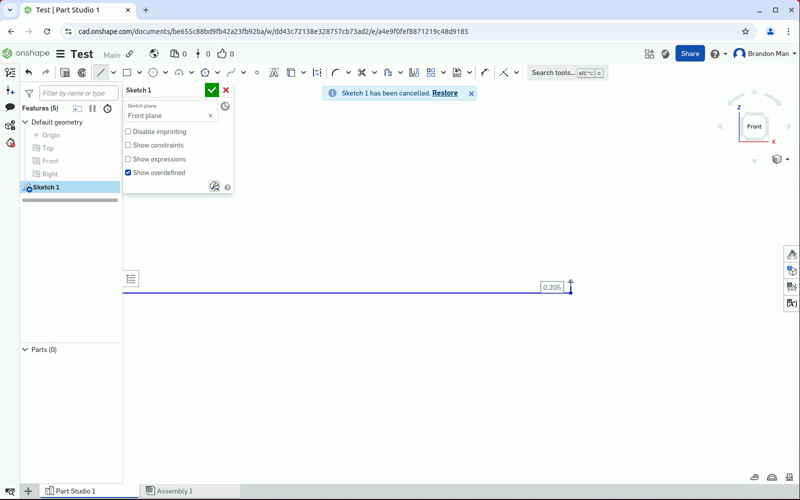
scroll(-6)
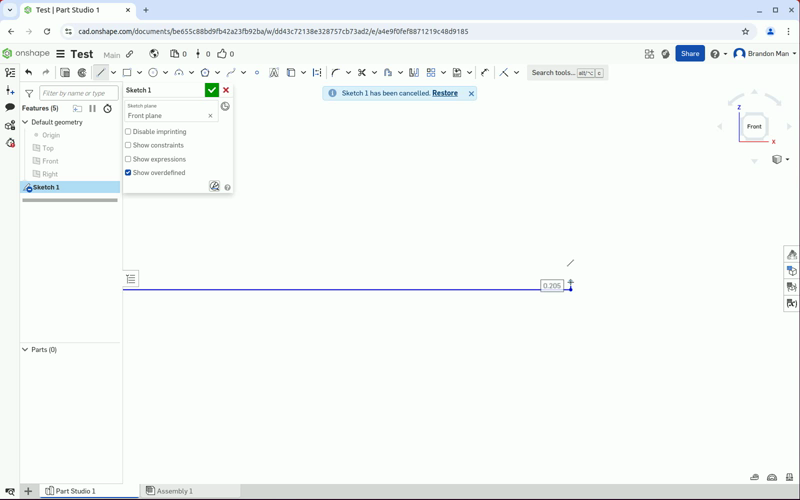
scroll(-6)
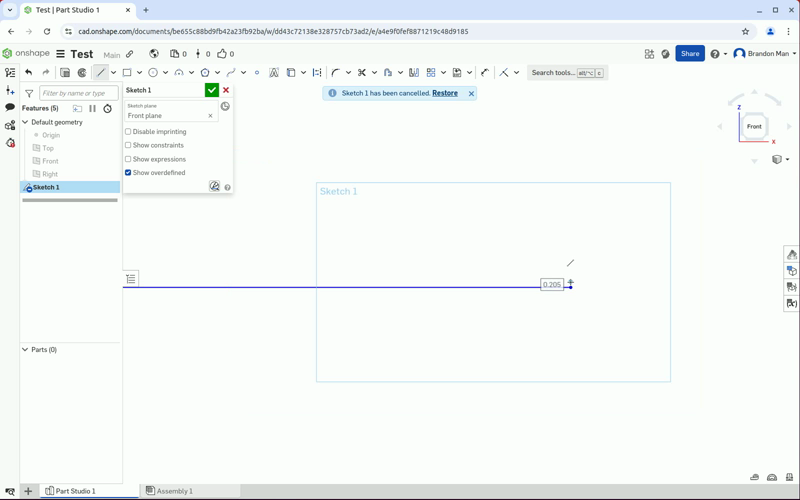
scroll(-6)
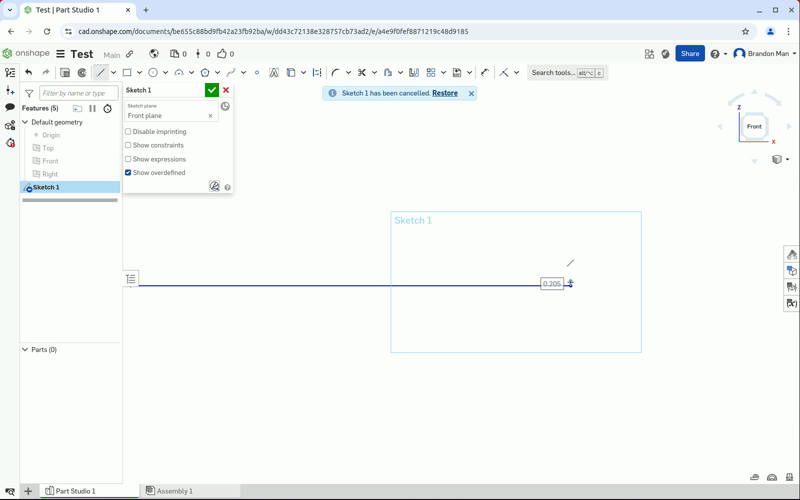
scroll(-6)
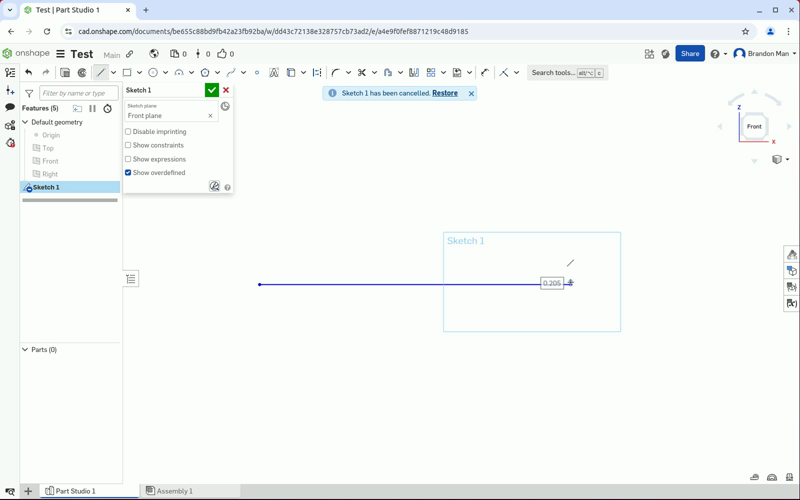
scroll(-6)
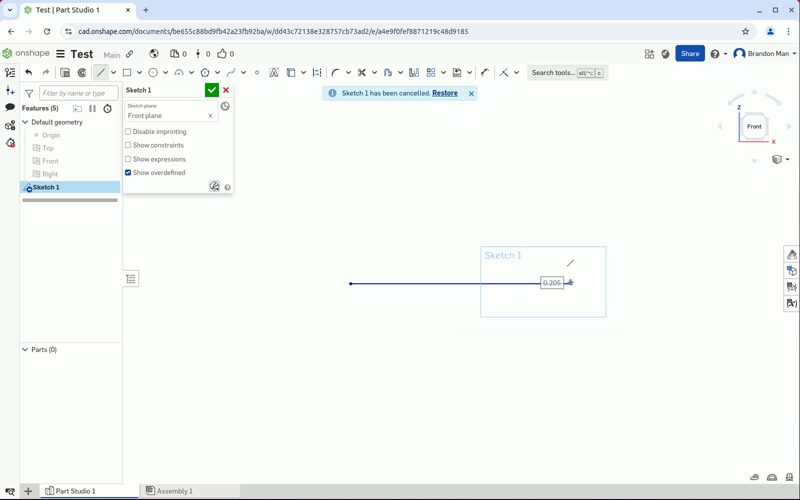
scroll(-6)
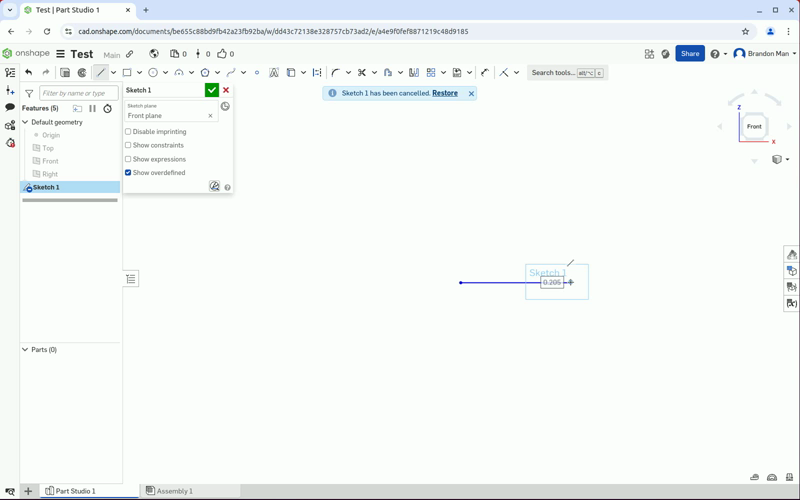
key_up(shift)
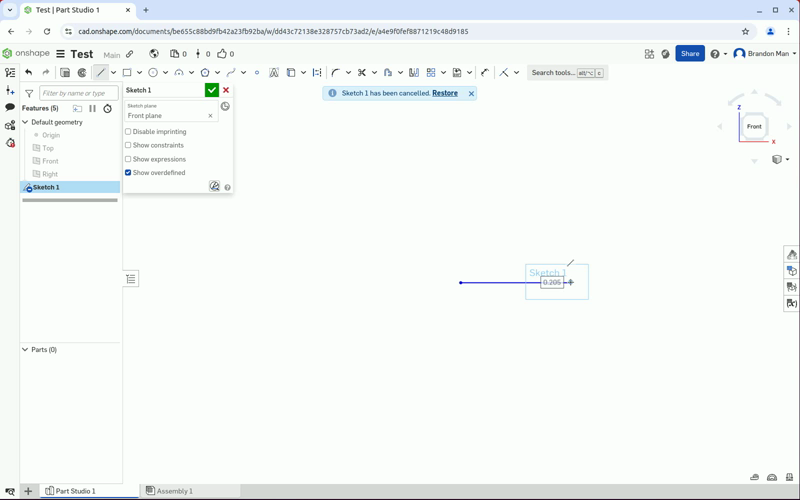
key_down(shift)
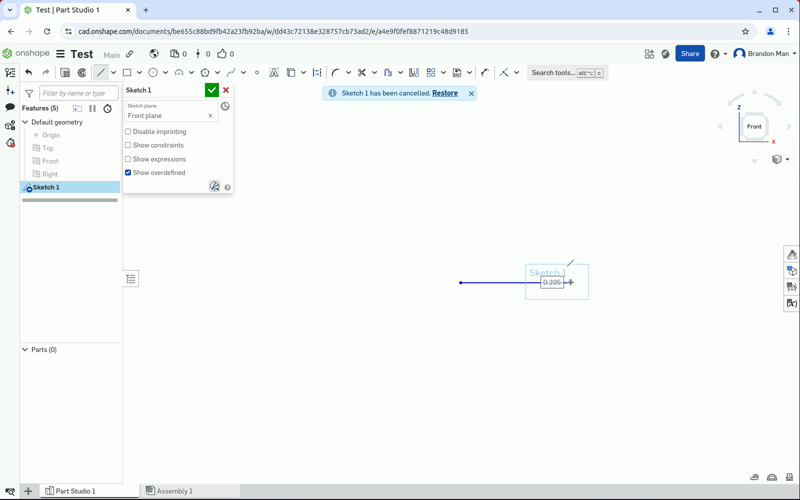
mouse_move(460, 281)
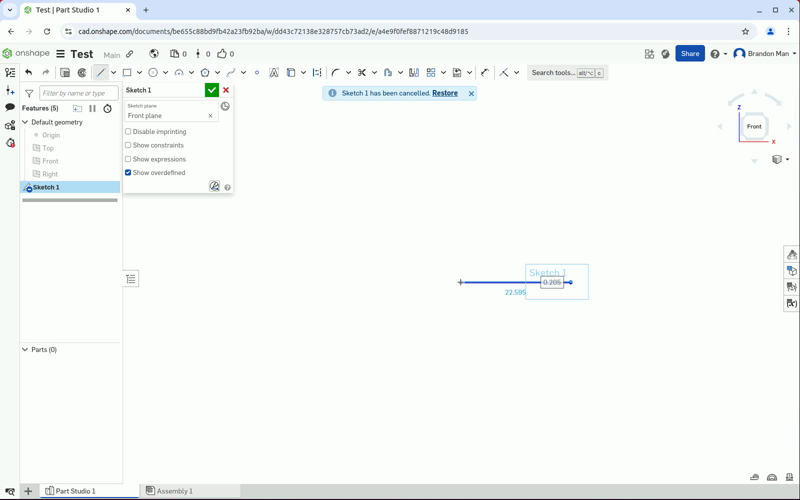
scroll(6)
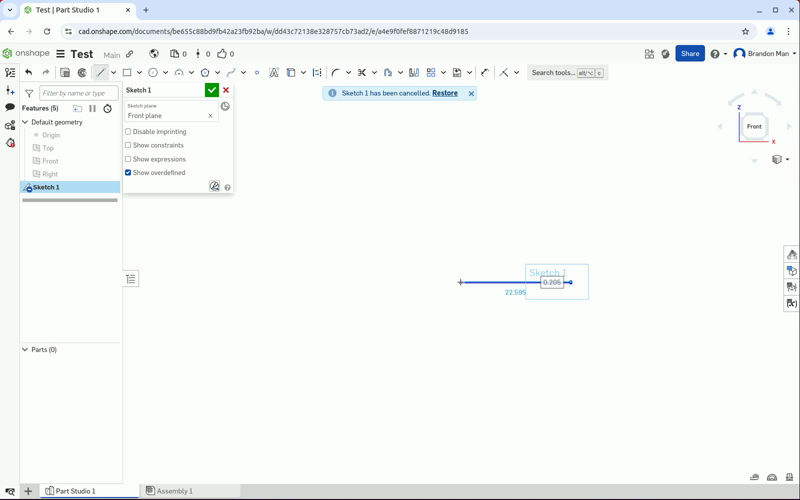
scroll(6)
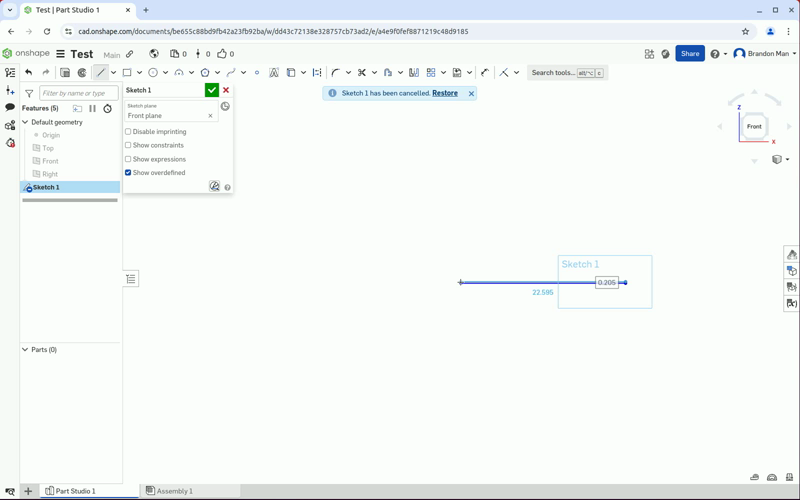
scroll(6)
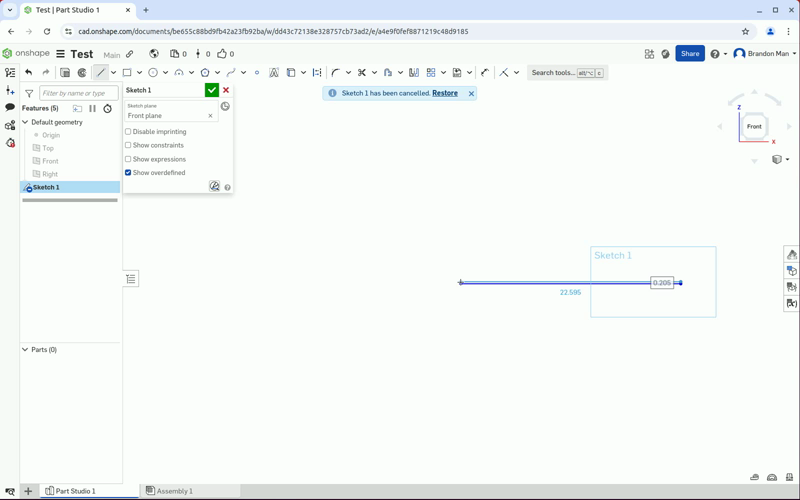
scroll(6)
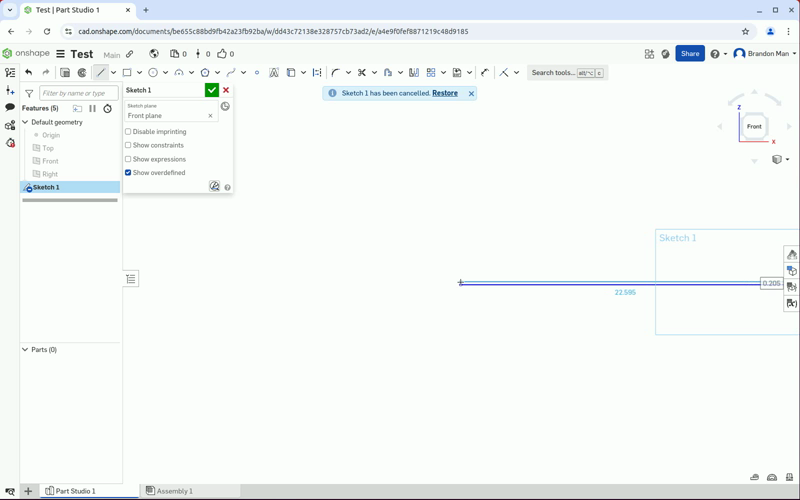
scroll(6)
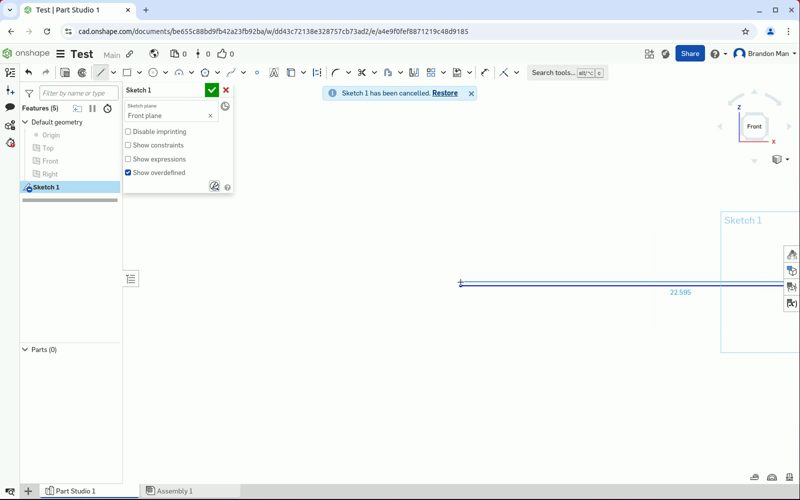
scroll(6)
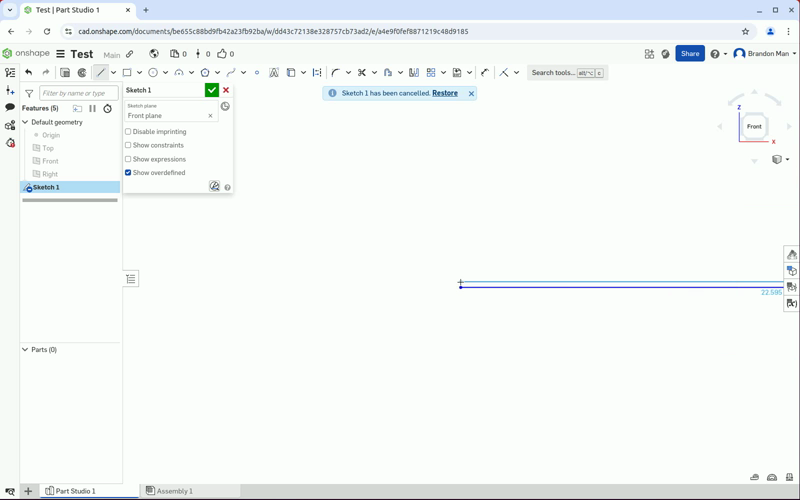
scroll(6)
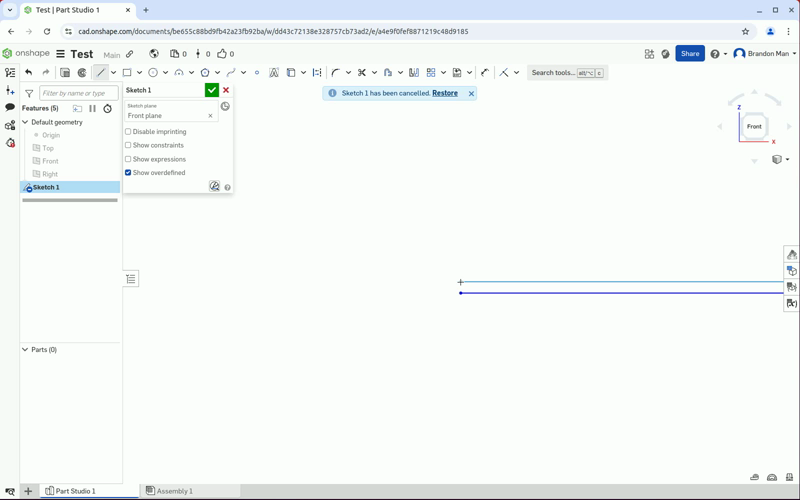
click(460, 281)
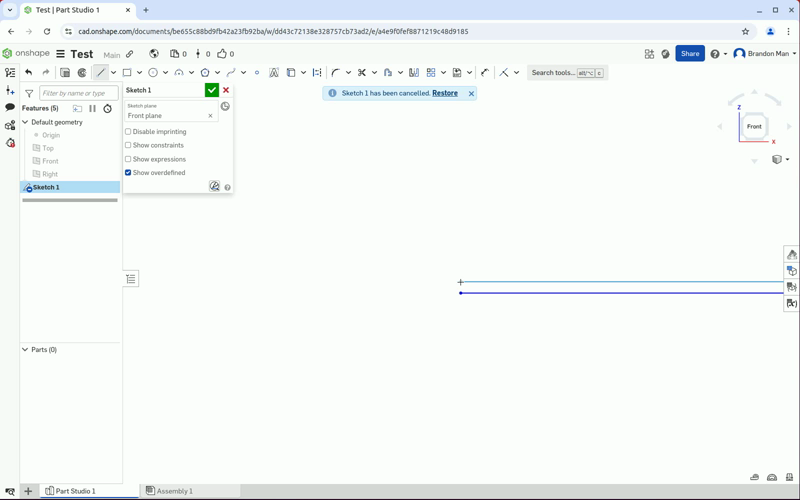
scroll(-6)
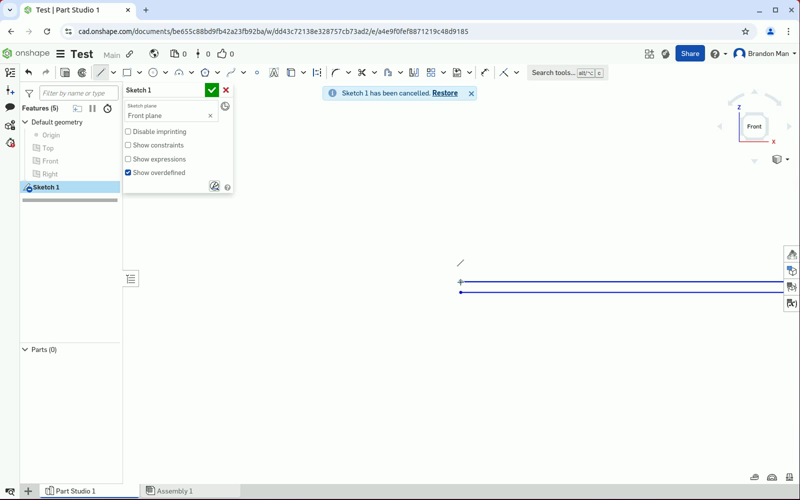
scroll(-6)
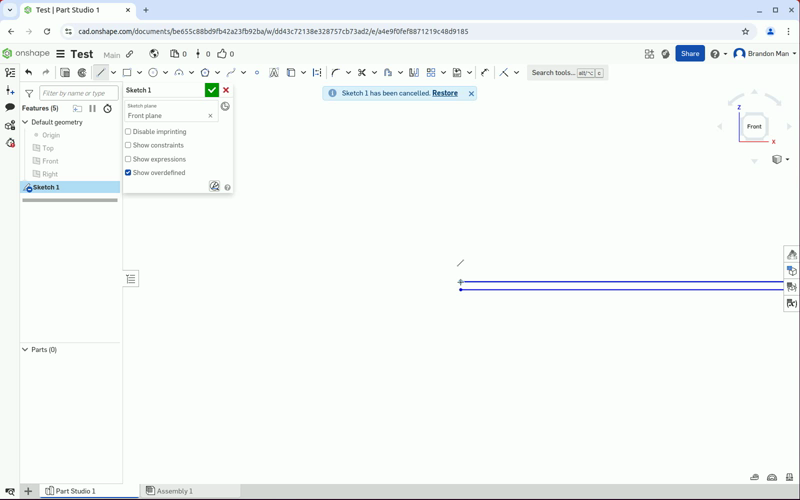
scroll(-6)
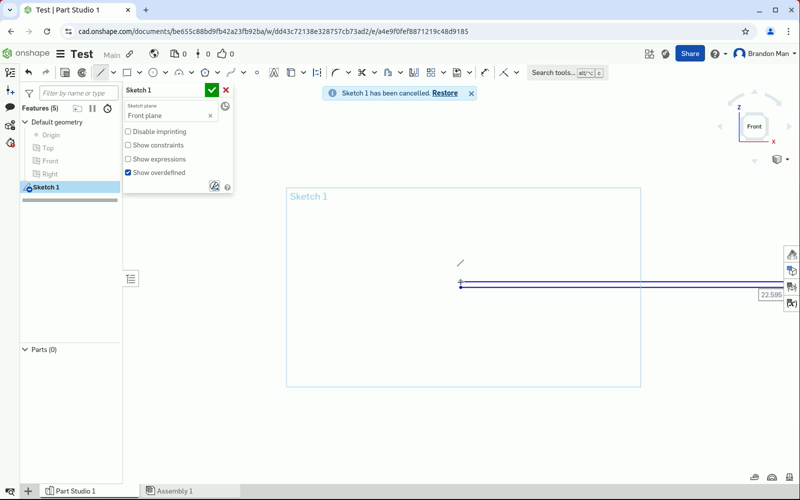
scroll(-6)
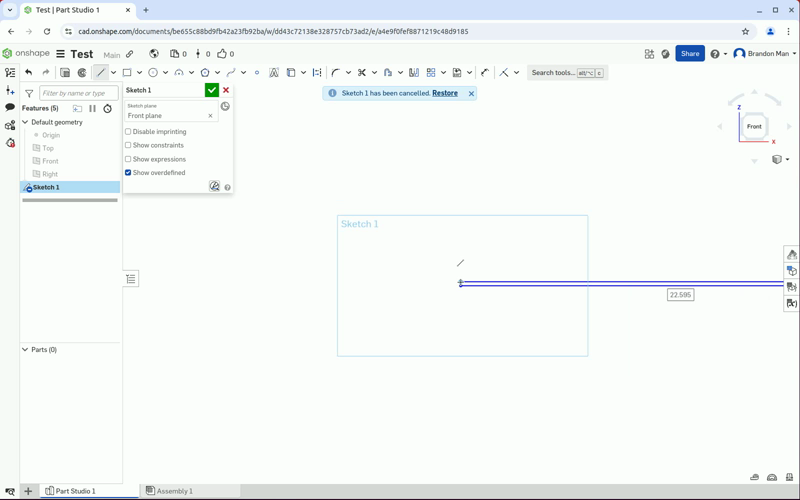
scroll(-6)
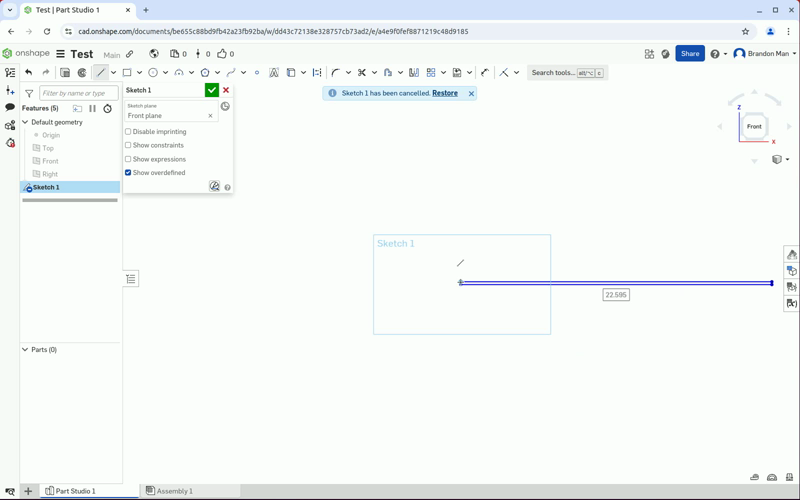
scroll(-6)
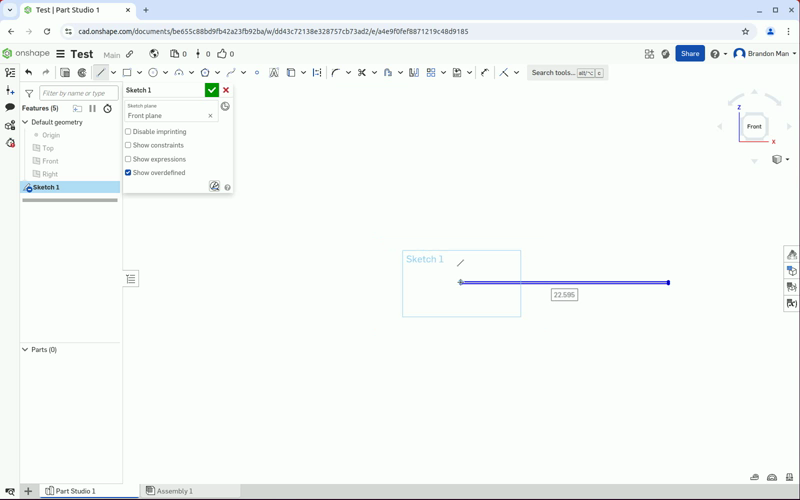
scroll(-6)
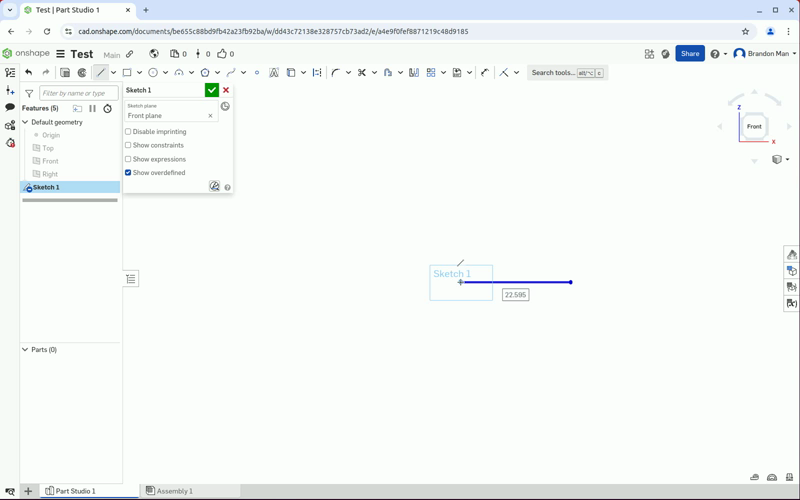
key_up(shift)
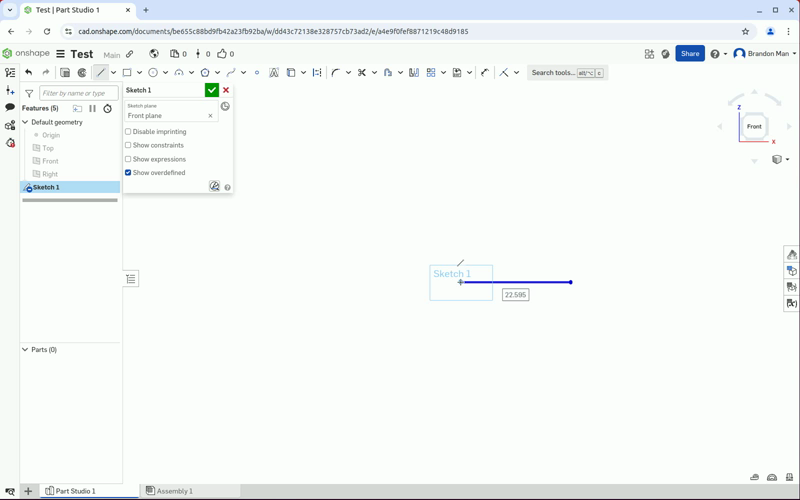
mouse_move(490, 281)
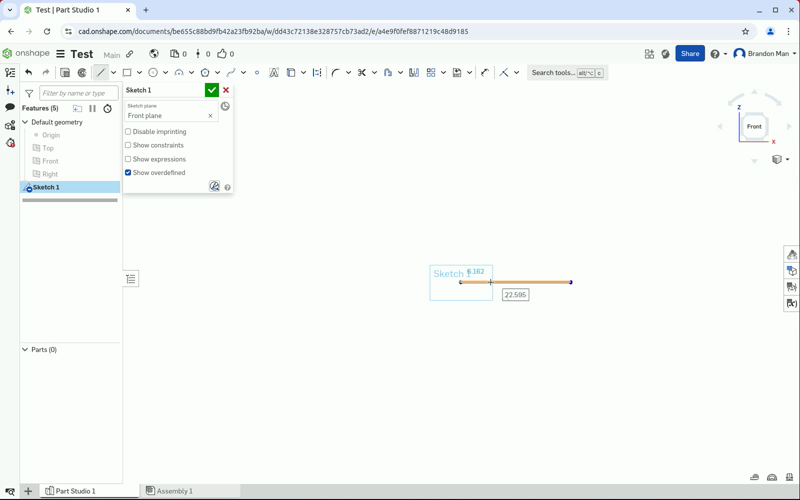
key_down(shift)
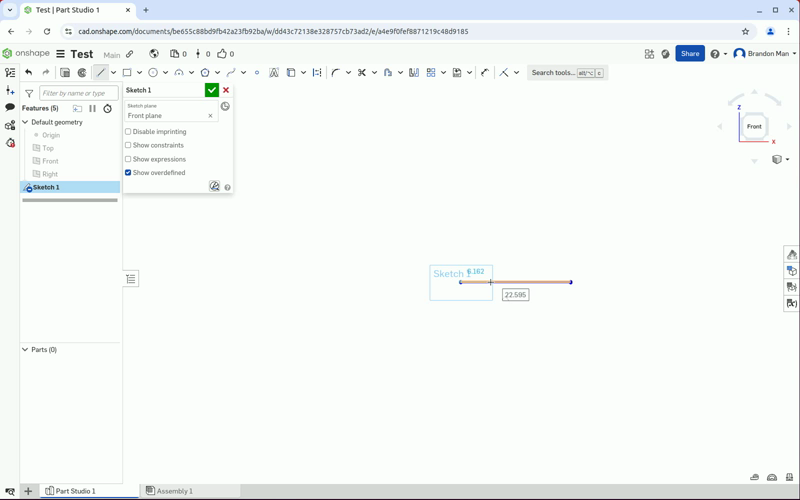
mouse_move(460, 282)
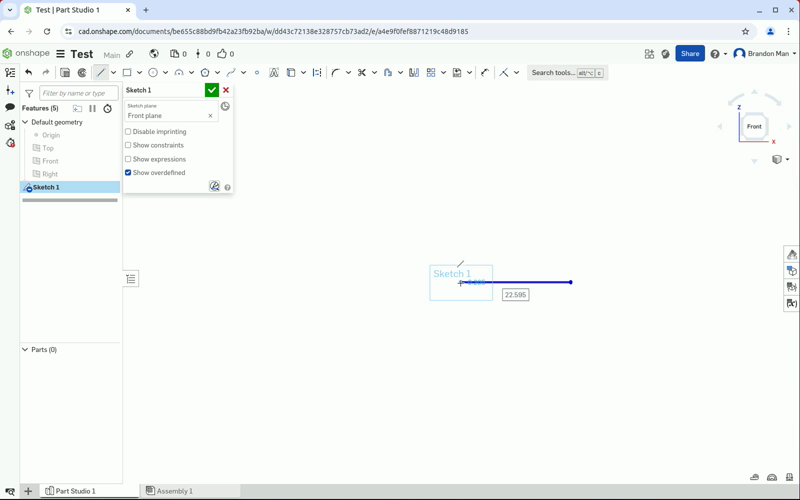
scroll(6)
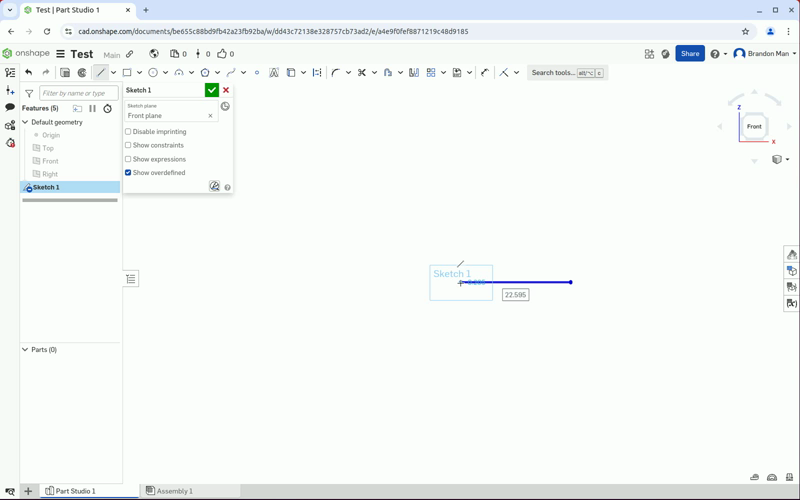
scroll(6)
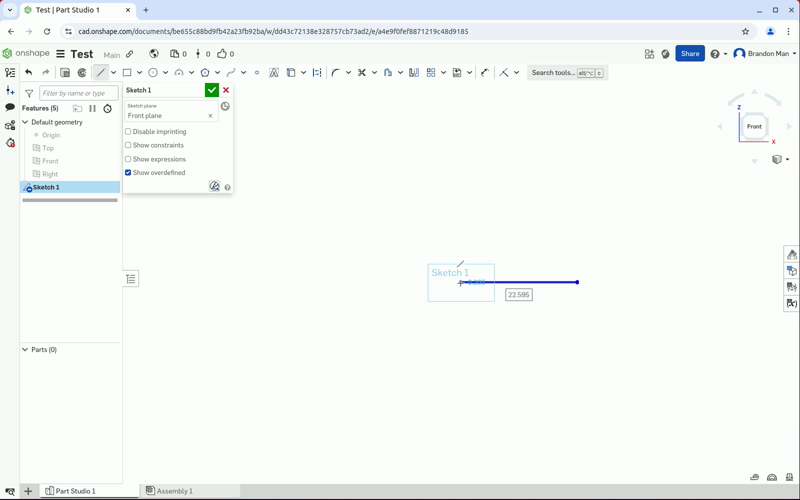
scroll(6)
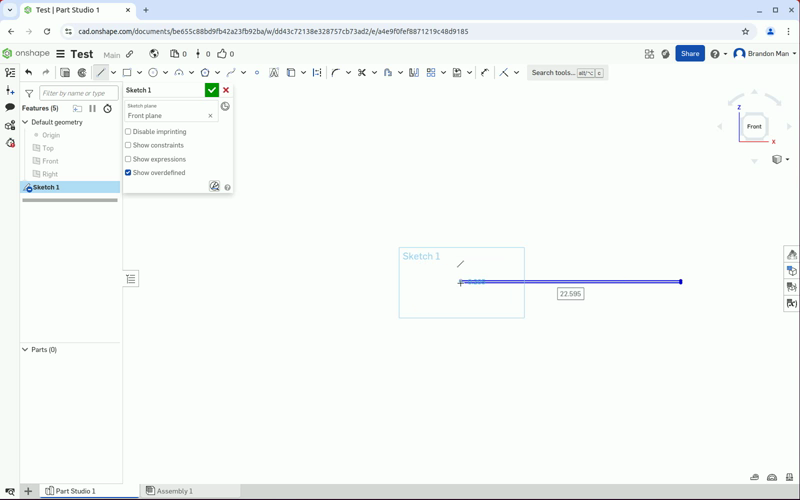
scroll(6)
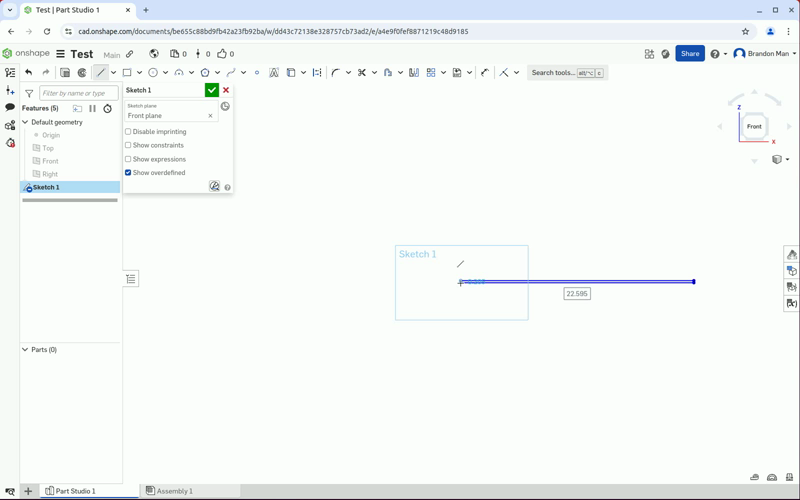
scroll(6)
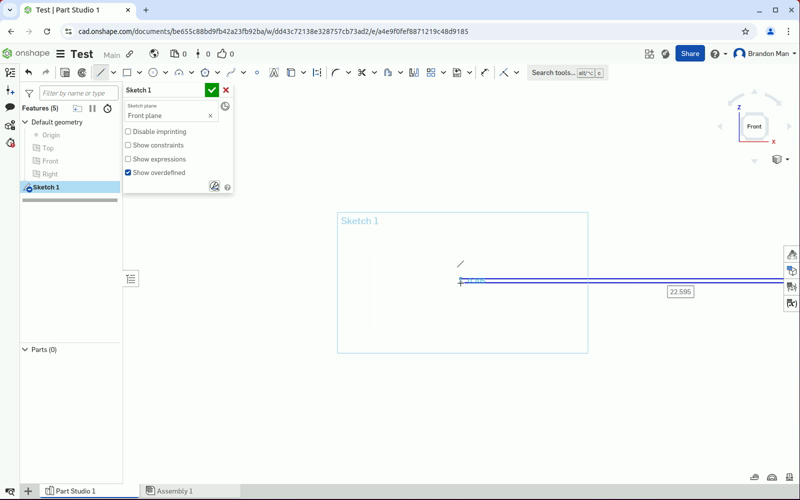
scroll(6)
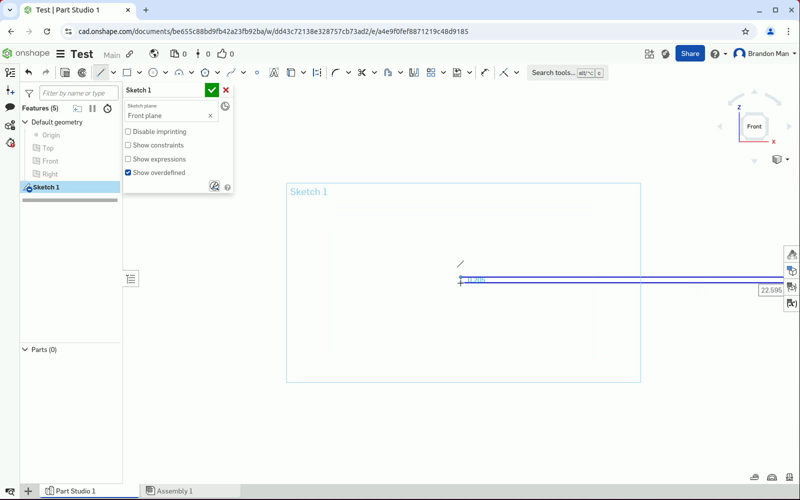
scroll(6)
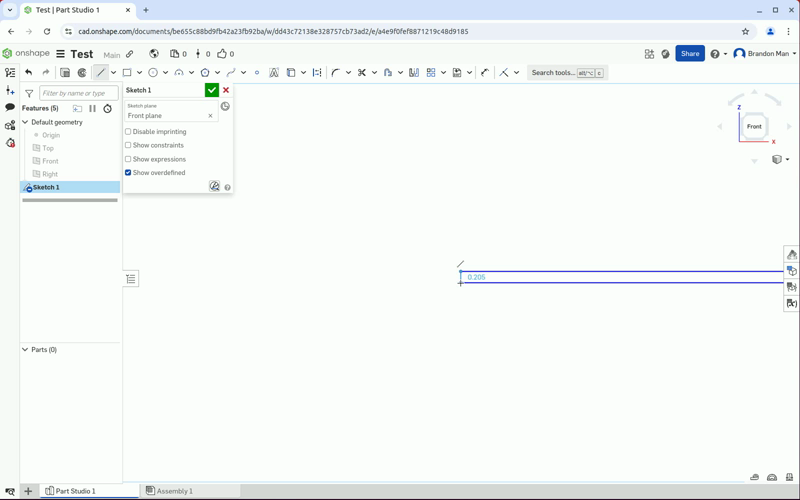
key_up(shift)
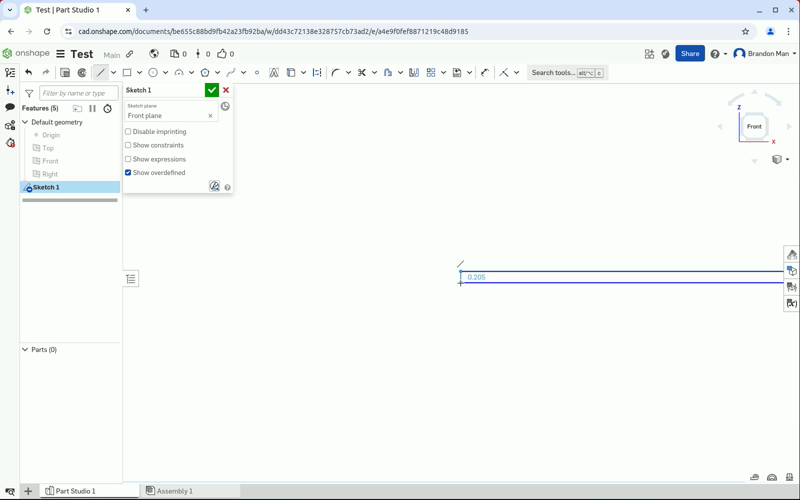
click(460, 282)
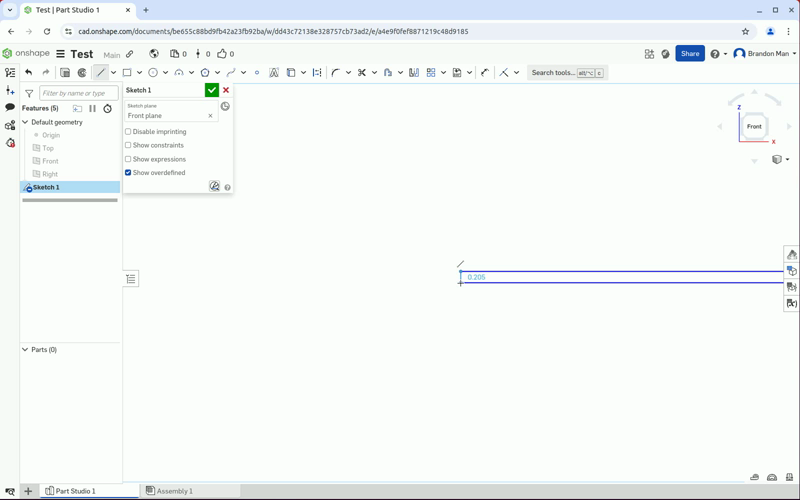
scroll(-6)
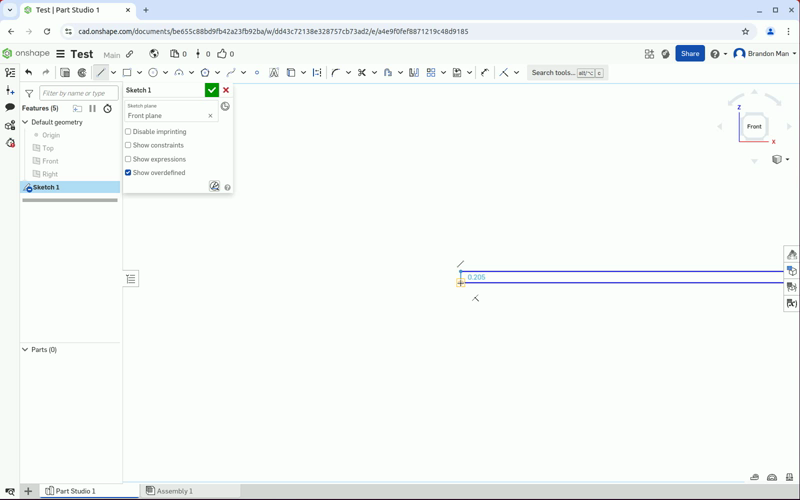
scroll(-6)
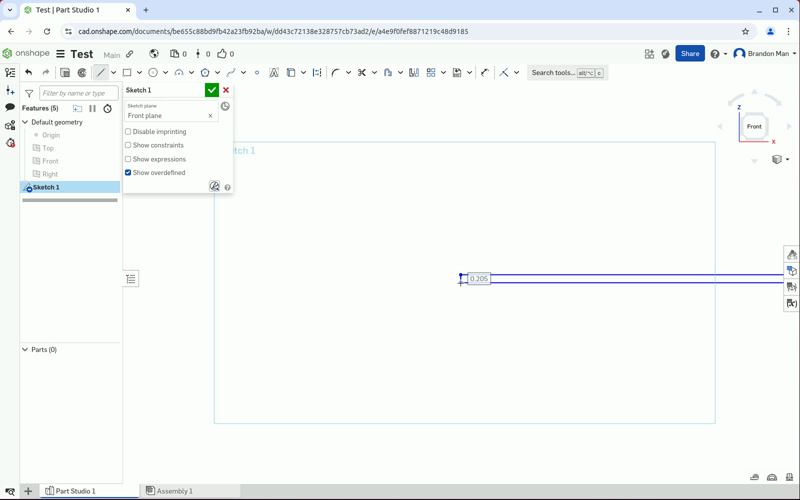
scroll(-6)
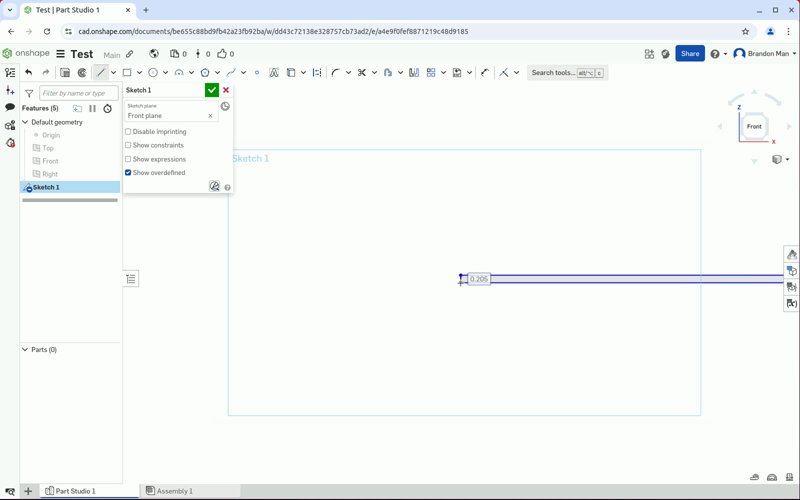
scroll(-6)
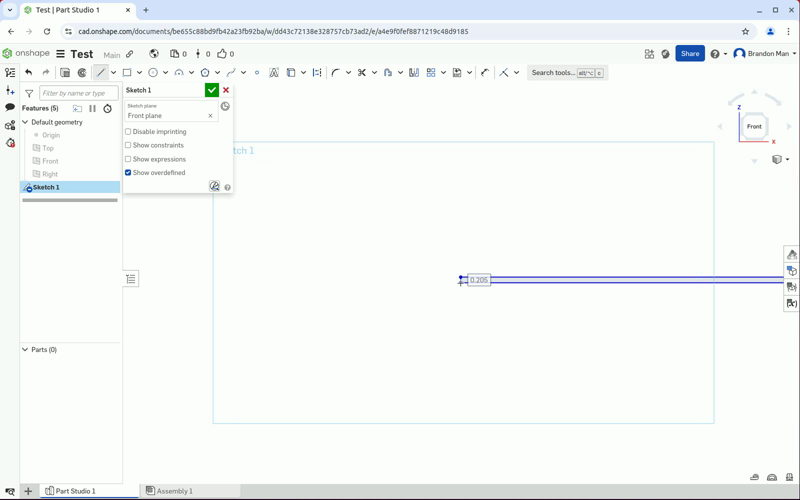
scroll(-6)
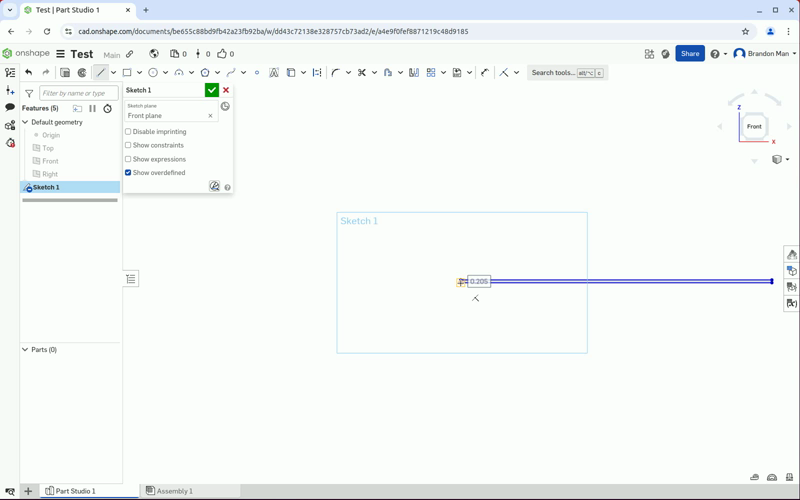
scroll(-6)
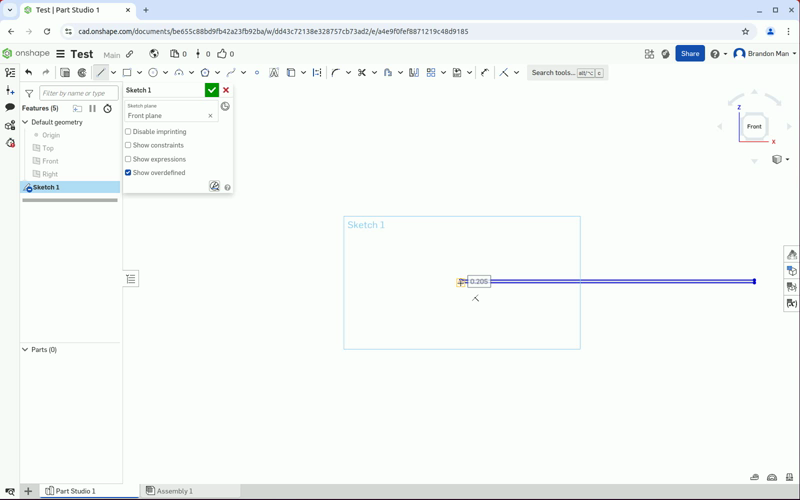
scroll(-6)
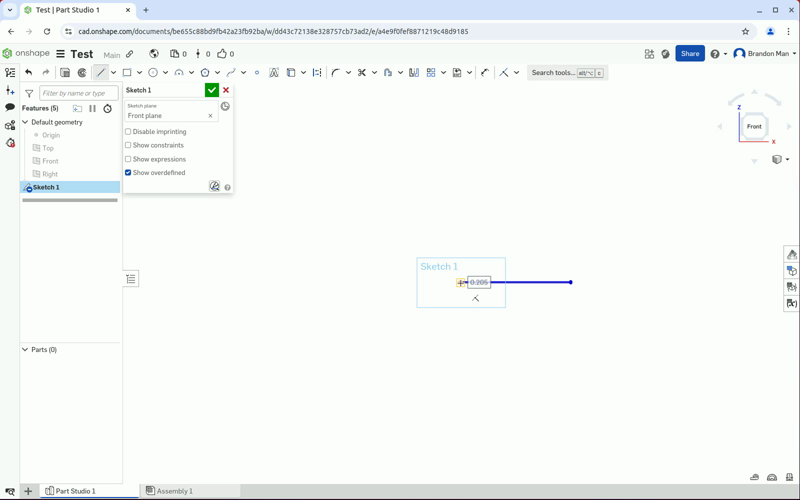
key(esc)
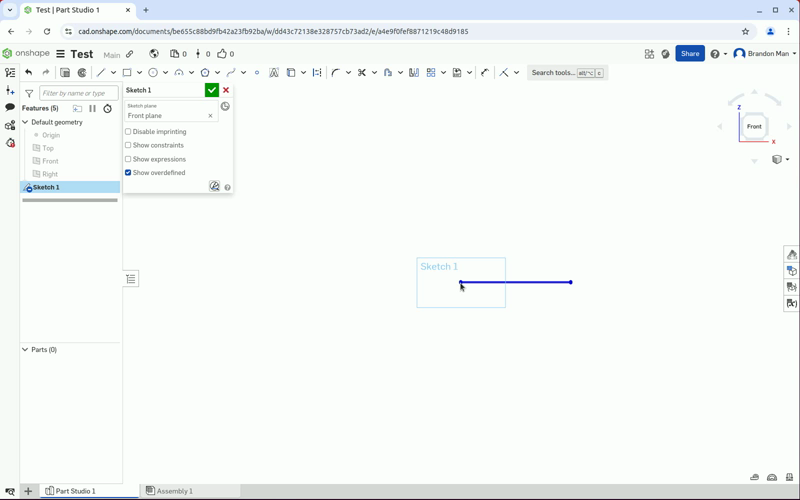
mouse_move(482, 282)
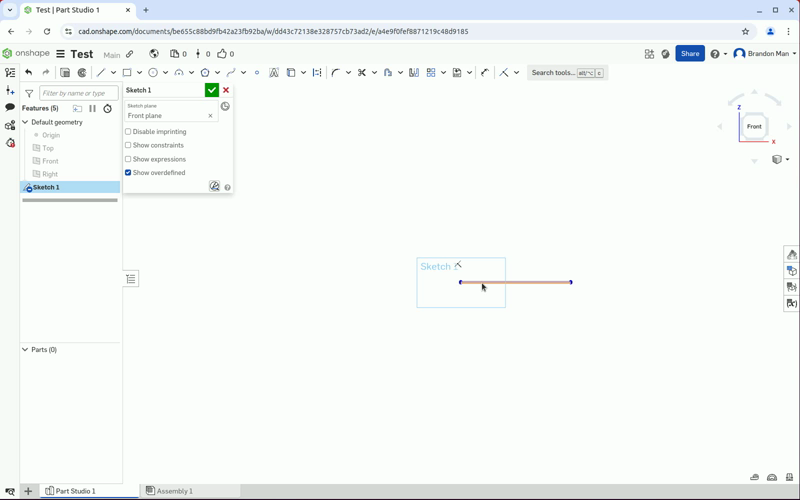
scroll(6)
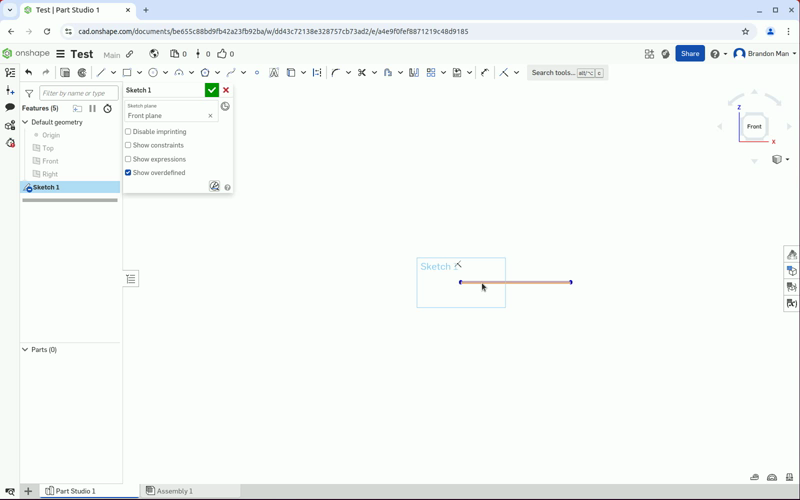
scroll(6)
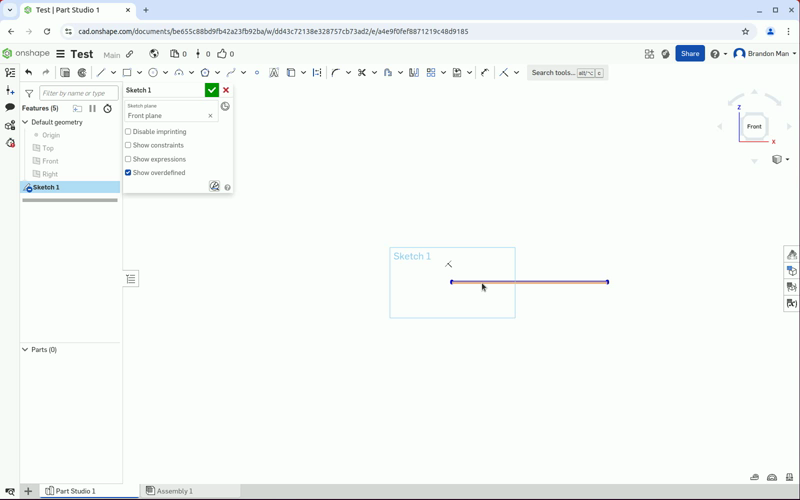
scroll(6)
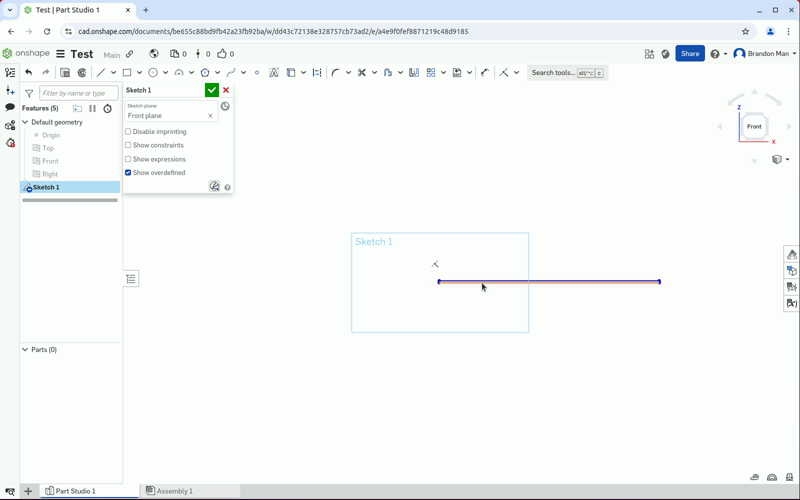
scroll(6)
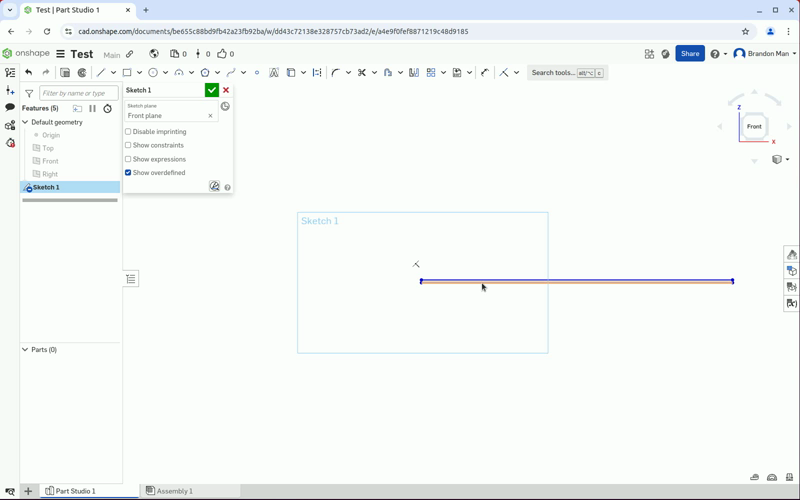
scroll(6)
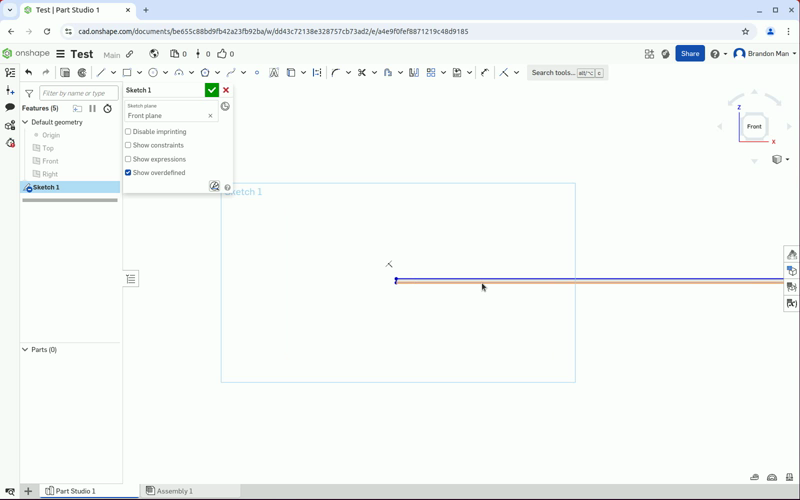
scroll(6)
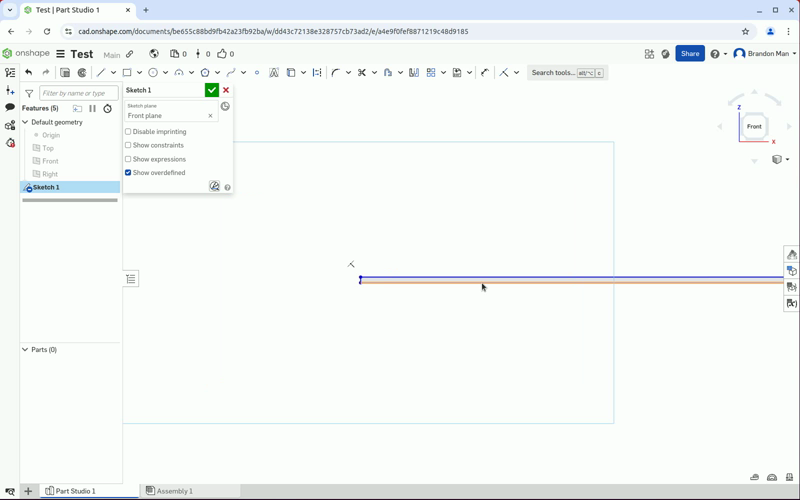
scroll(6)
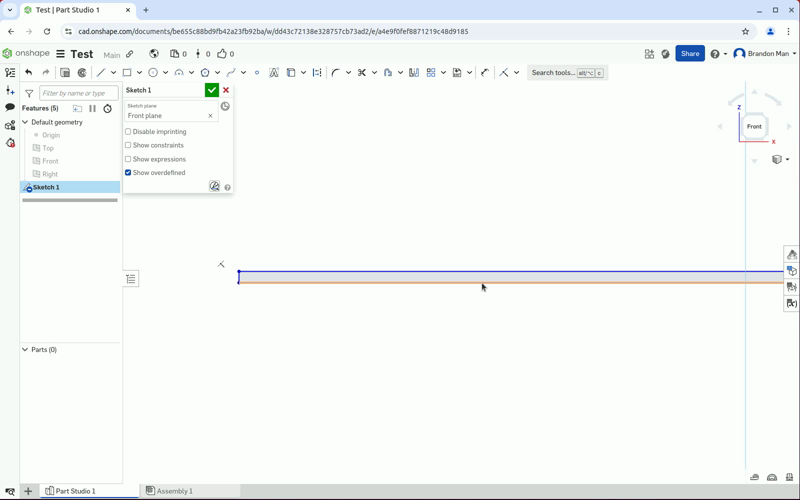
click(482, 282)
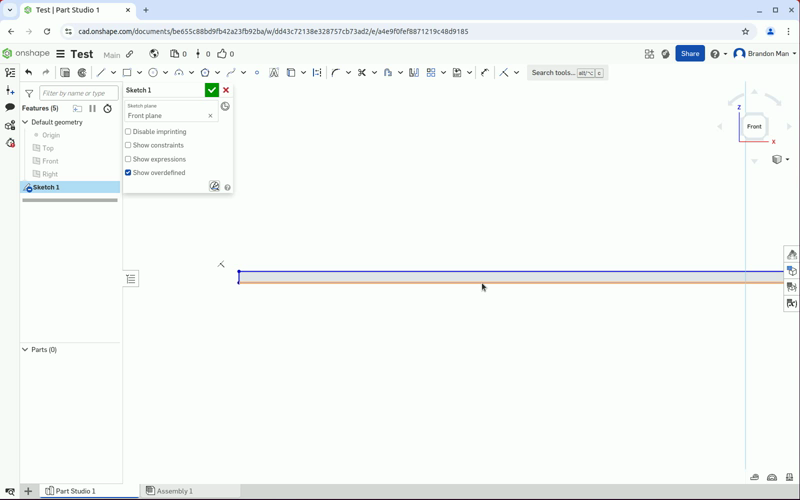
scroll(-6)
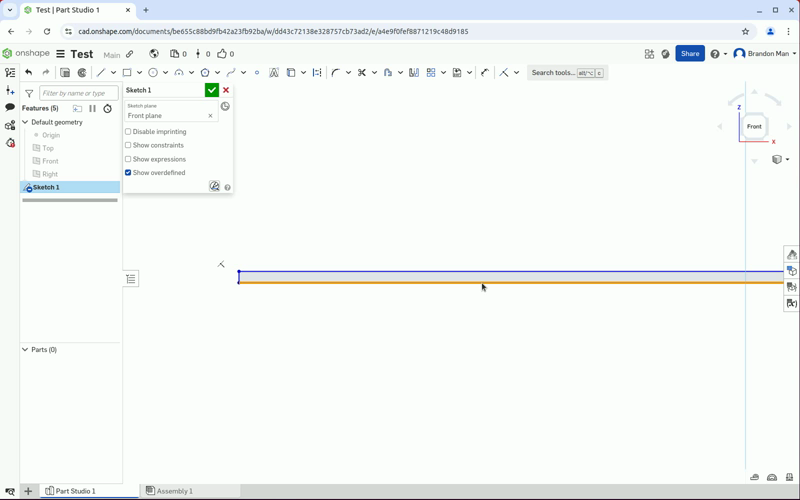
scroll(-6)
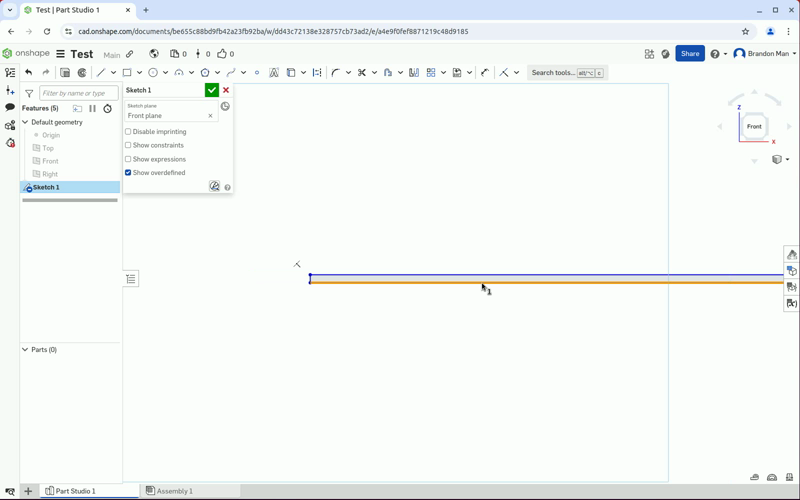
scroll(-6)
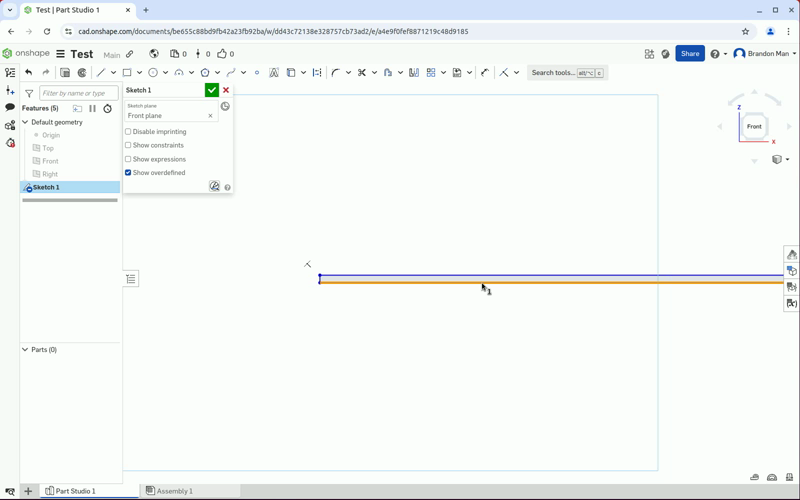
scroll(-6)
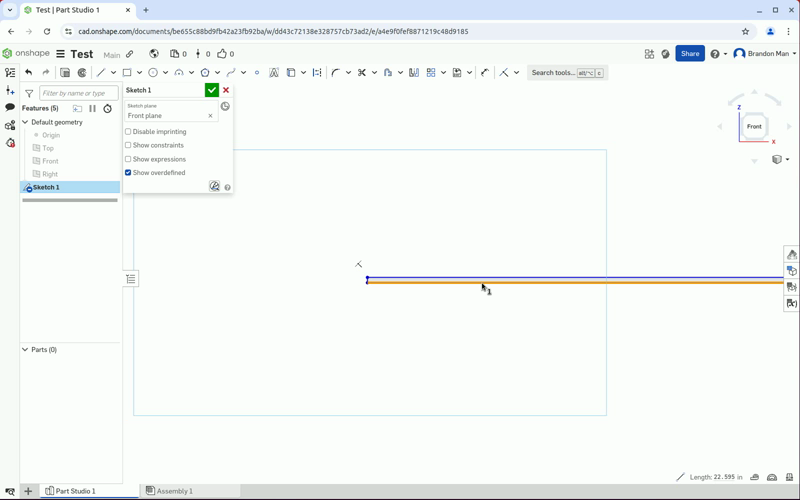
scroll(-6)
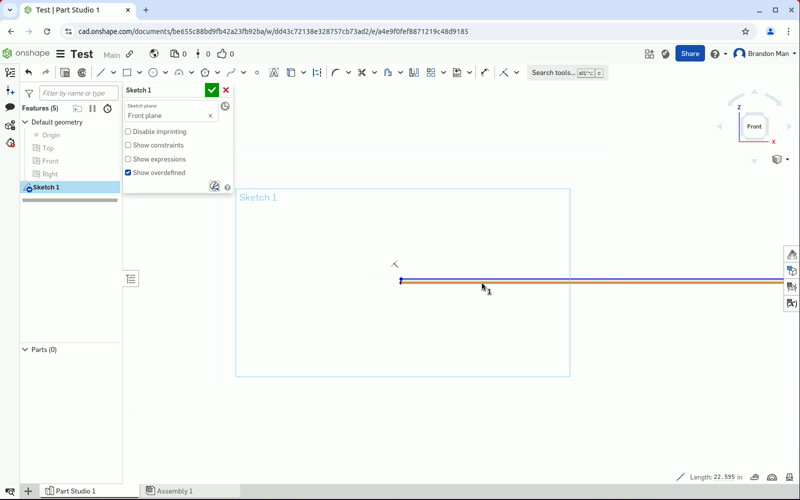
scroll(-6)
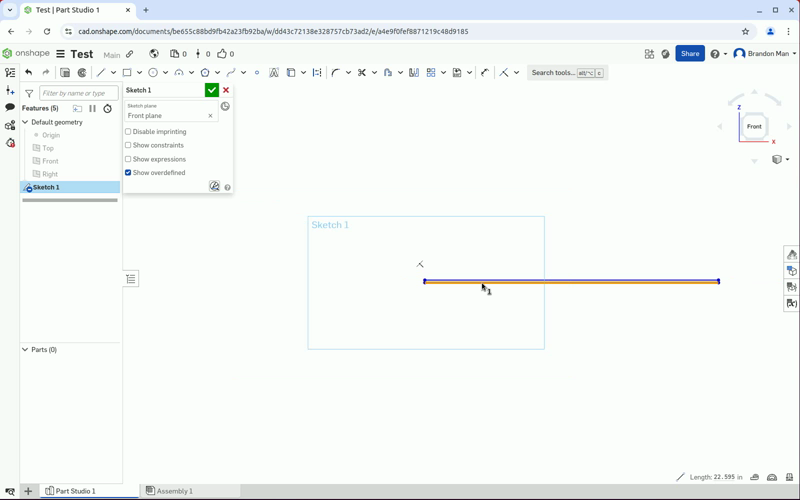
scroll(-6)
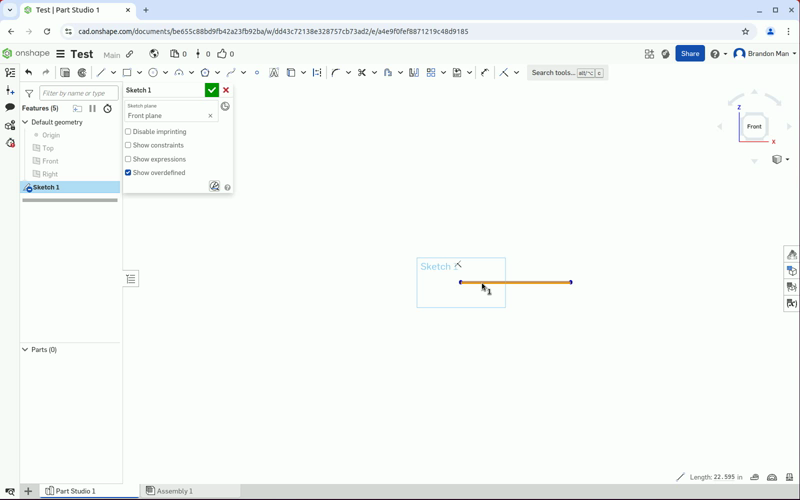
mouse_move(73, 352)
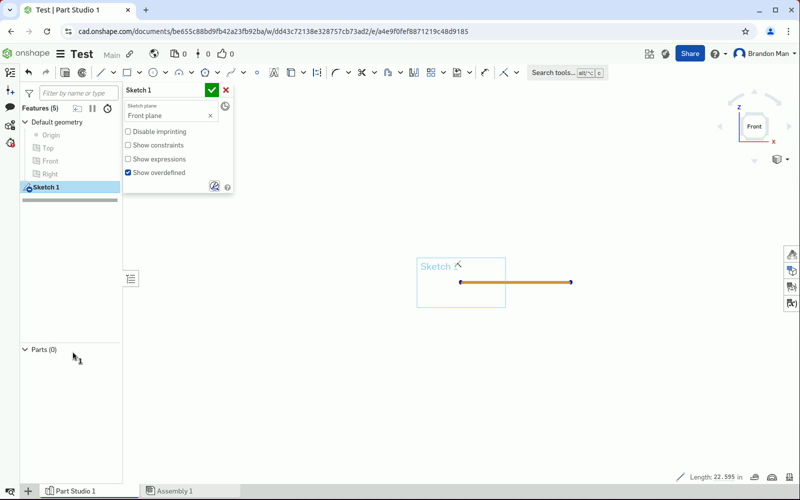
key(shift+y)
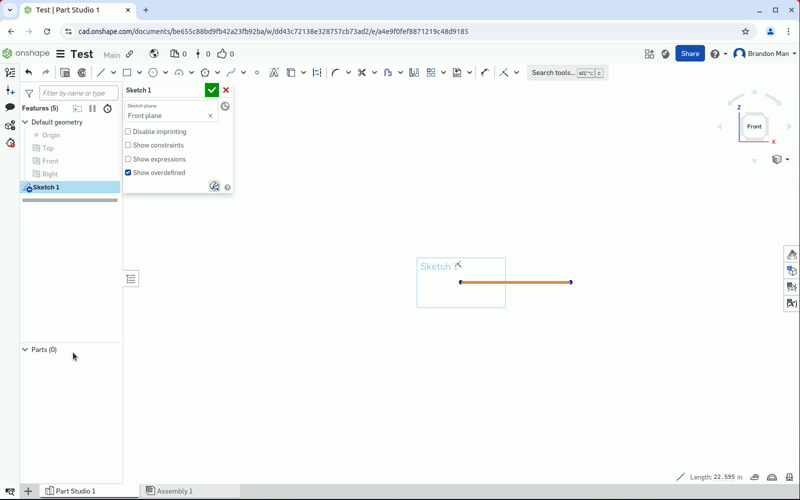
key(shift+e)
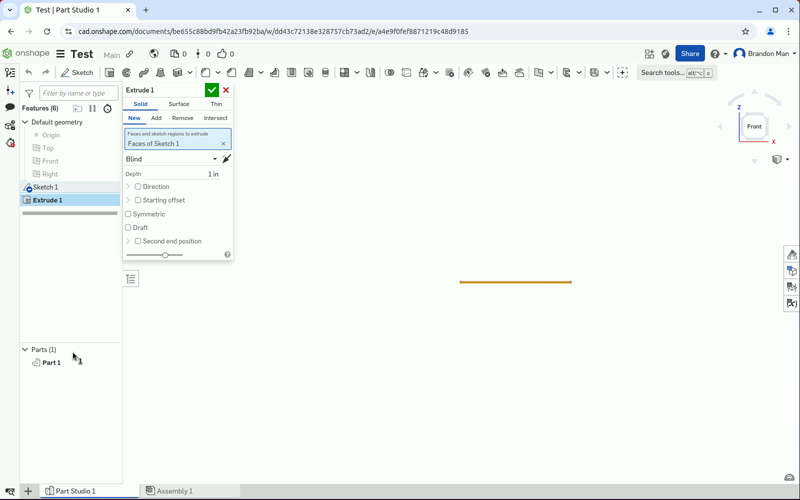
mouse_move(143, 106)
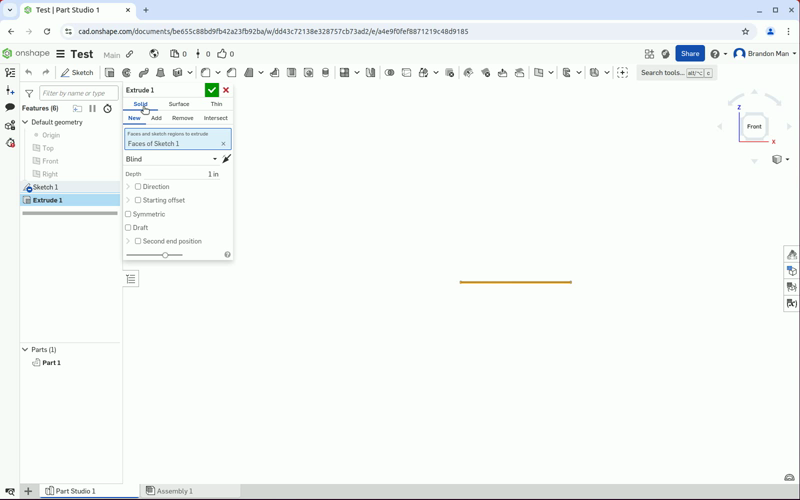
click(143, 106)
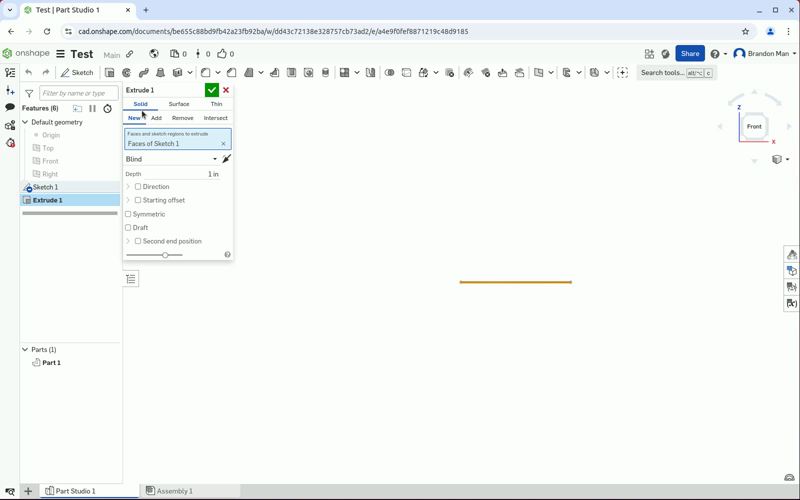
mouse_move(137, 120)
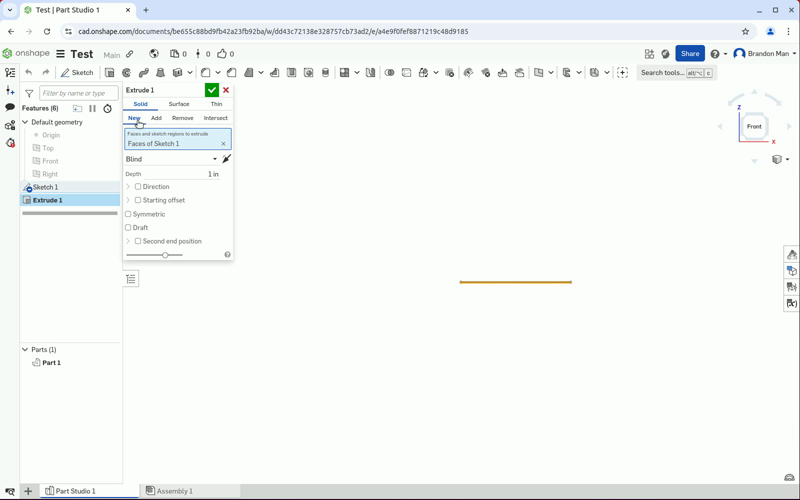
click(137, 120)
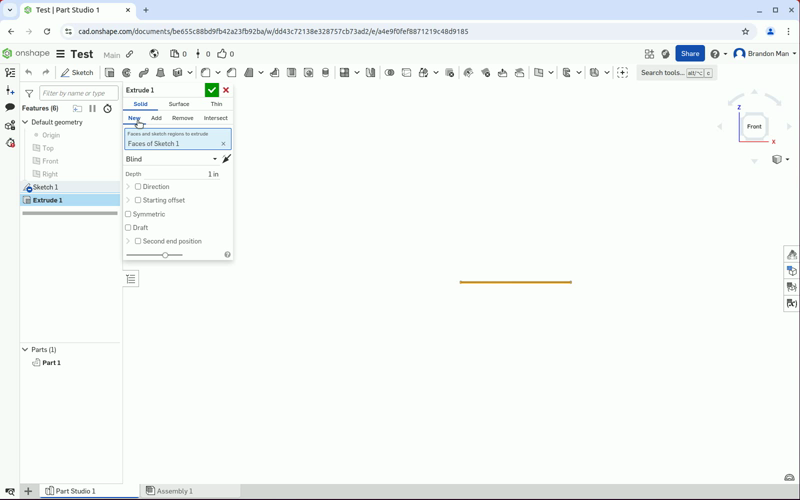
key(tab, 4)
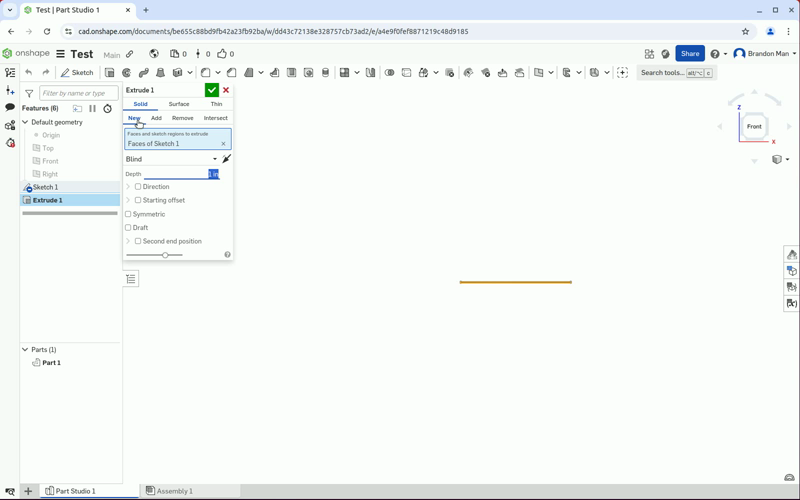
text(0.241)
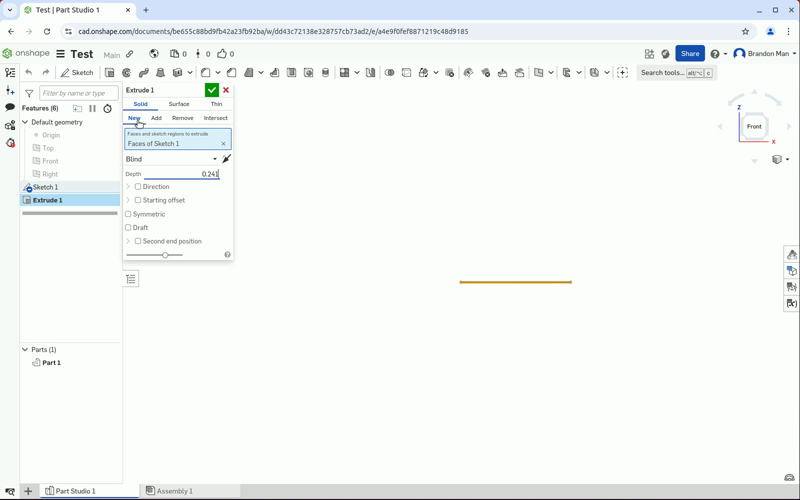
key(enter)
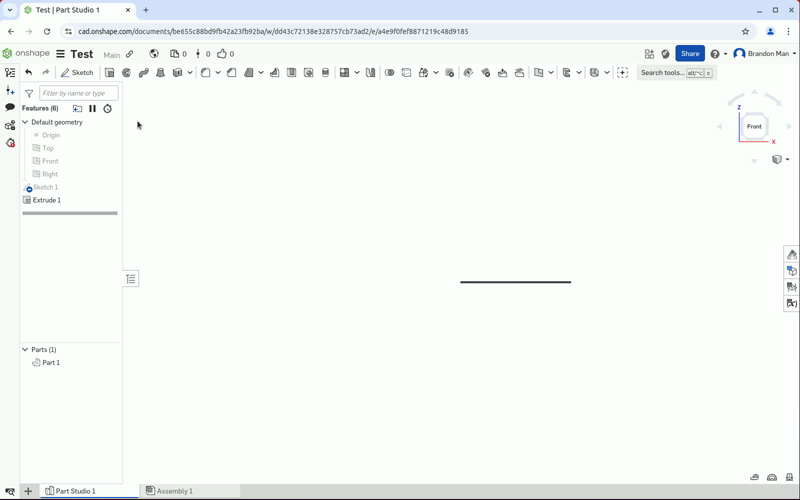
key(shift+h)
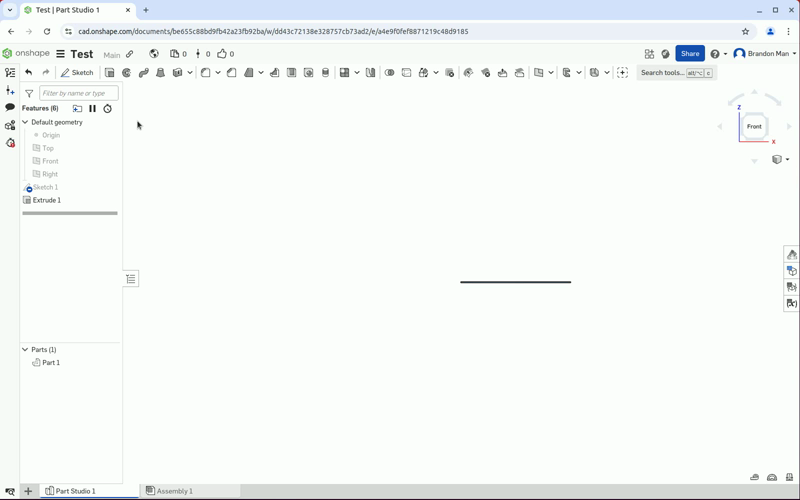
key(shift+h)
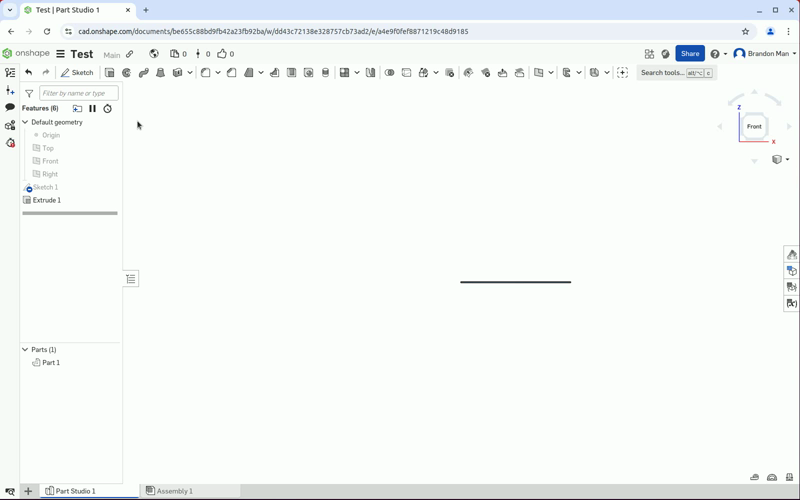
mouse_move(73, 189)
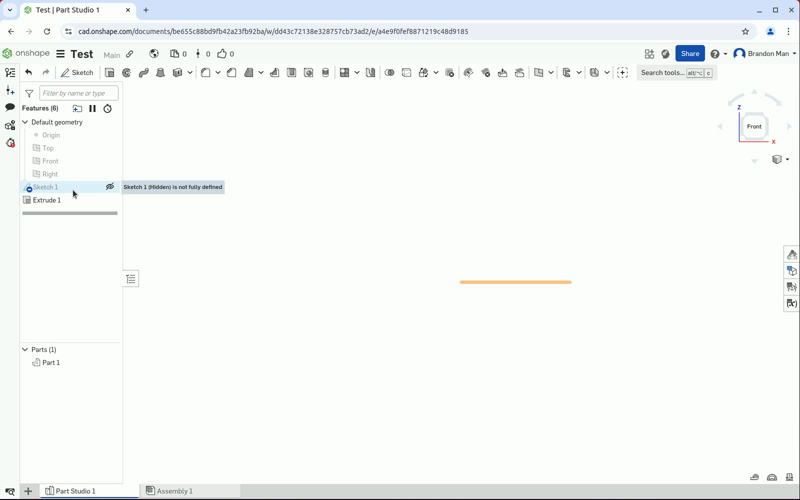
click(73, 189)
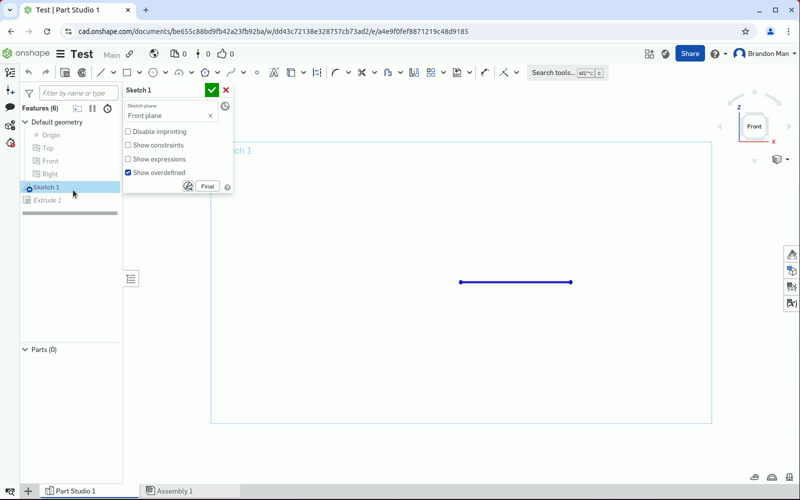
mouse_move(229, 92)
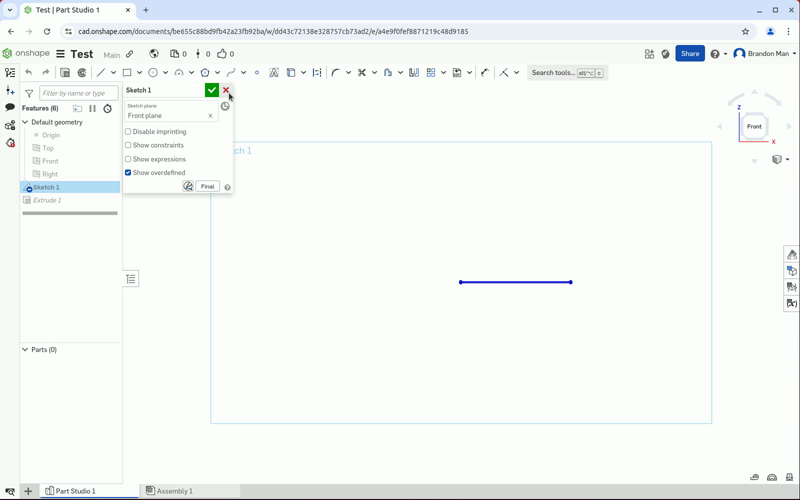
click(229, 92)
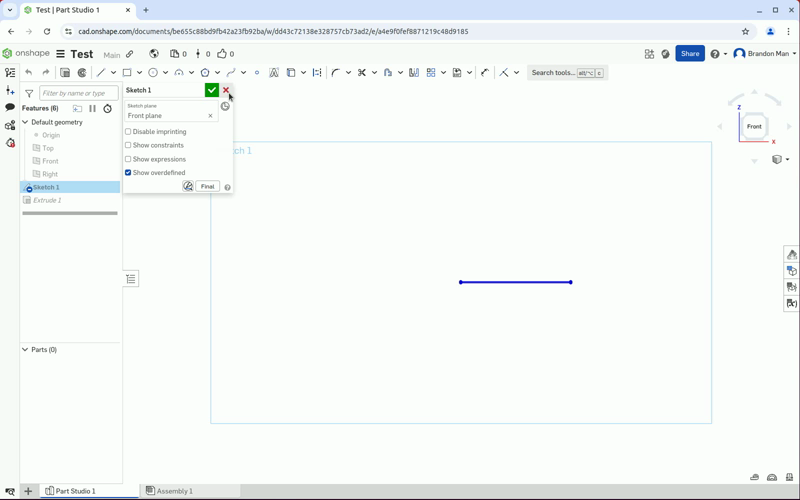
key(shift+s)
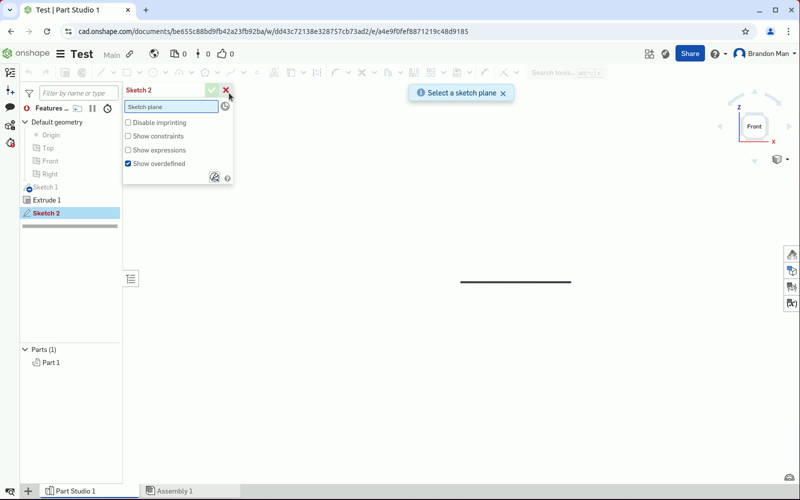
mouse_move(73, 163)
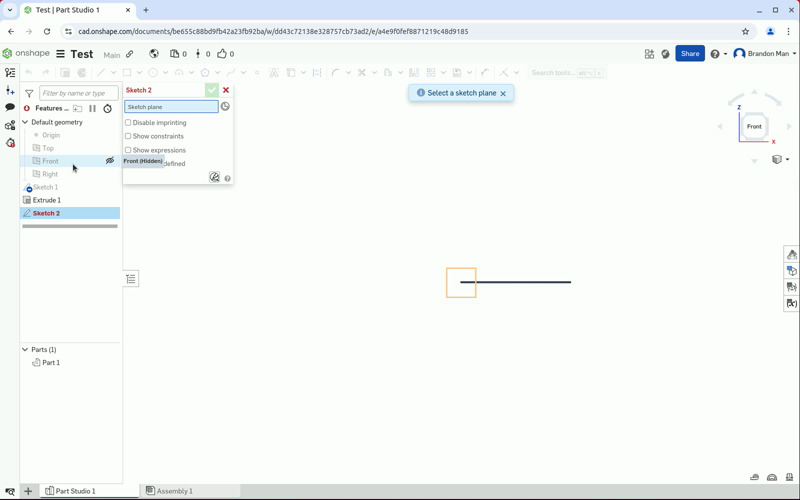
click(73, 163)
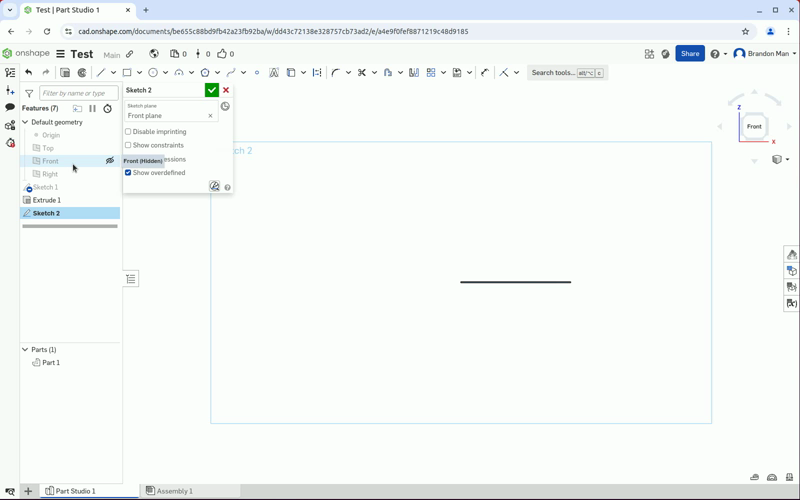
mouse_move(73, 352)
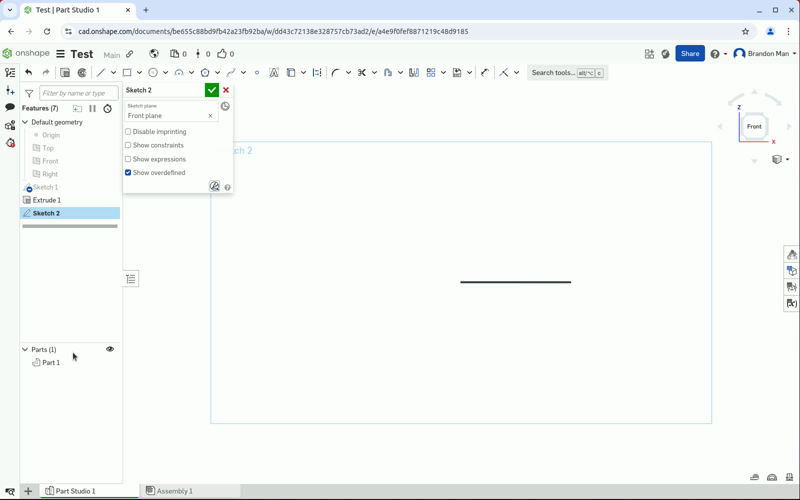
key(y)
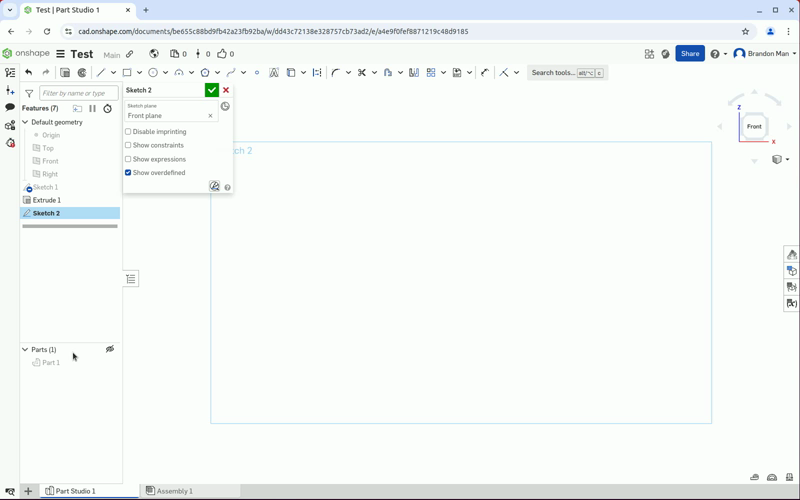
key(l)
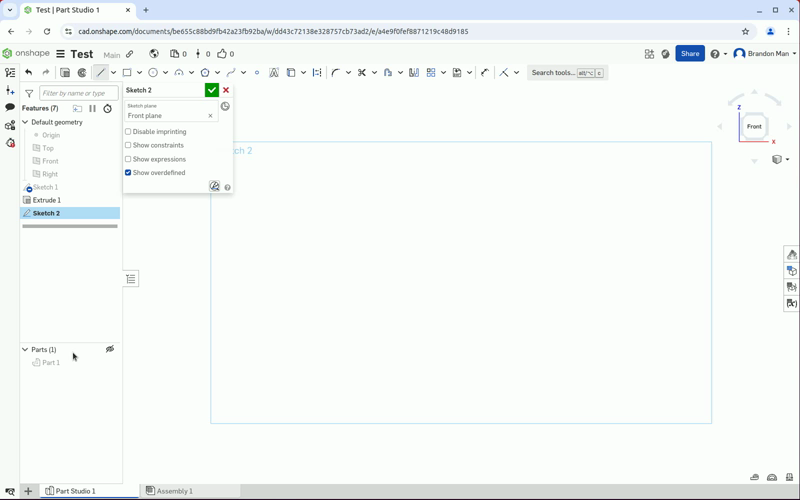
key_down(shift)
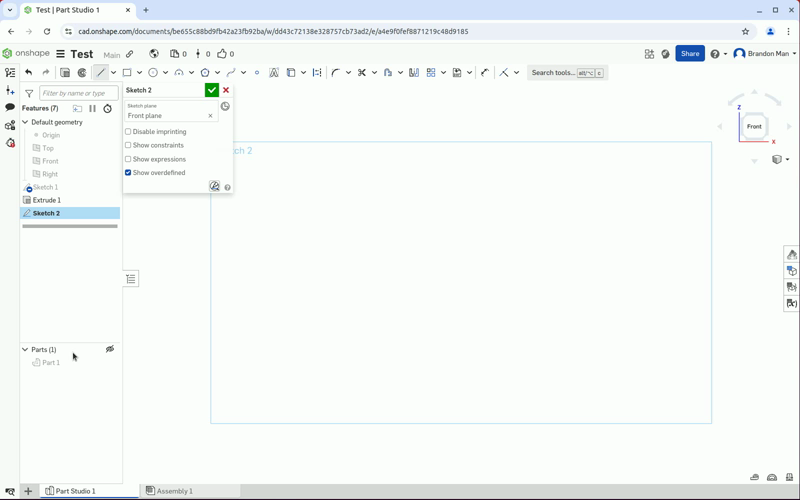
mouse_move(460, 282)
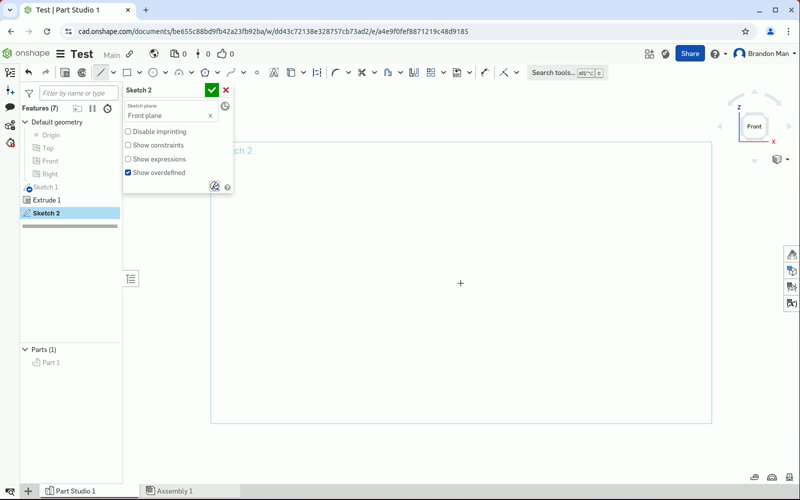
click(460, 282)
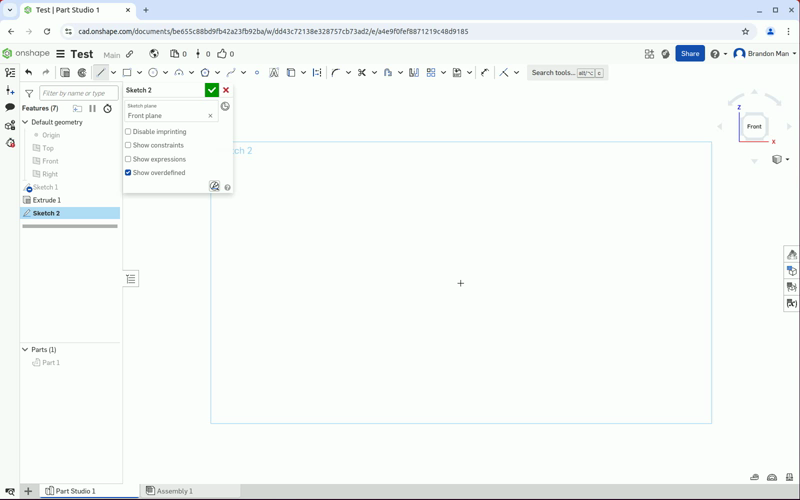
key_up(shift)
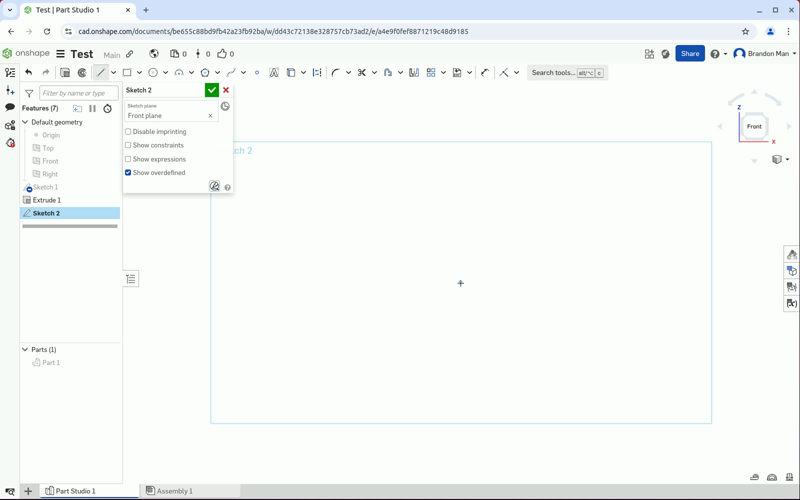
key_down(shift)
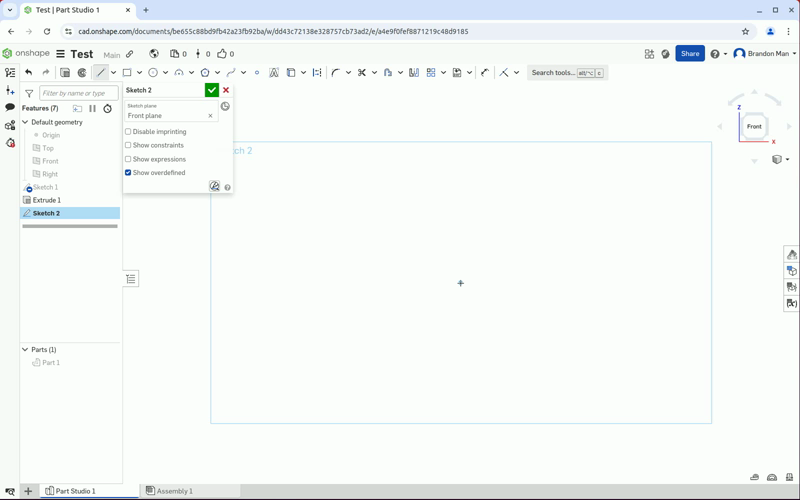
mouse_move(490, 282)
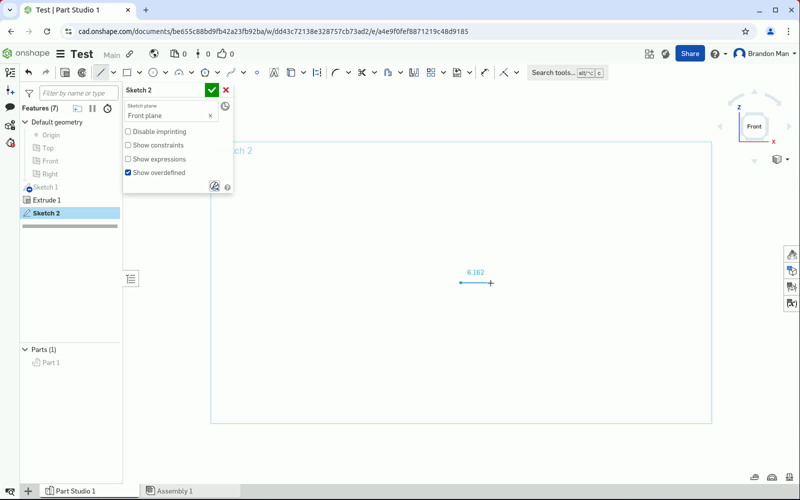
mouse_move(460, 281)
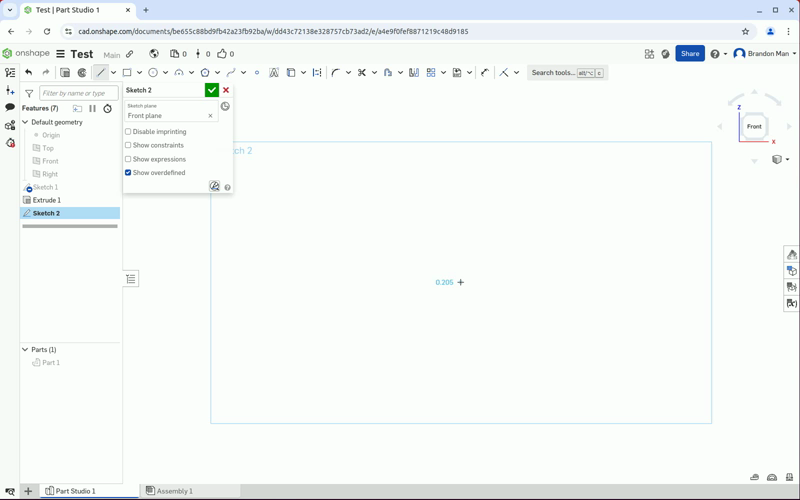
scroll(6)
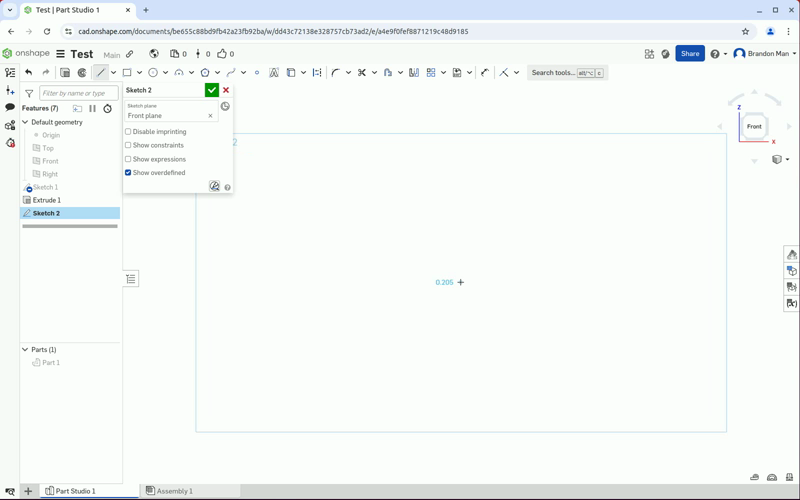
scroll(6)
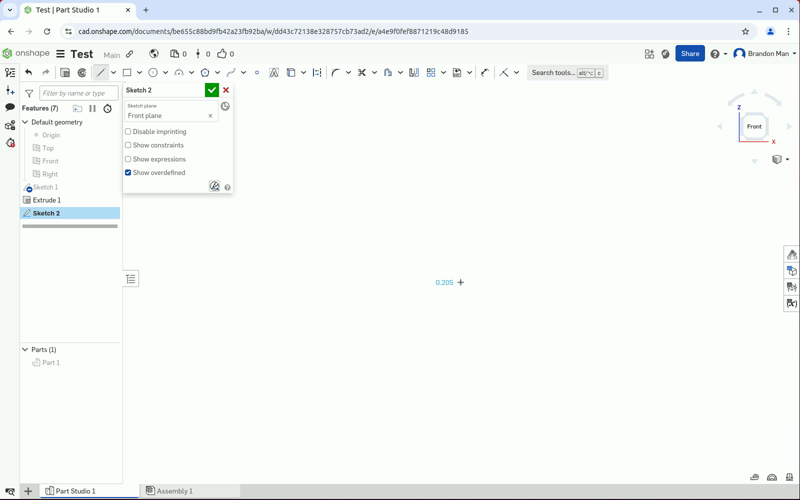
scroll(6)
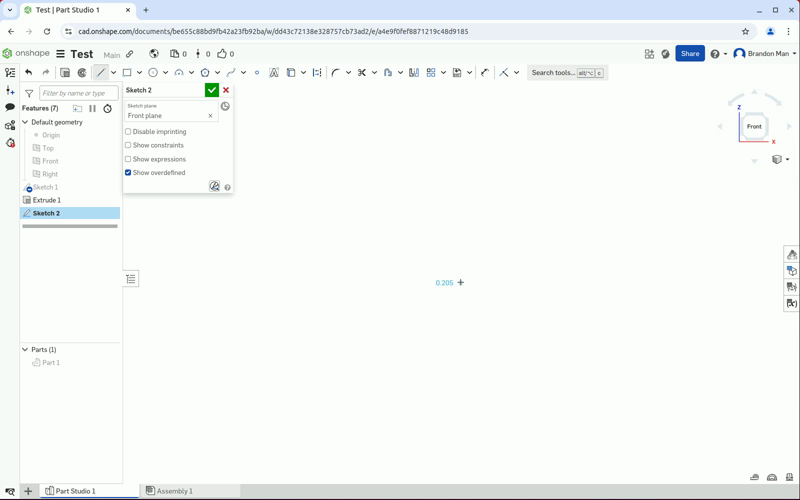
scroll(6)
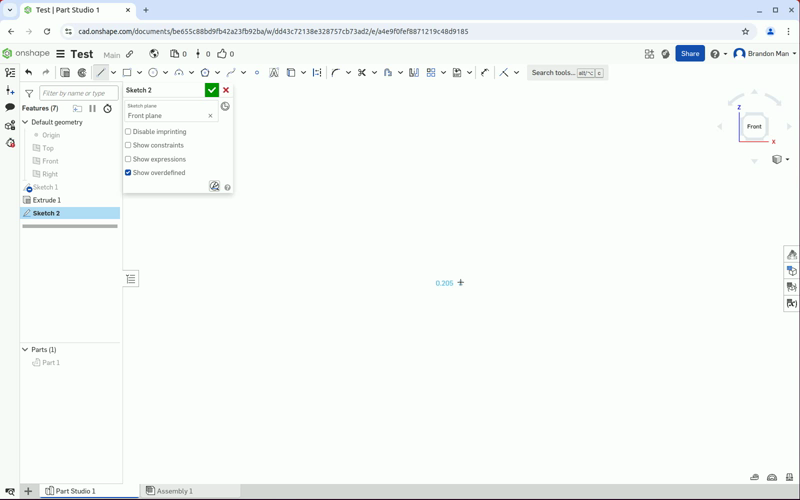
scroll(6)
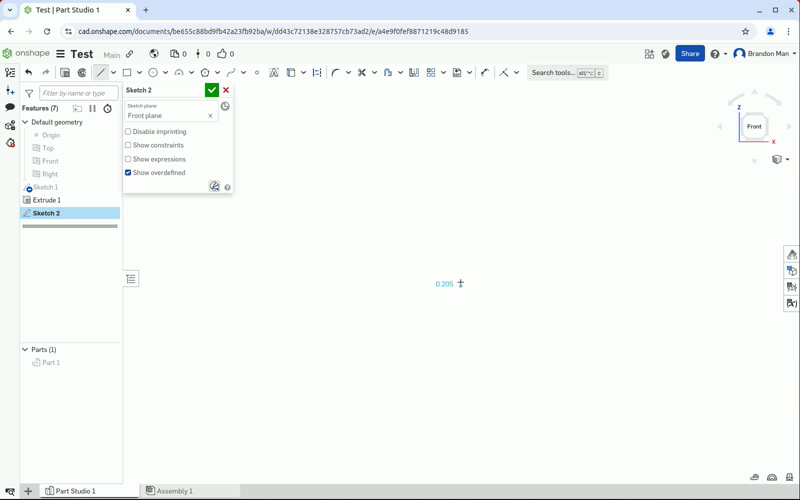
scroll(6)
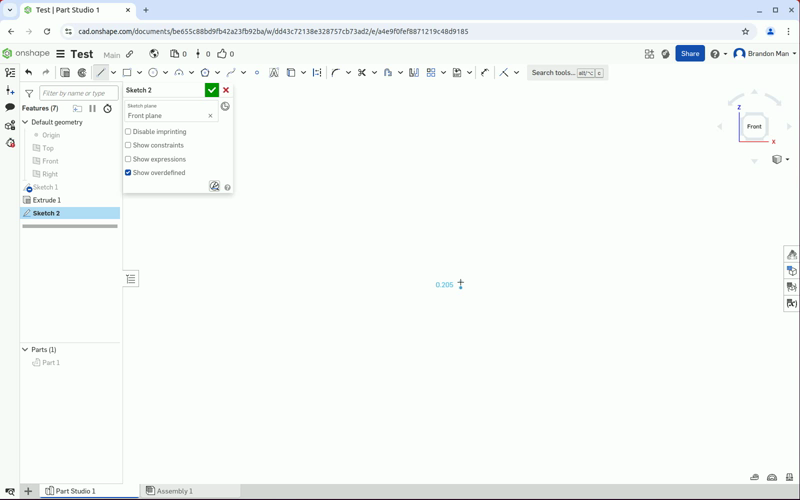
scroll(6)
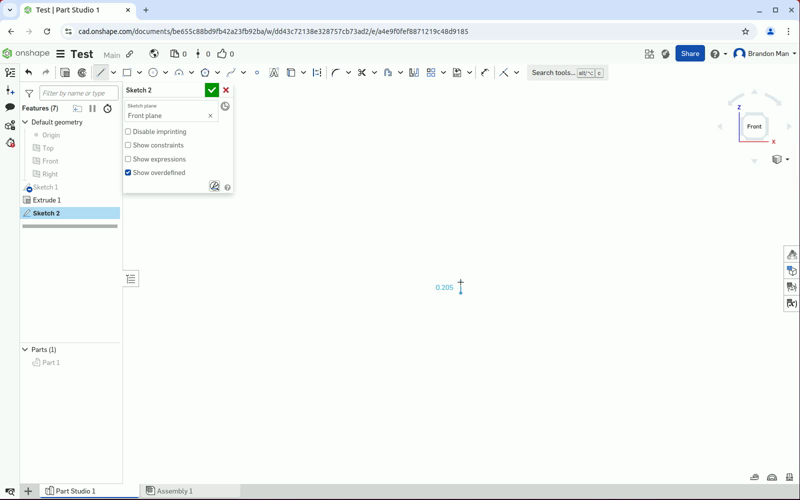
click(460, 281)
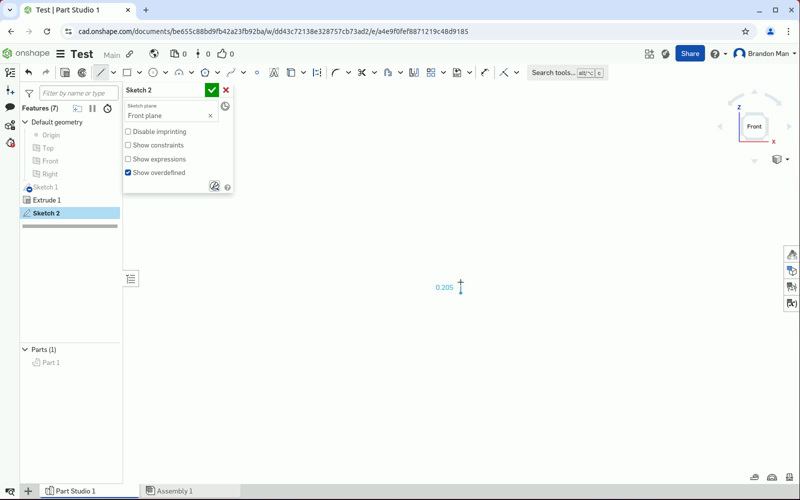
scroll(-6)
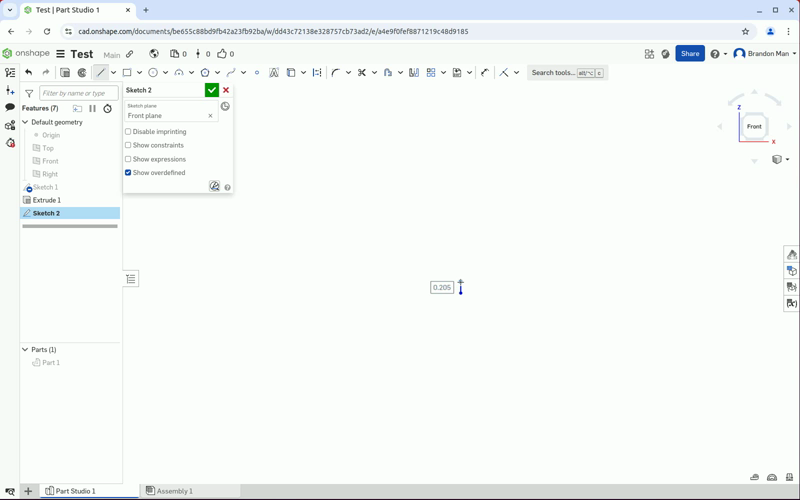
scroll(-6)
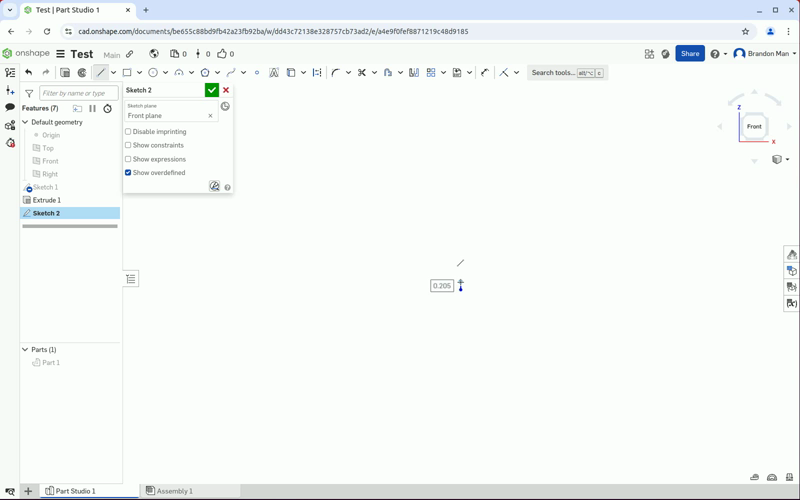
scroll(-6)
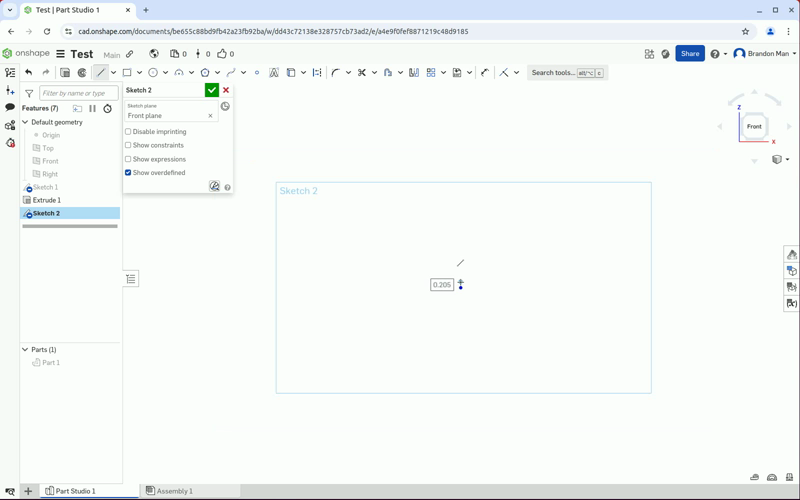
scroll(-6)
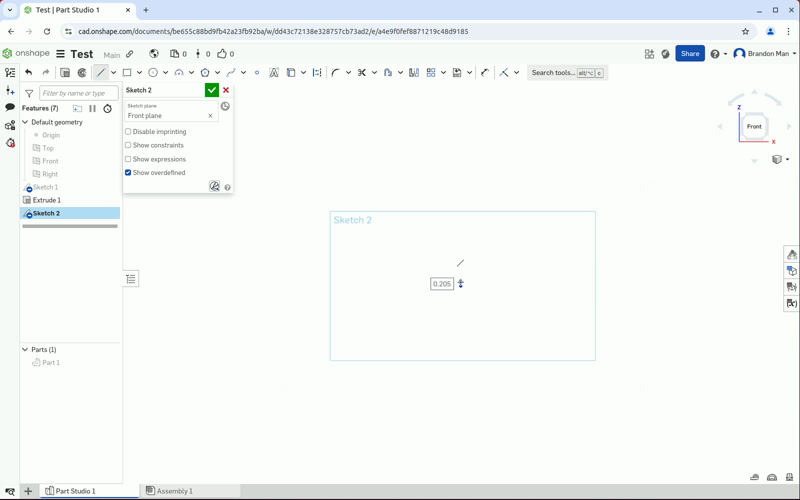
scroll(-6)
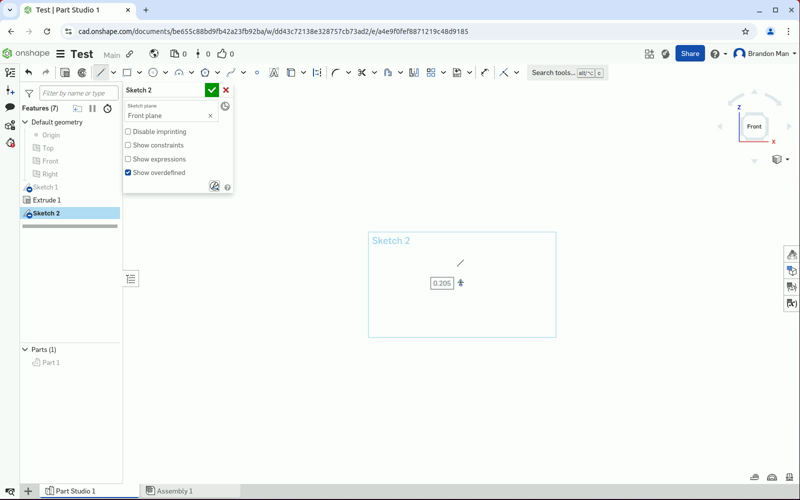
scroll(-6)
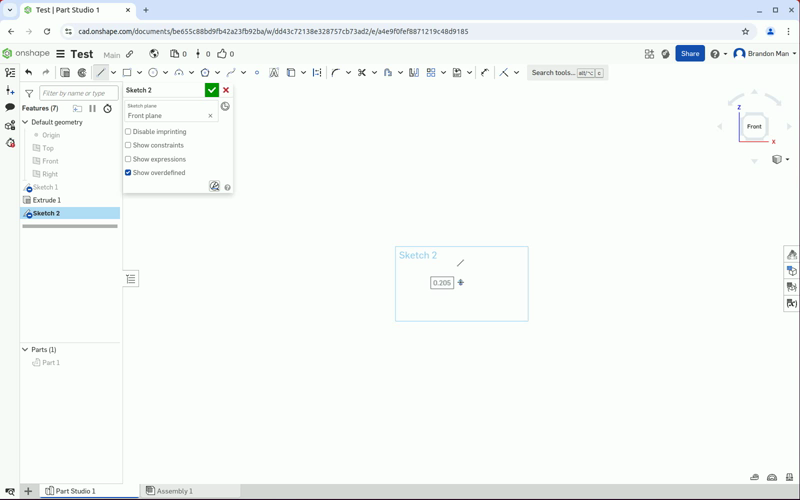
scroll(-6)
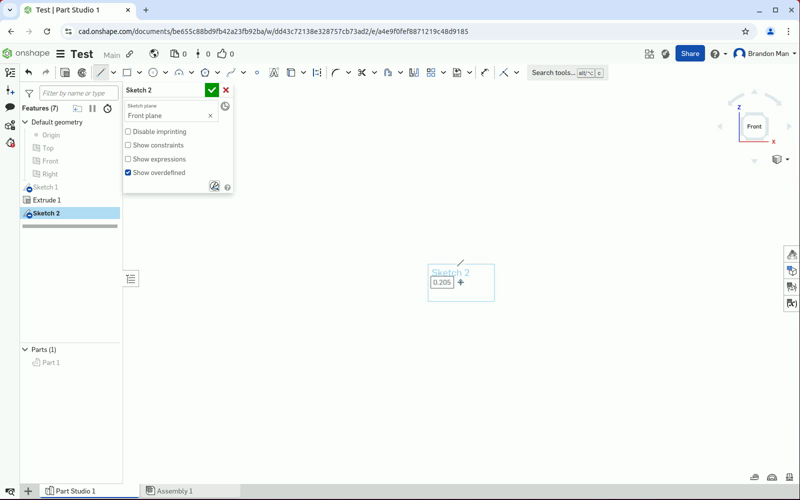
key_up(shift)
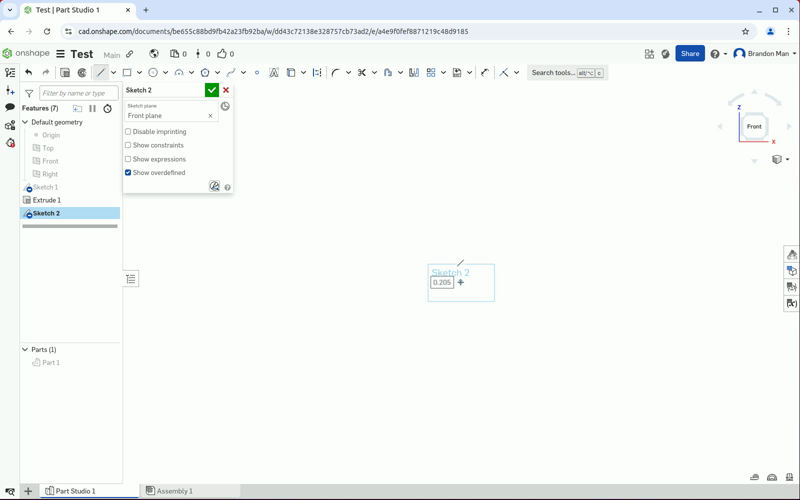
key(esc)
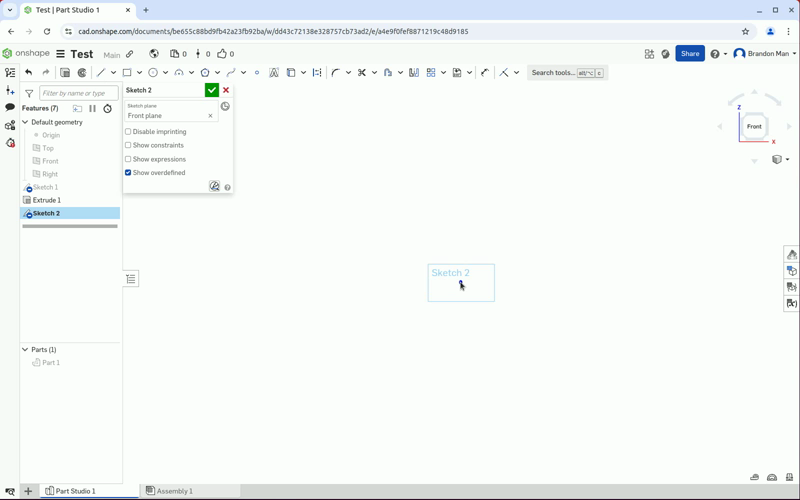
key(a)
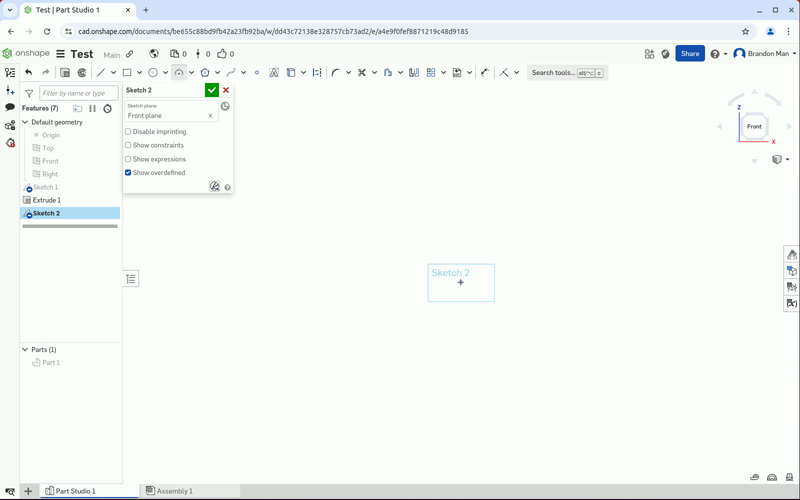
mouse_move(460, 281)
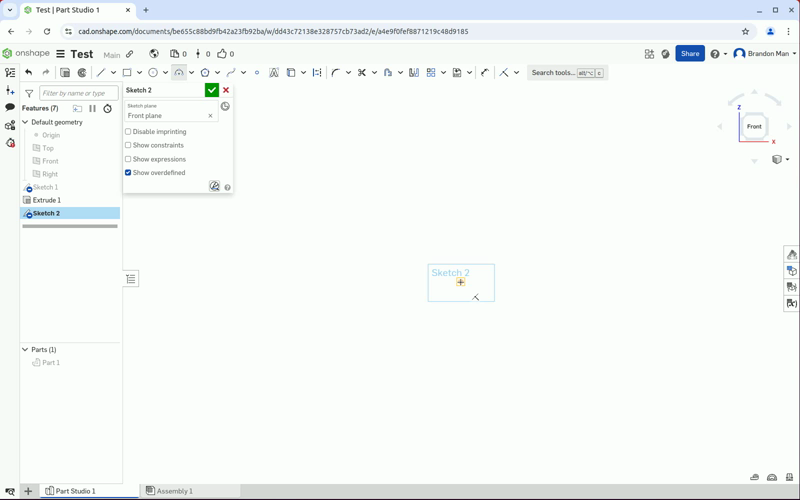
scroll(6)
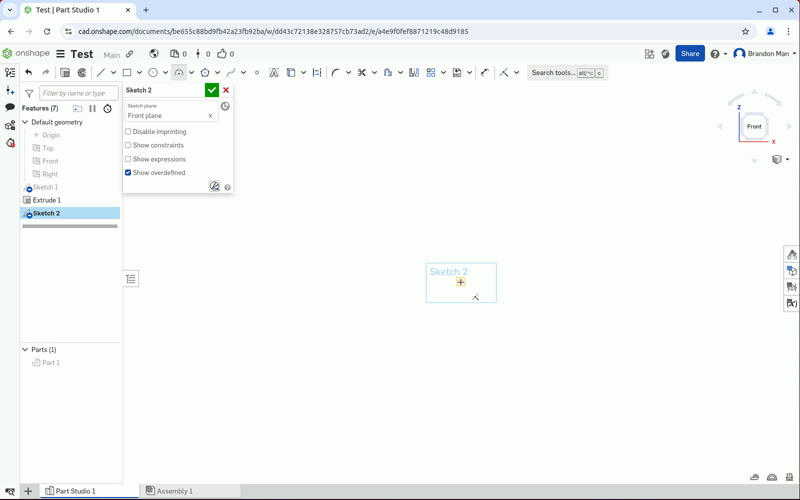
scroll(6)
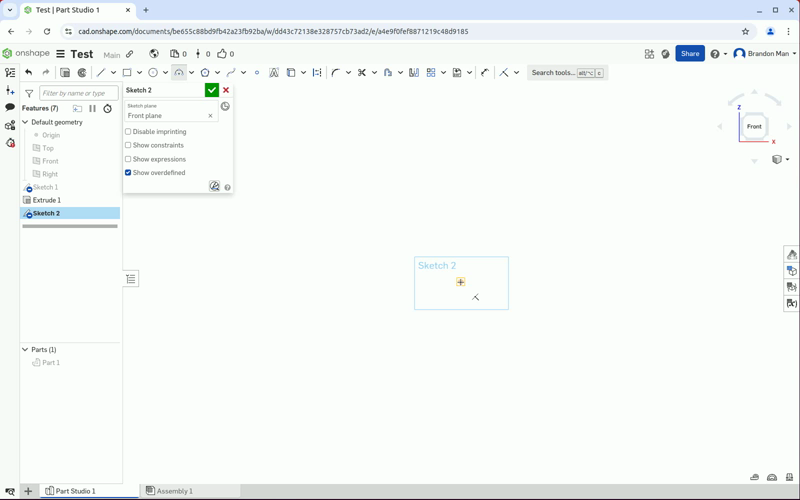
scroll(6)
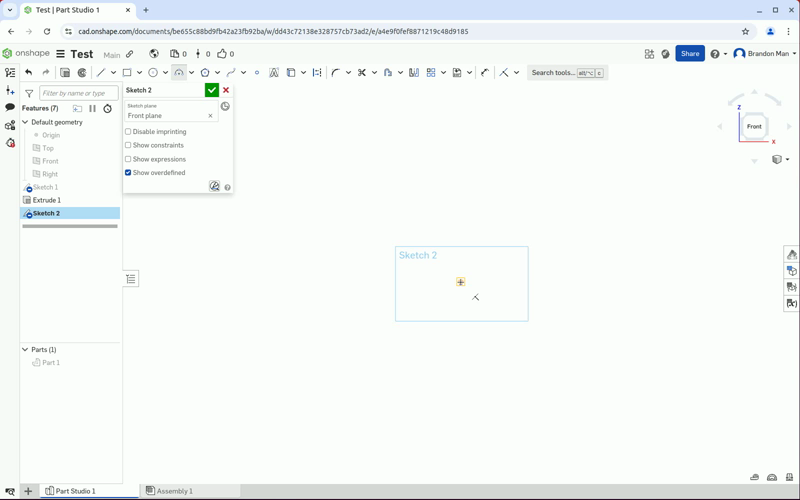
scroll(6)
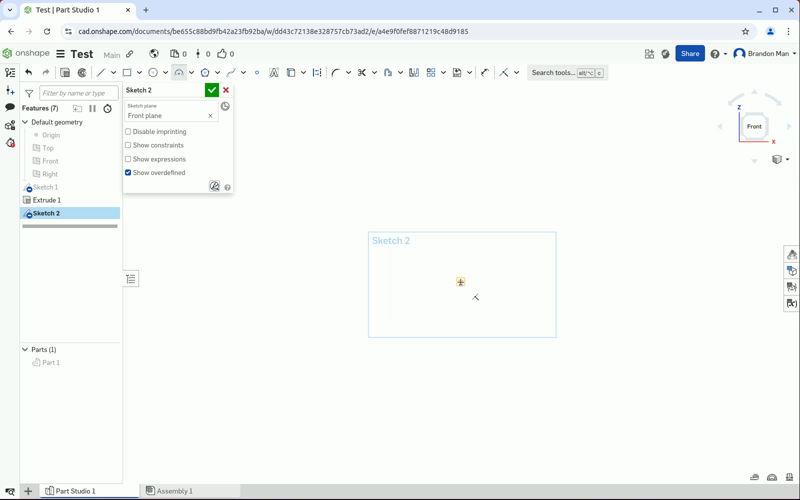
scroll(6)
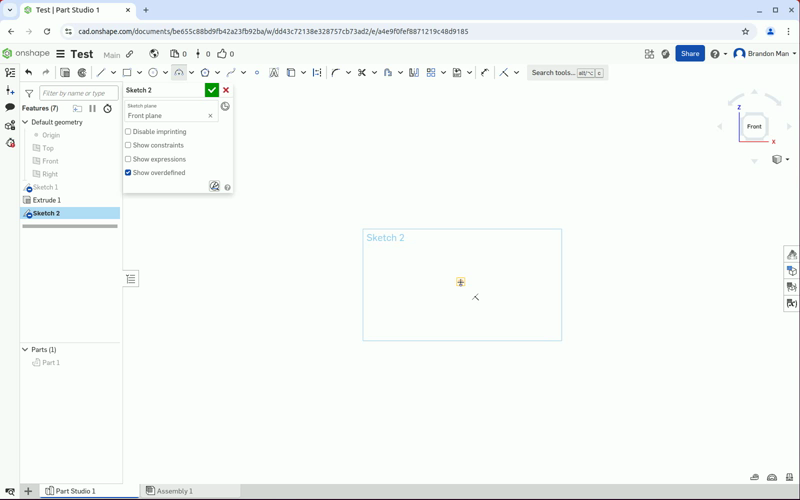
scroll(6)
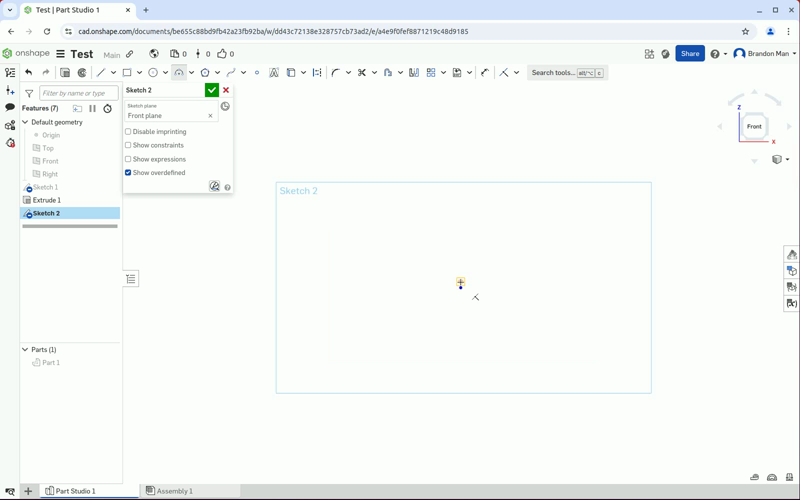
scroll(6)
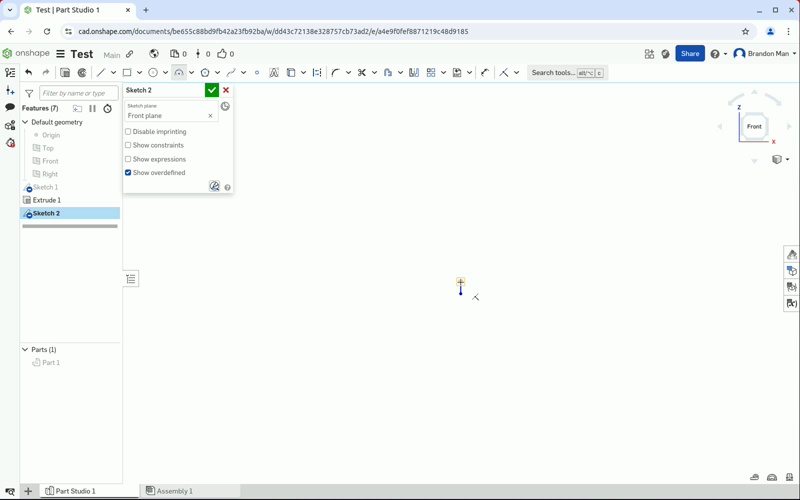
click(460, 281)
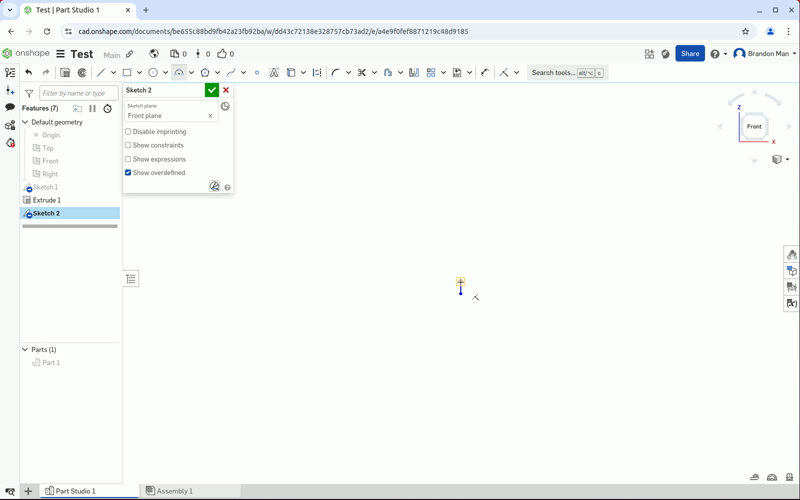
scroll(-6)
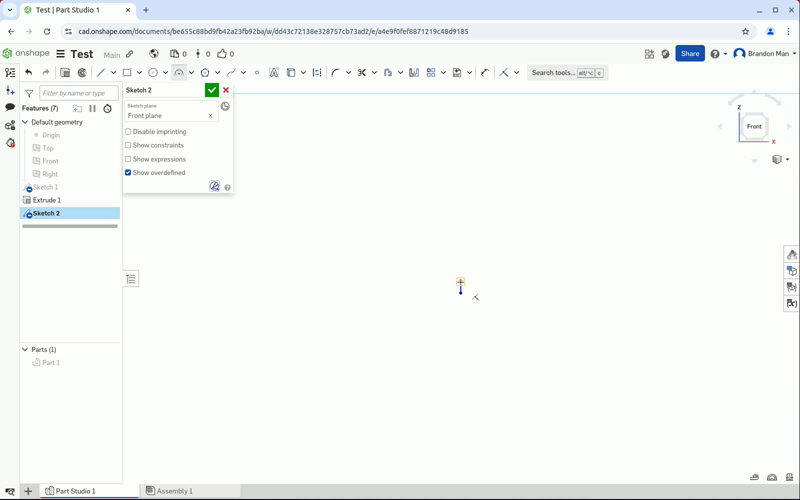
scroll(-6)
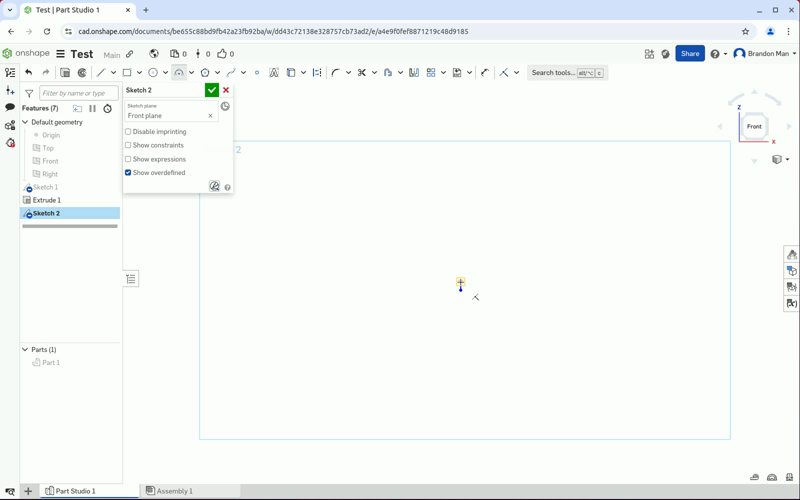
scroll(-6)
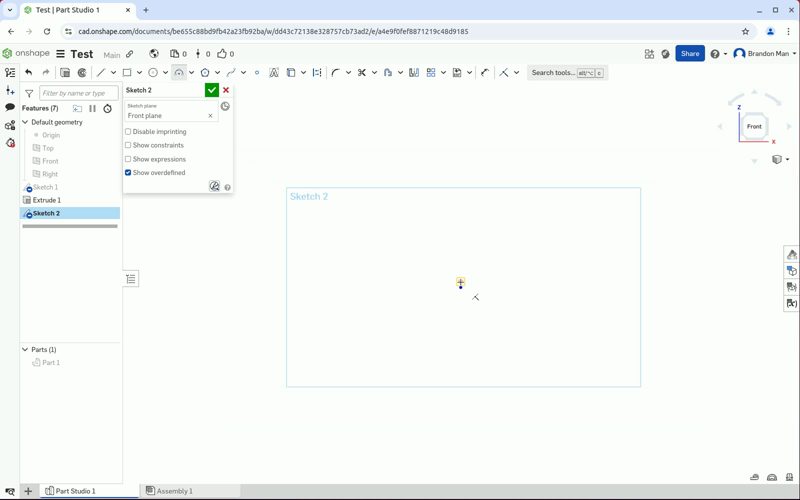
scroll(-6)
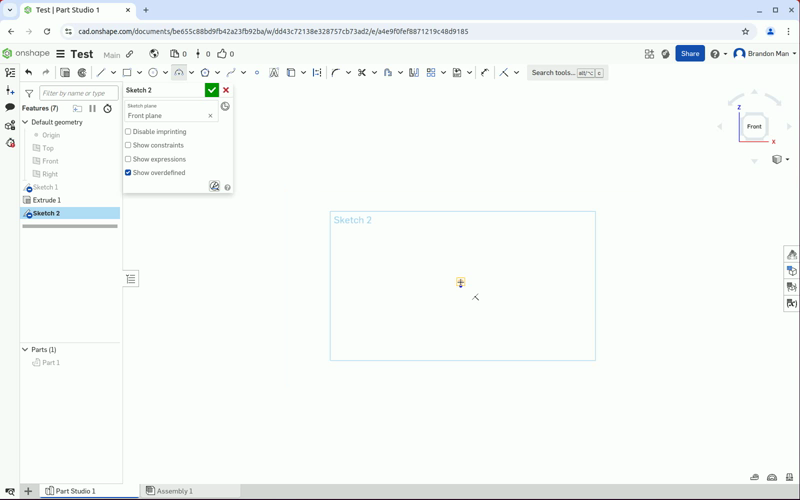
scroll(-6)
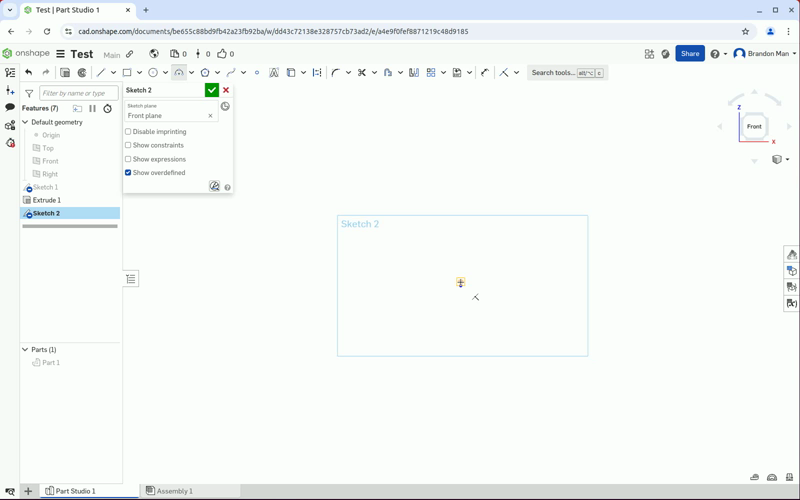
scroll(-6)
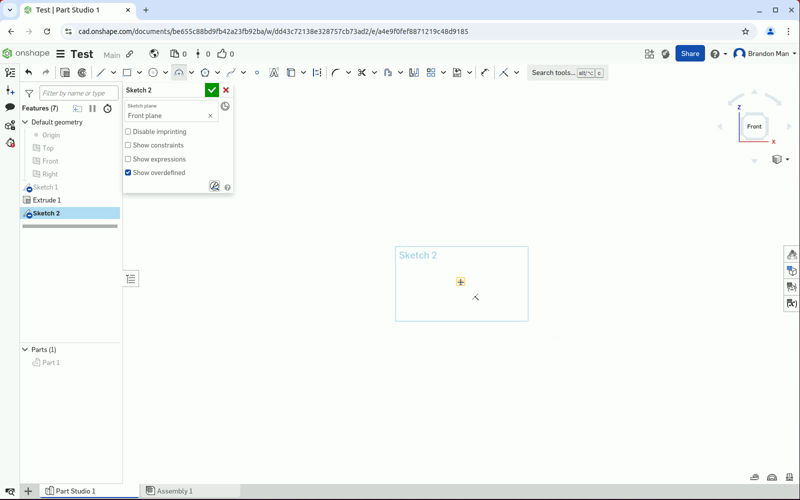
scroll(-6)
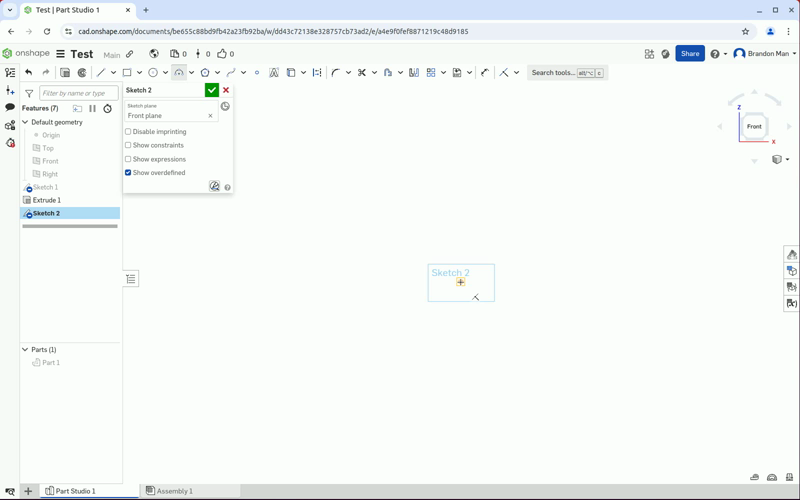
mouse_move(460, 282)
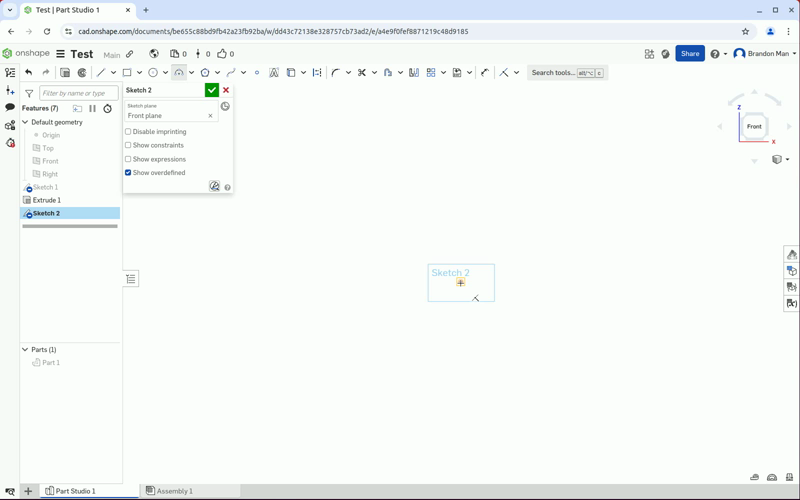
scroll(6)
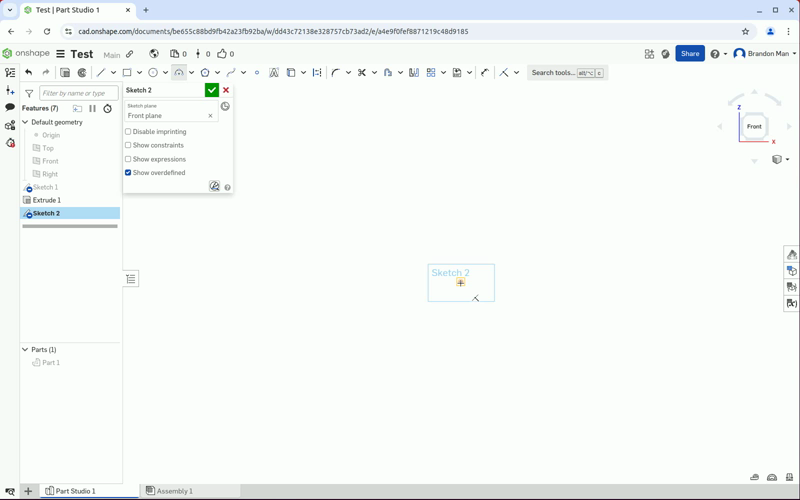
scroll(6)
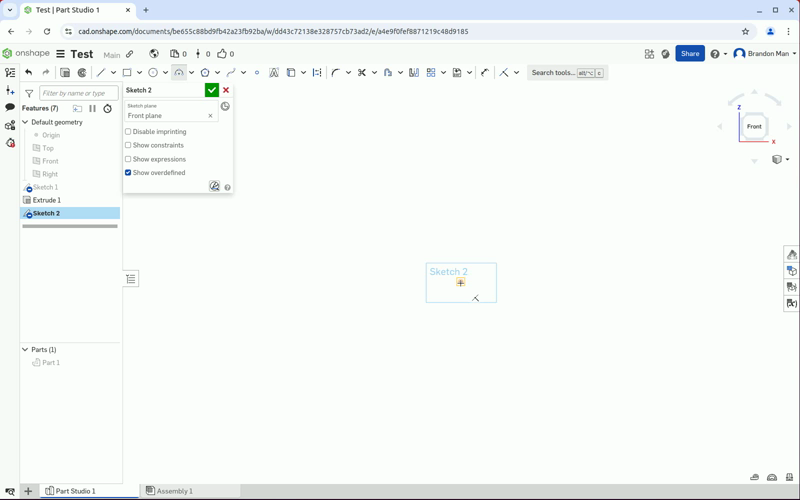
scroll(6)
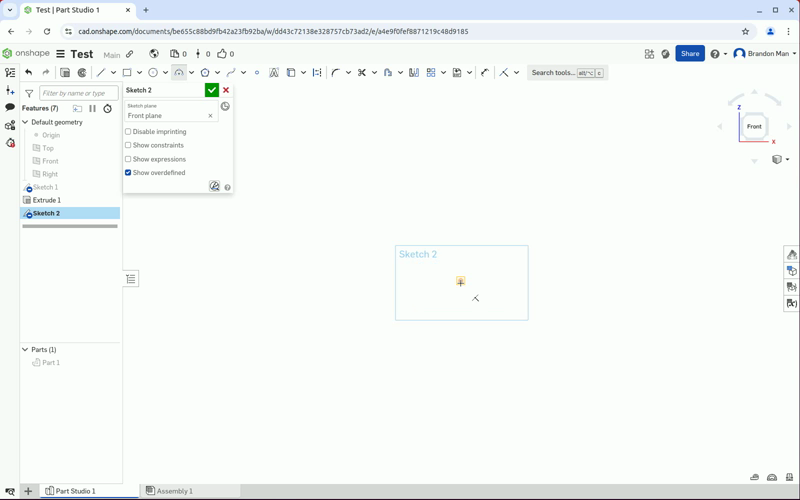
scroll(6)
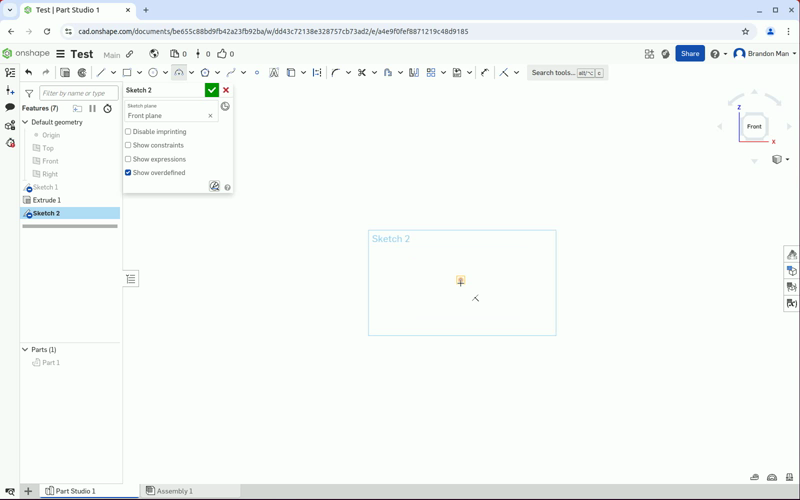
scroll(6)
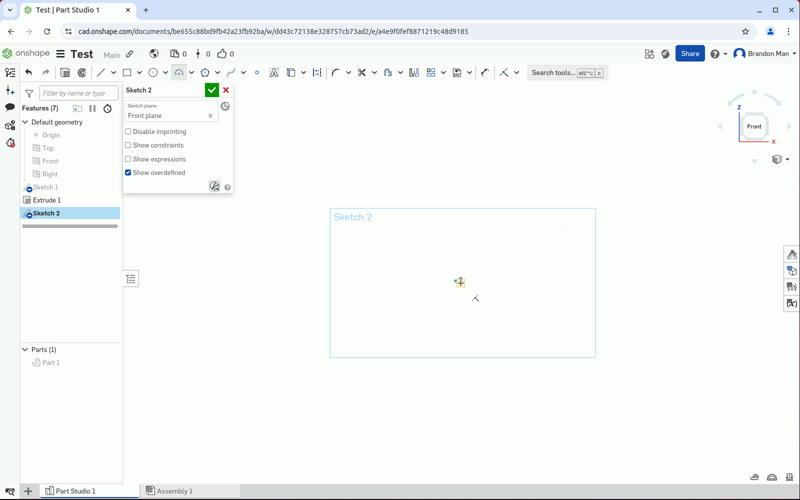
scroll(6)
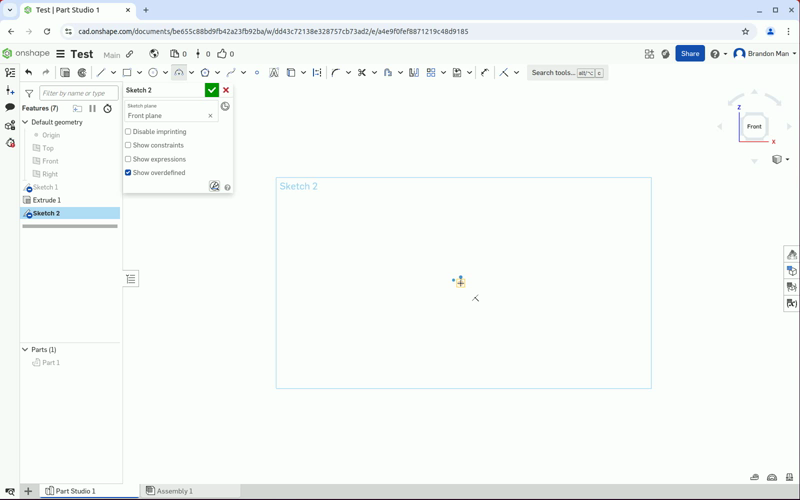
scroll(6)
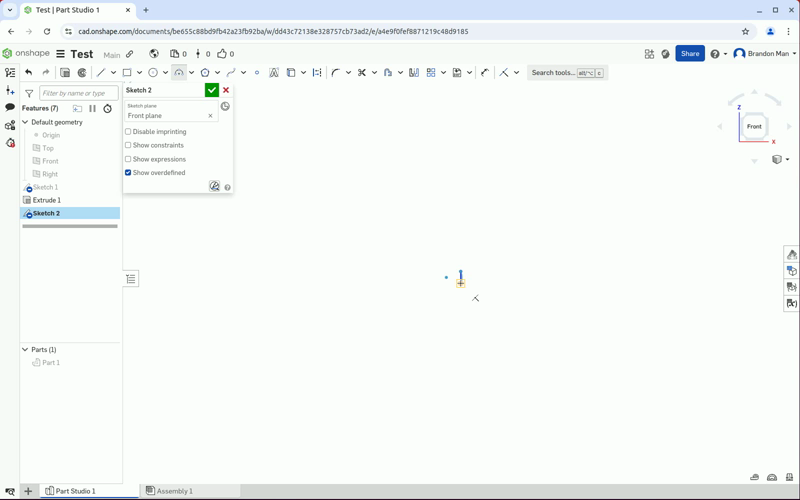
click(460, 282)
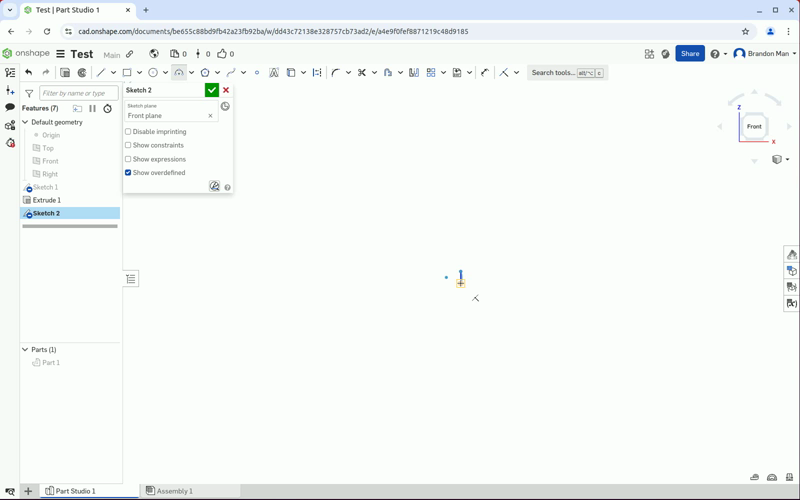
scroll(-6)
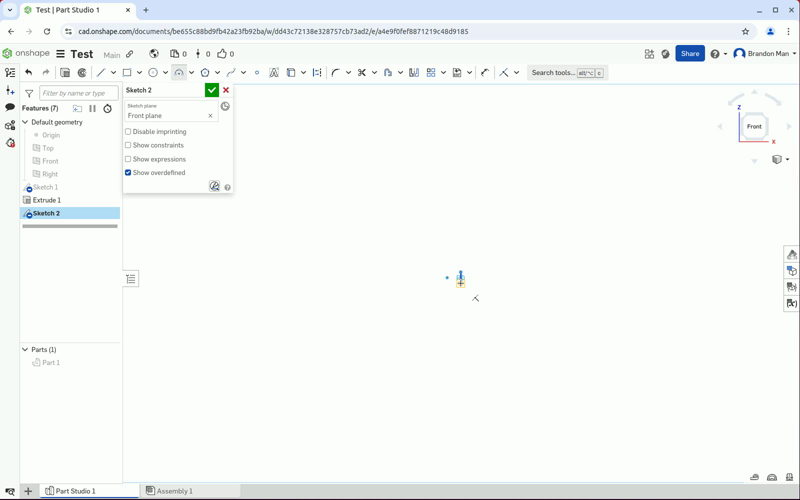
scroll(-6)
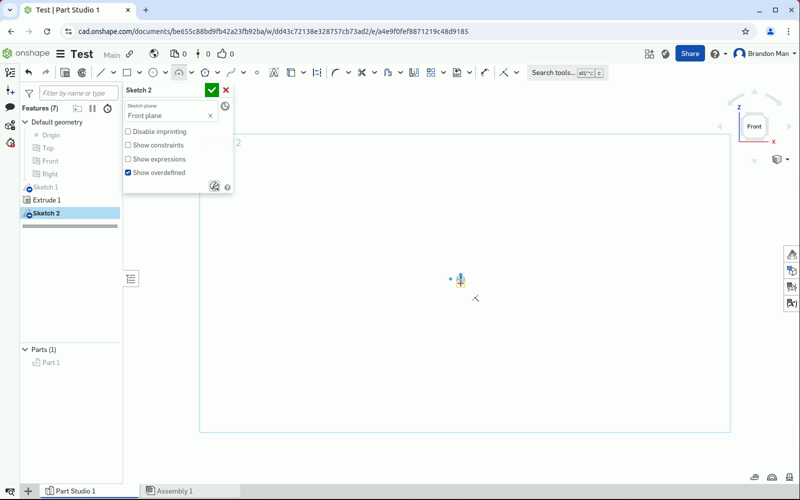
scroll(-6)
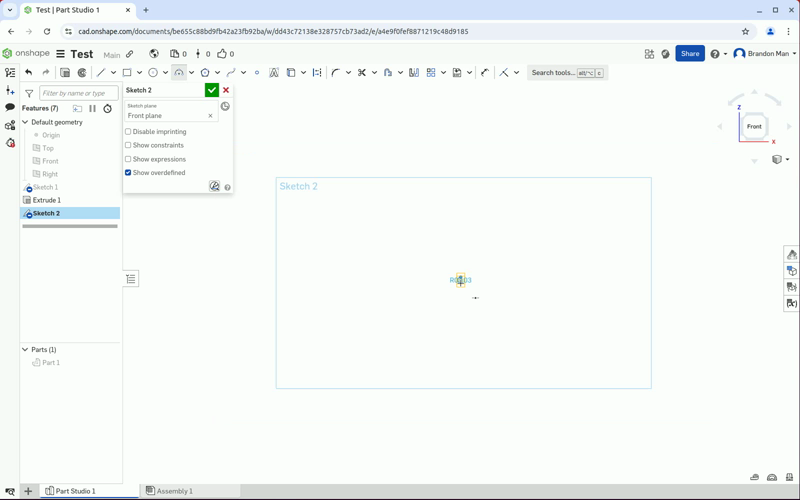
scroll(-6)
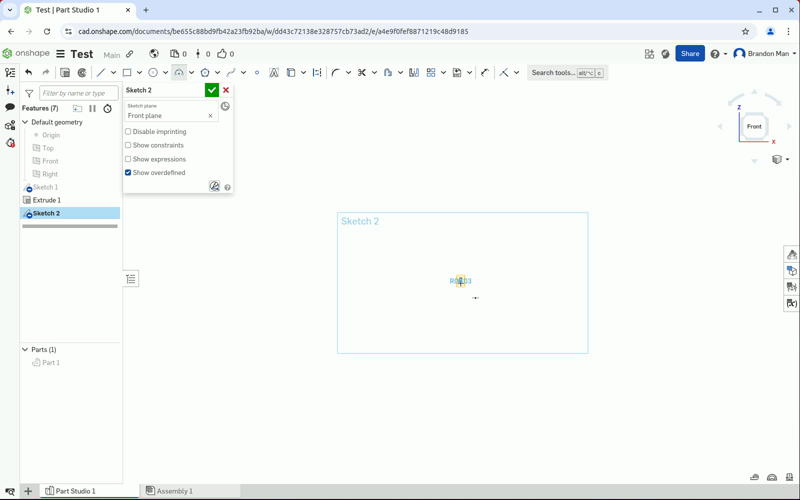
scroll(-6)
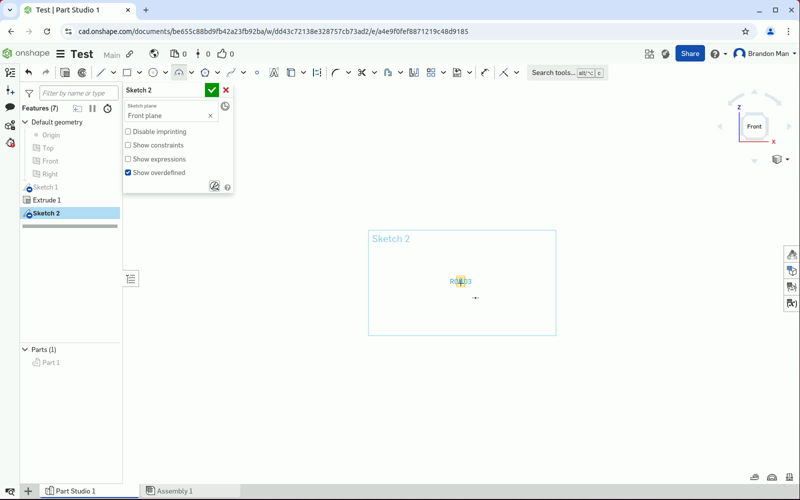
scroll(-6)
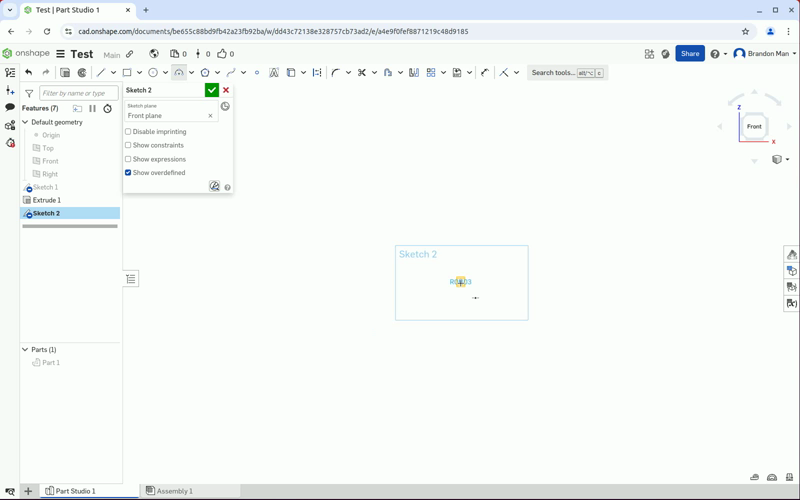
scroll(-6)
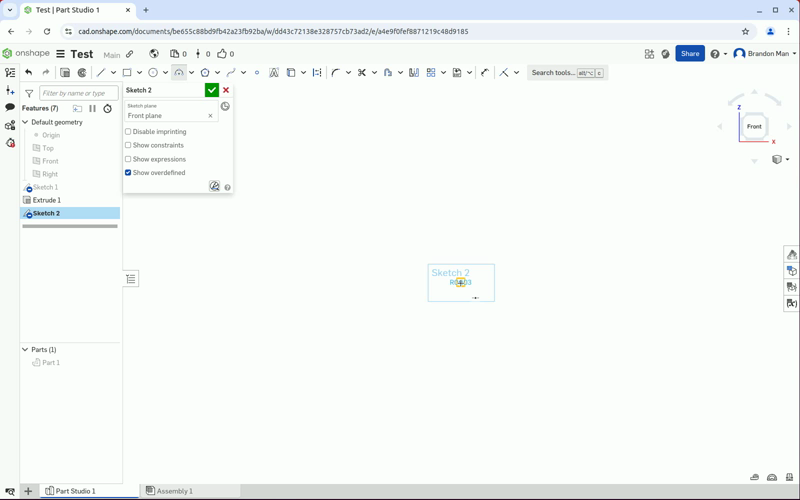
key_down(shift)
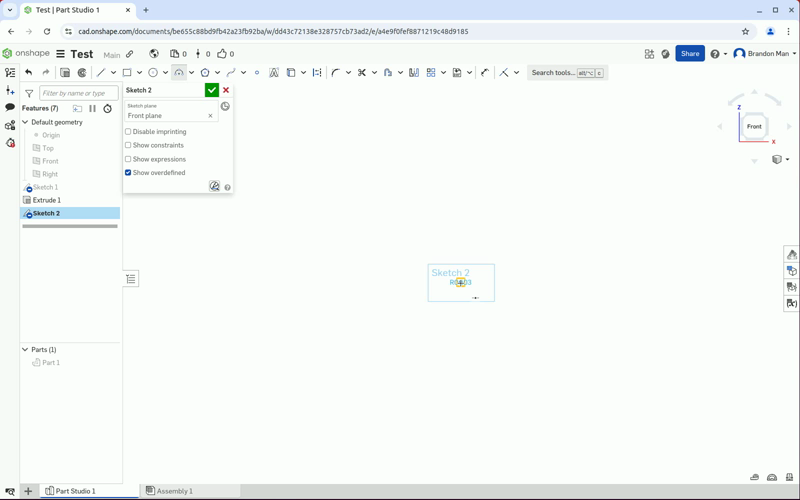
mouse_move(457, 282)
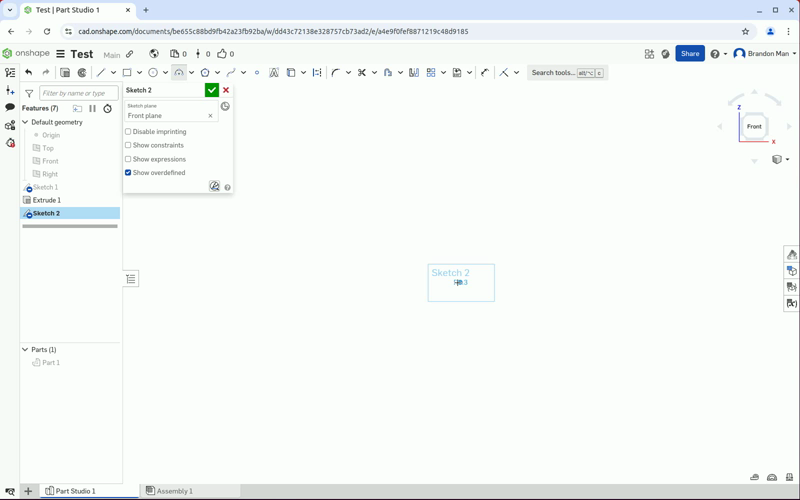
scroll(6)
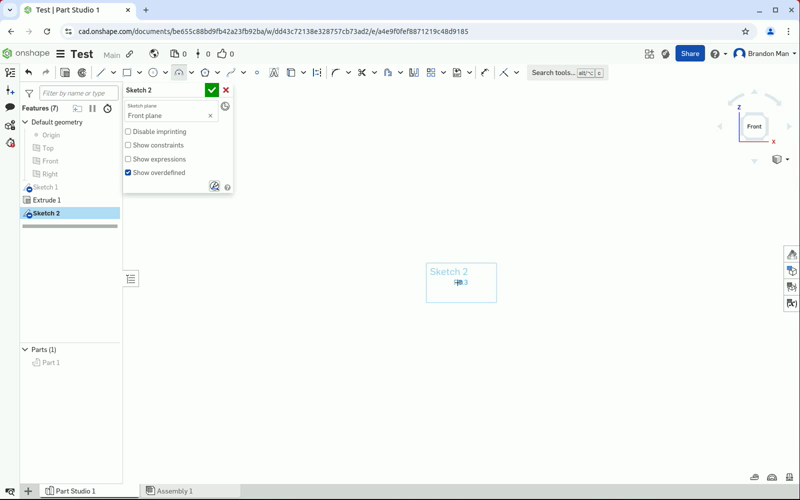
scroll(6)
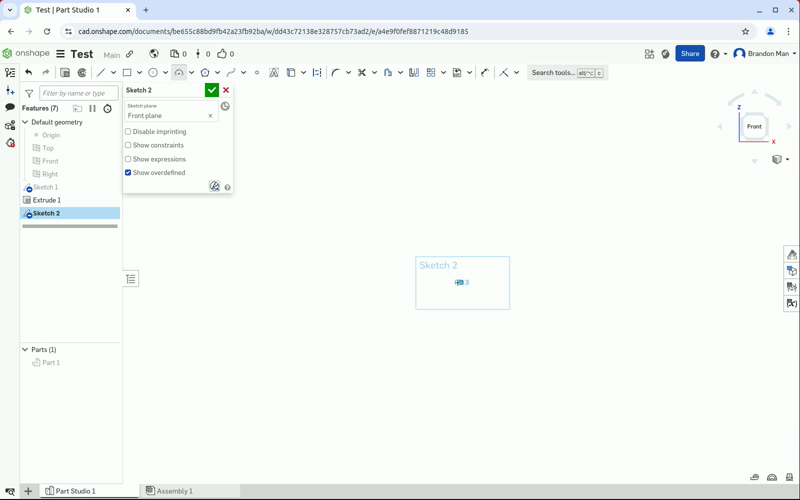
scroll(6)
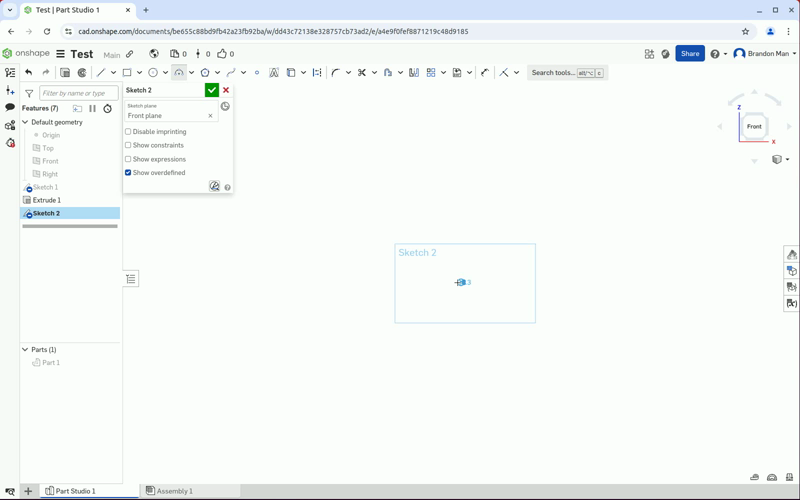
scroll(6)
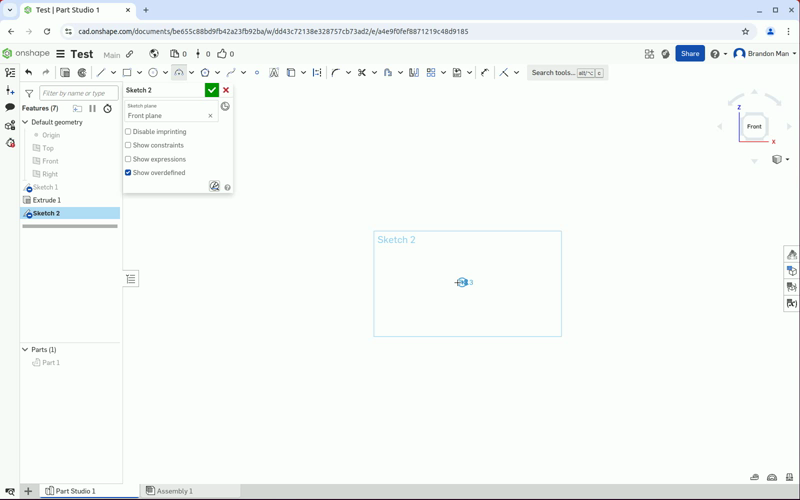
scroll(6)
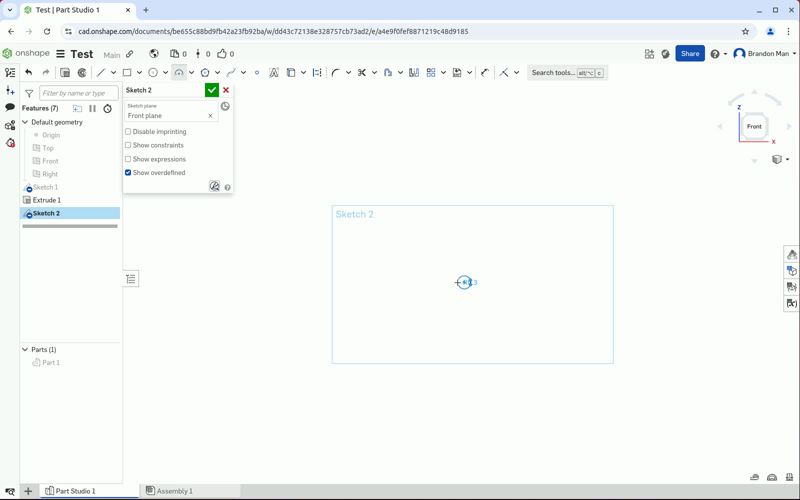
scroll(6)
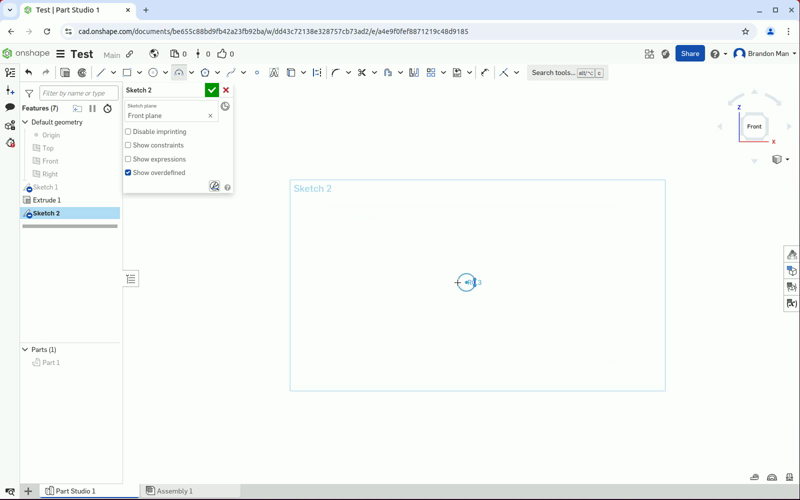
scroll(6)
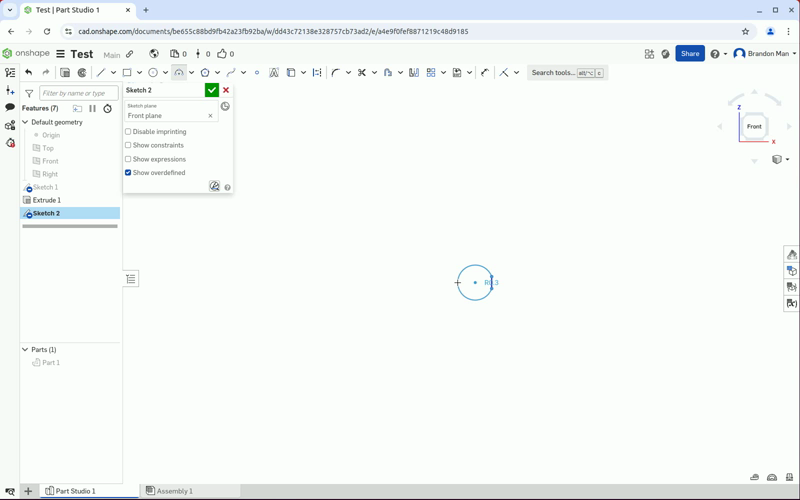
click(457, 282)
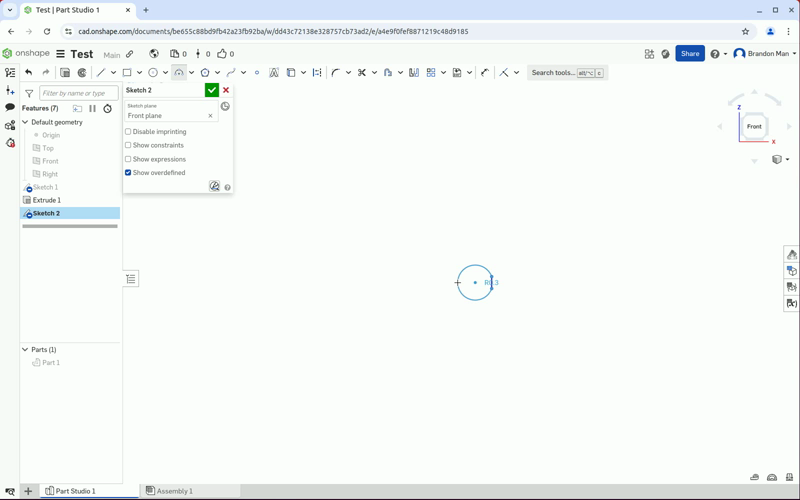
scroll(-6)
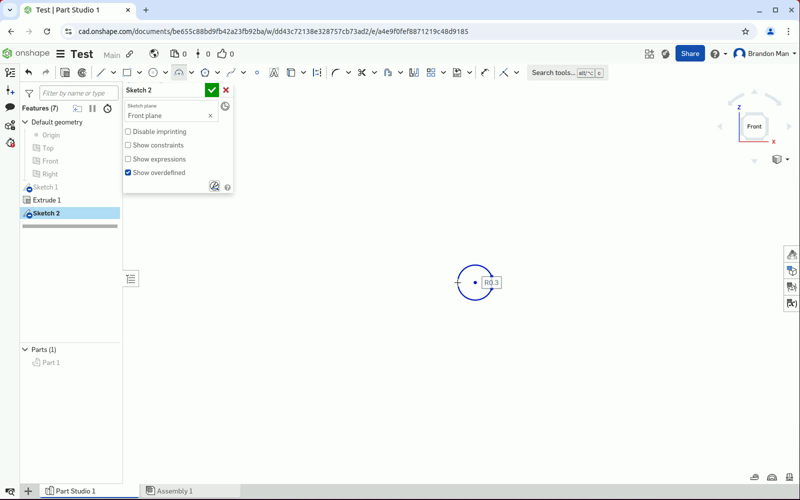
scroll(-6)
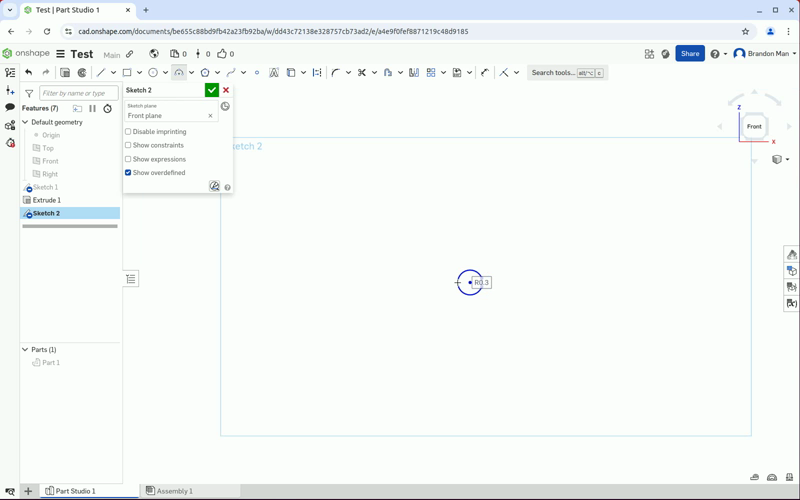
scroll(-6)
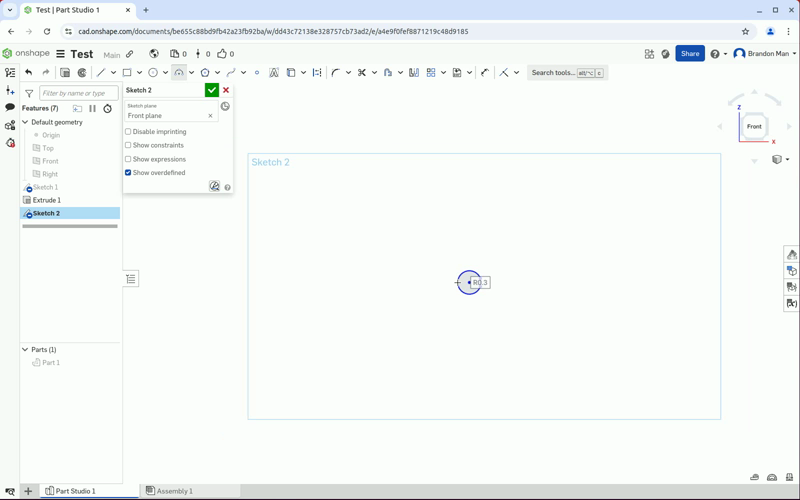
scroll(-6)
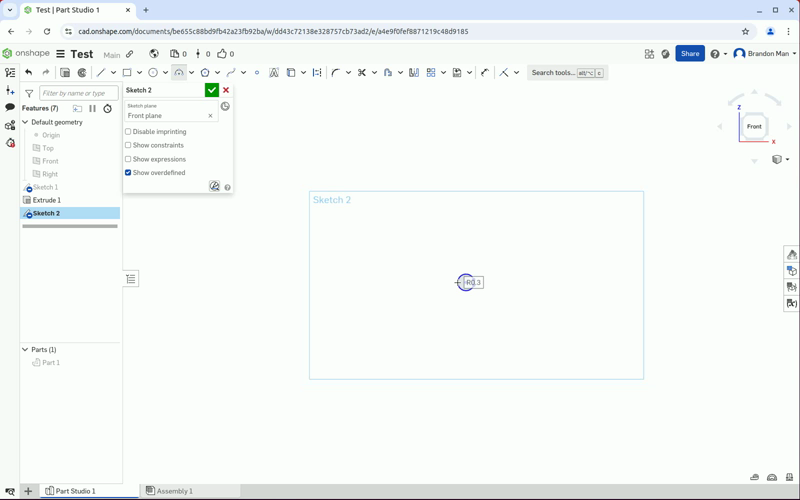
scroll(-6)
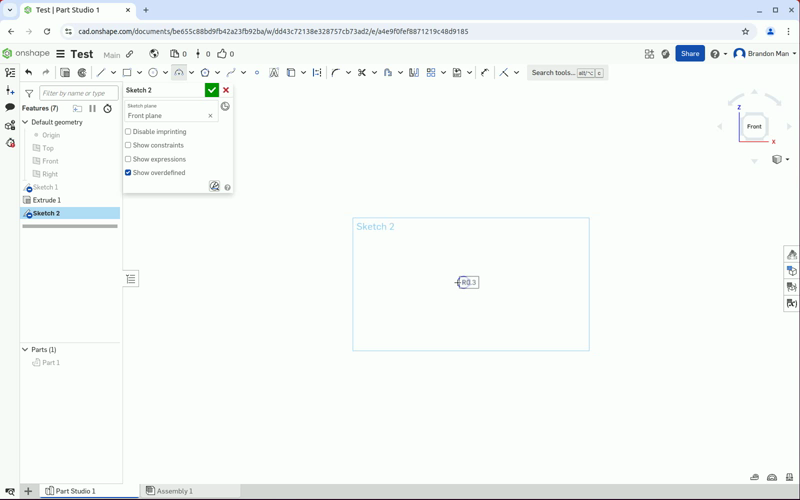
scroll(-6)
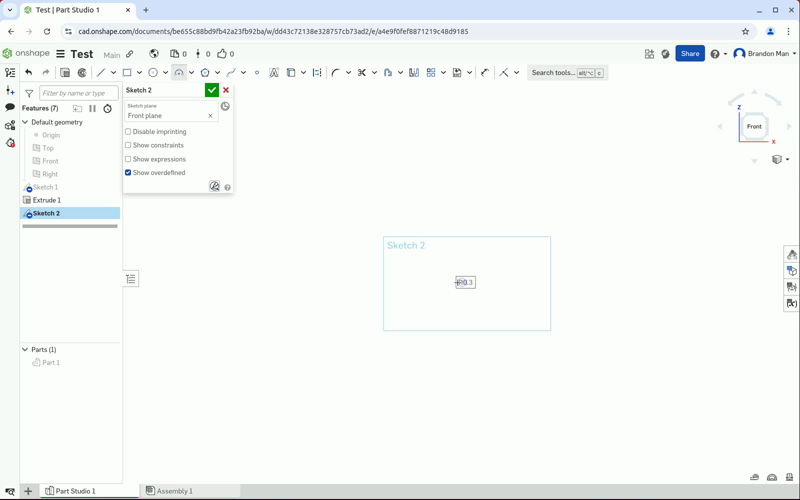
scroll(-6)
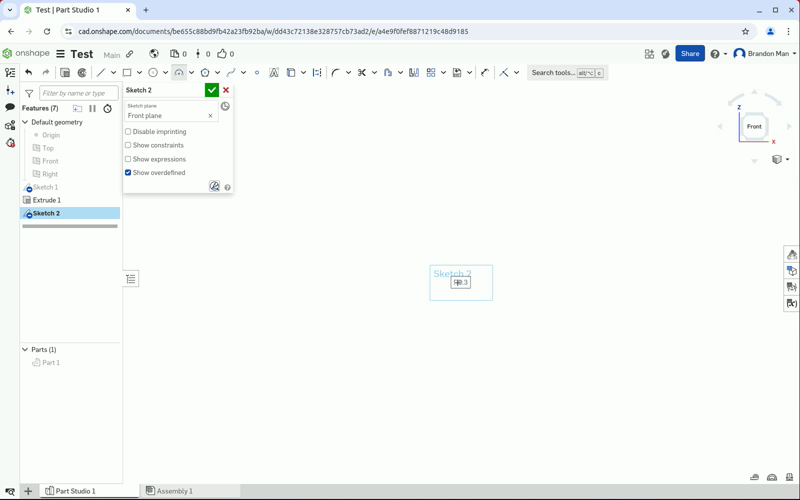
key_up(shift)
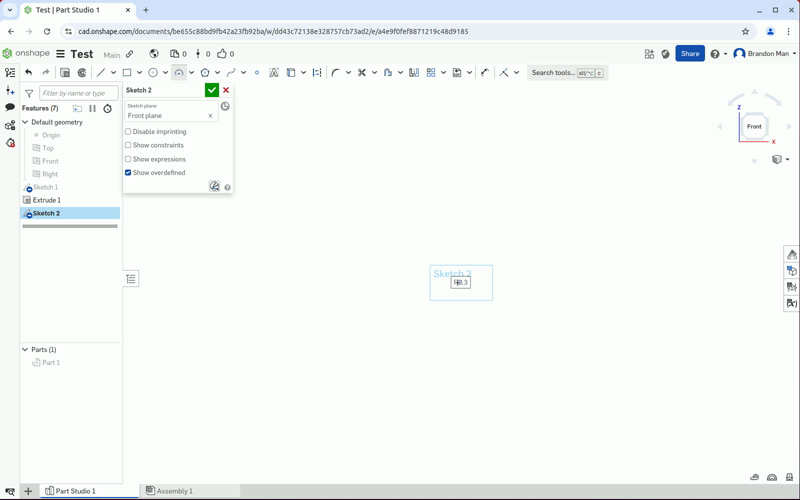
key(esc)
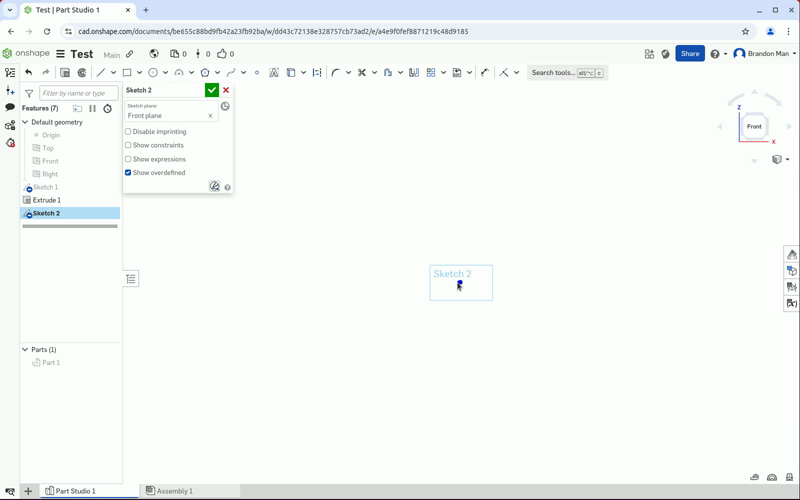
key(c)
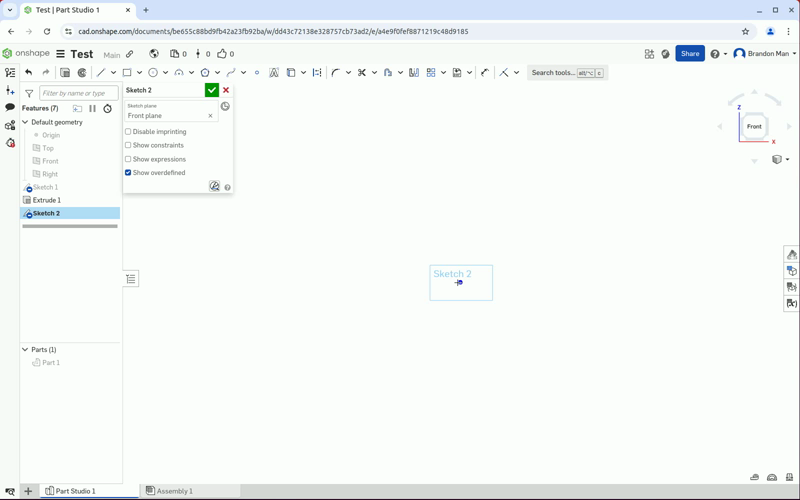
key_down(shift)
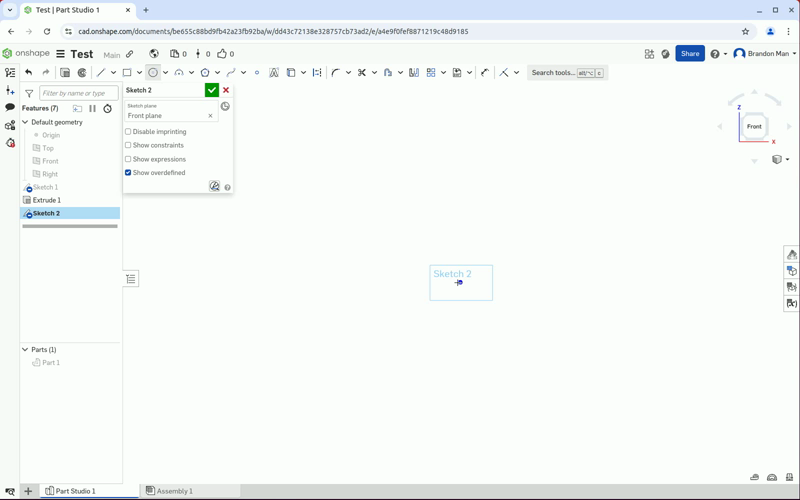
mouse_move(458, 282)
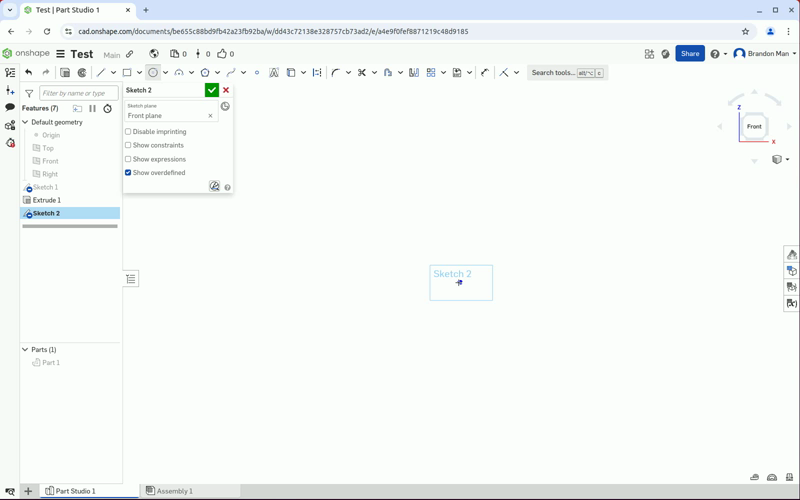
scroll(6)
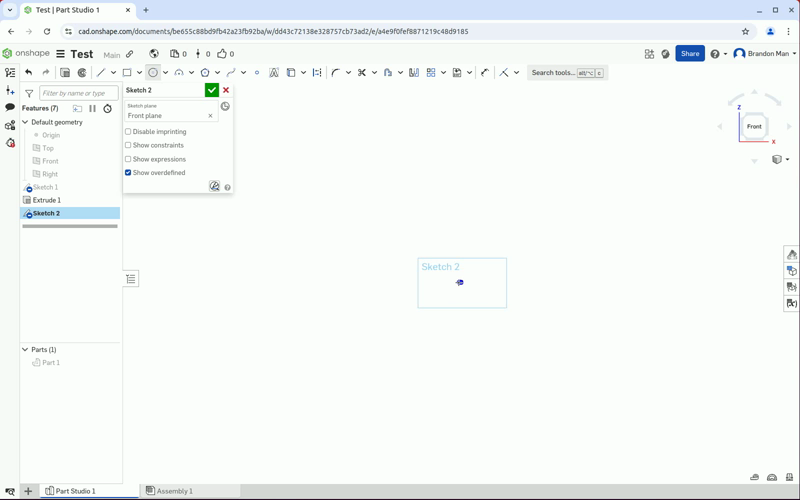
scroll(6)
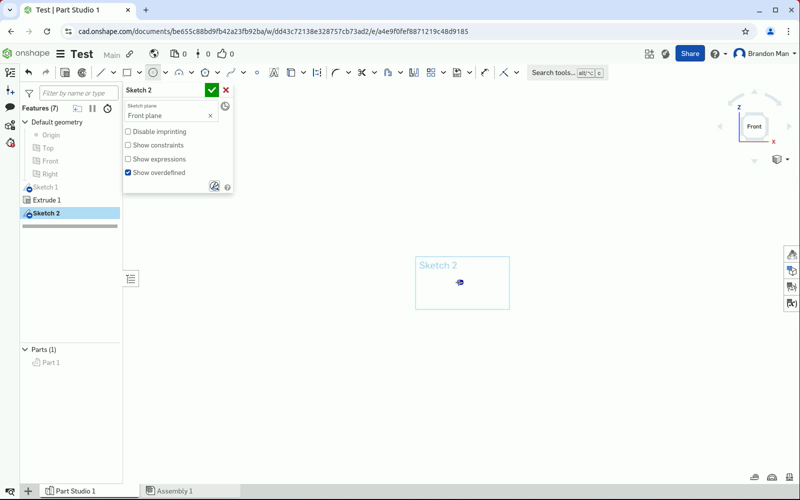
scroll(6)
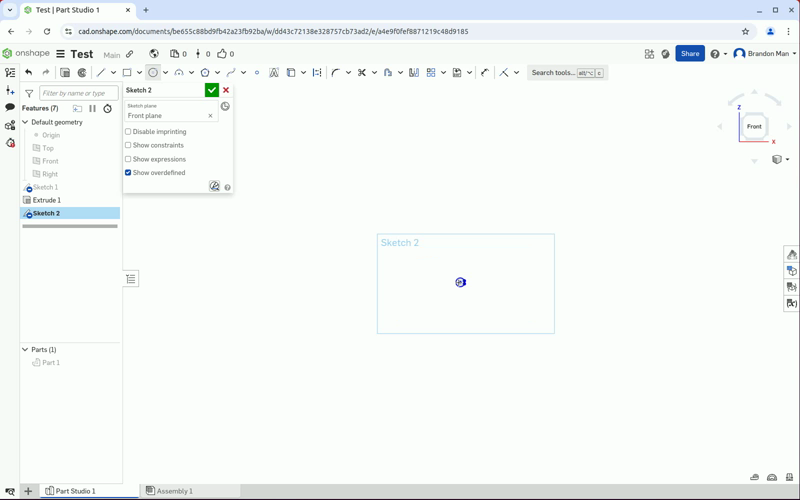
scroll(6)
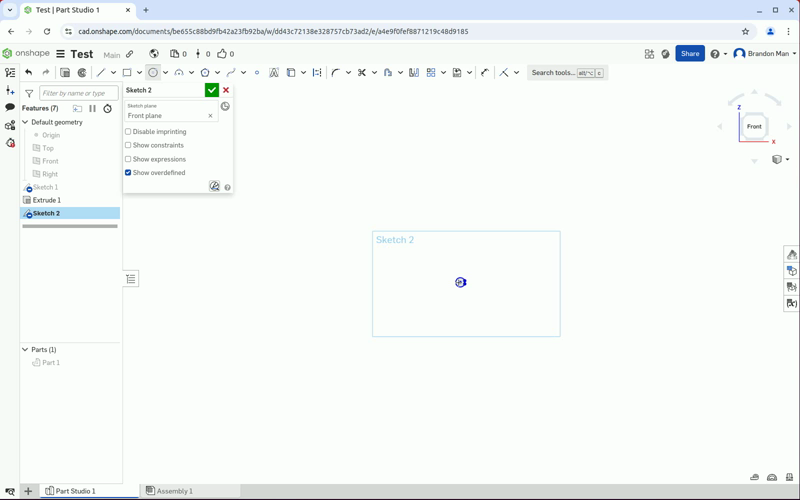
scroll(6)
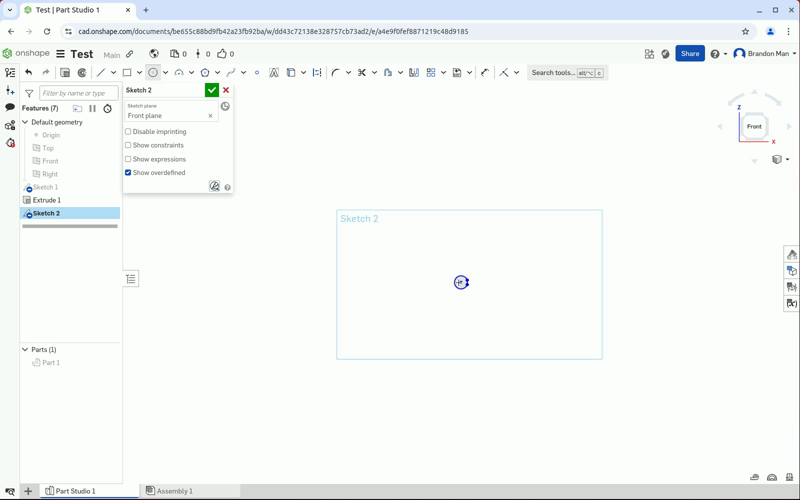
scroll(6)
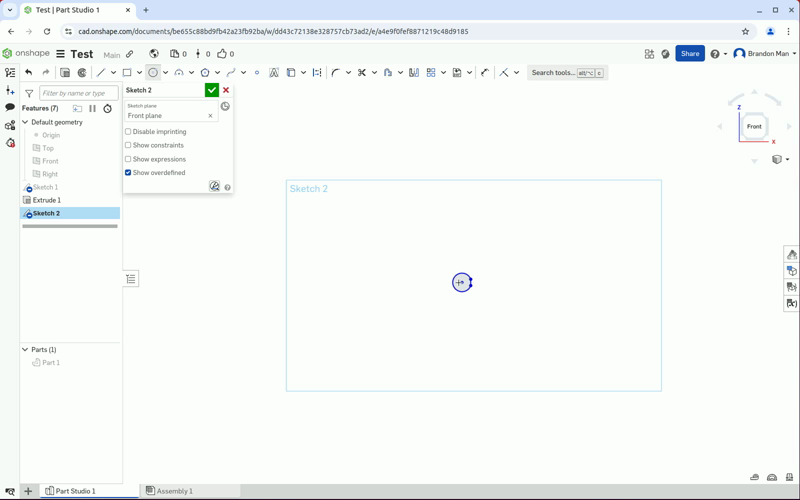
scroll(6)
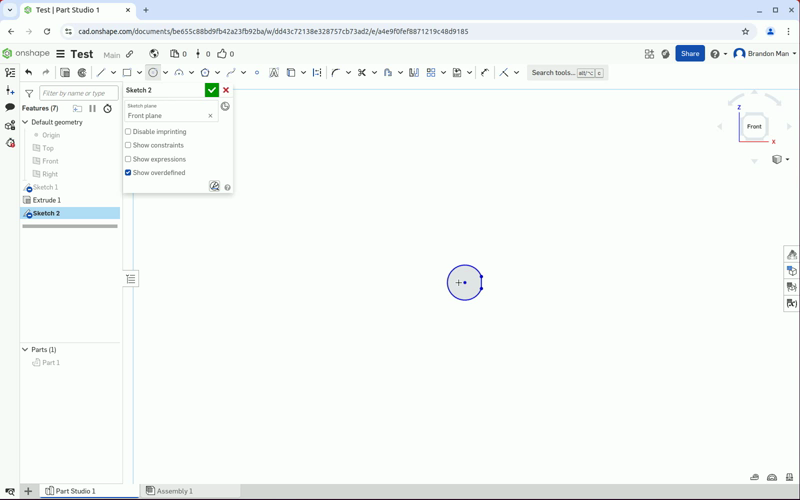
click(458, 282)
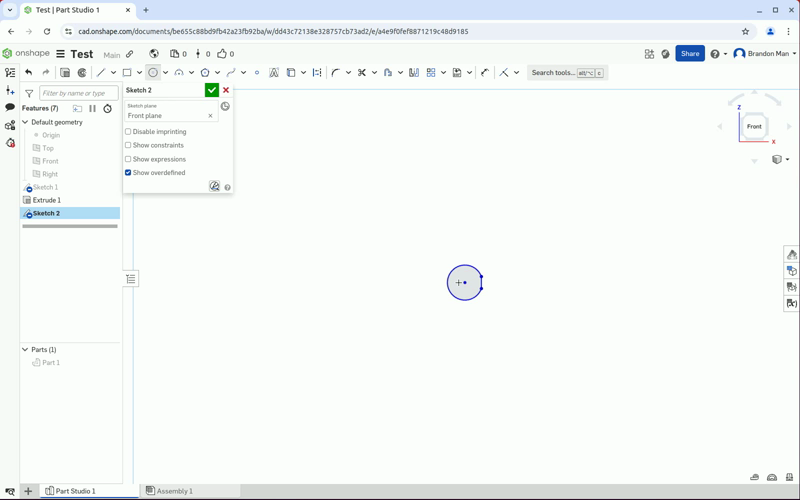
scroll(-6)
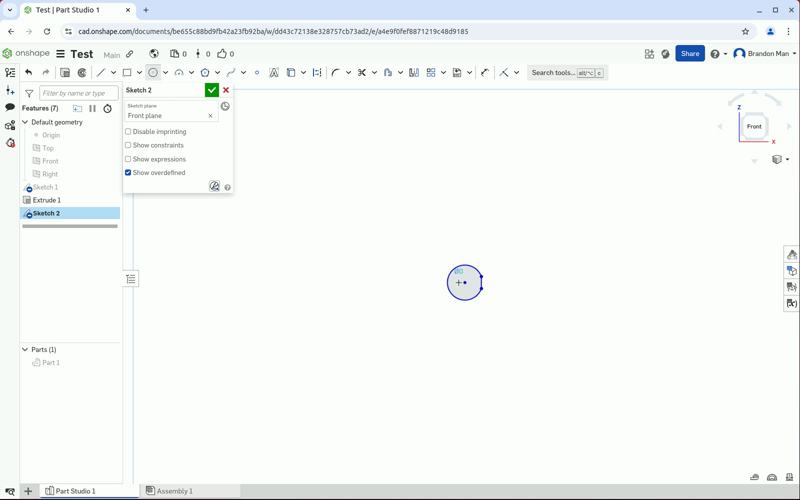
scroll(-6)
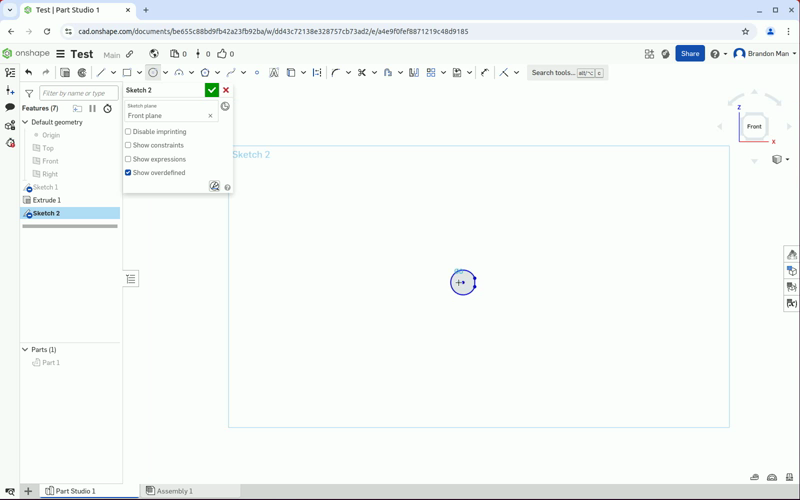
scroll(-6)
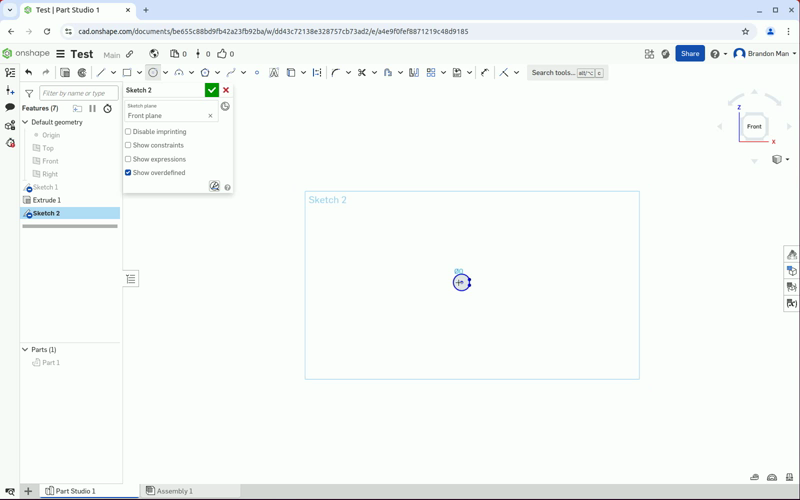
scroll(-6)
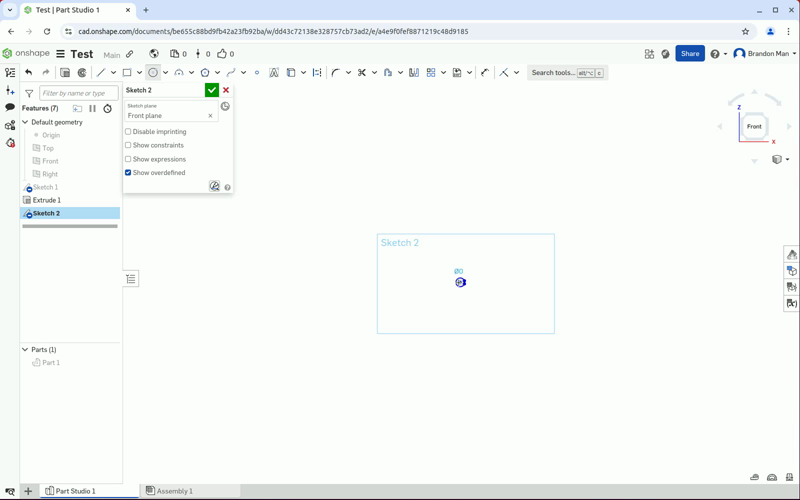
scroll(-6)
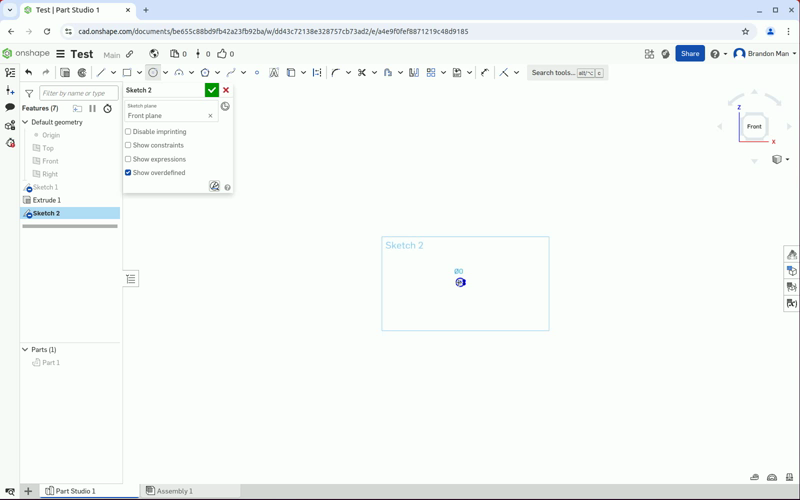
scroll(-6)
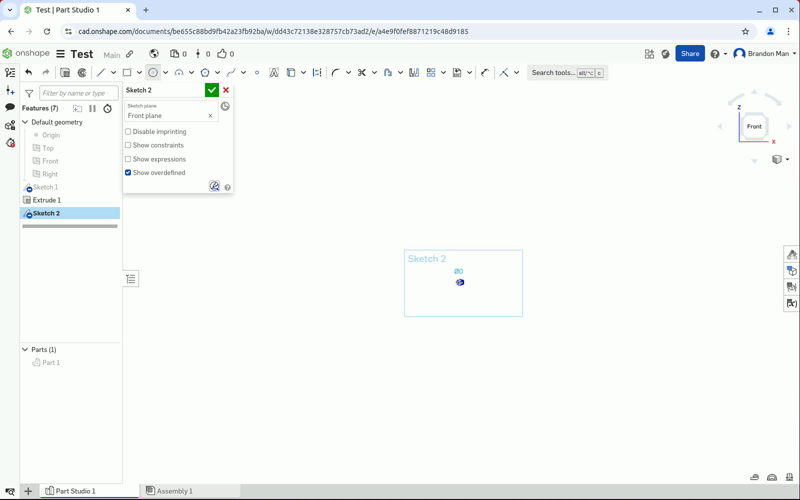
scroll(-6)
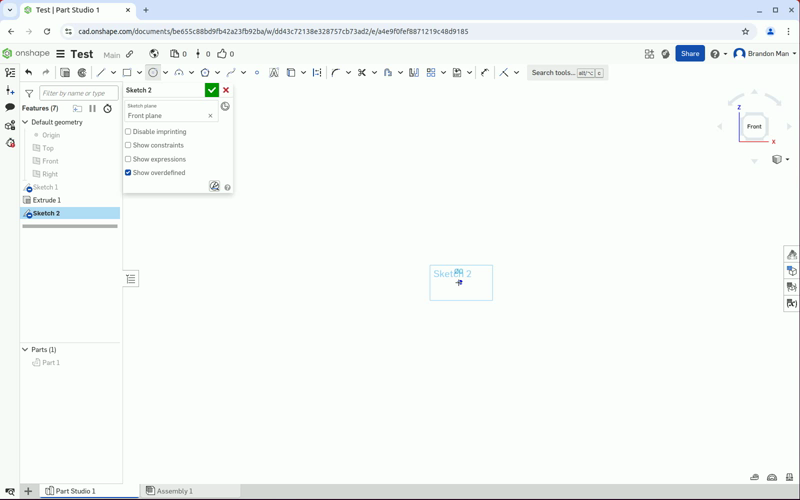
key_up(shift)
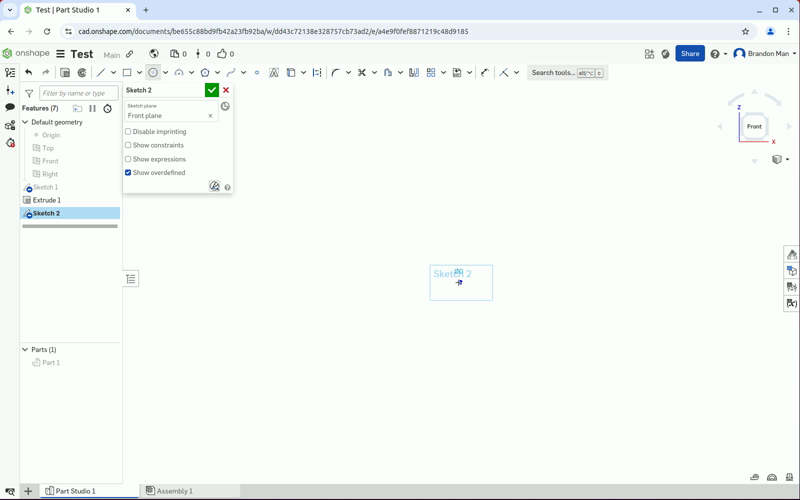
mouse_move(460, 282)
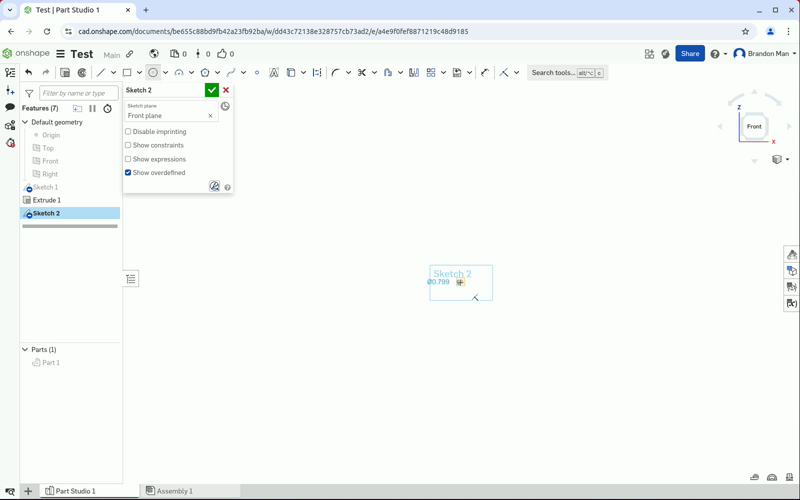
scroll(6)
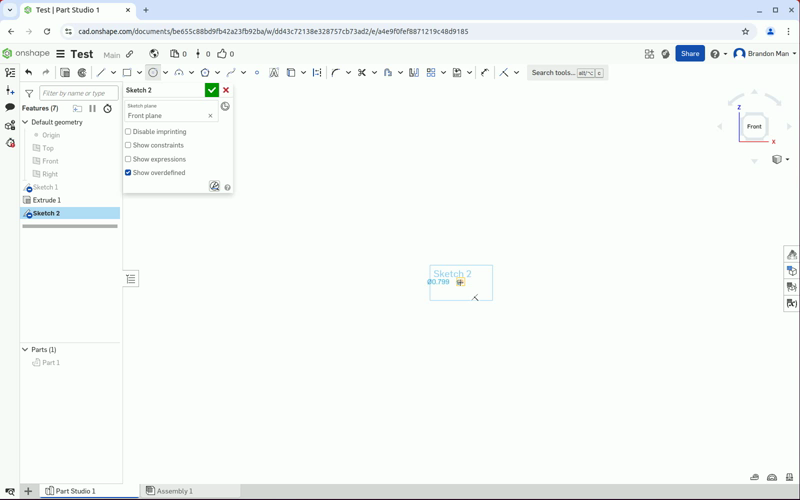
scroll(6)
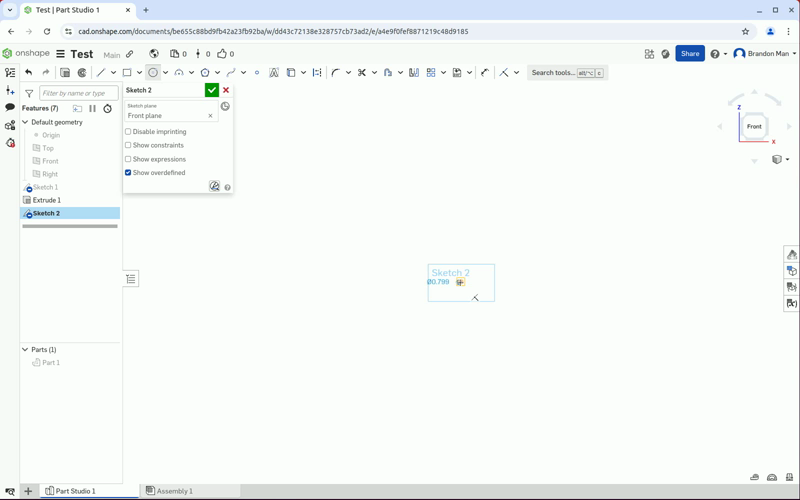
scroll(6)
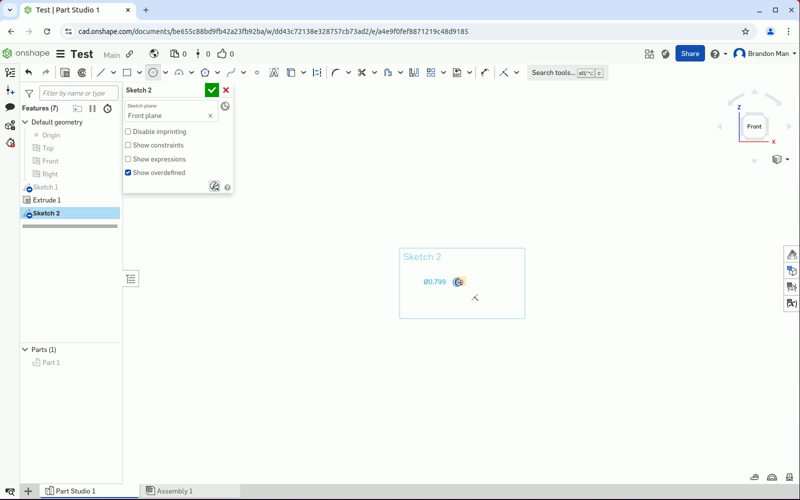
scroll(6)
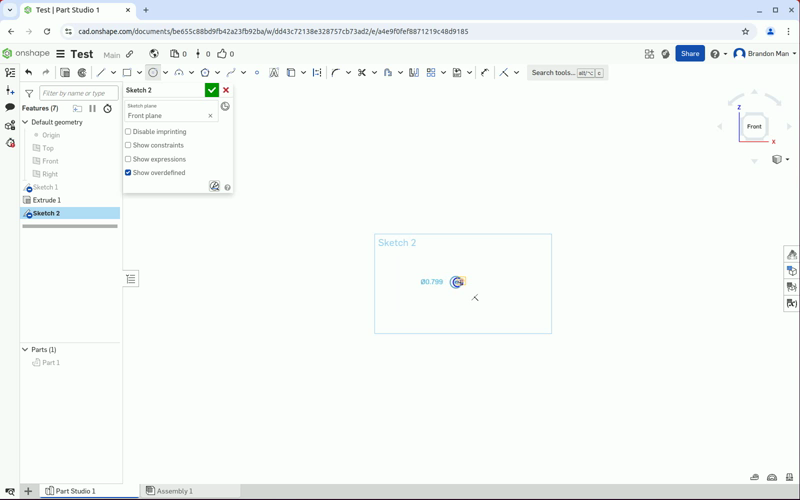
scroll(6)
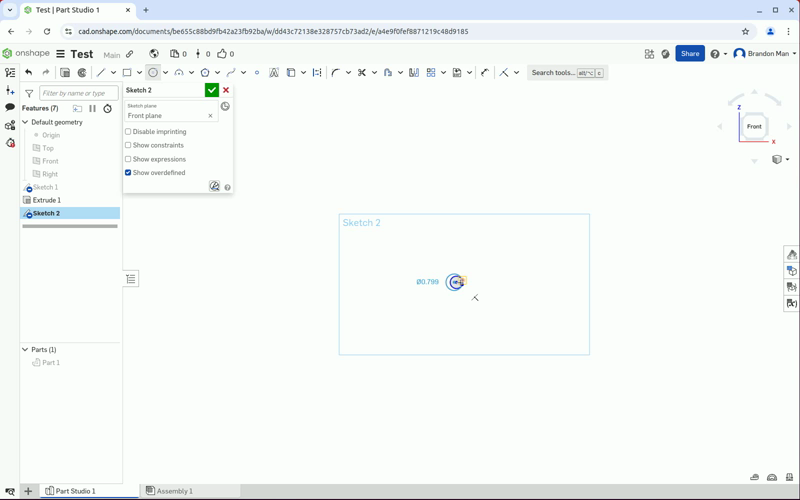
scroll(6)
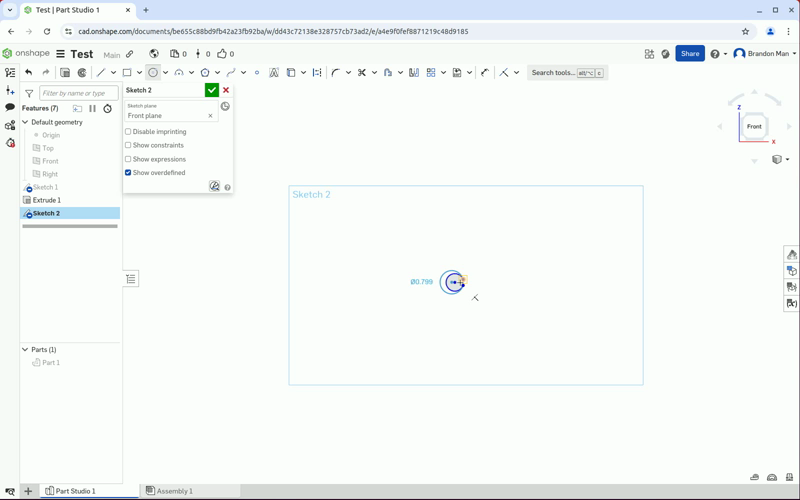
scroll(6)
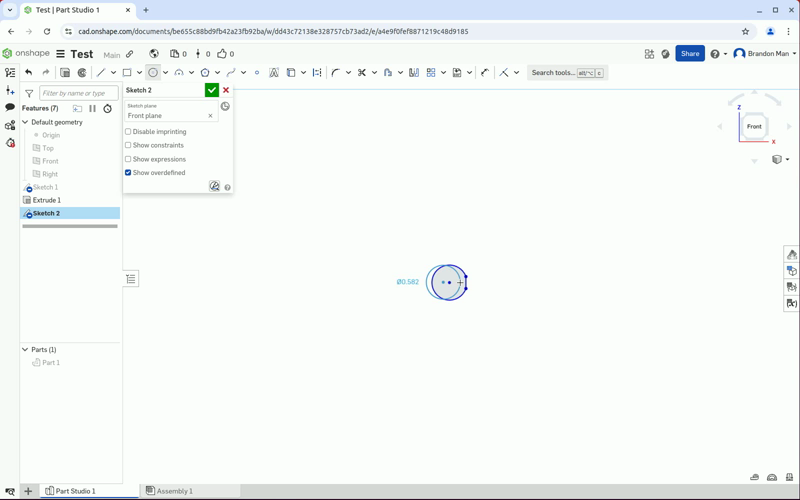
click(460, 282)
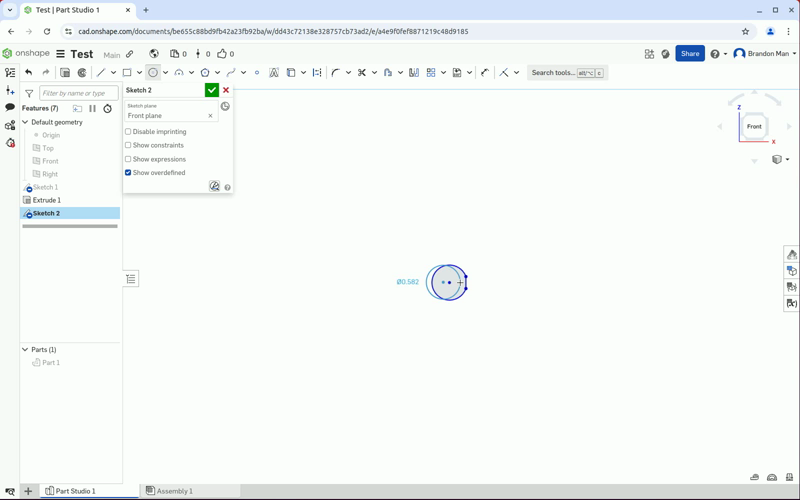
scroll(-6)
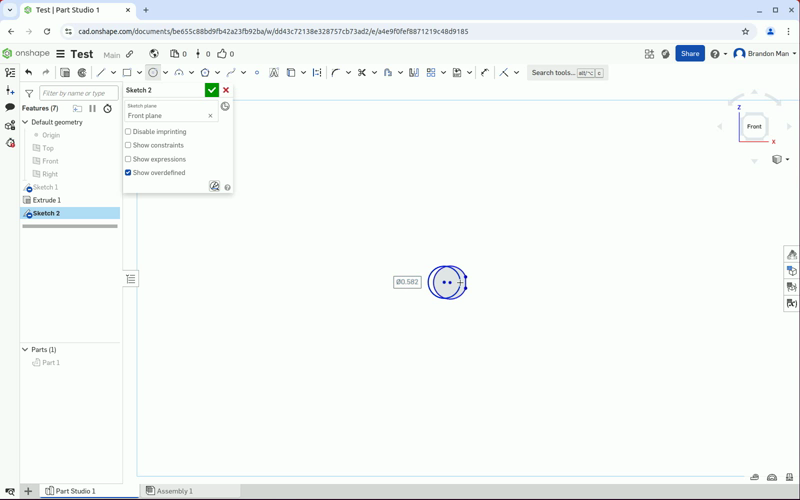
scroll(-6)
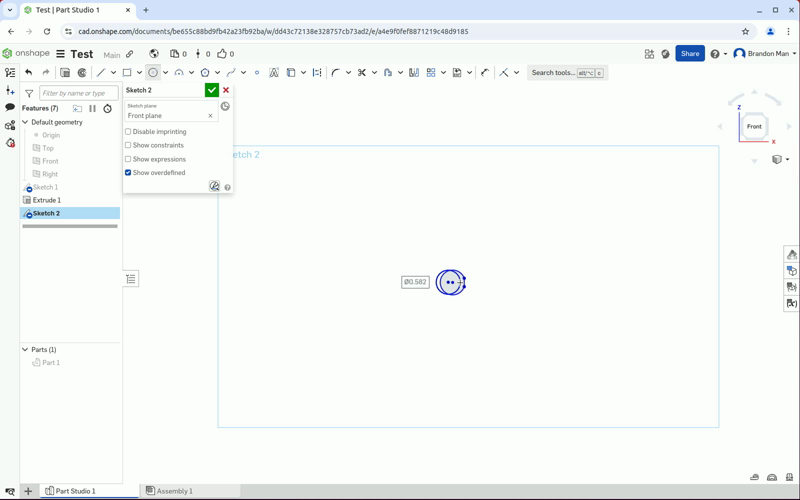
scroll(-6)
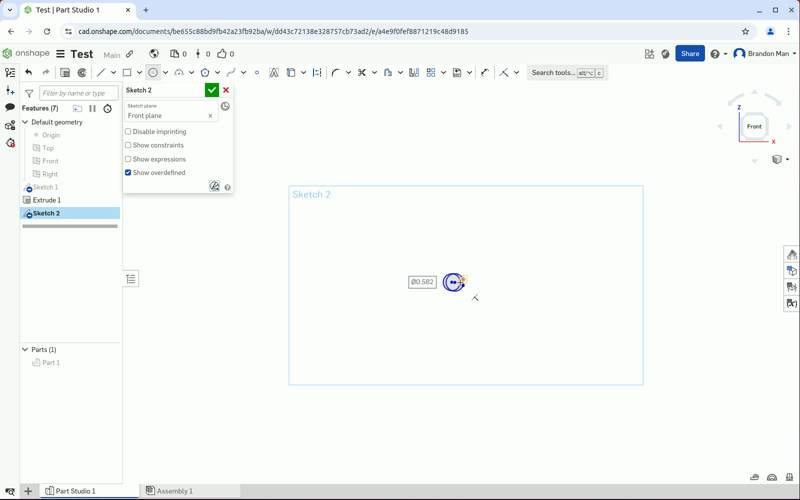
scroll(-6)
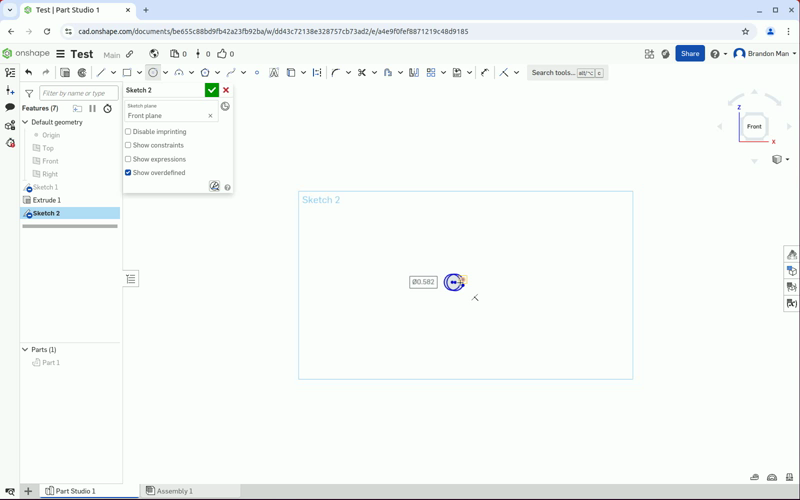
scroll(-6)
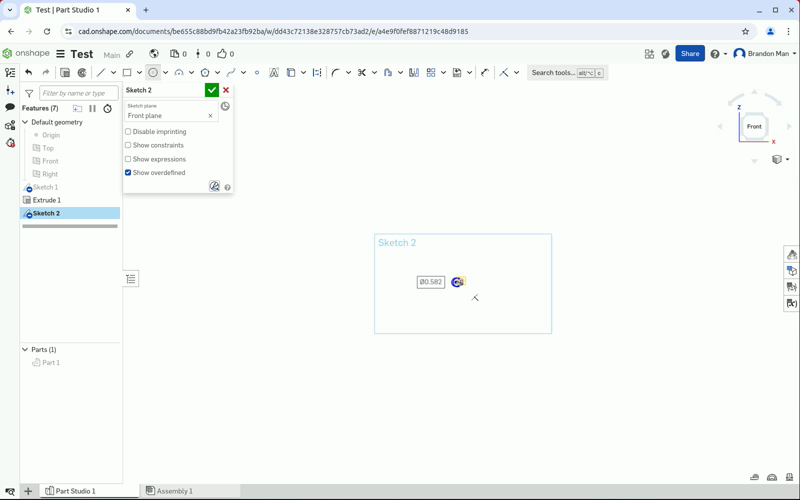
scroll(-6)
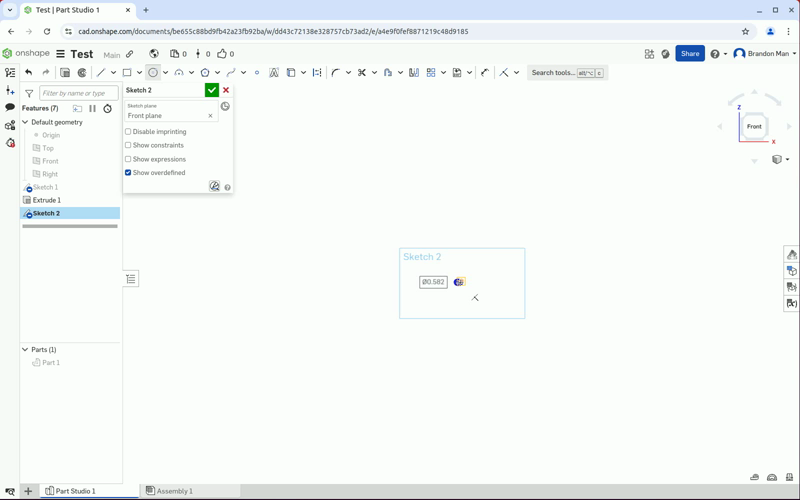
scroll(-6)
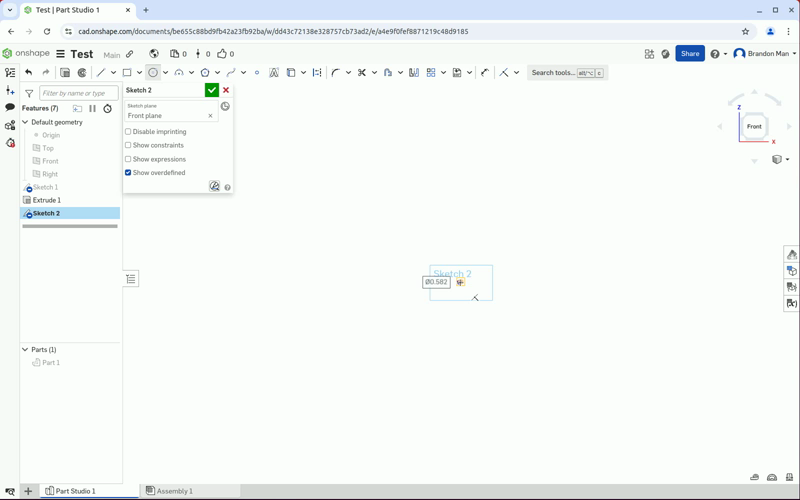
key(esc)
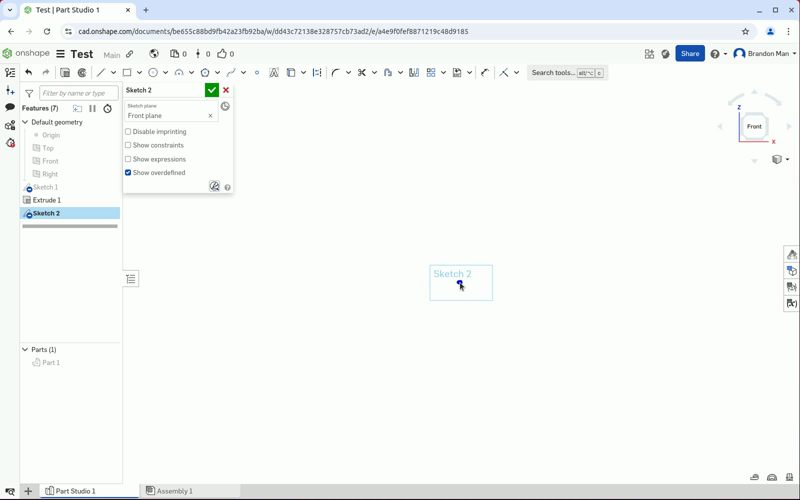
mouse_move(457, 282)
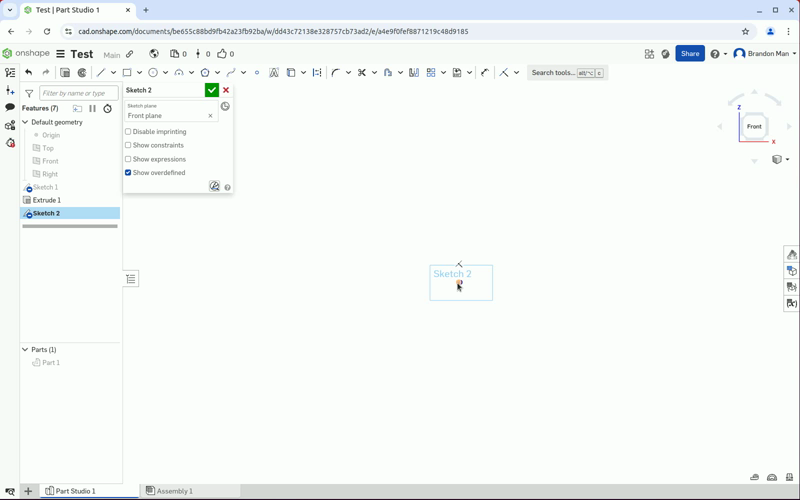
scroll(6)
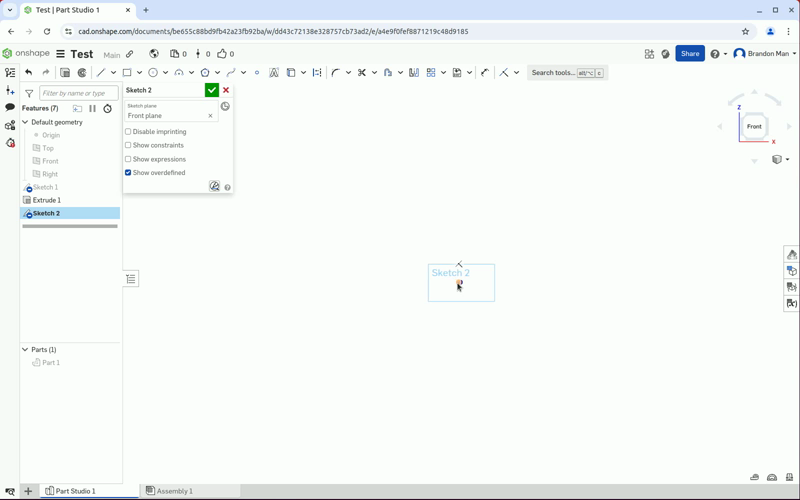
scroll(6)
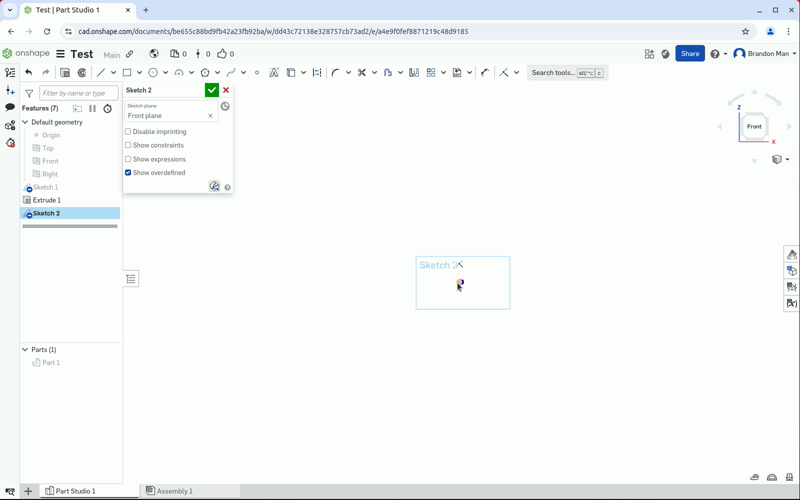
scroll(6)
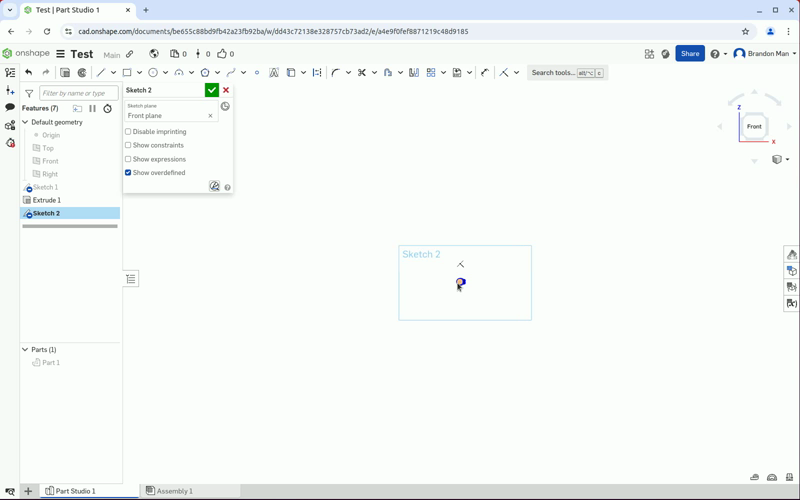
scroll(6)
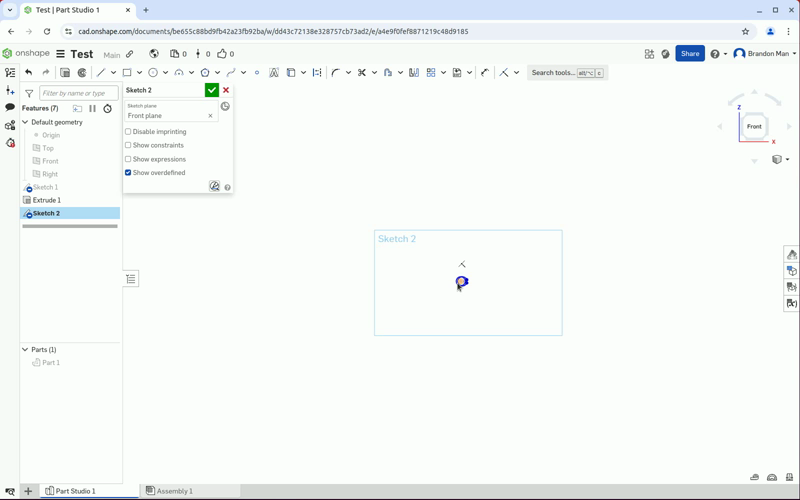
scroll(6)
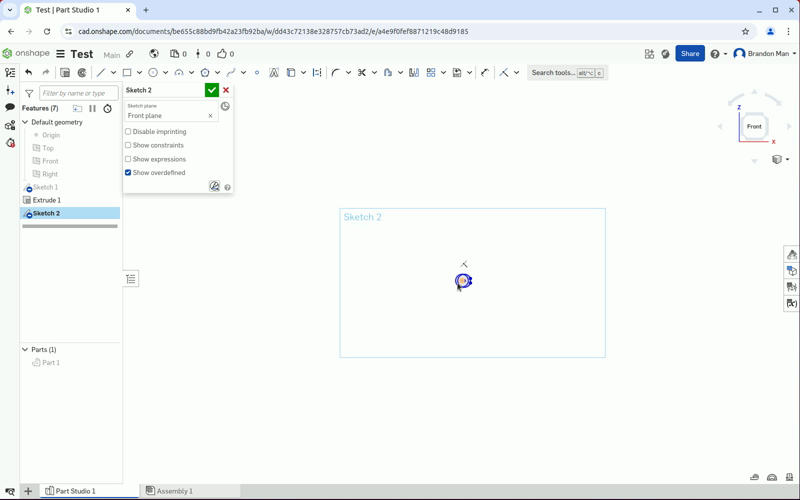
scroll(6)
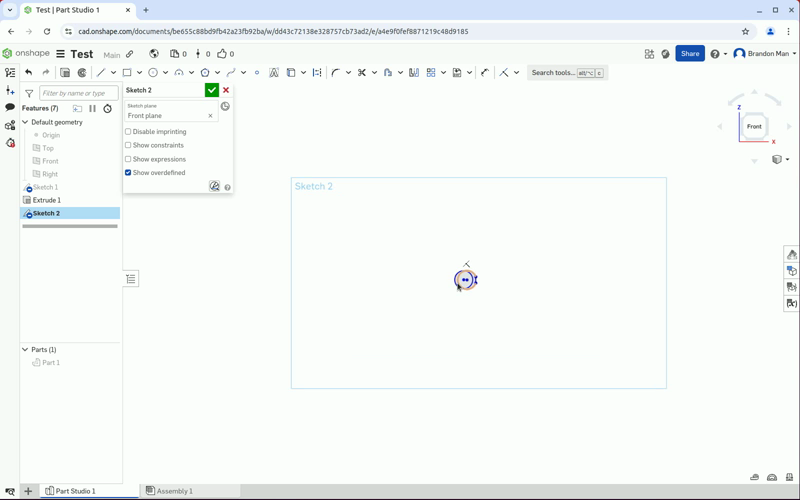
scroll(6)
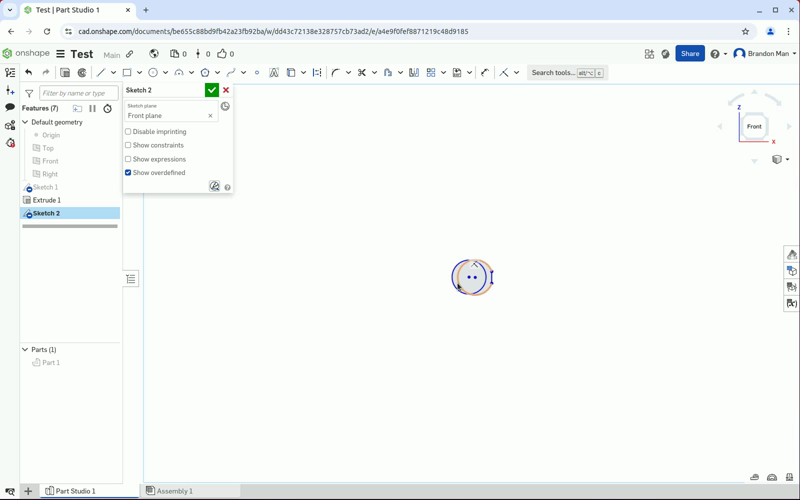
click(457, 282)
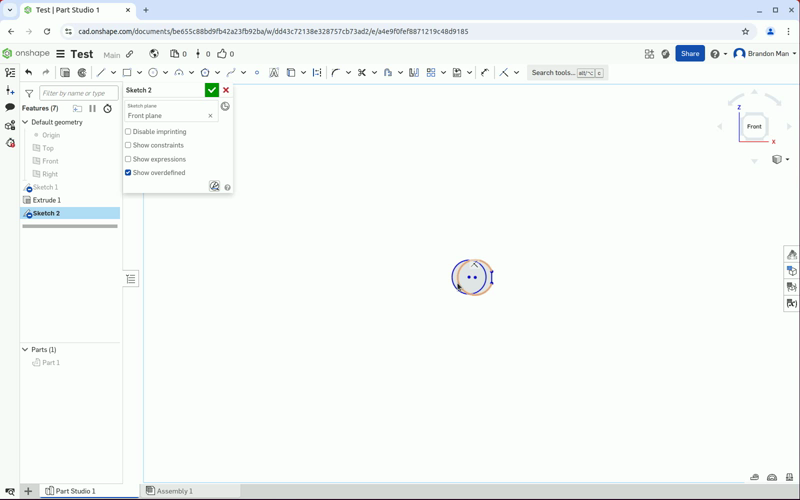
scroll(-6)
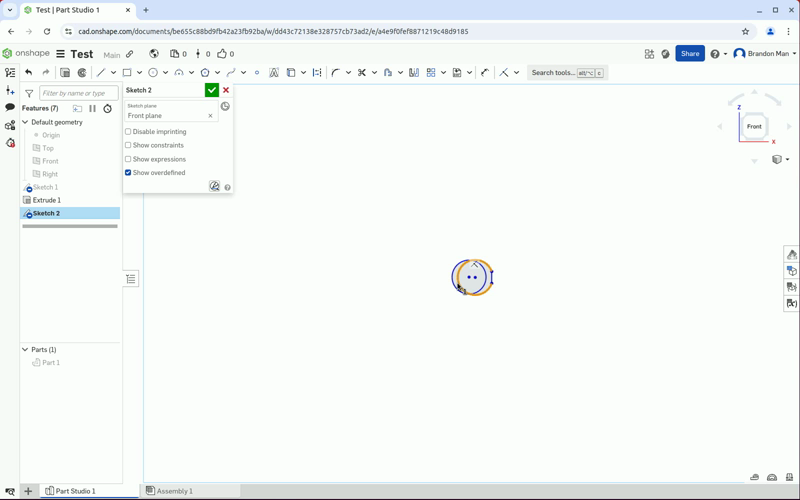
scroll(-6)
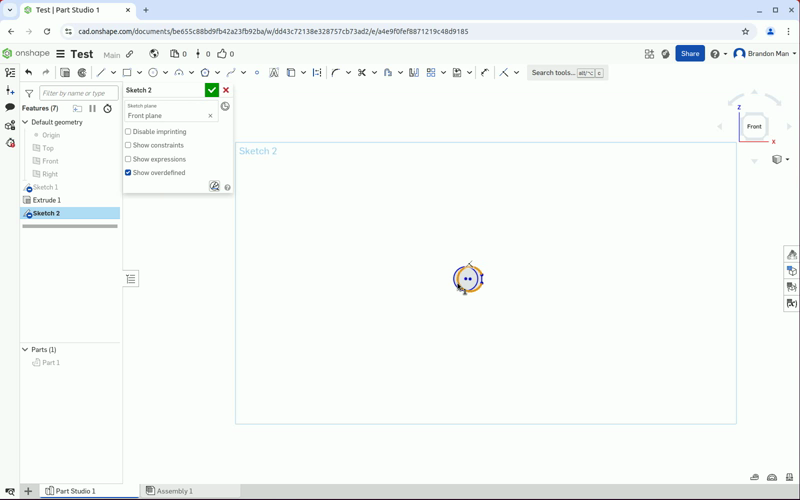
scroll(-6)
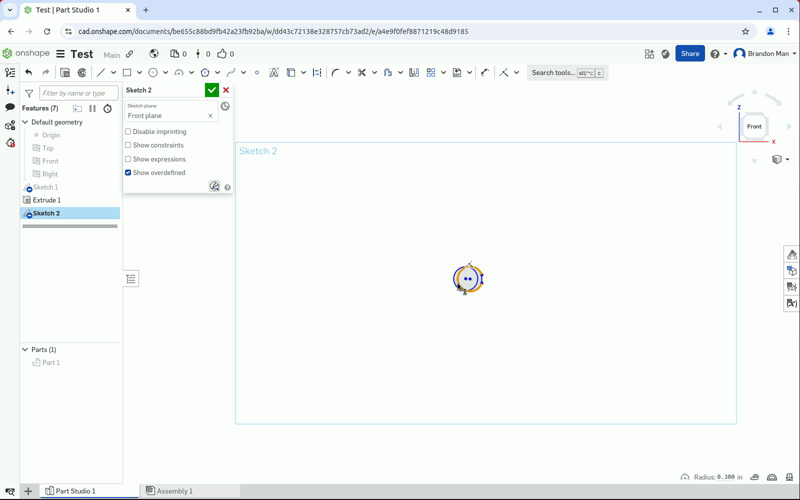
scroll(-6)
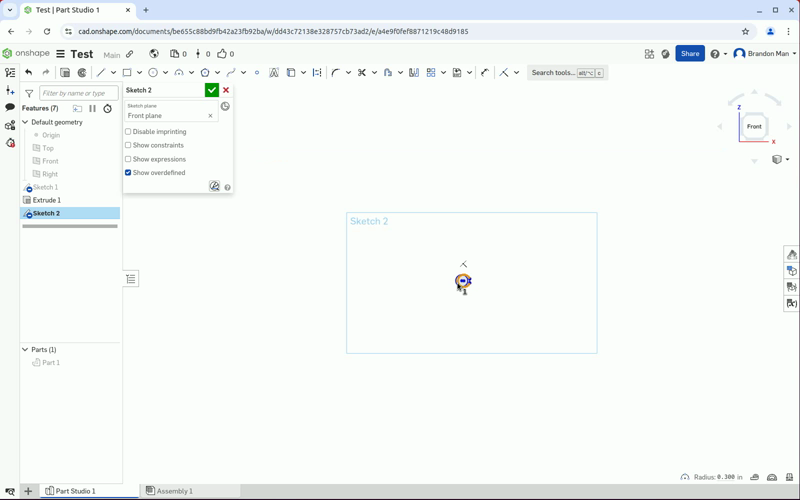
scroll(-6)
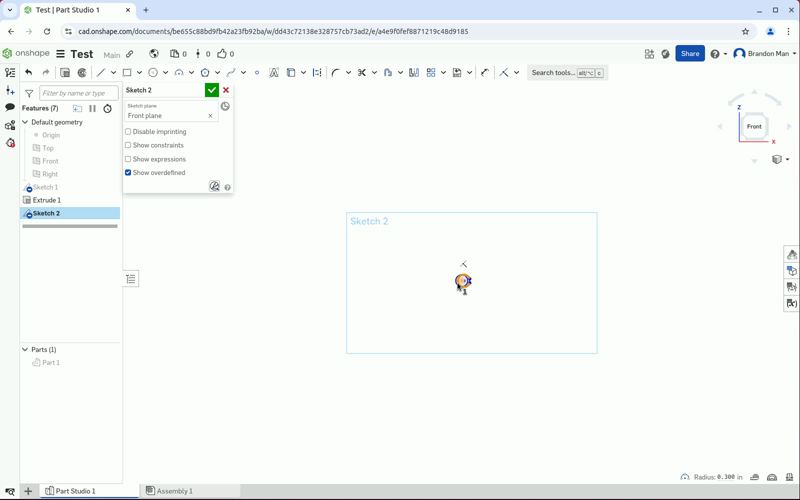
scroll(-6)
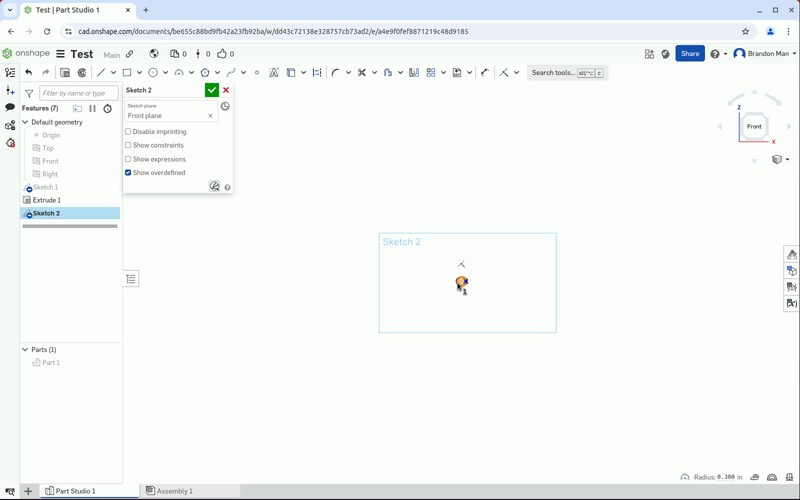
scroll(-6)
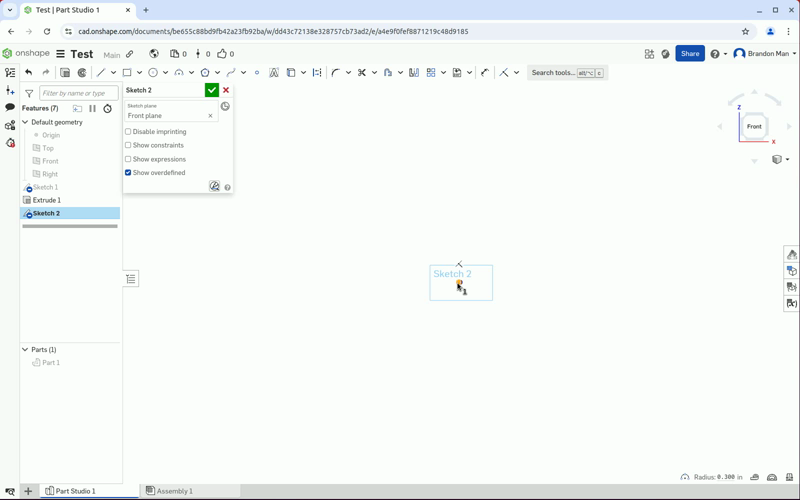
mouse_move(73, 352)
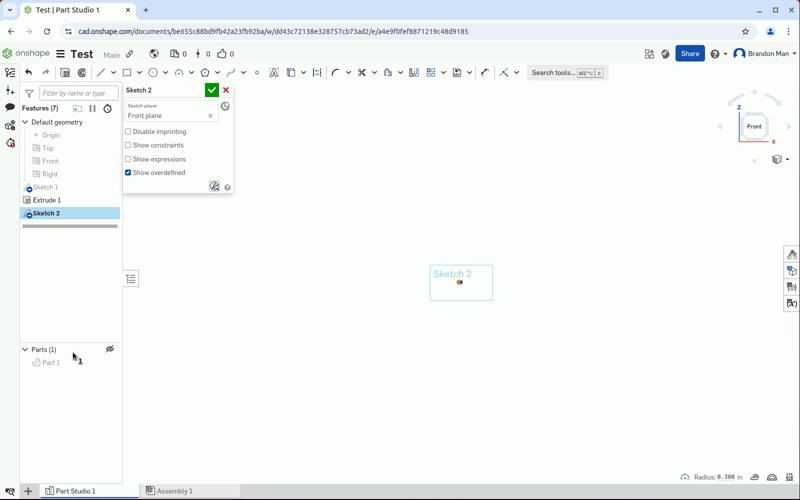
key(shift+y)
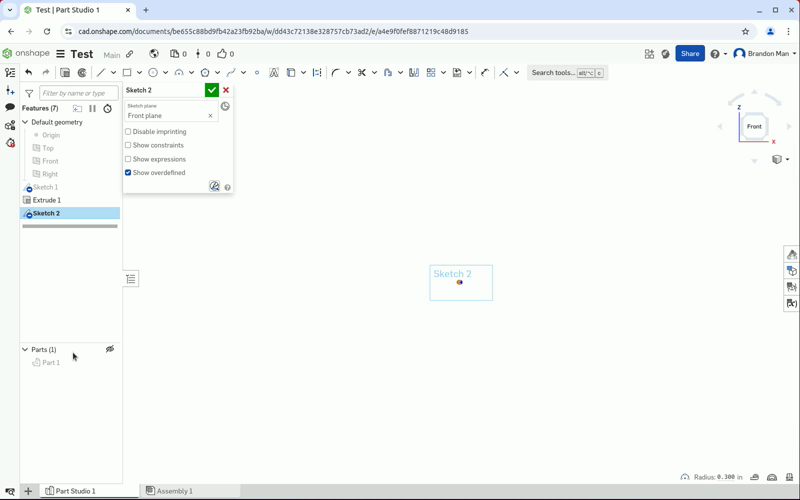
key(shift+e)
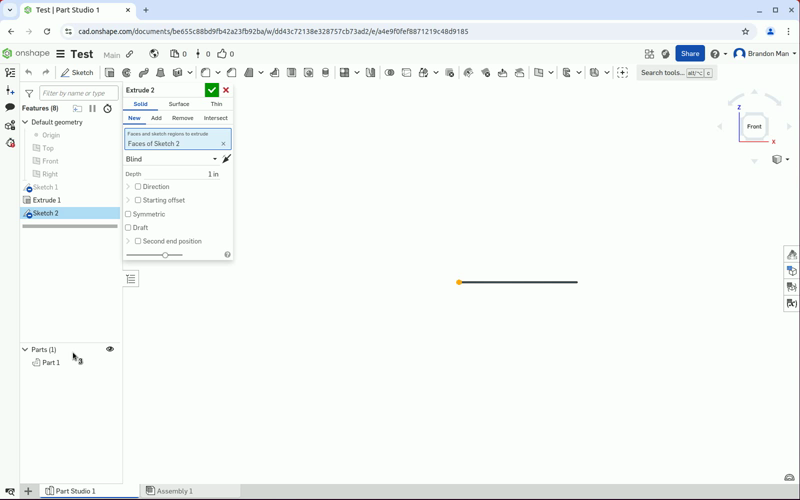
mouse_move(143, 106)
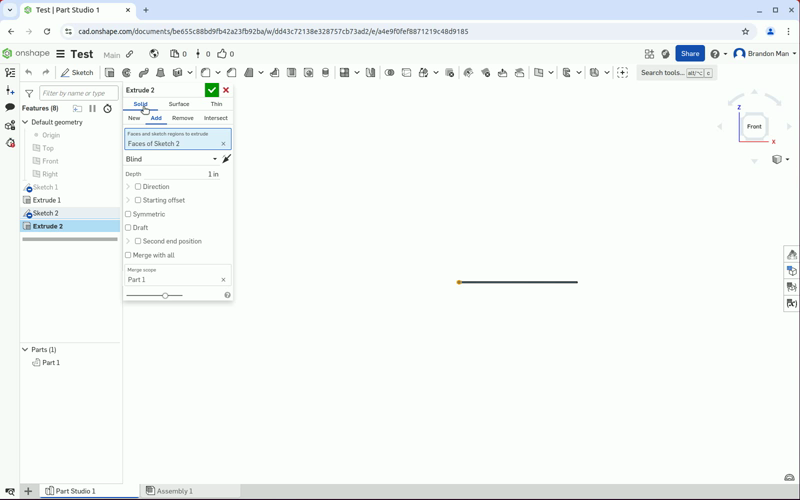
click(143, 106)
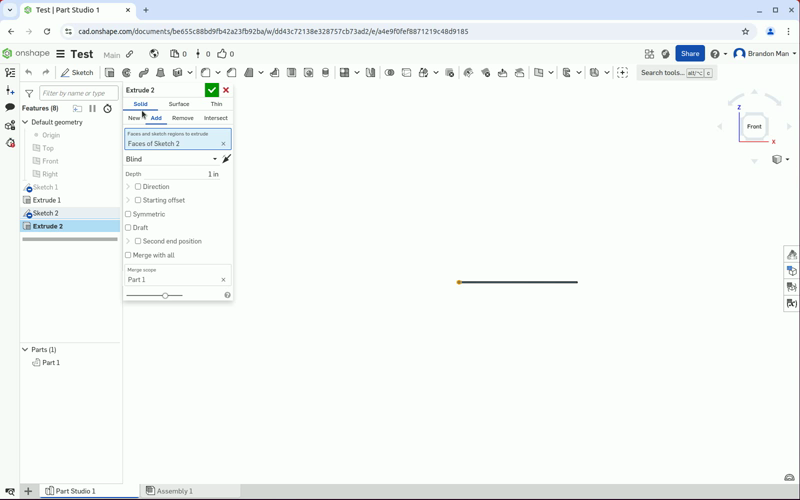
mouse_move(137, 120)
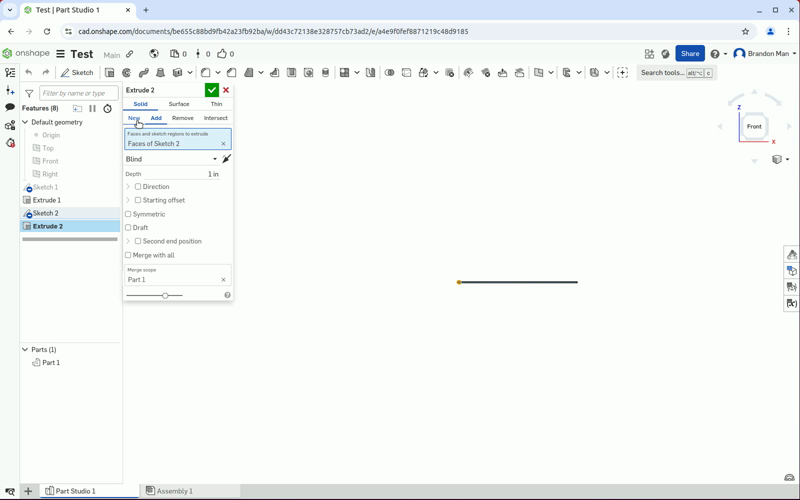
click(137, 120)
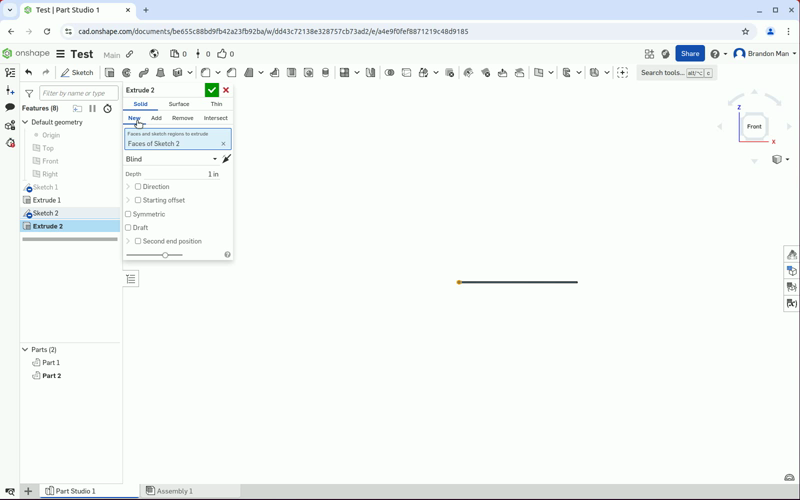
key(tab, 4)
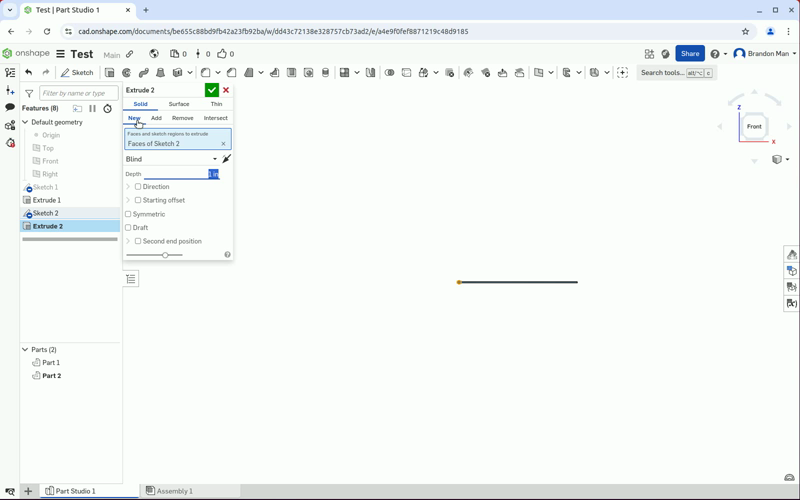
text(0.241)
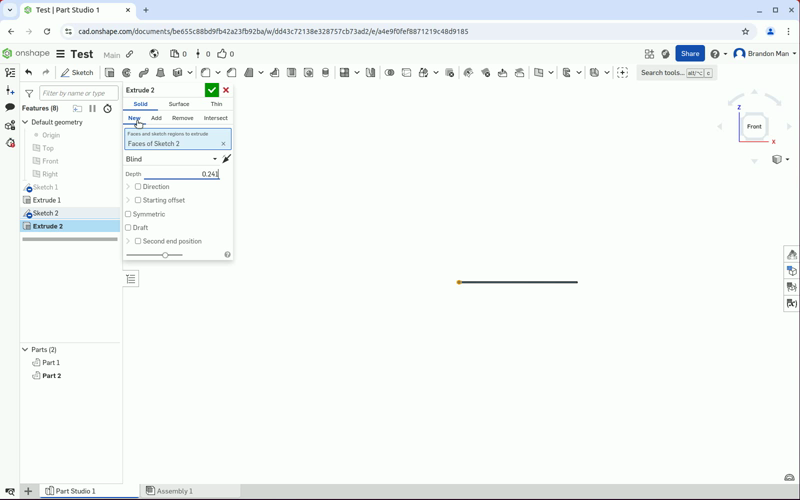
key(enter)
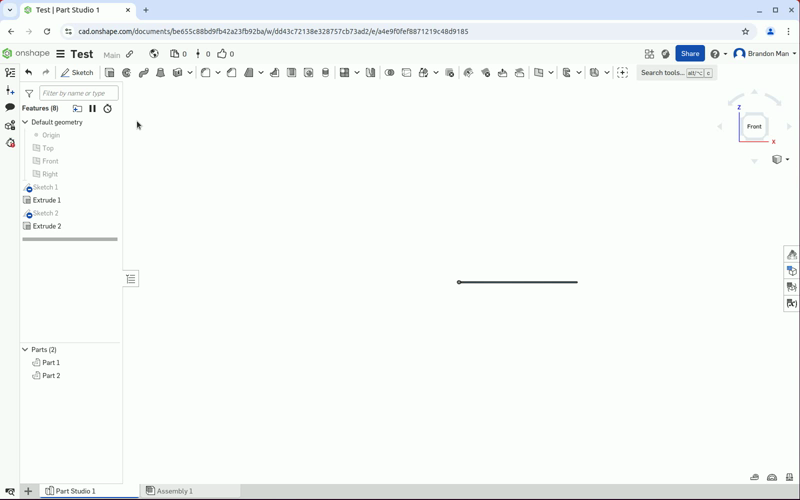
key(shift+h)
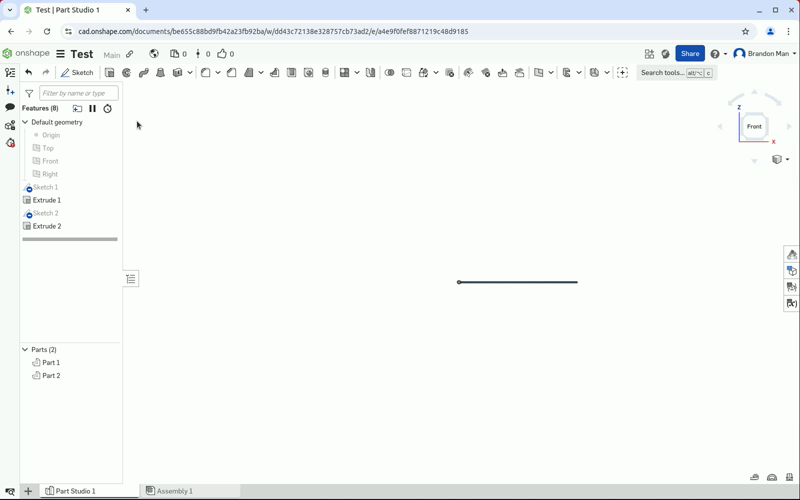
key(shift+h)
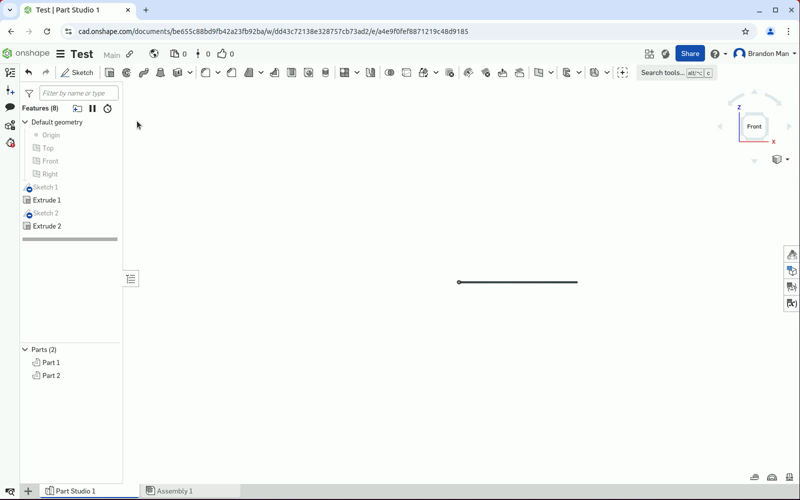
mouse_move(73, 189)
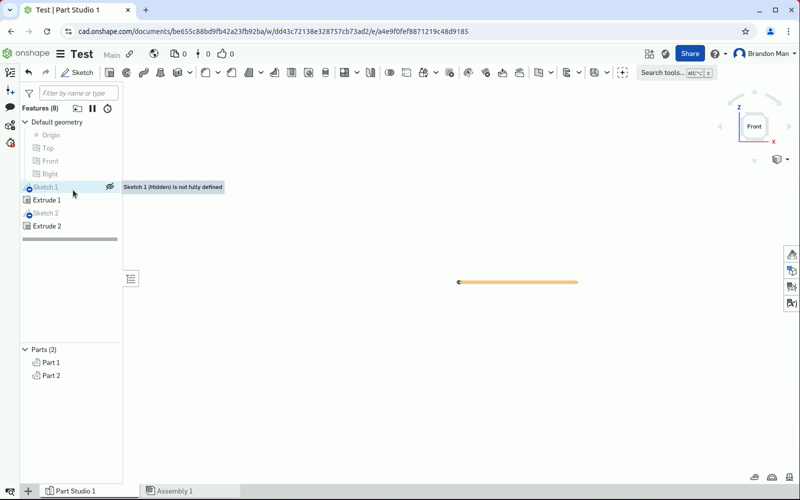
click(73, 189)
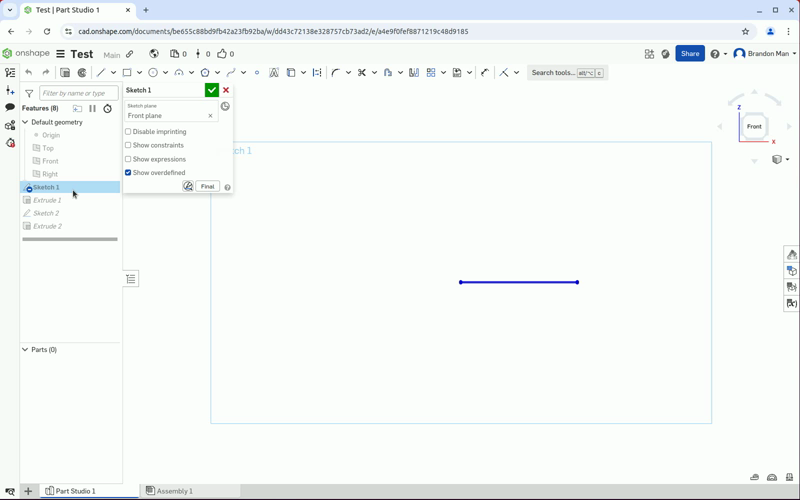
mouse_move(229, 92)
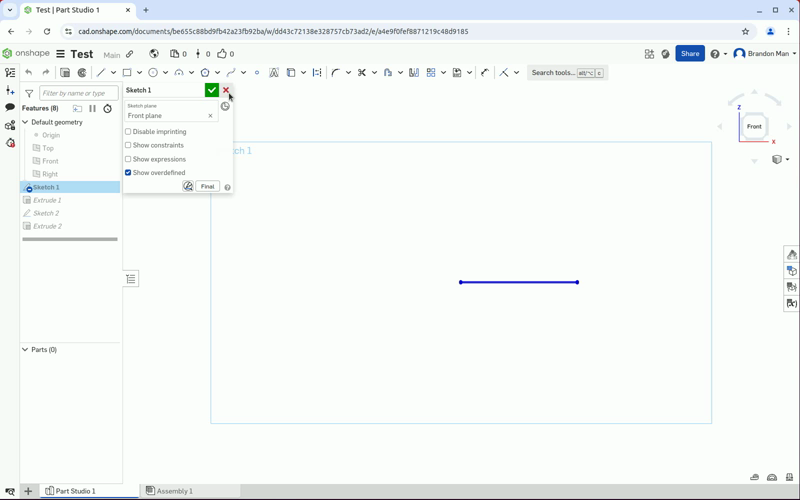
click(229, 92)
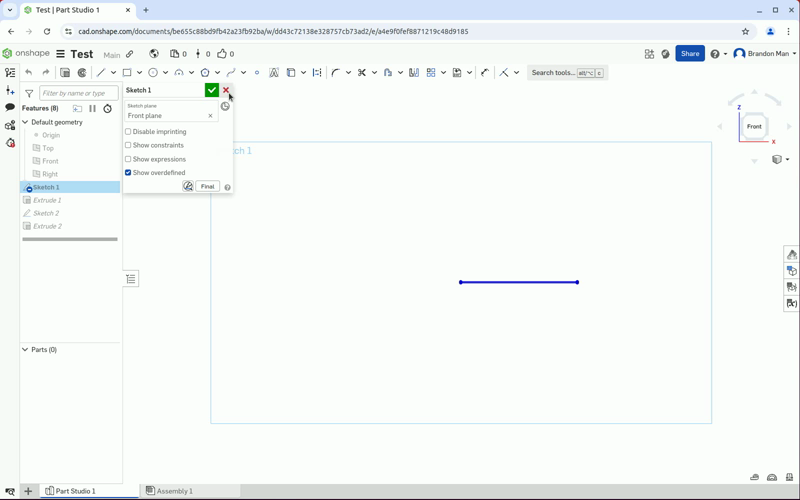
key(shift+s)
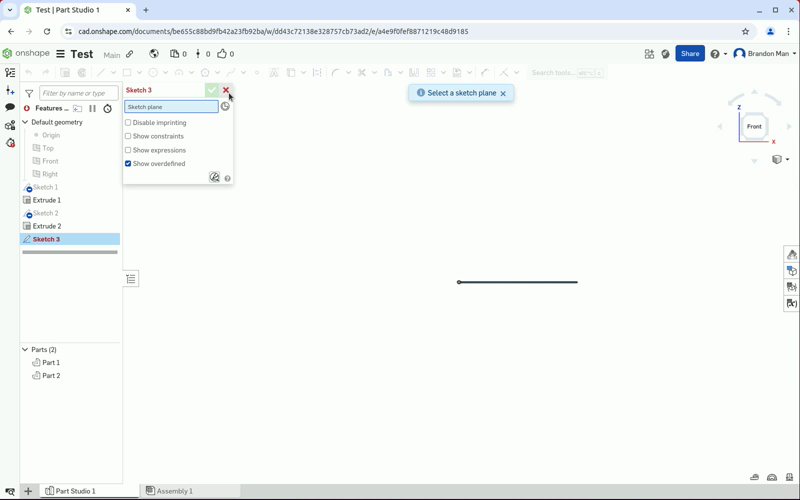
mouse_move(73, 163)
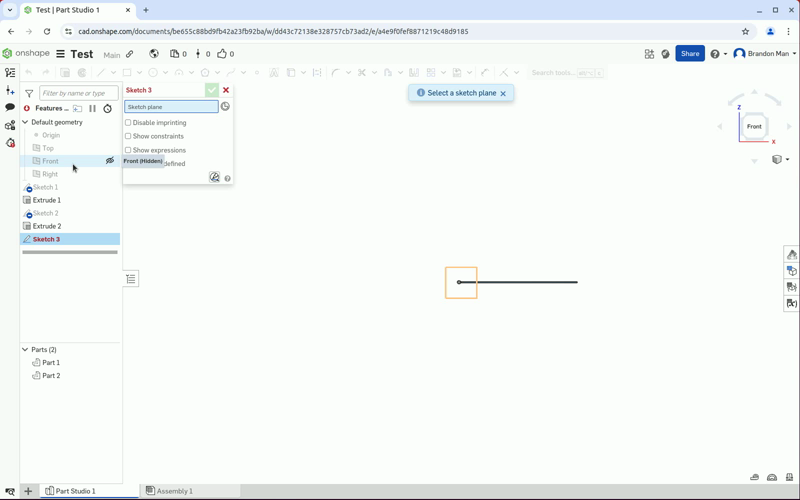
click(73, 163)
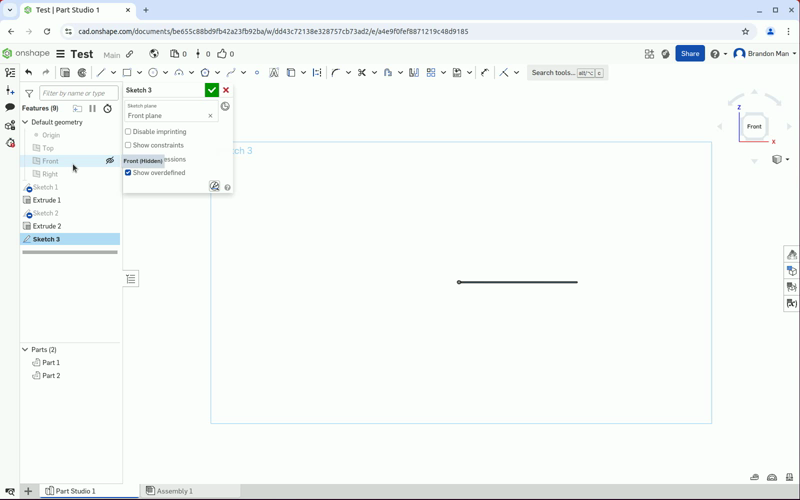
mouse_move(73, 352)
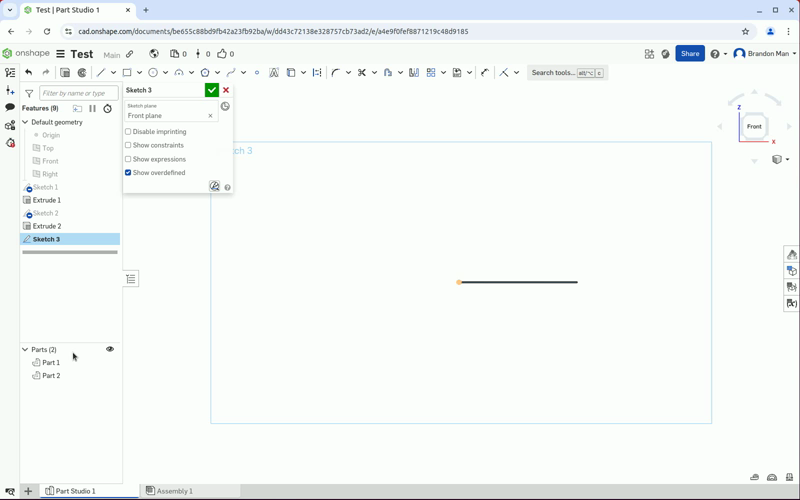
key(y)
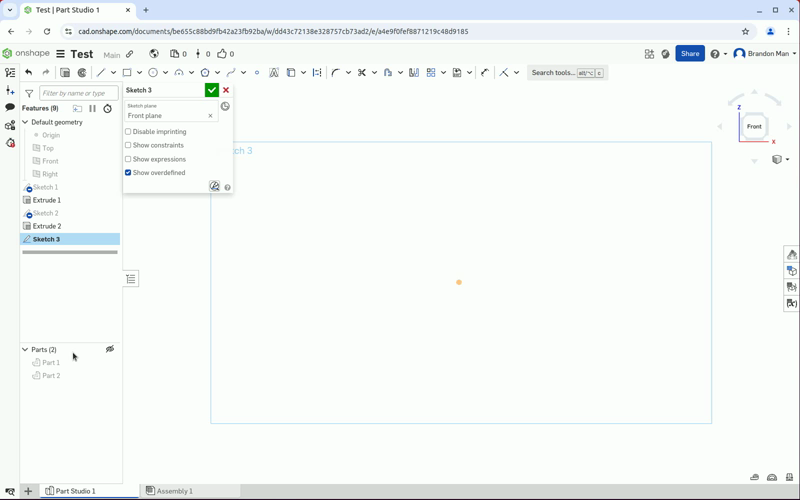
key(a)
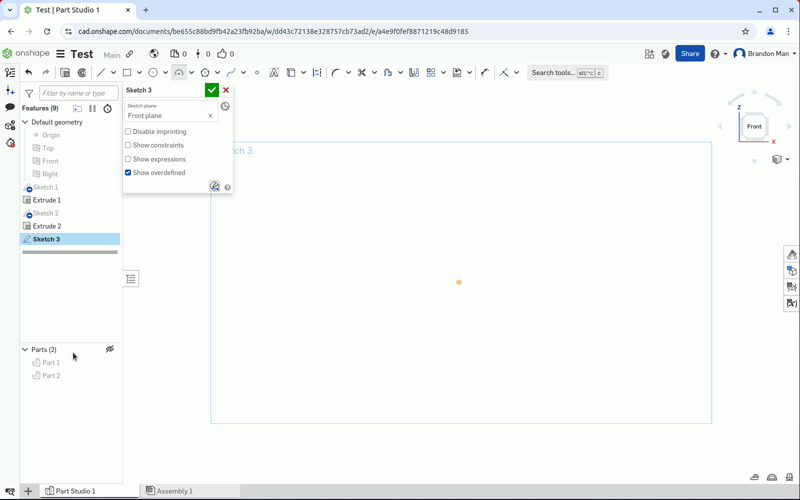
key_down(shift)
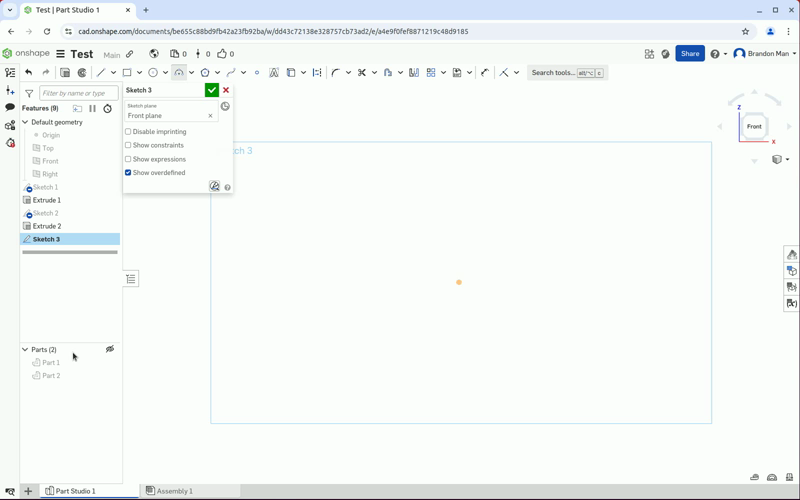
mouse_move(570, 282)
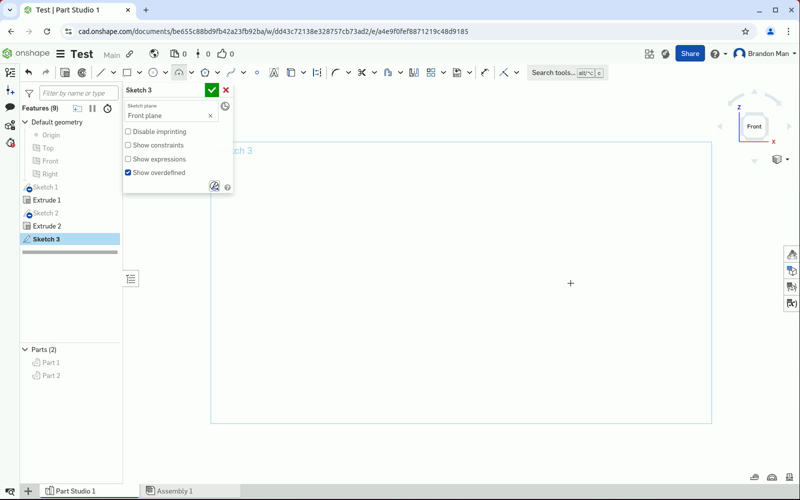
click(570, 282)
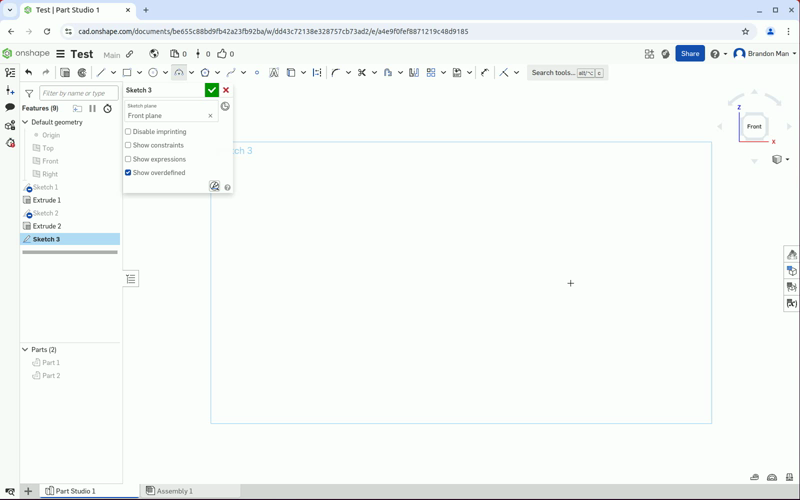
key_up(shift)
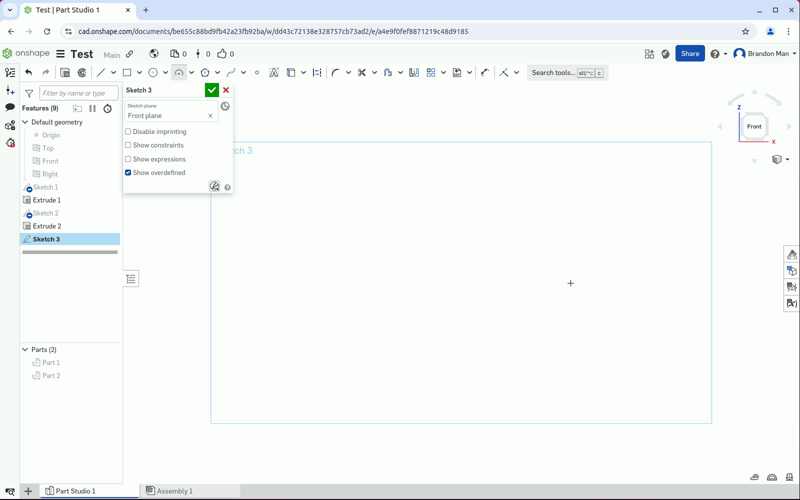
key_down(shift)
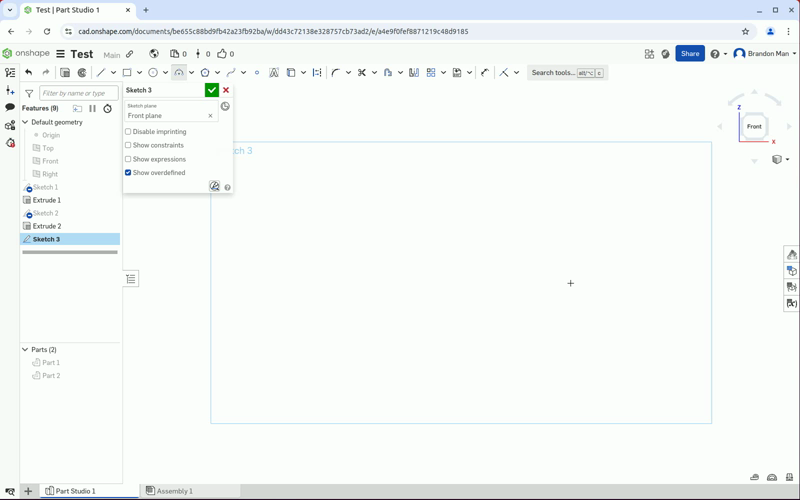
mouse_move(570, 281)
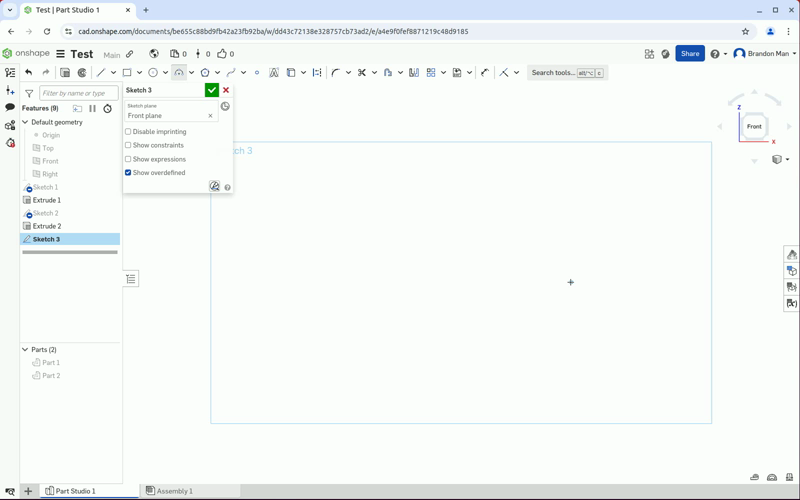
scroll(6)
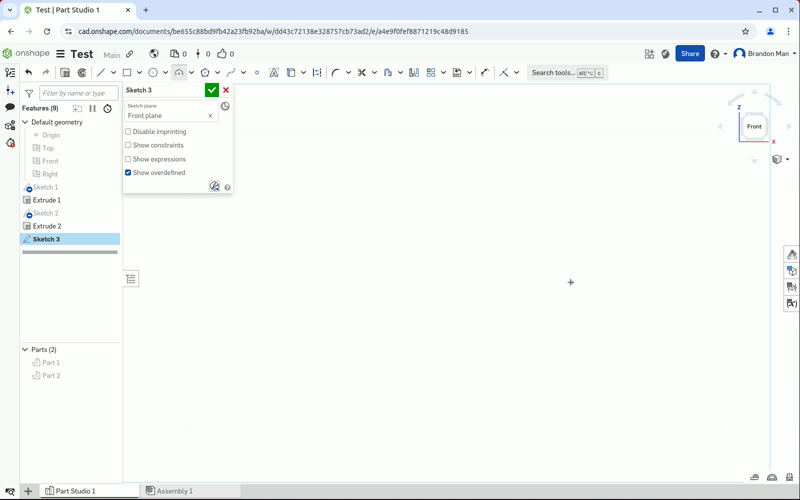
scroll(6)
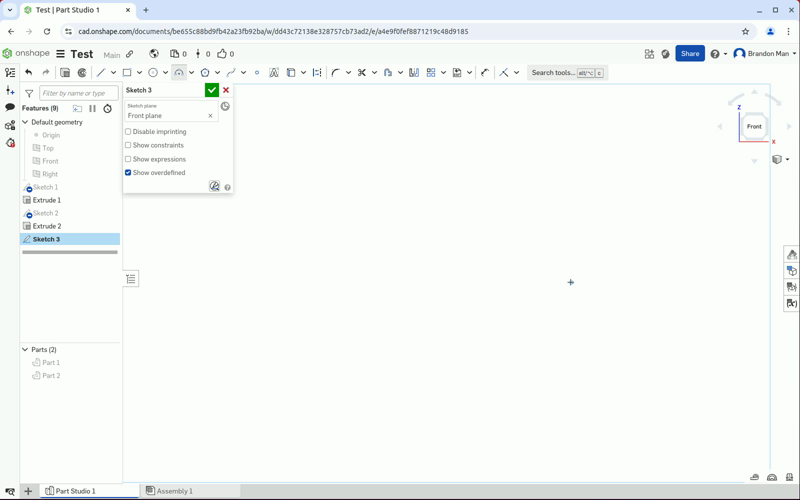
scroll(6)
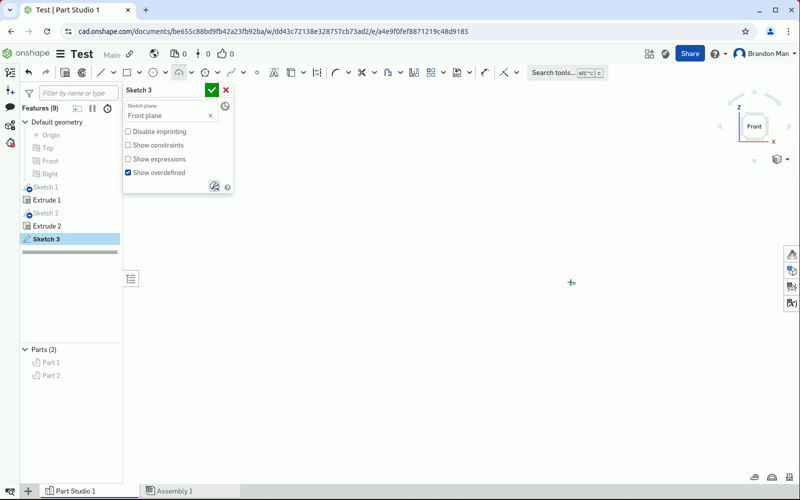
scroll(6)
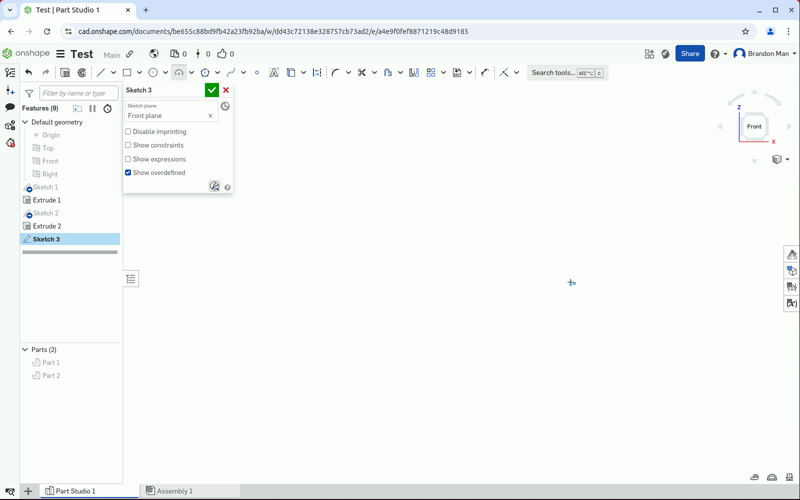
scroll(6)
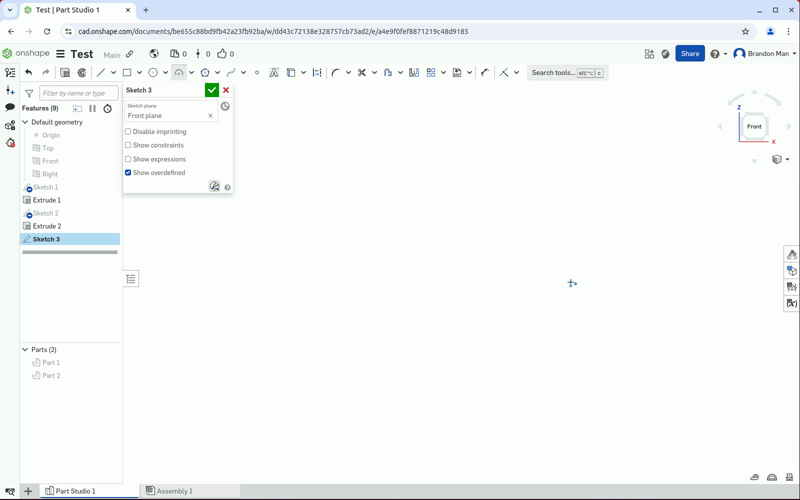
scroll(6)
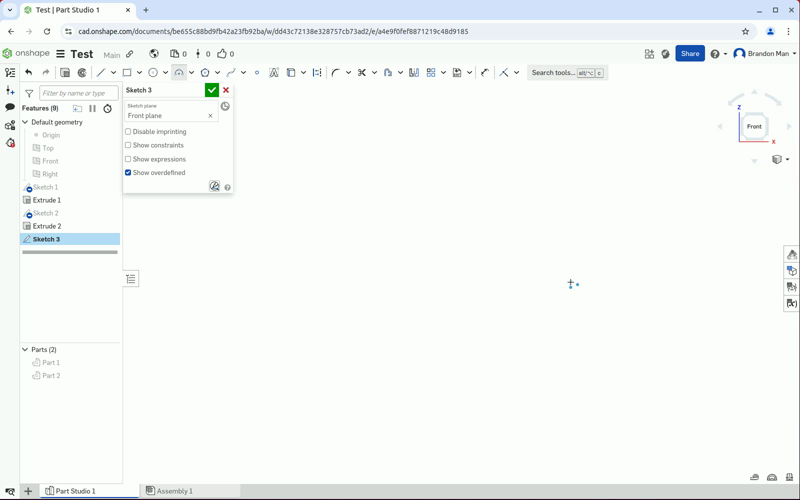
scroll(6)
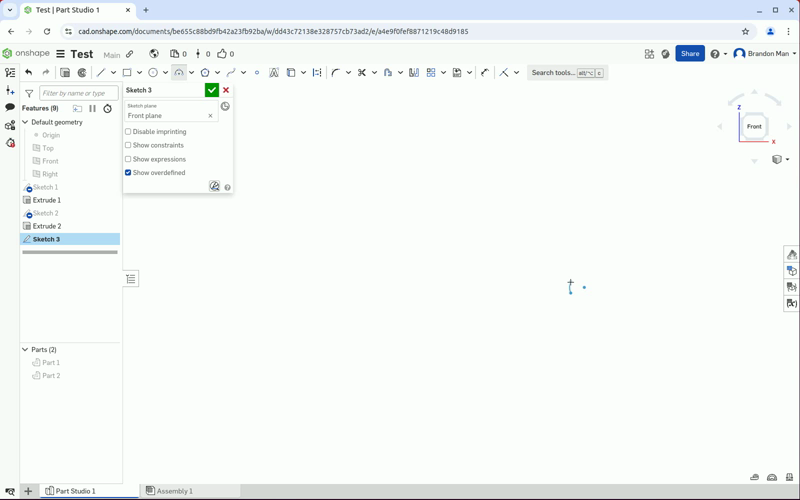
click(570, 281)
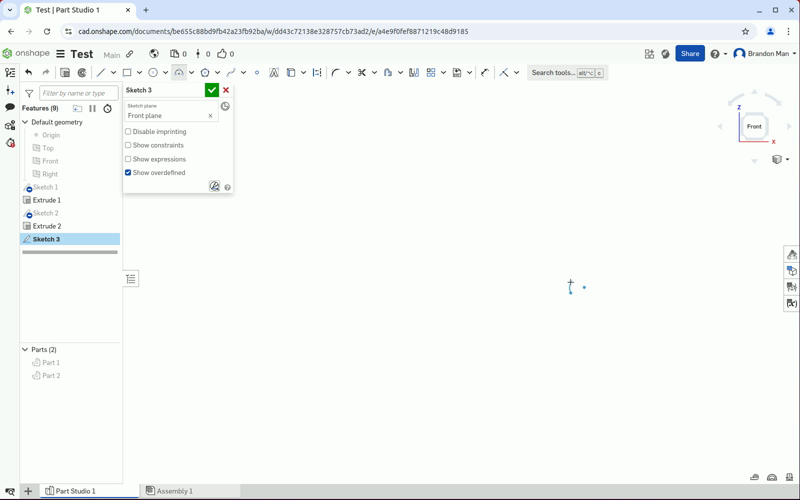
scroll(-6)
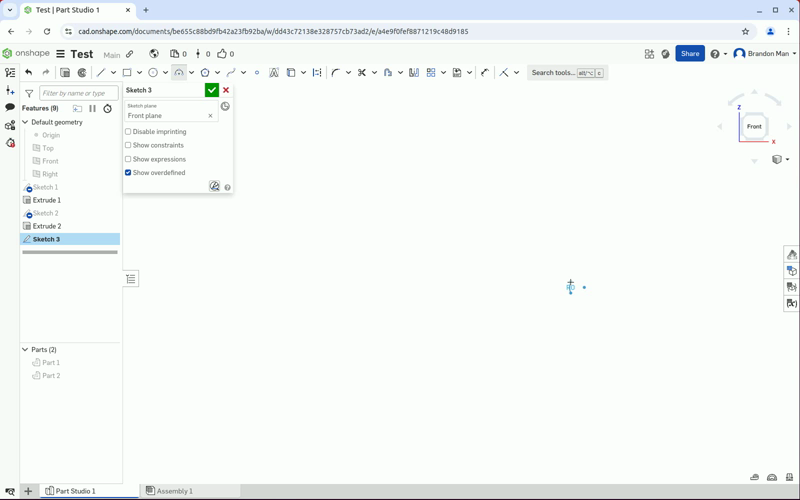
scroll(-6)
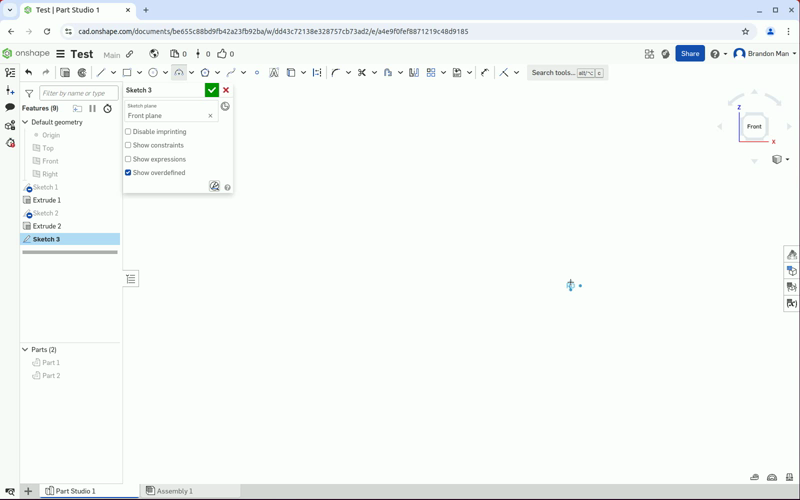
scroll(-6)
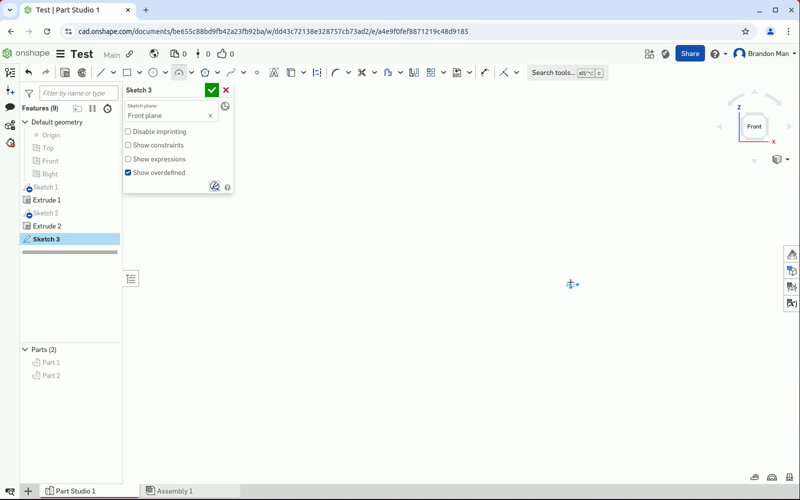
scroll(-6)
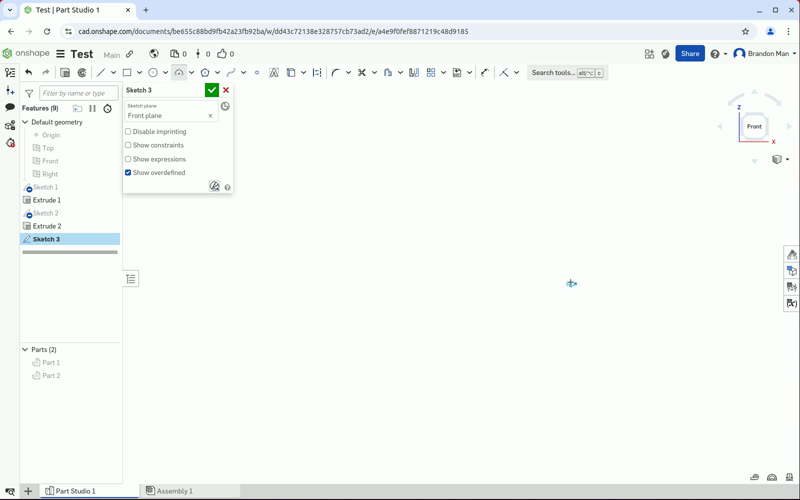
scroll(-6)
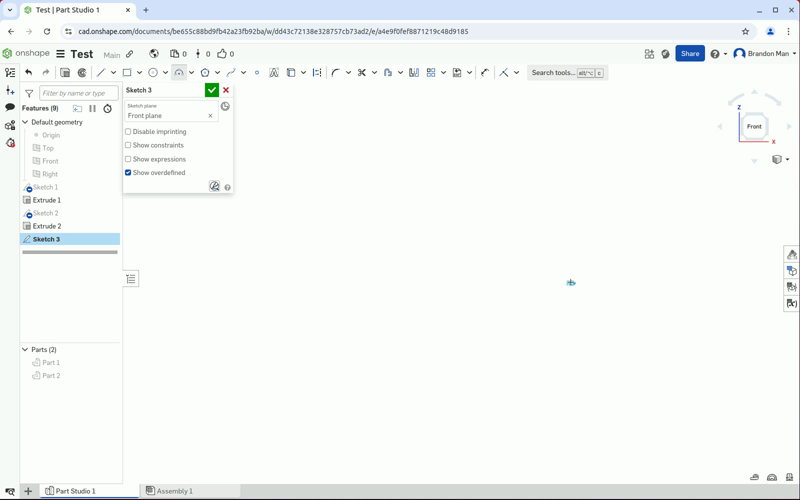
scroll(-6)
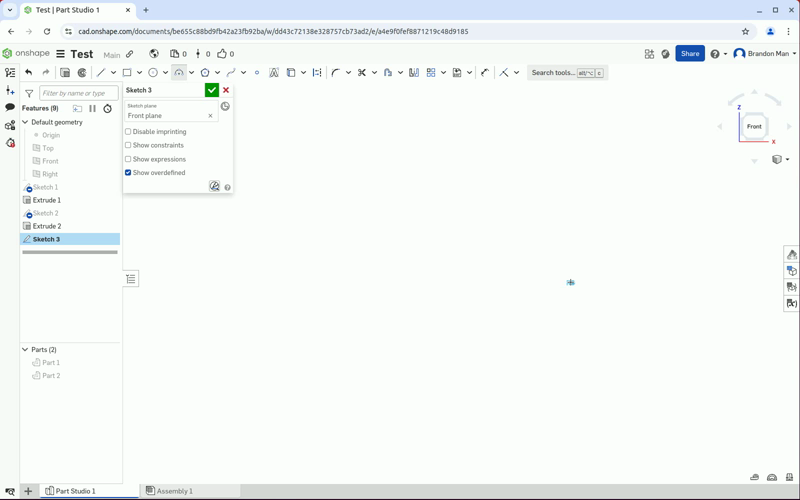
scroll(-6)
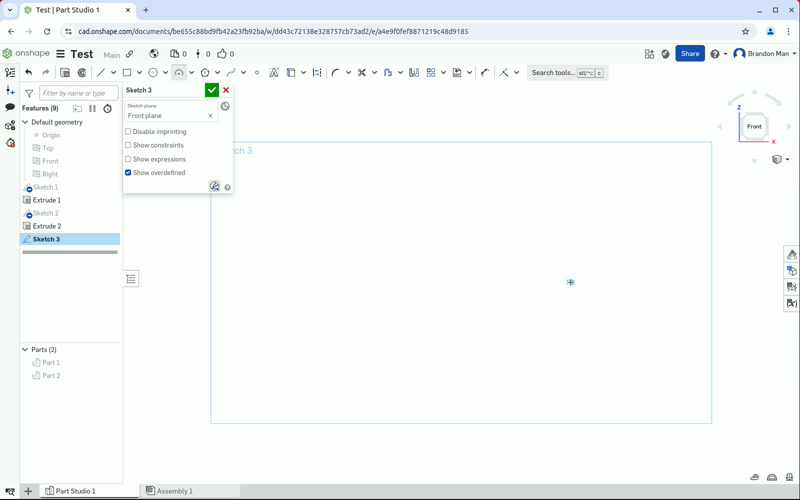
mouse_move(574, 282)
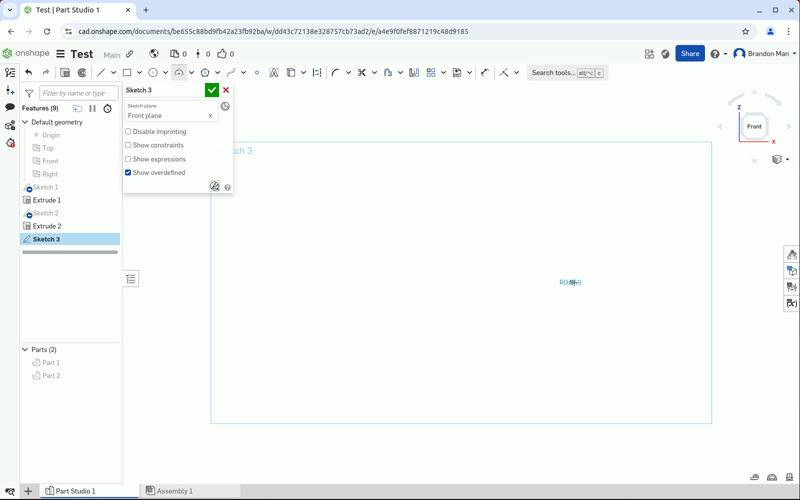
scroll(6)
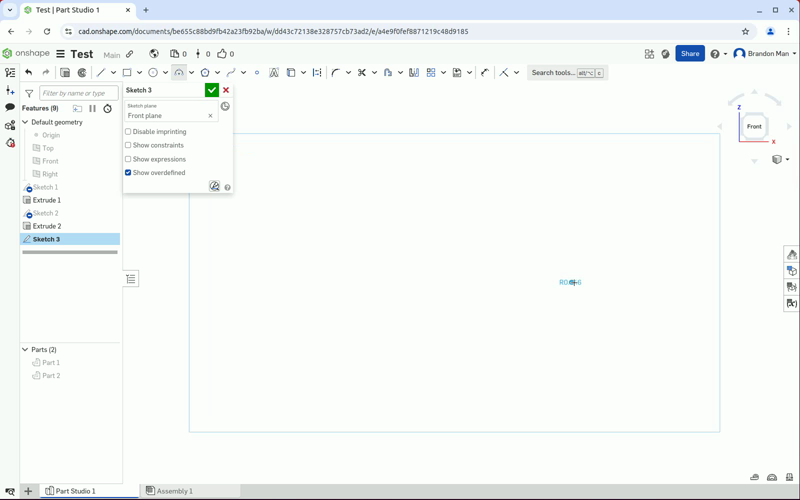
scroll(6)
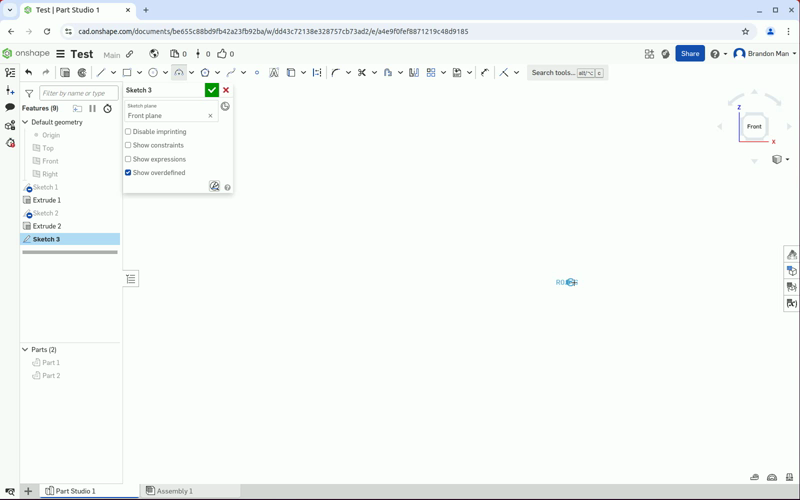
scroll(6)
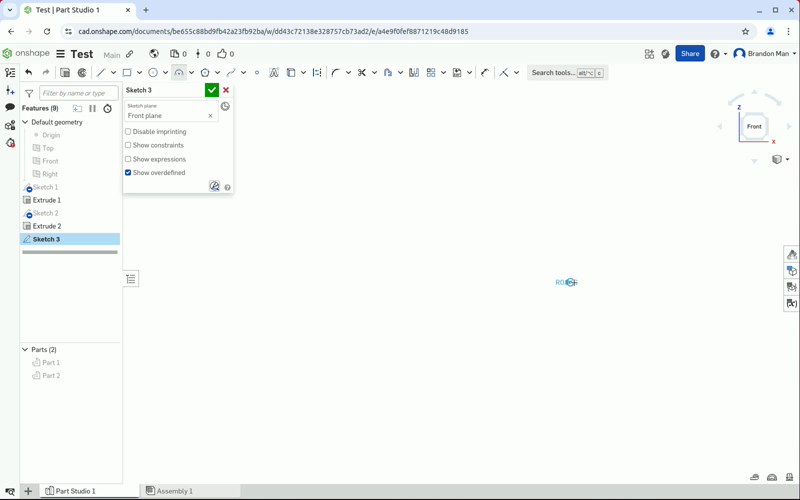
scroll(6)
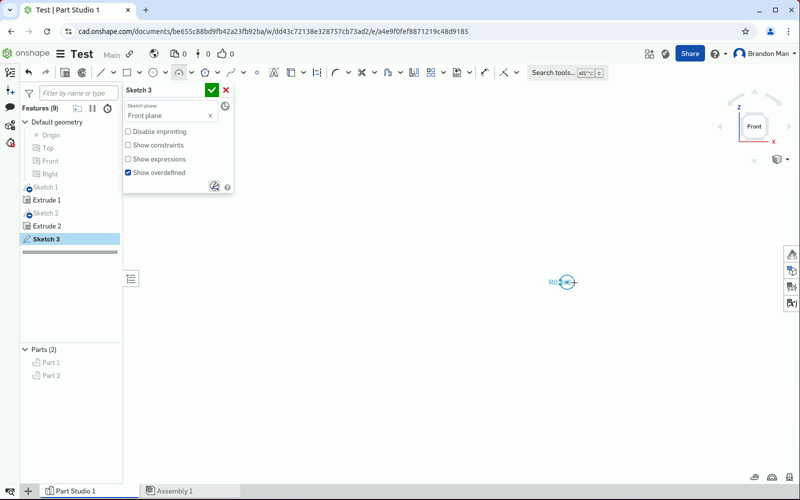
scroll(6)
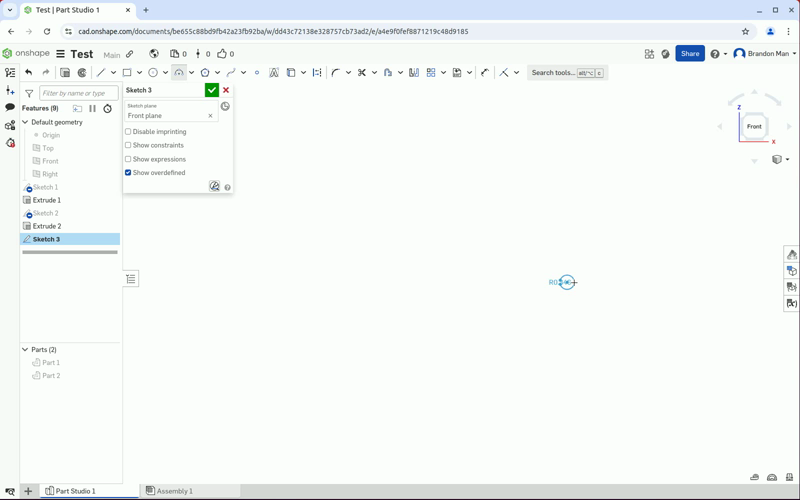
scroll(6)
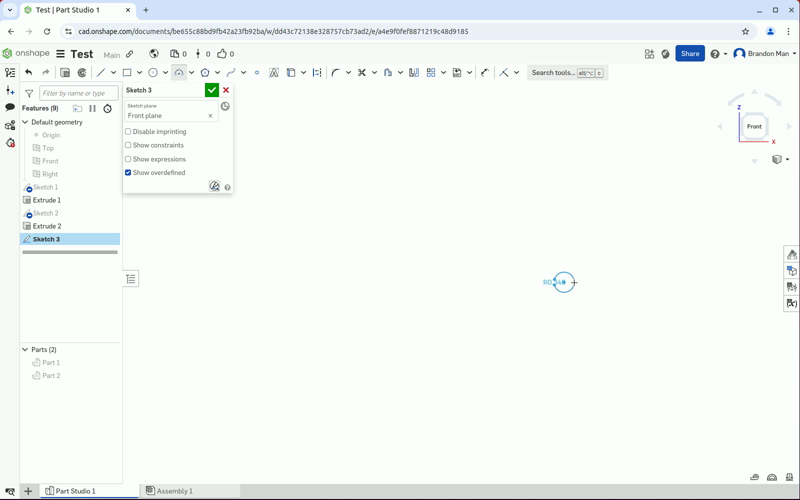
scroll(6)
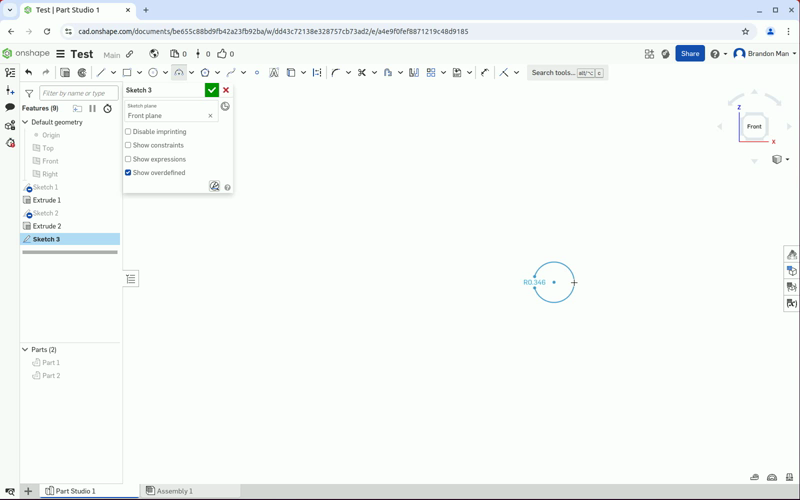
click(574, 282)
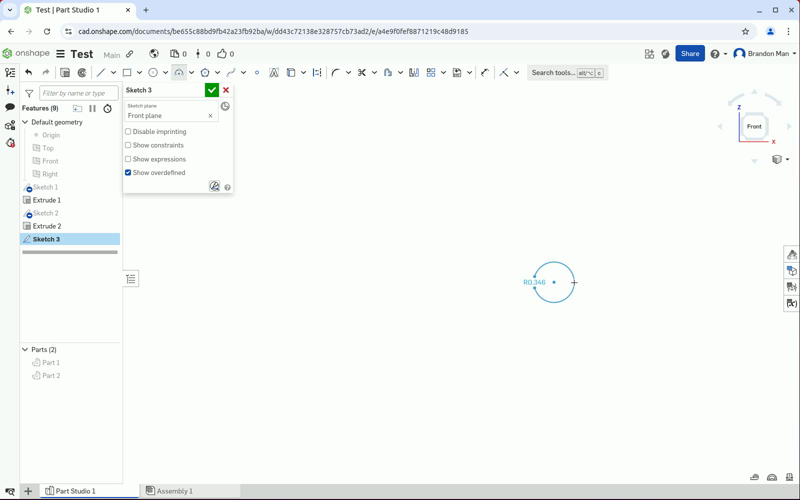
scroll(-6)
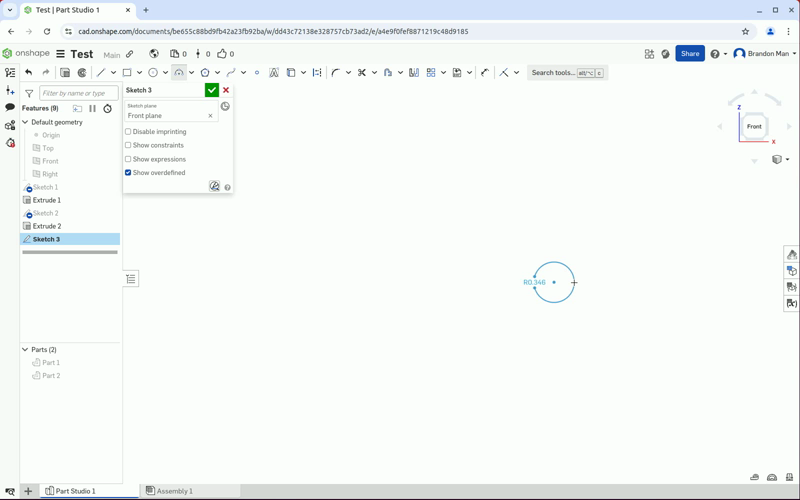
scroll(-6)
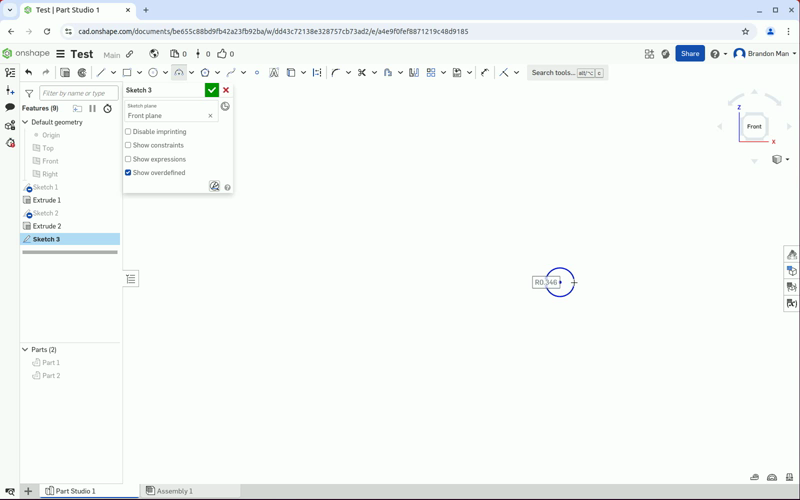
scroll(-6)
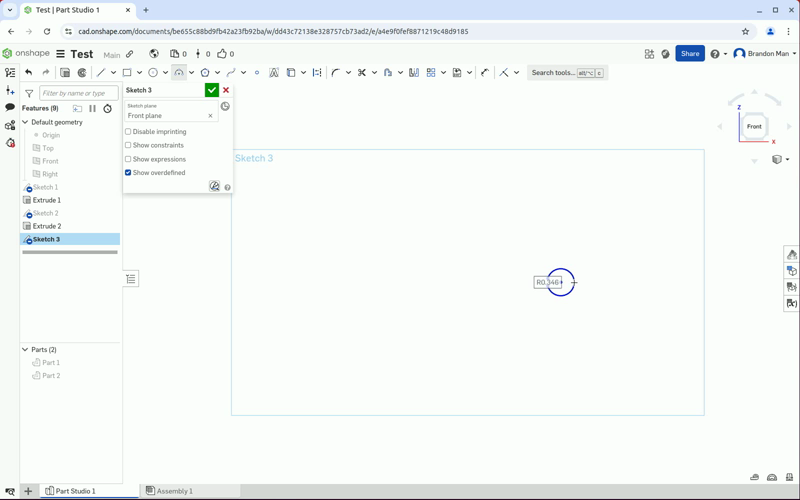
scroll(-6)
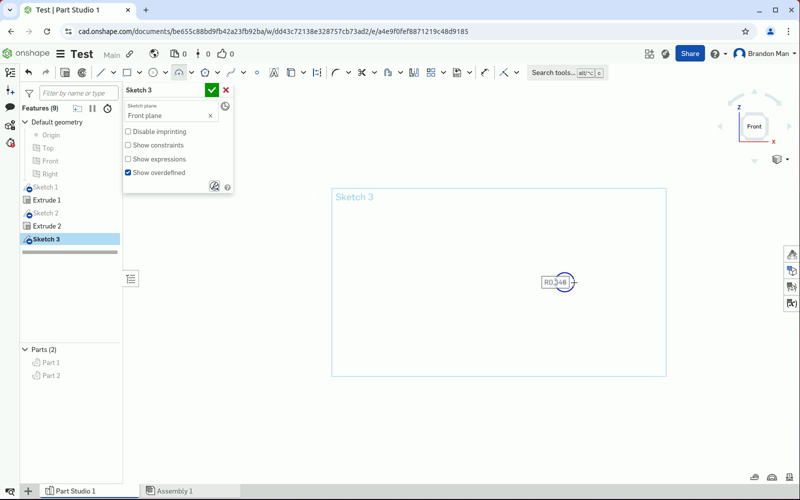
scroll(-6)
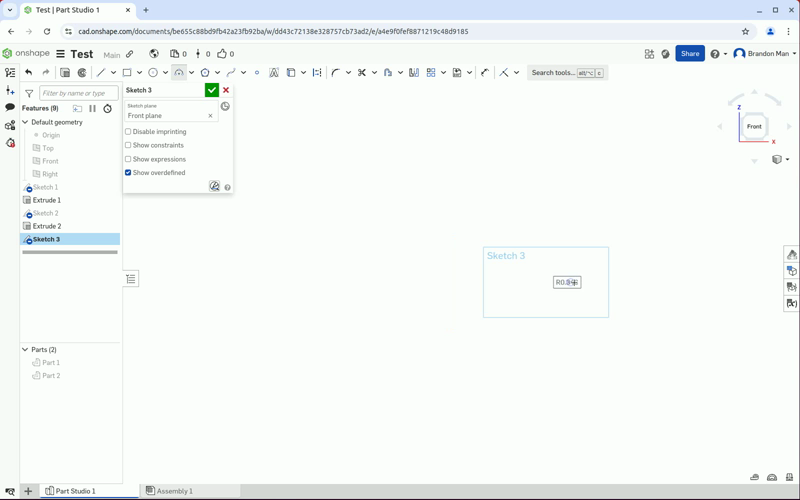
scroll(-6)
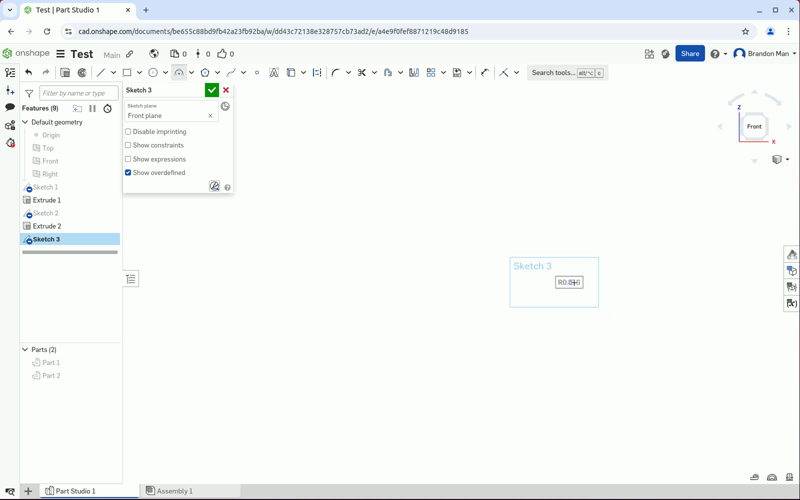
scroll(-6)
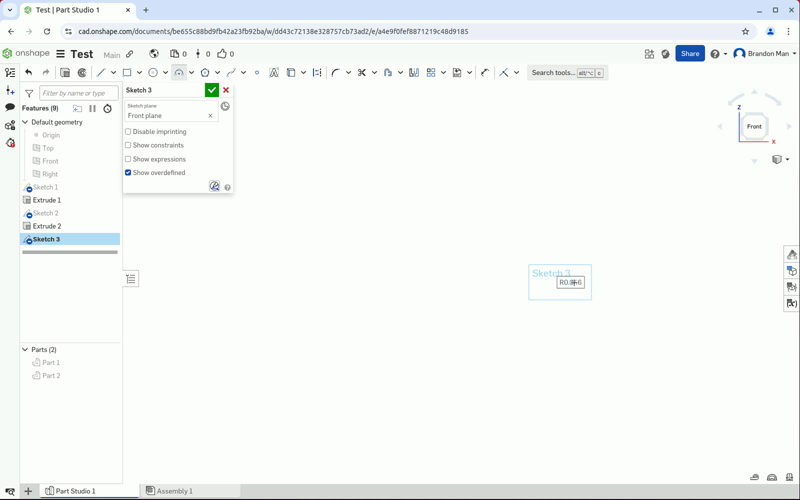
key_up(shift)
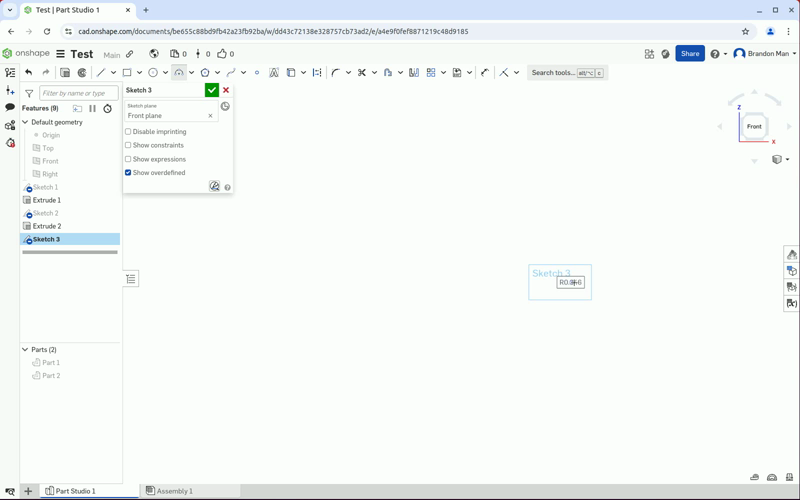
key(esc)
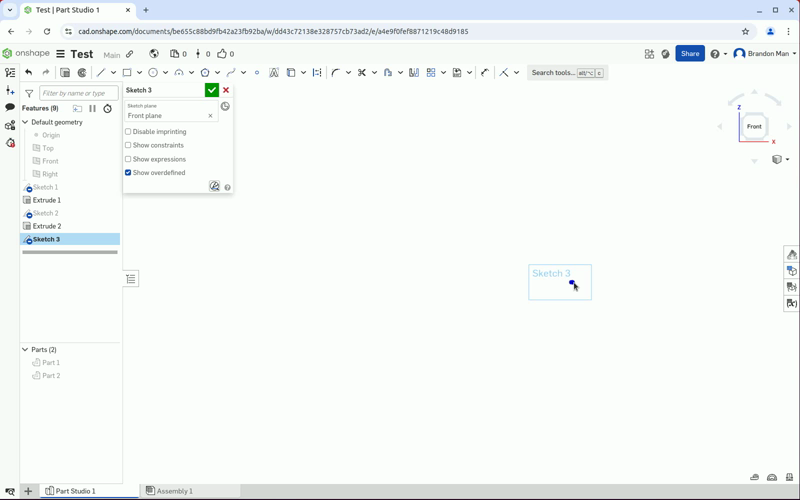
key(l)
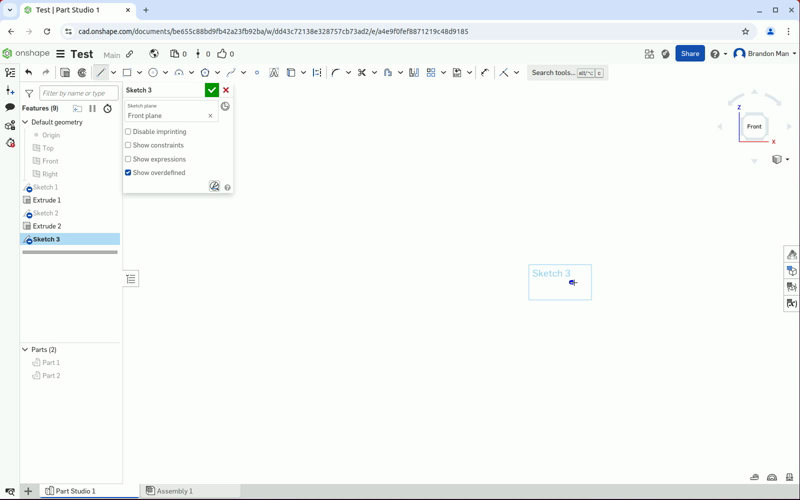
mouse_move(570, 281)
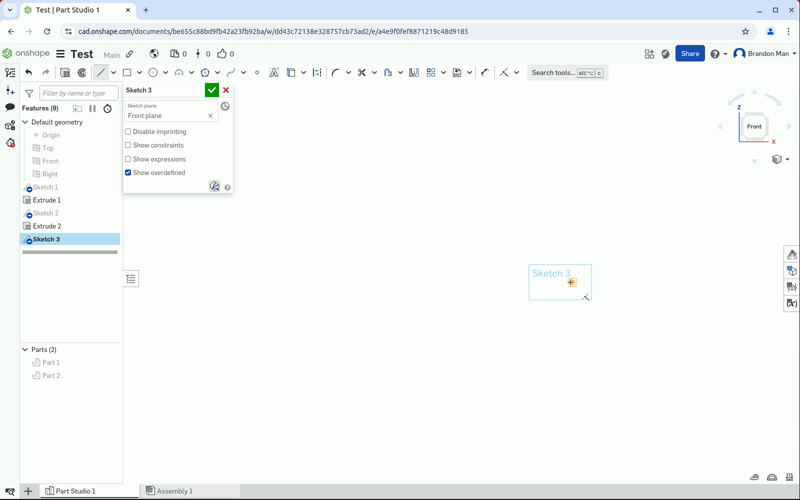
scroll(6)
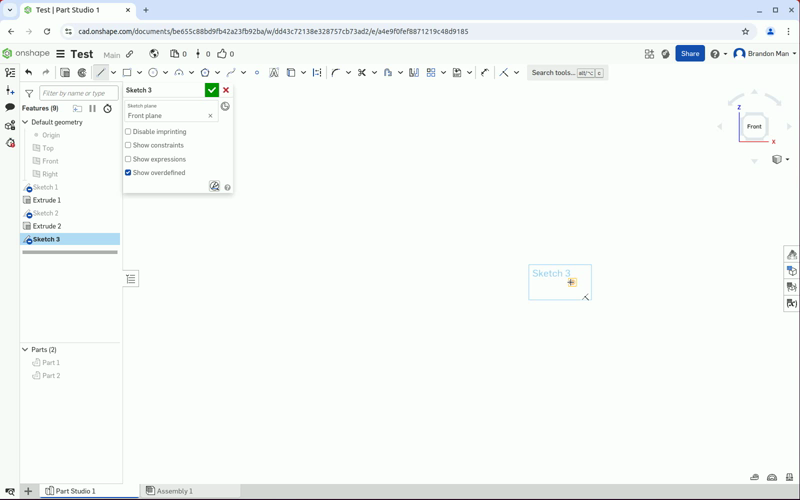
scroll(6)
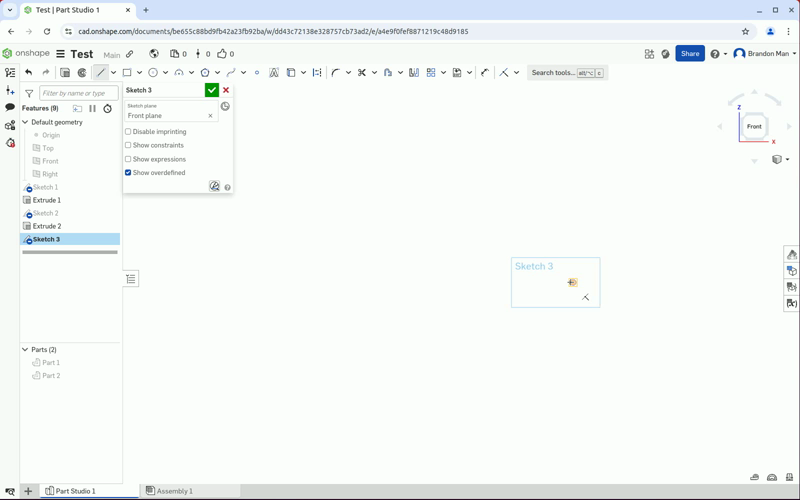
scroll(6)
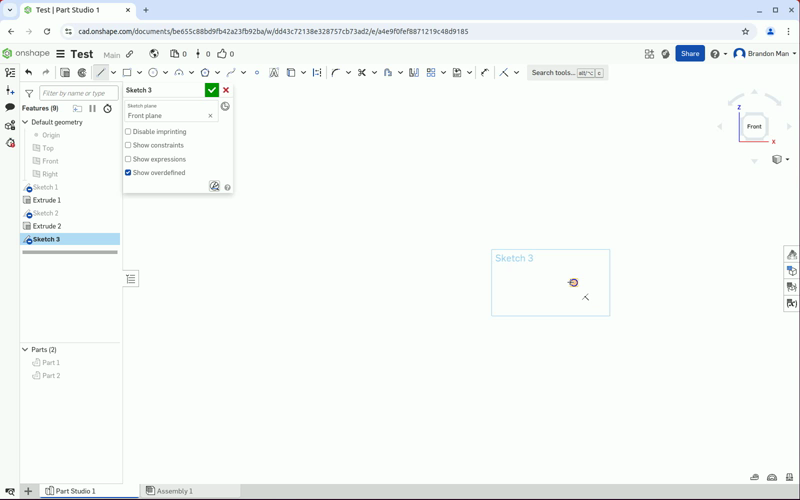
scroll(6)
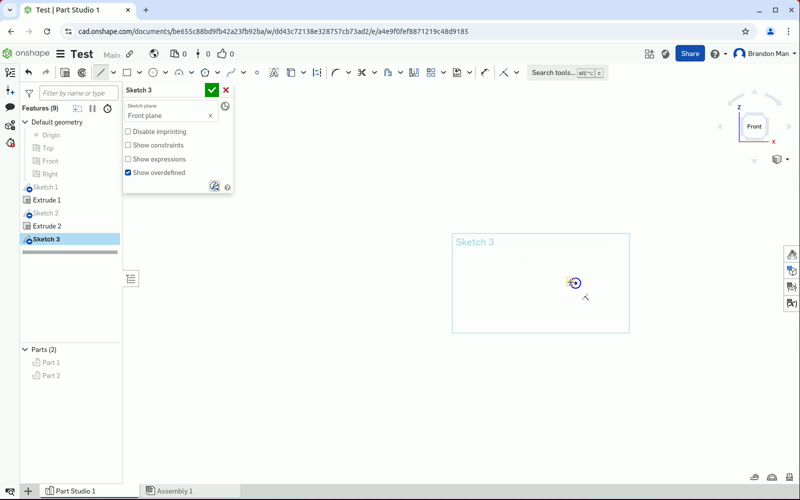
scroll(6)
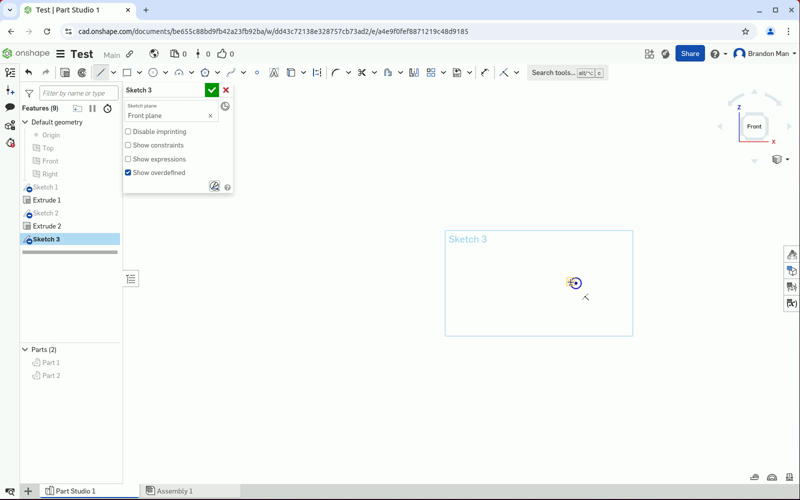
scroll(6)
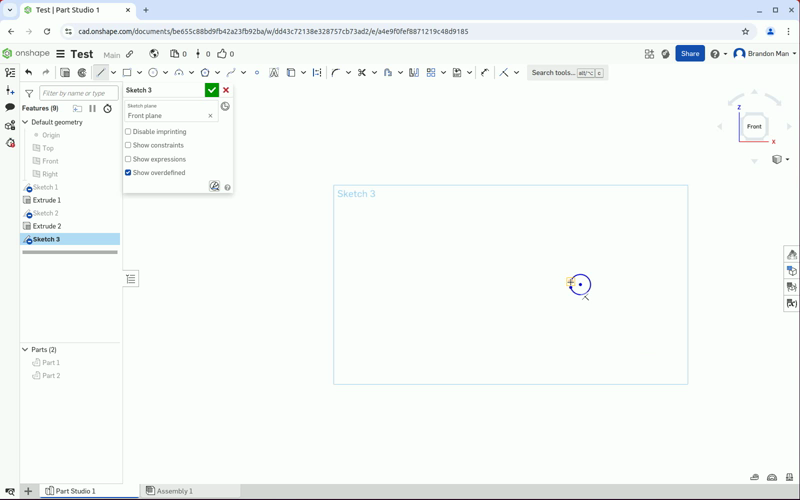
scroll(6)
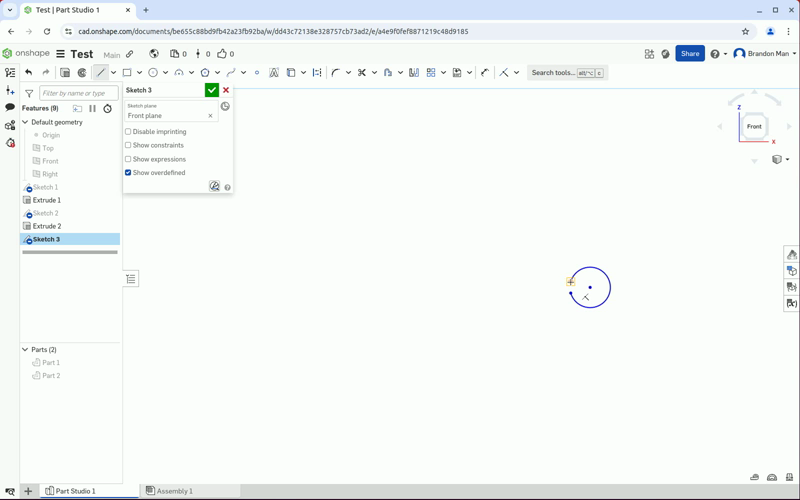
click(570, 281)
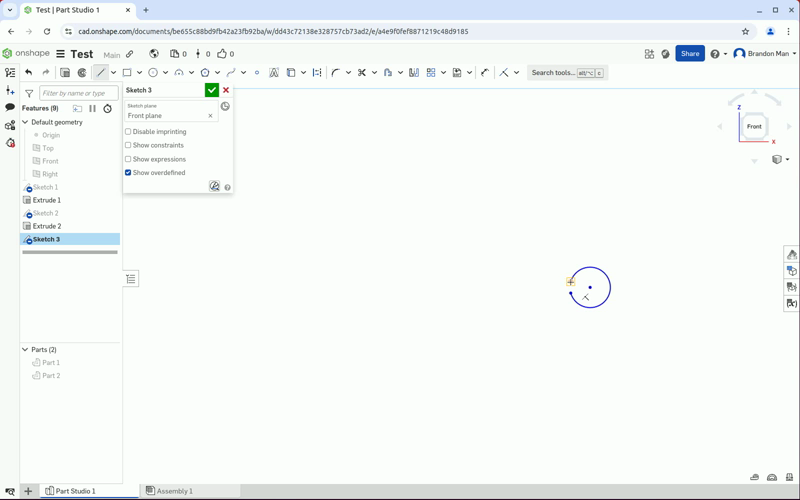
scroll(-6)
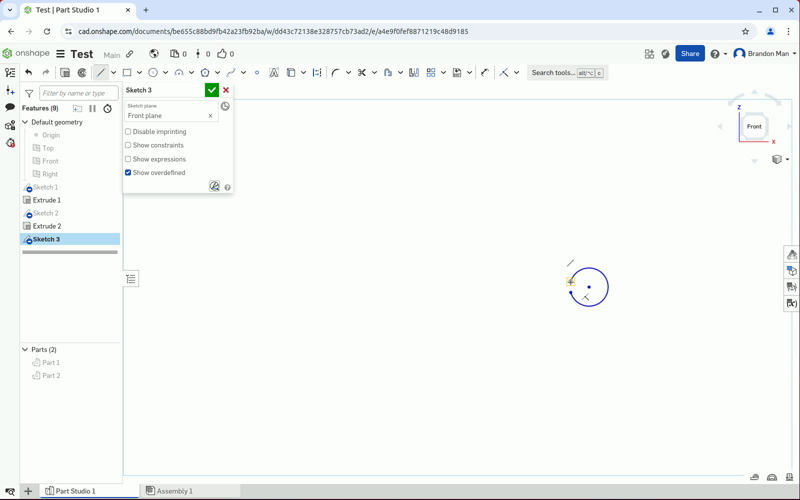
scroll(-6)
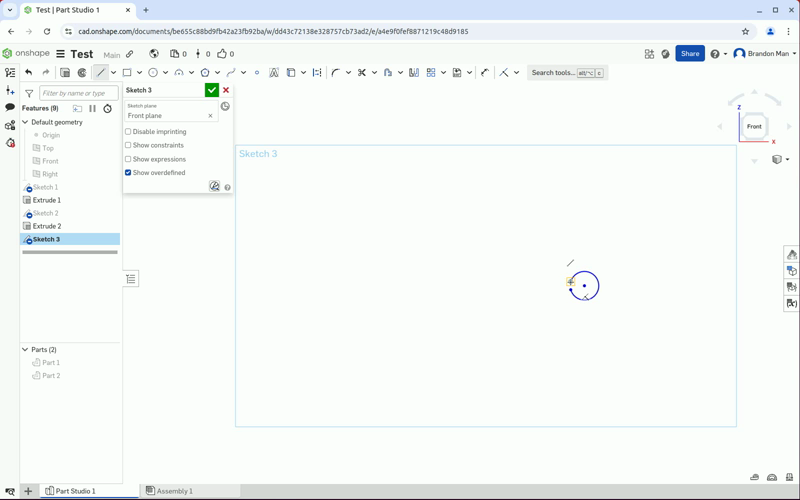
scroll(-6)
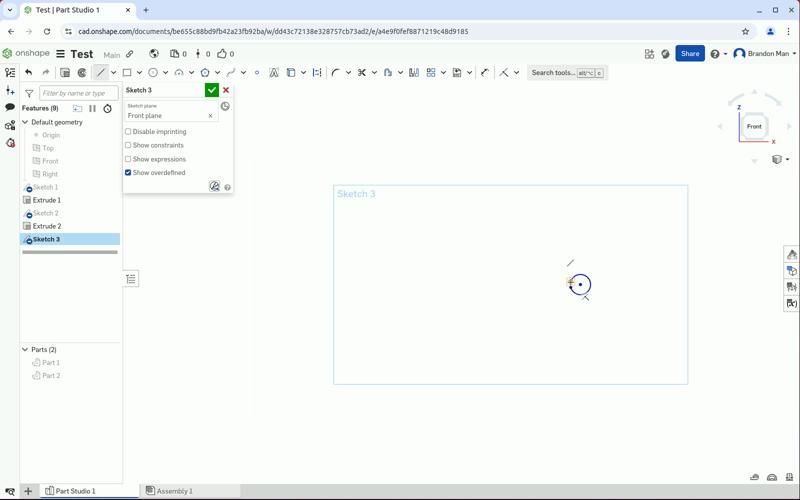
scroll(-6)
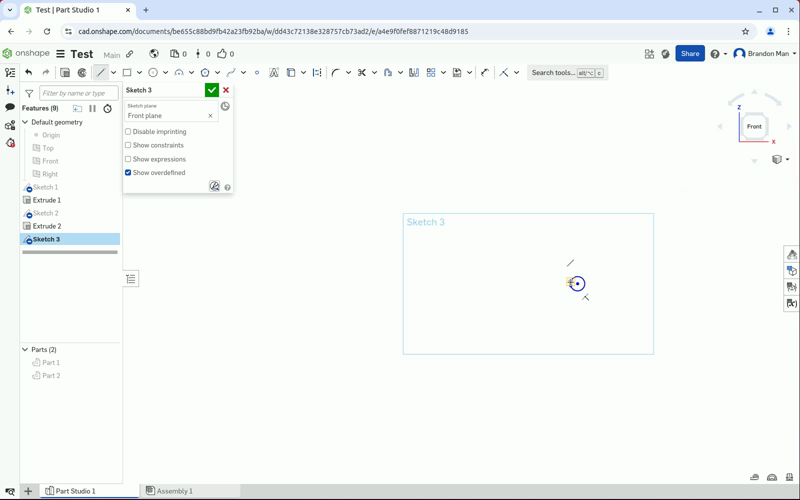
scroll(-6)
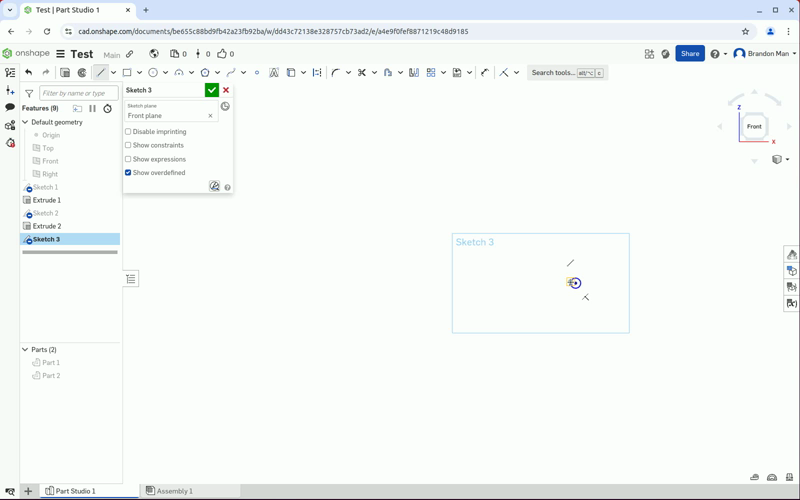
scroll(-6)
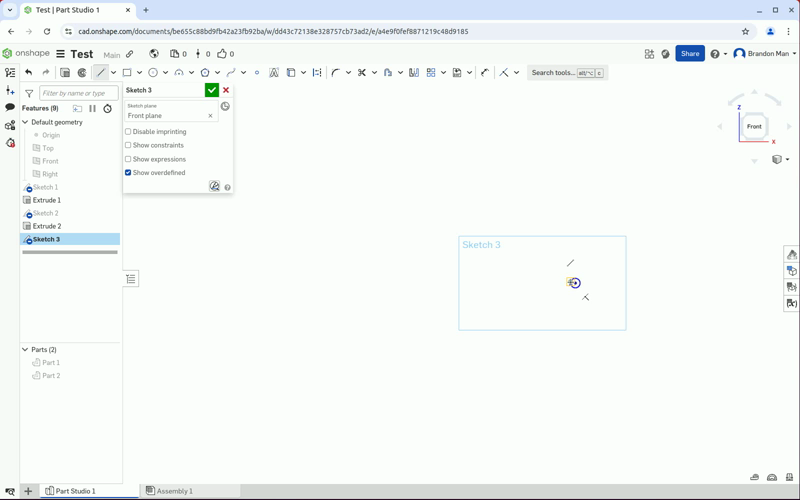
scroll(-6)
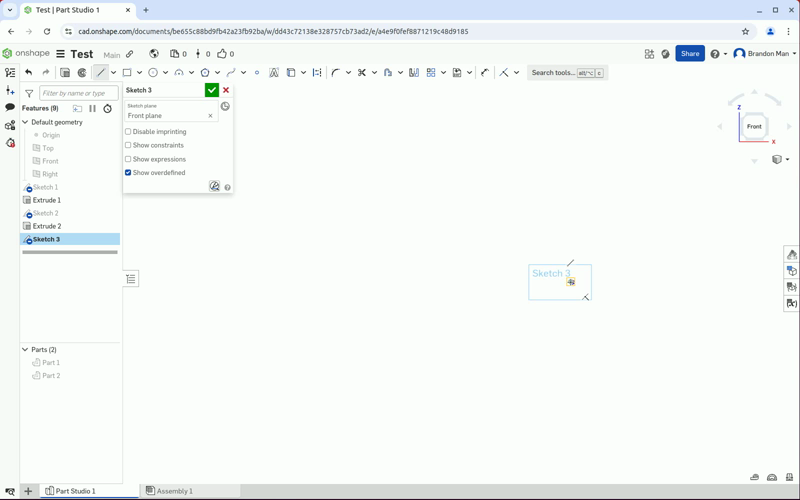
mouse_move(589, 281)
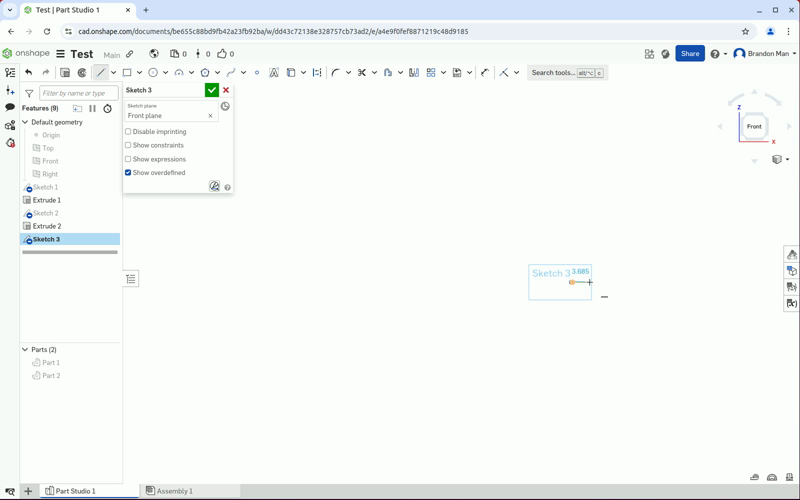
key_down(shift)
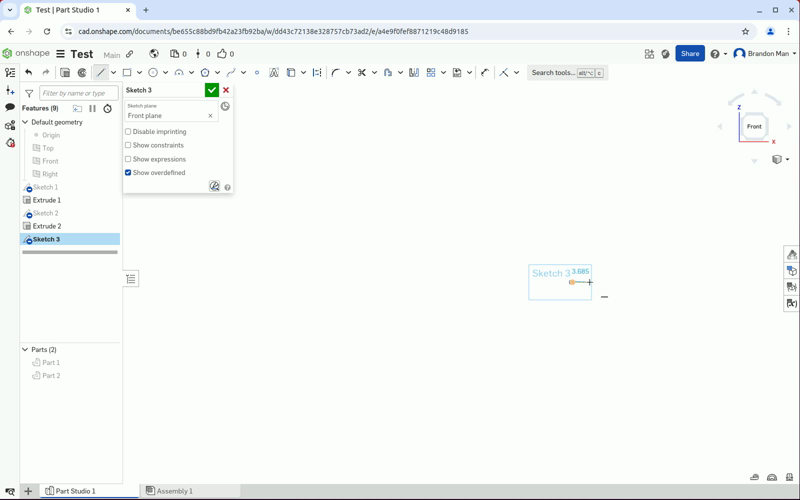
mouse_move(570, 282)
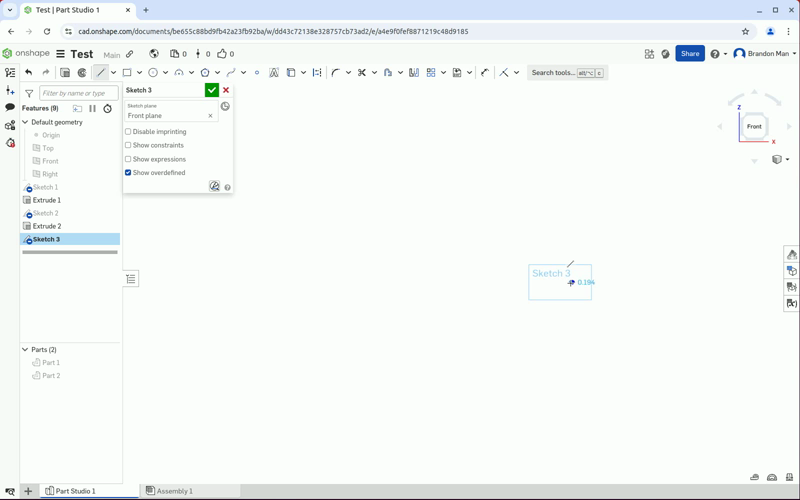
scroll(6)
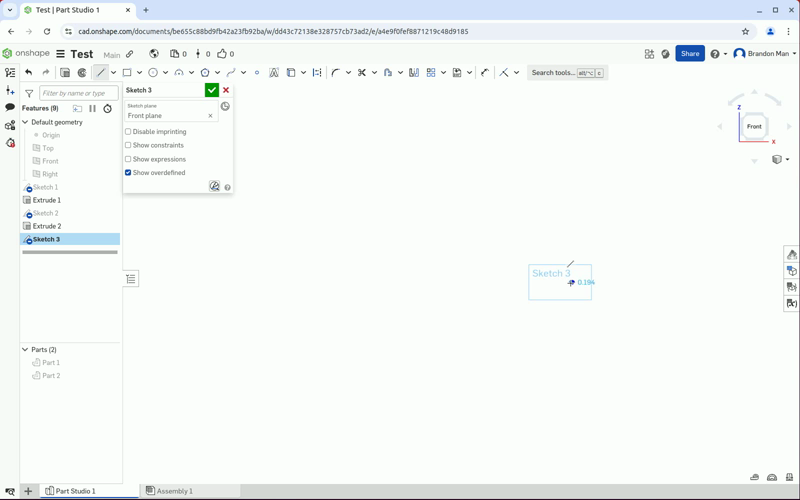
scroll(6)
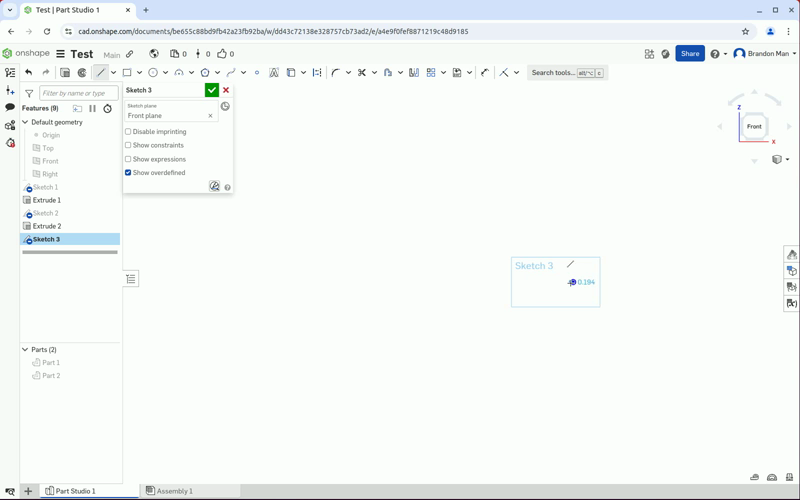
scroll(6)
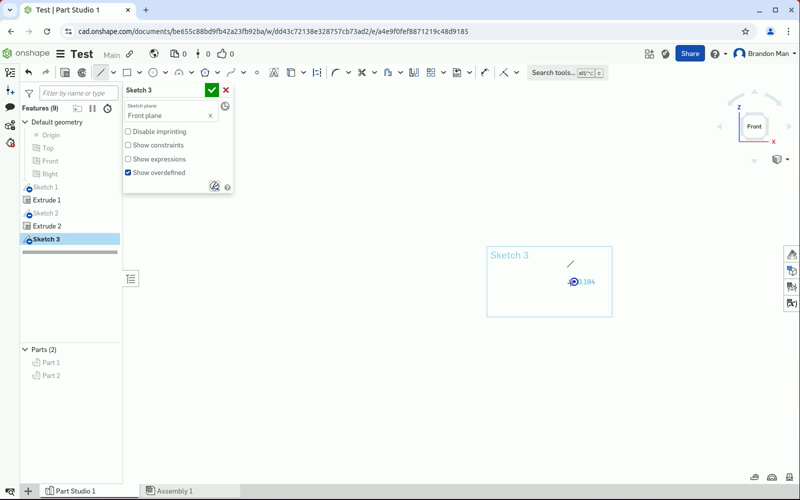
scroll(6)
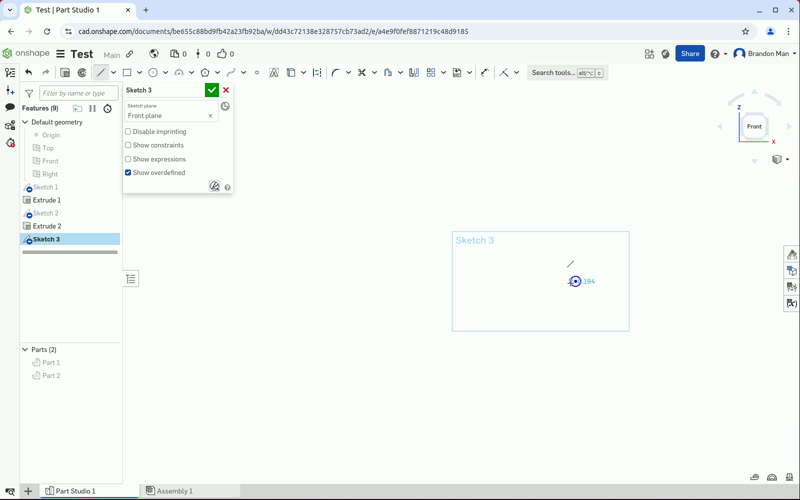
scroll(6)
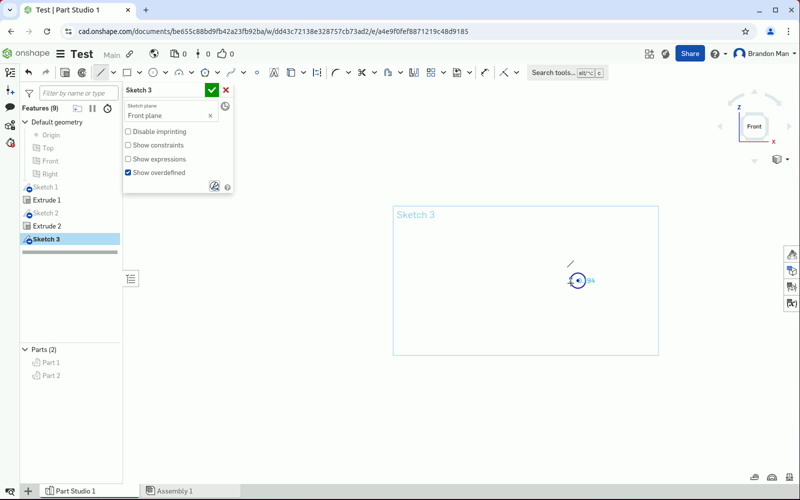
scroll(6)
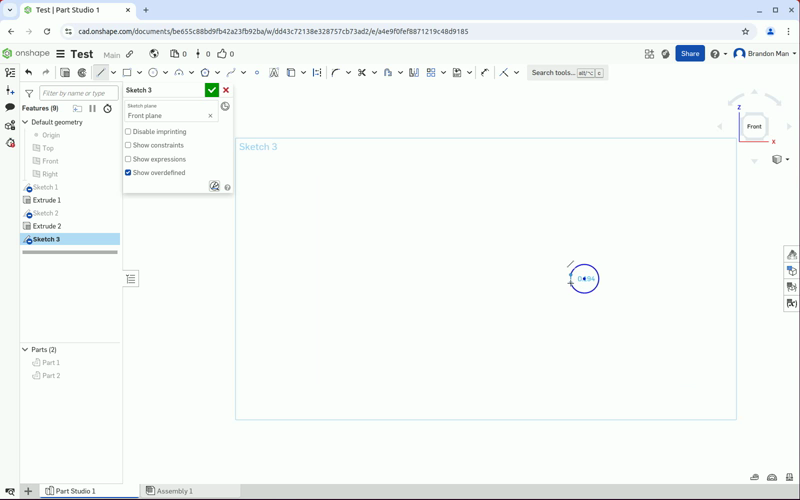
scroll(6)
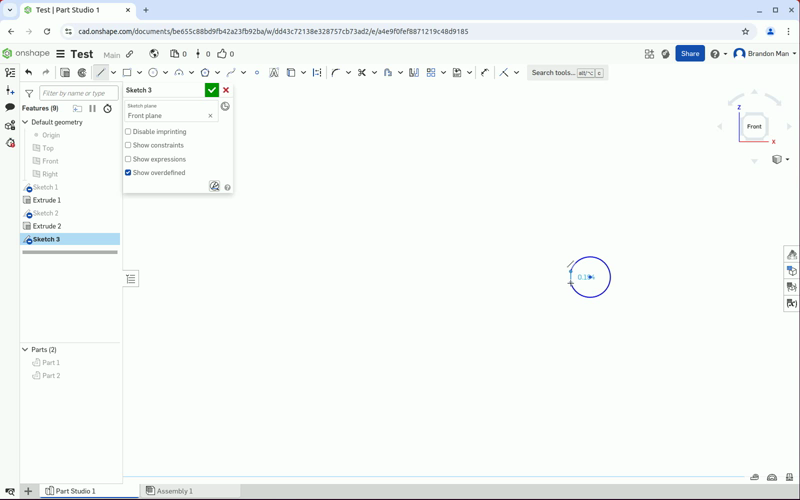
key_up(shift)
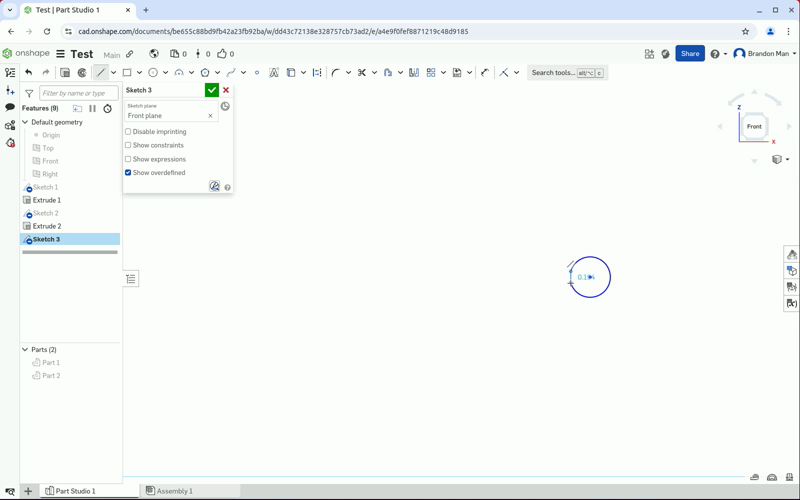
click(570, 282)
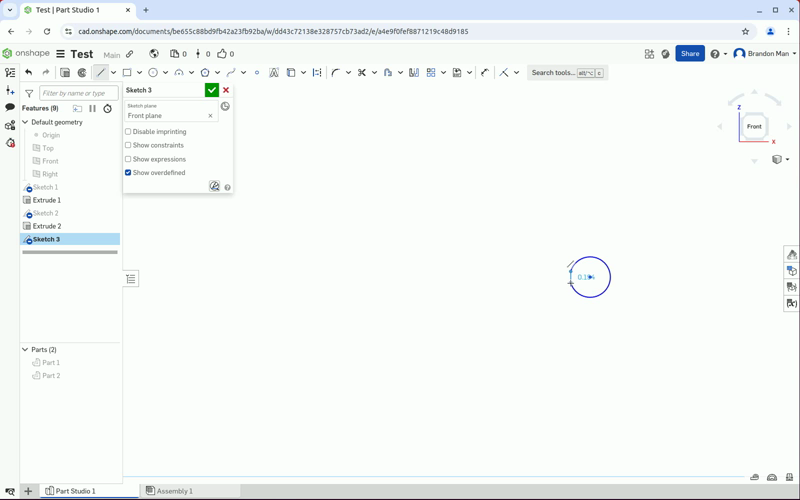
scroll(-6)
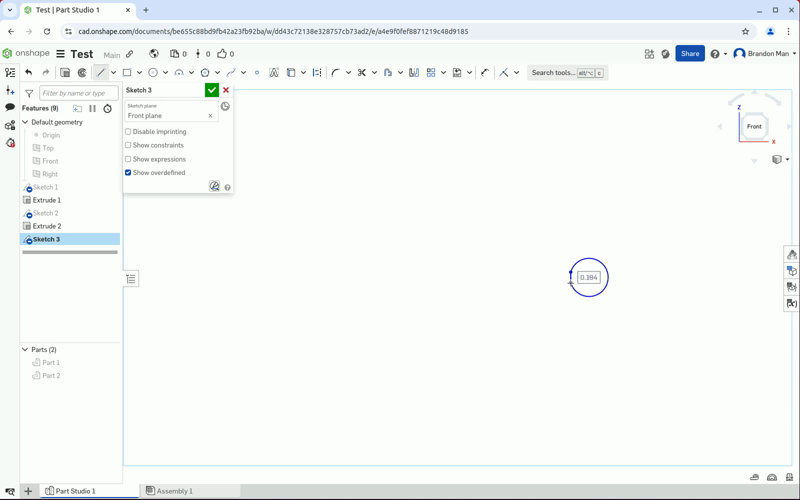
scroll(-6)
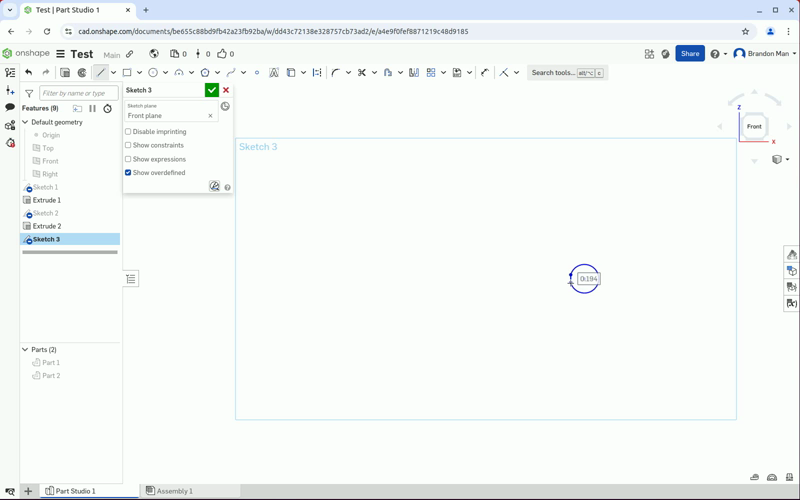
scroll(-6)
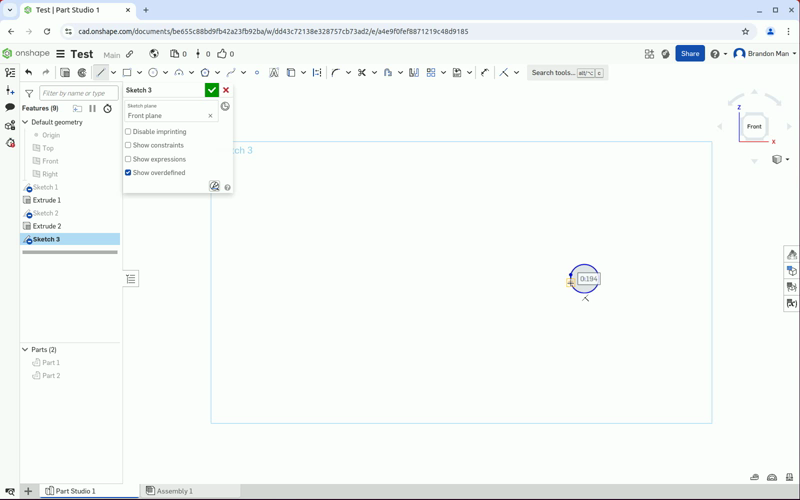
scroll(-6)
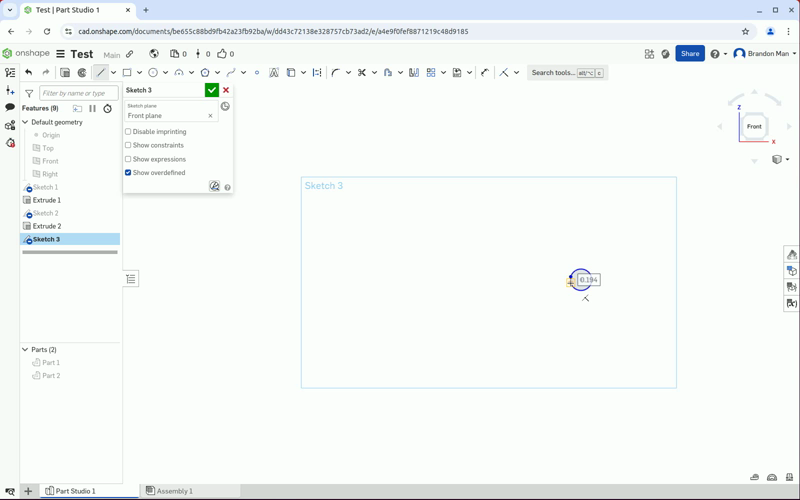
scroll(-6)
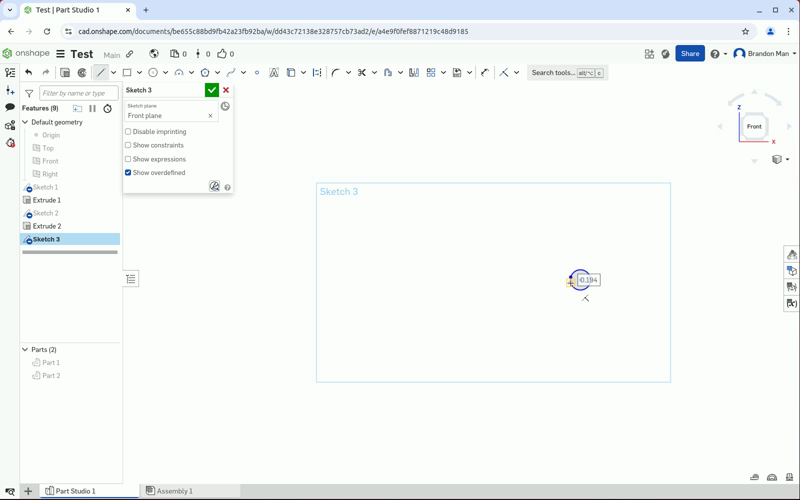
scroll(-6)
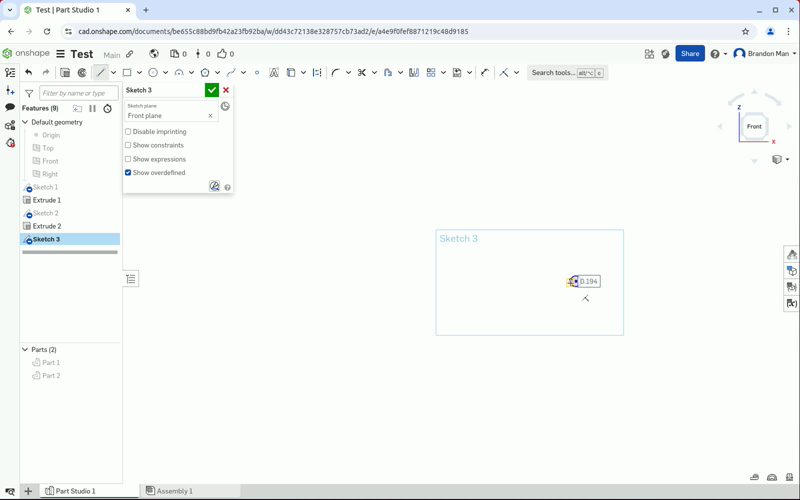
scroll(-6)
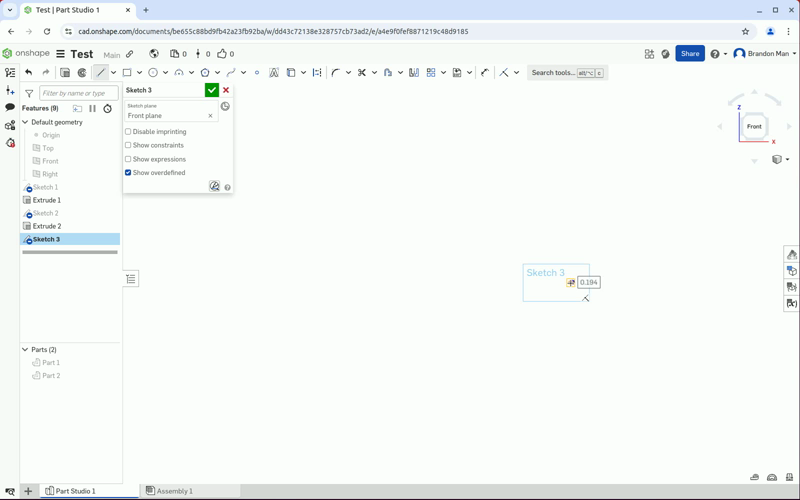
key(esc)
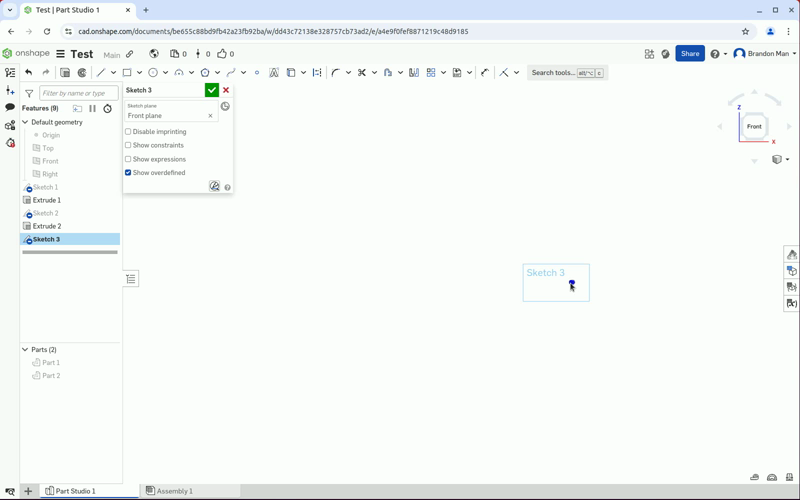
key(c)
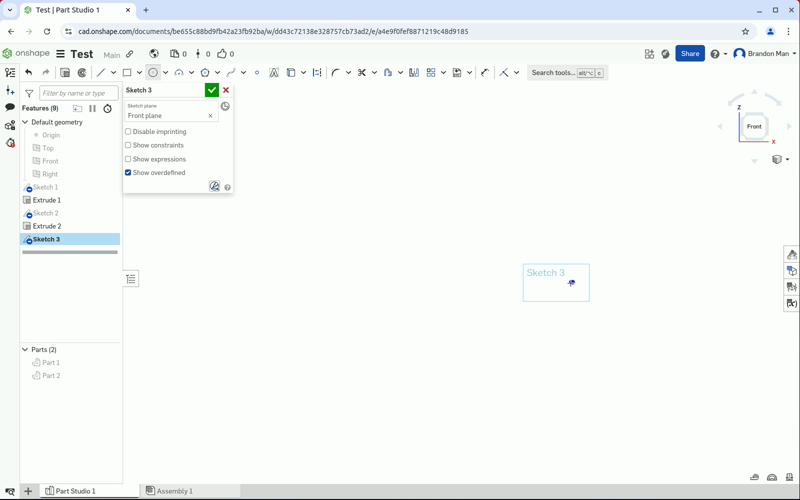
key_down(shift)
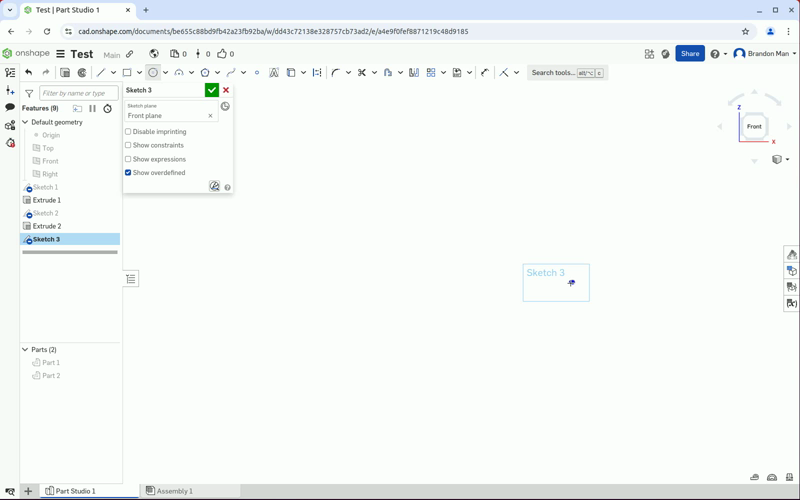
mouse_move(572, 282)
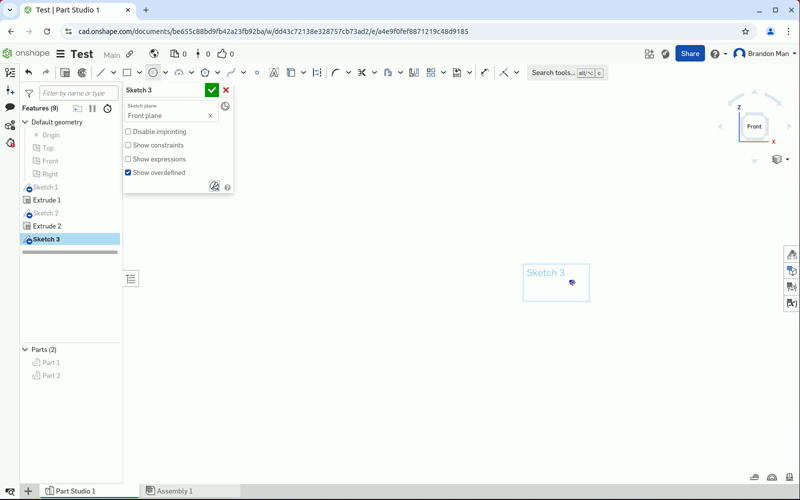
scroll(6)
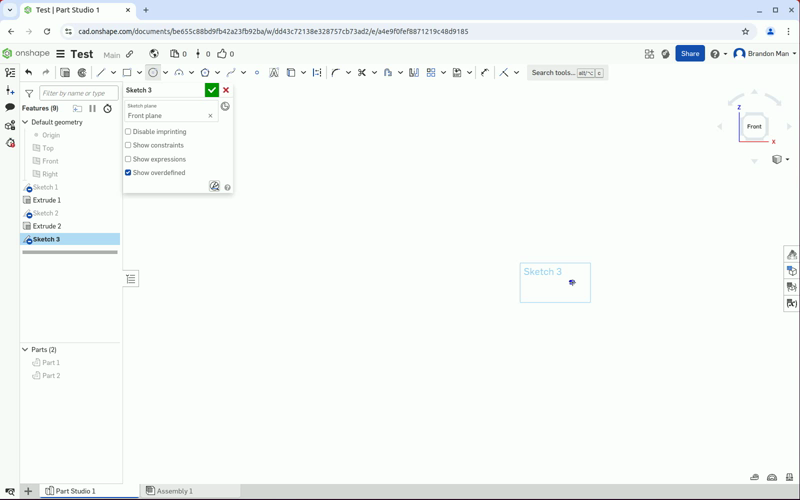
scroll(6)
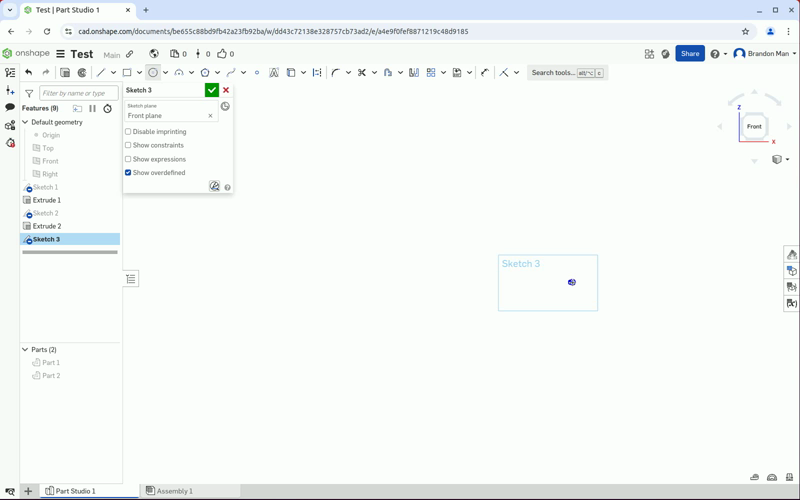
scroll(6)
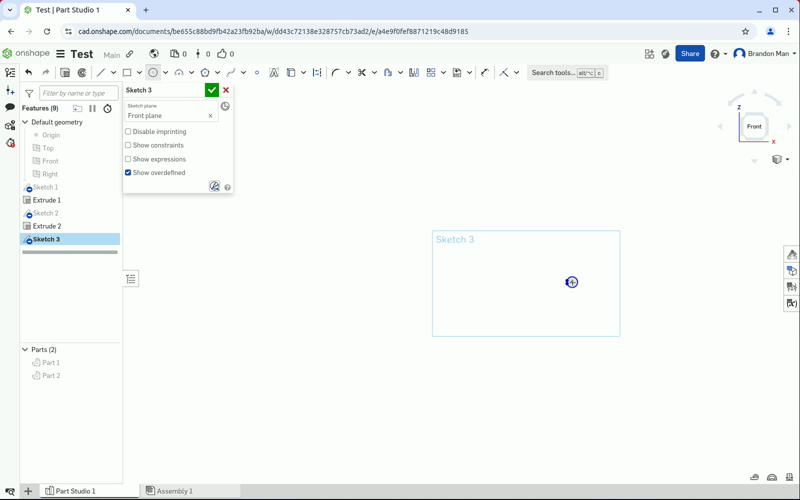
scroll(6)
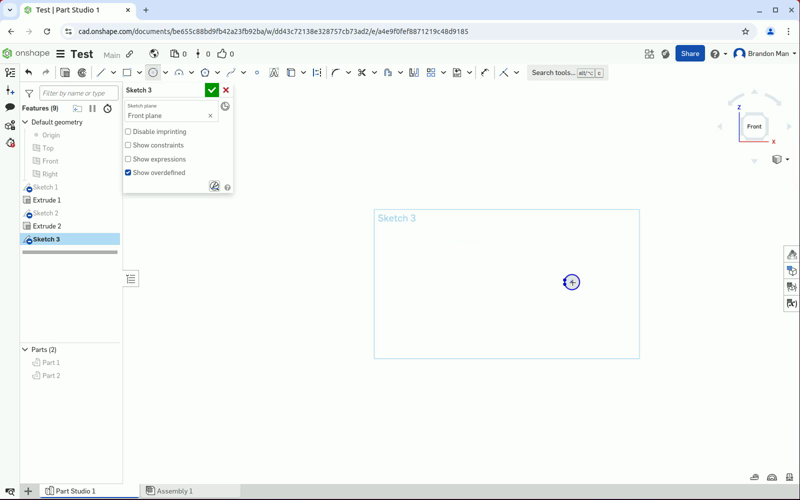
scroll(6)
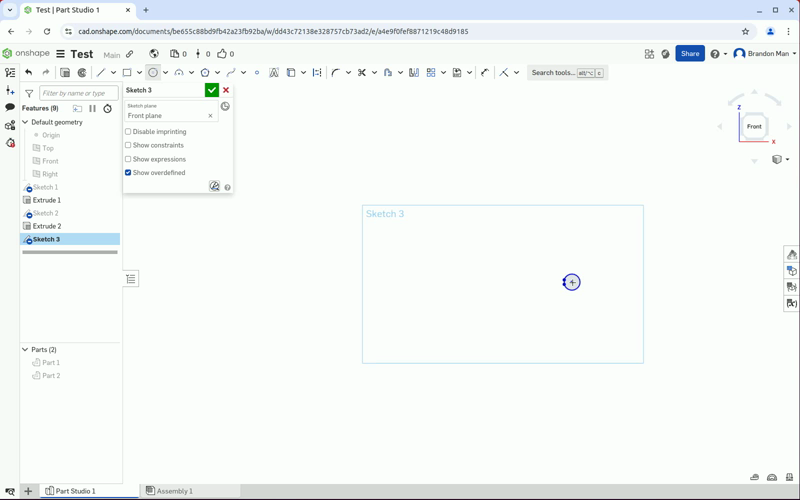
scroll(6)
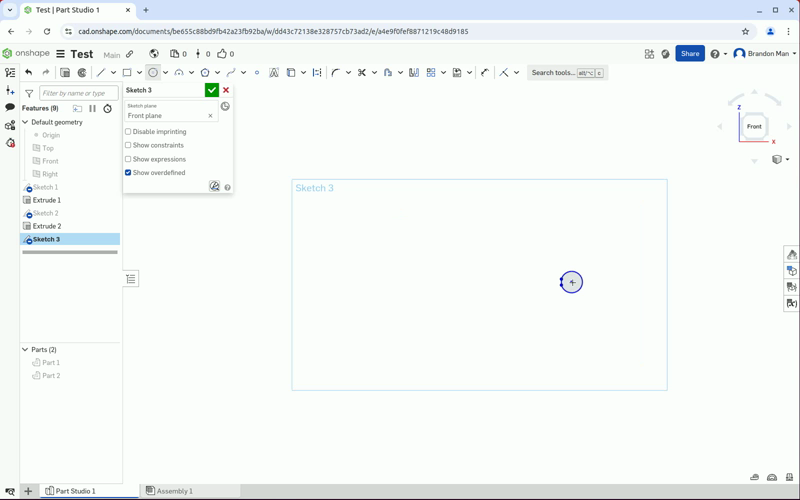
scroll(6)
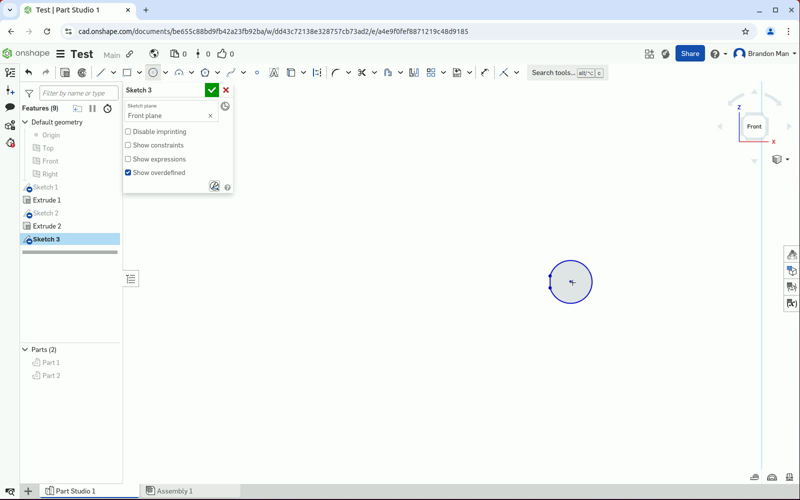
click(572, 282)
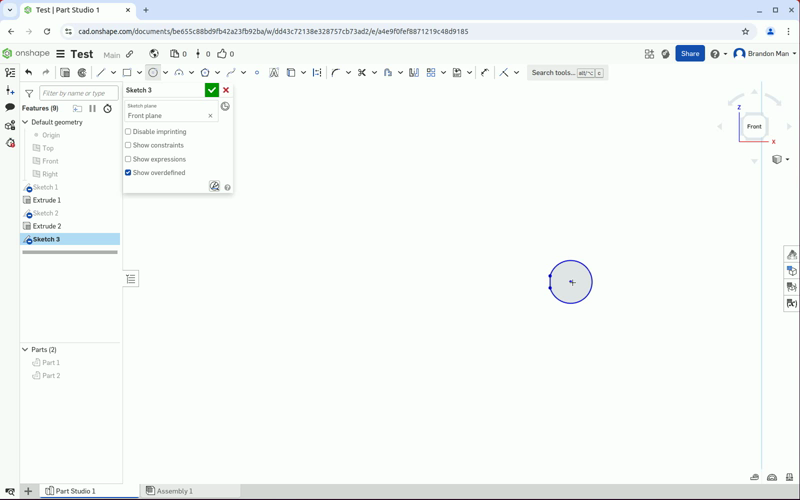
scroll(-6)
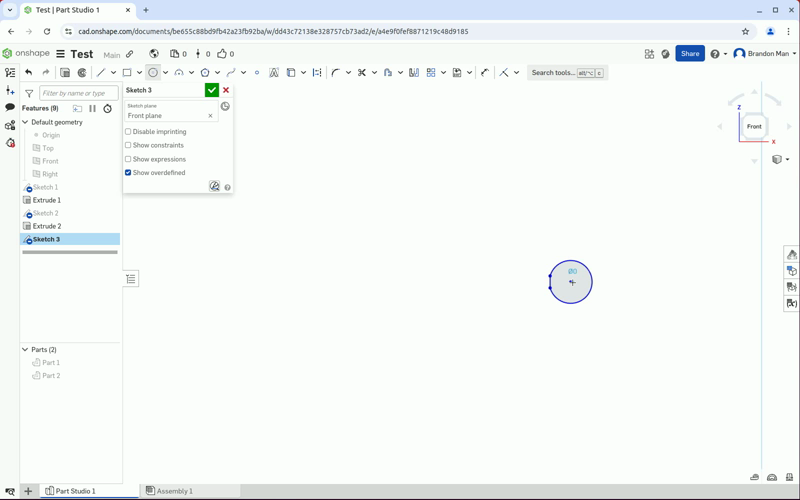
scroll(-6)
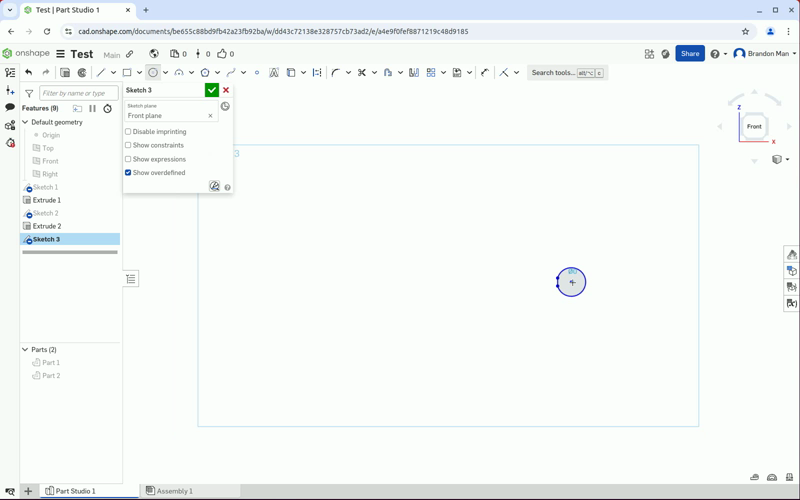
scroll(-6)
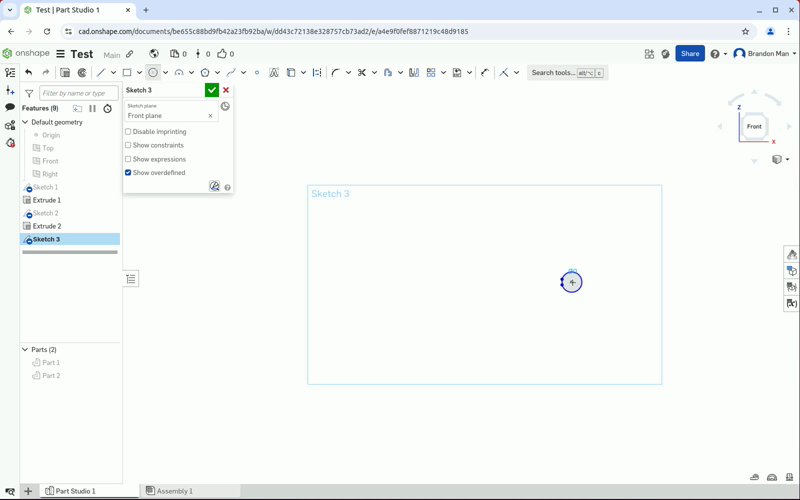
scroll(-6)
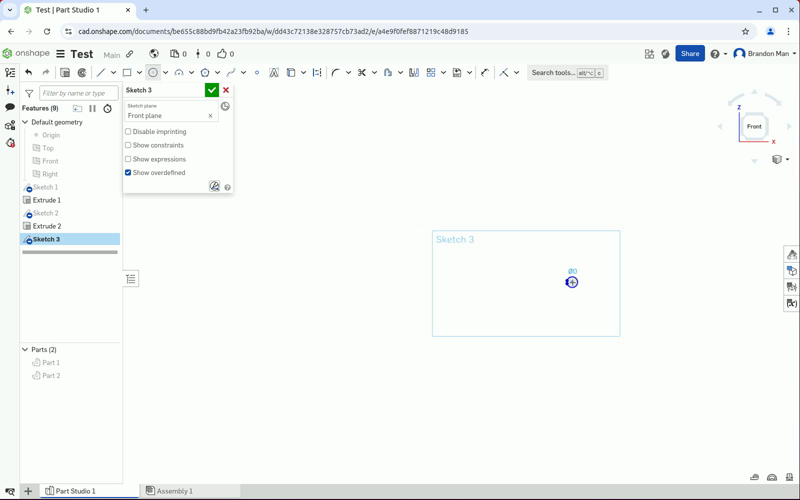
scroll(-6)
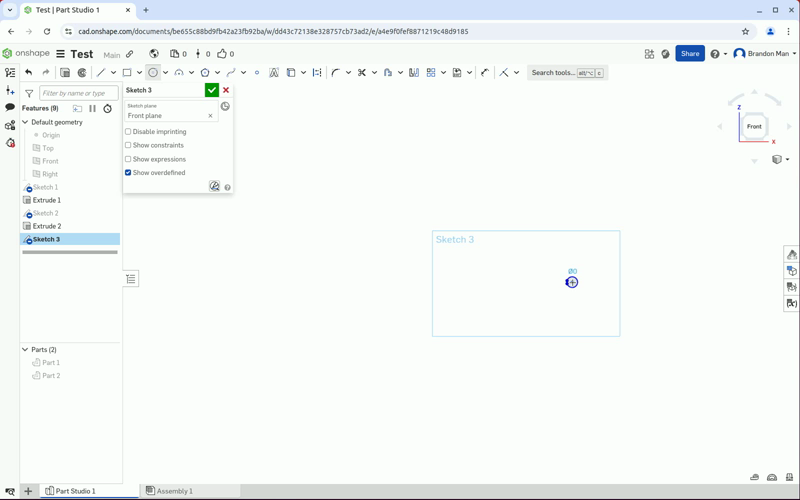
scroll(-6)
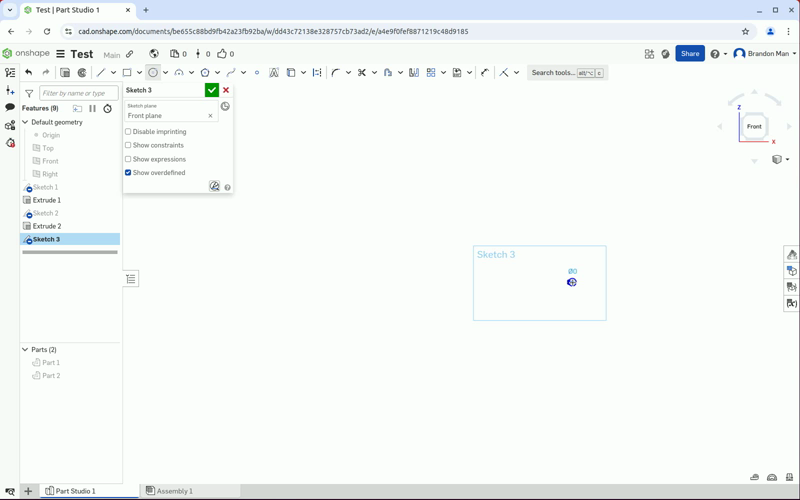
scroll(-6)
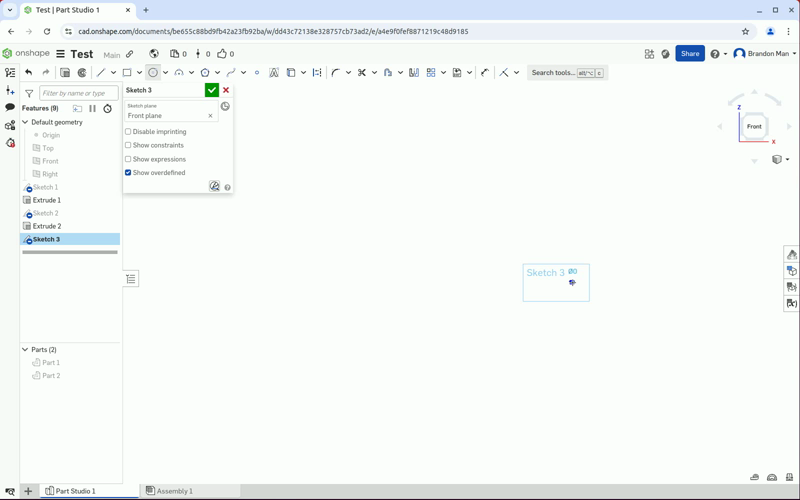
key_up(shift)
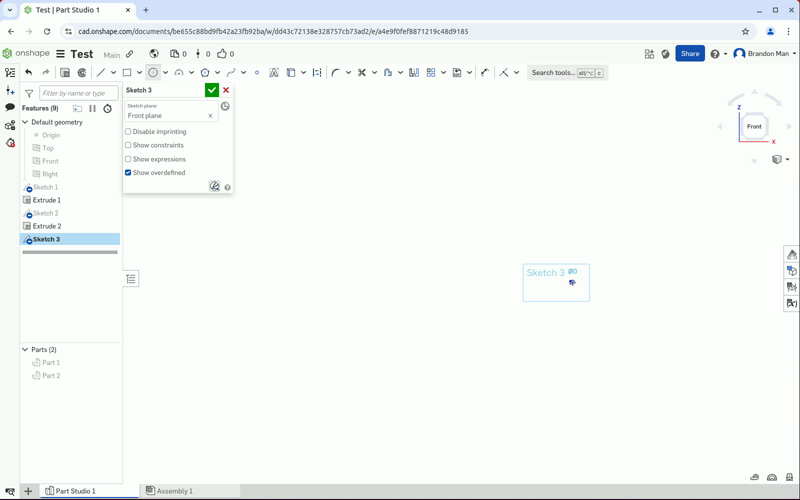
mouse_move(573, 282)
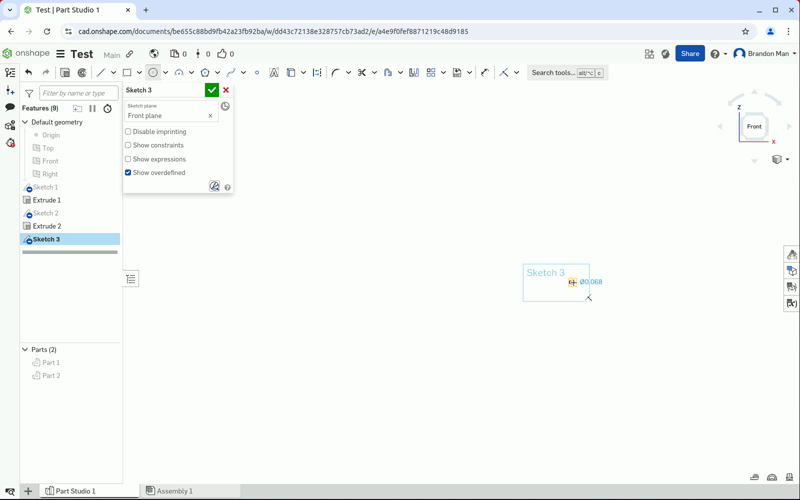
scroll(6)
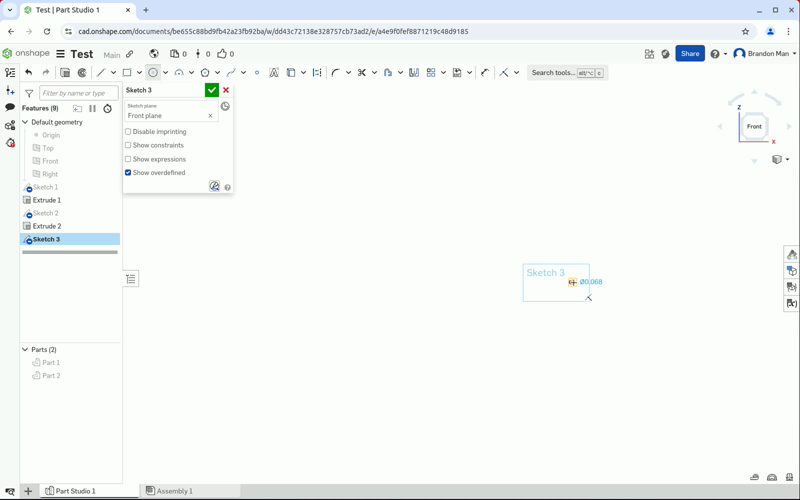
scroll(6)
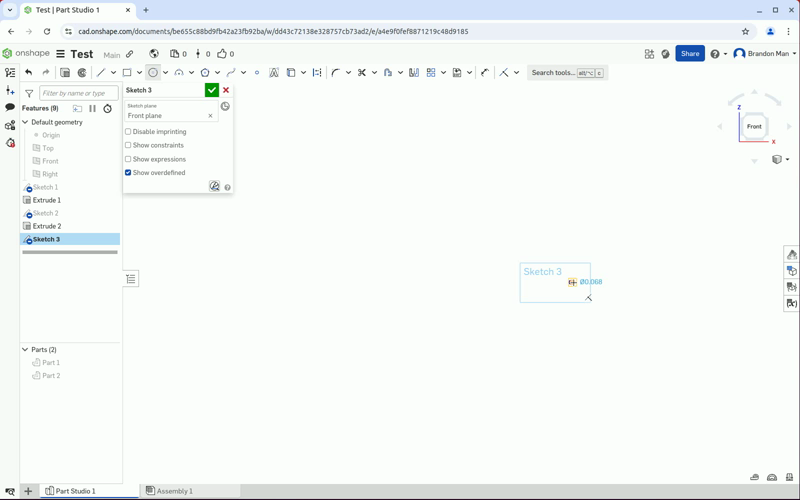
scroll(6)
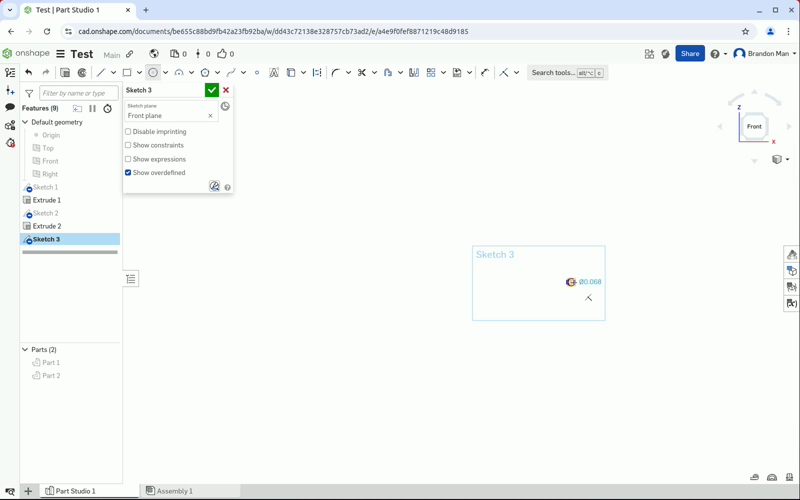
scroll(6)
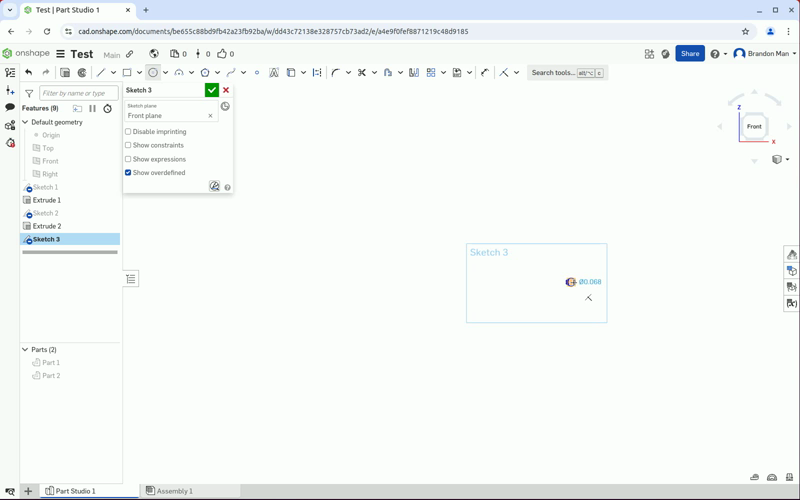
scroll(6)
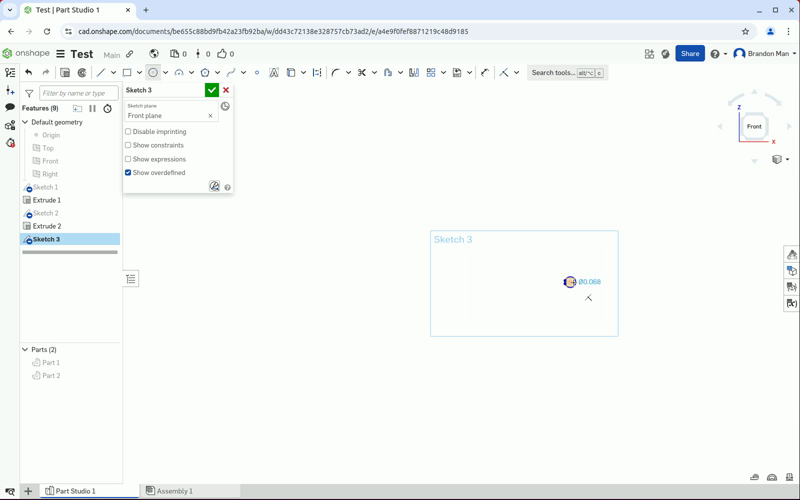
scroll(6)
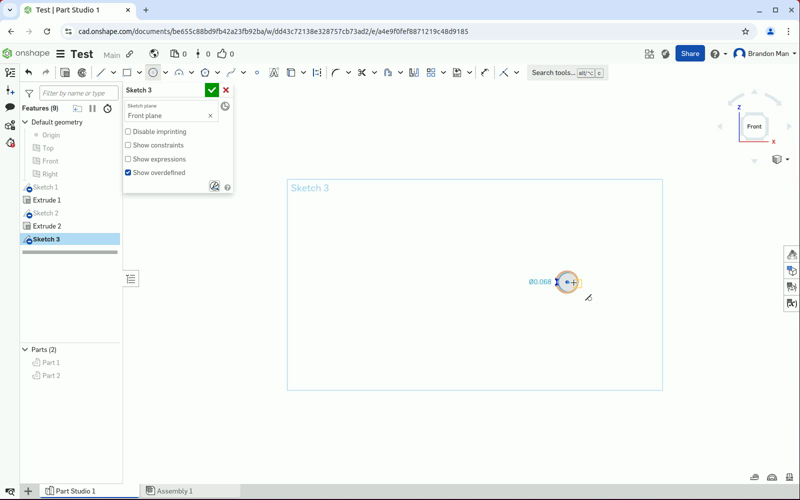
scroll(6)
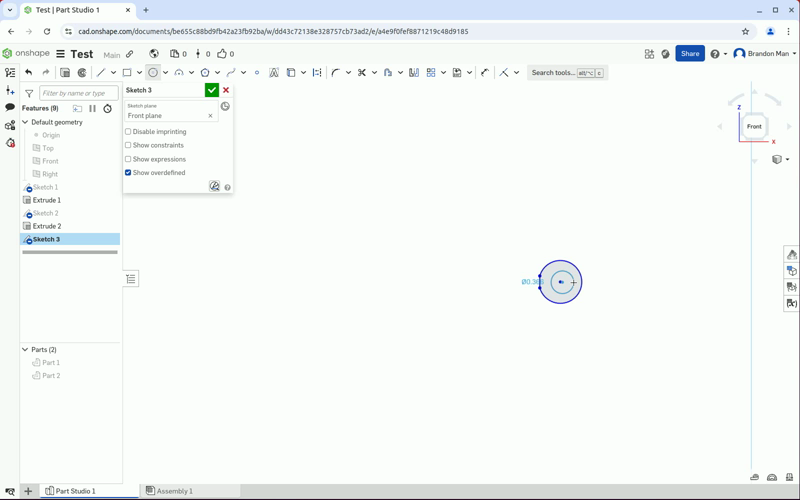
click(573, 282)
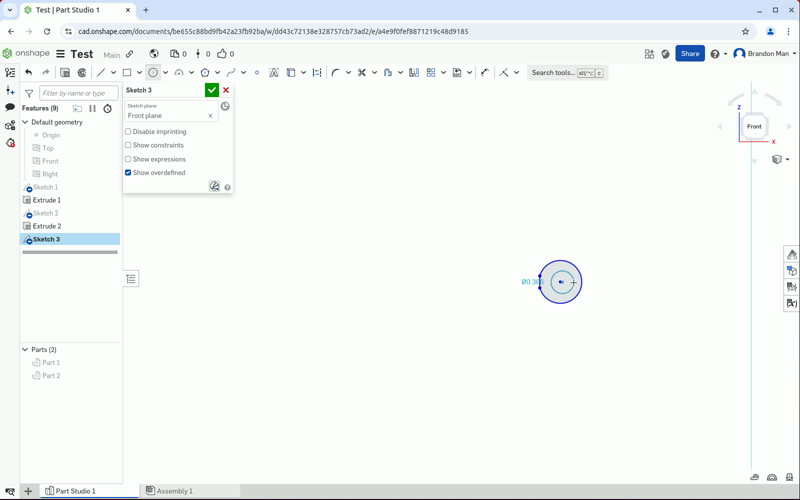
scroll(-6)
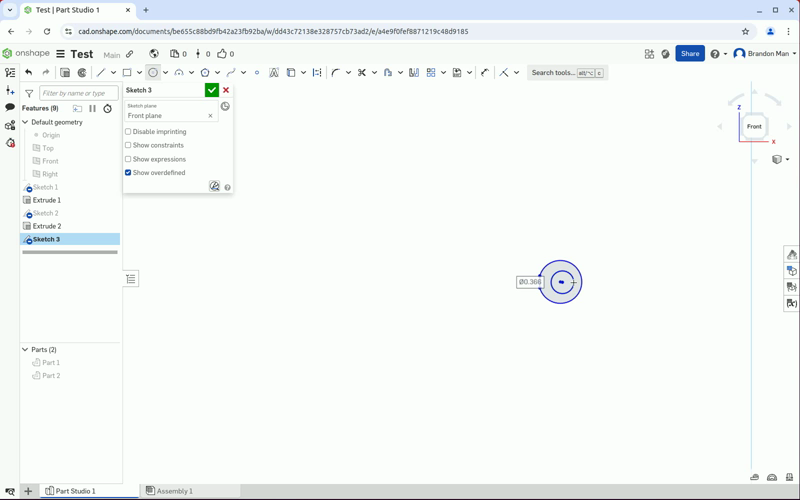
scroll(-6)
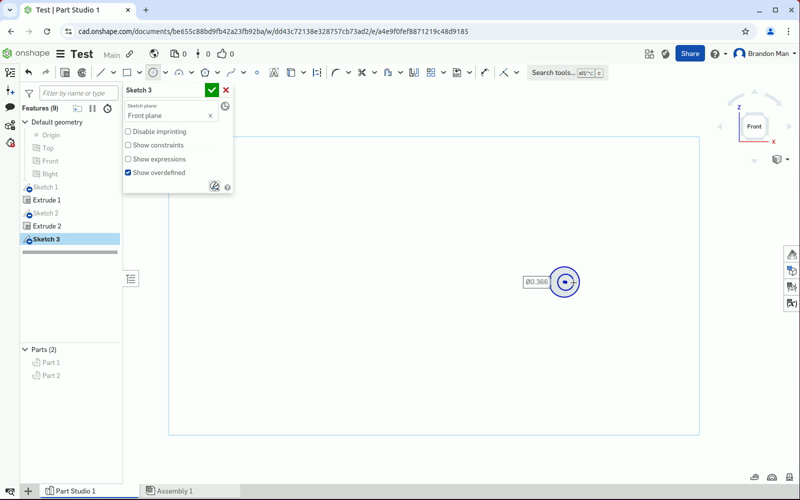
scroll(-6)
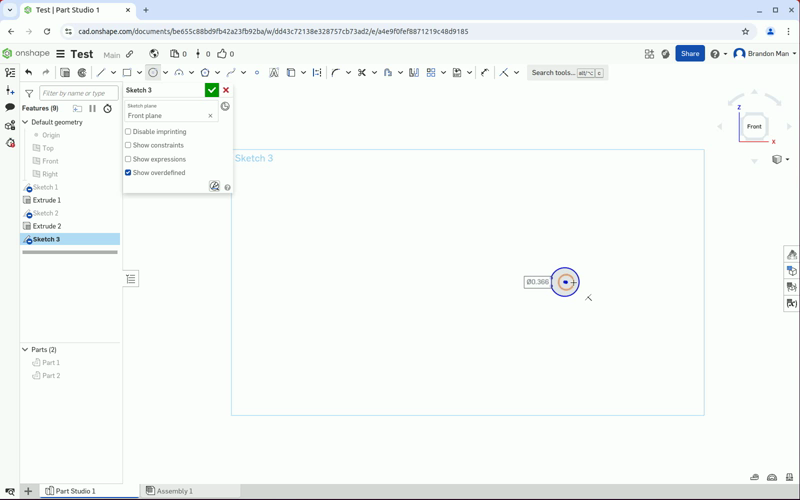
scroll(-6)
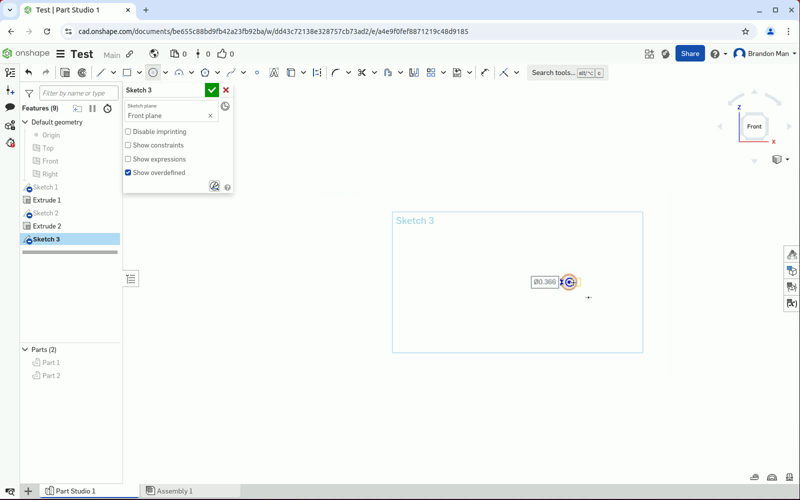
scroll(-6)
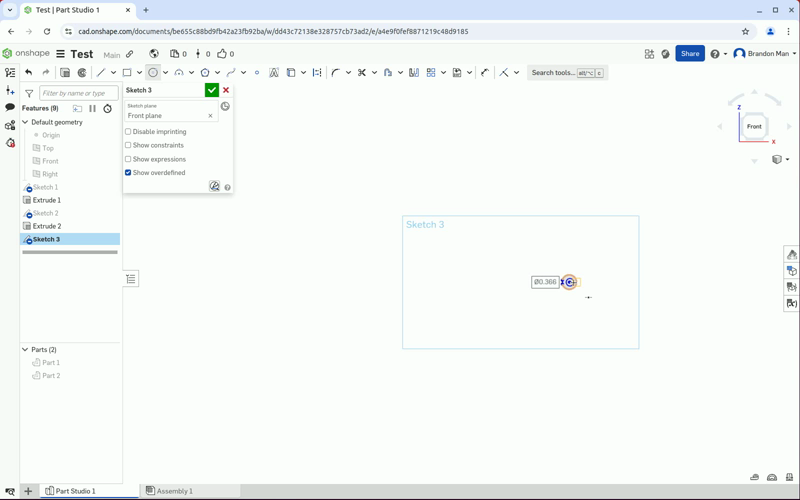
scroll(-6)
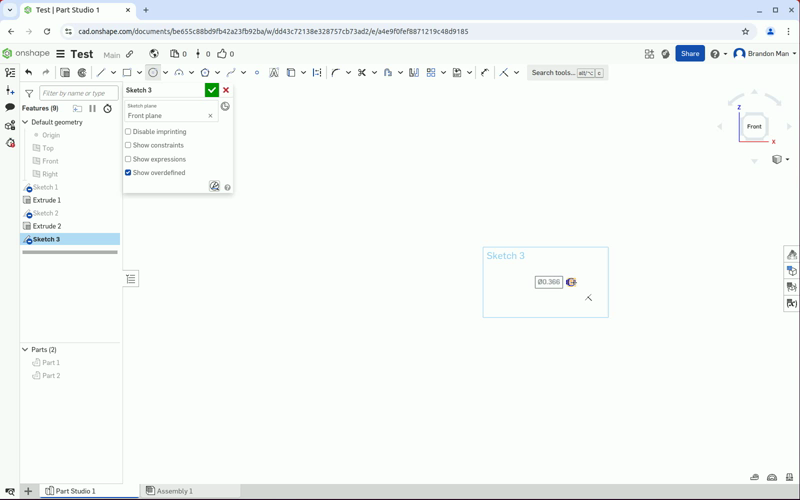
scroll(-6)
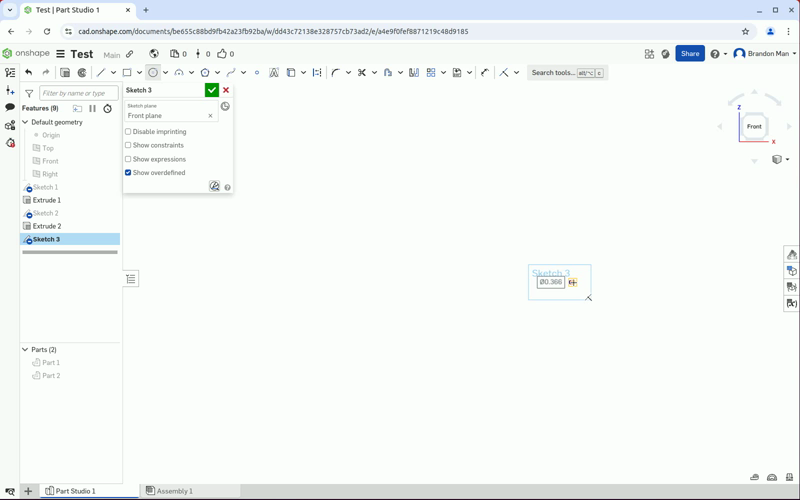
key(esc)
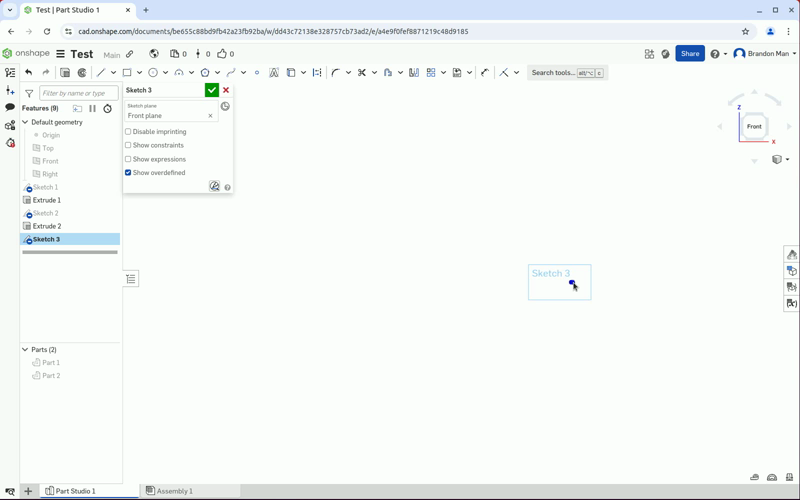
mouse_move(572, 281)
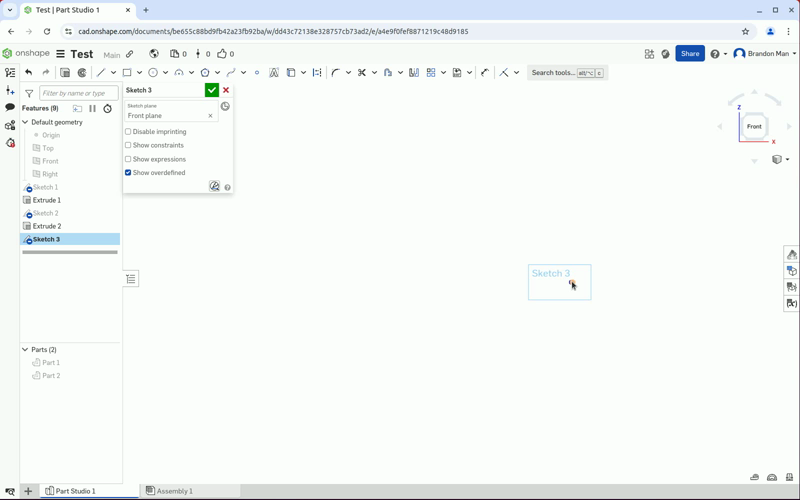
scroll(6)
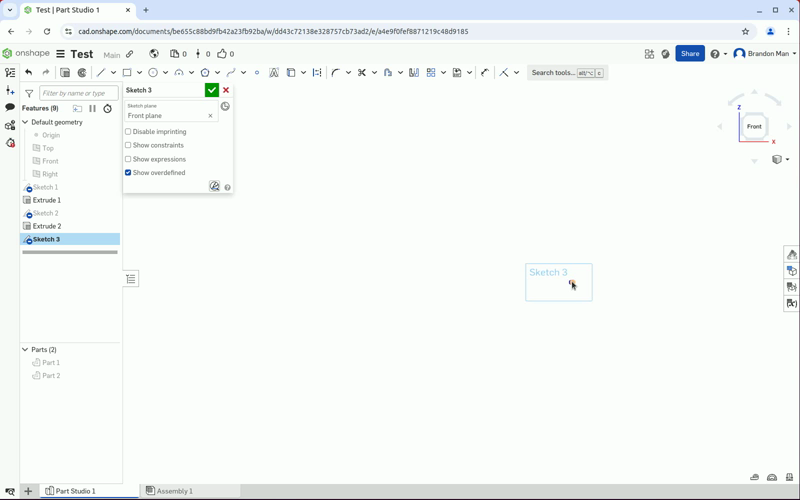
scroll(6)
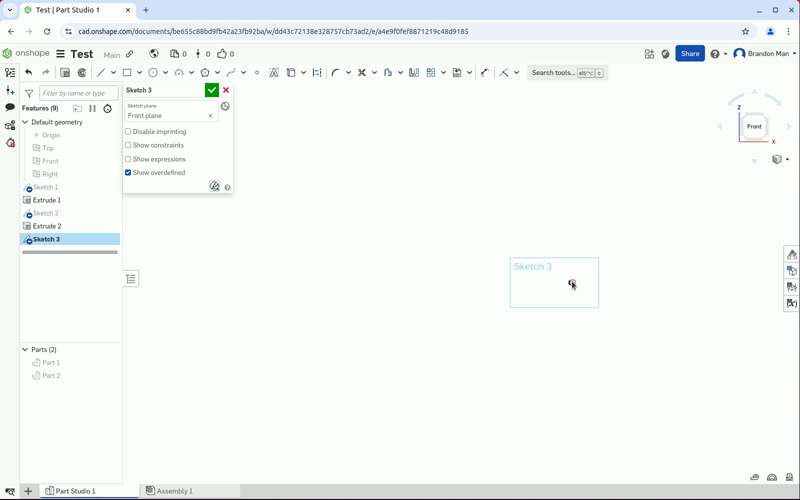
scroll(6)
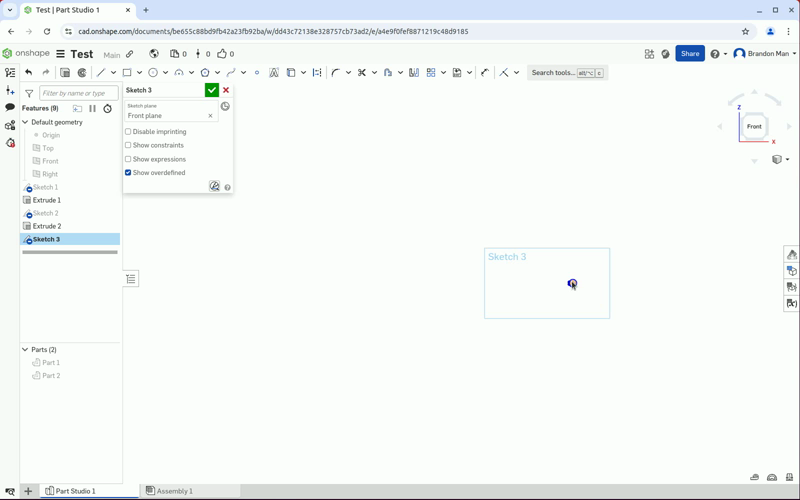
scroll(6)
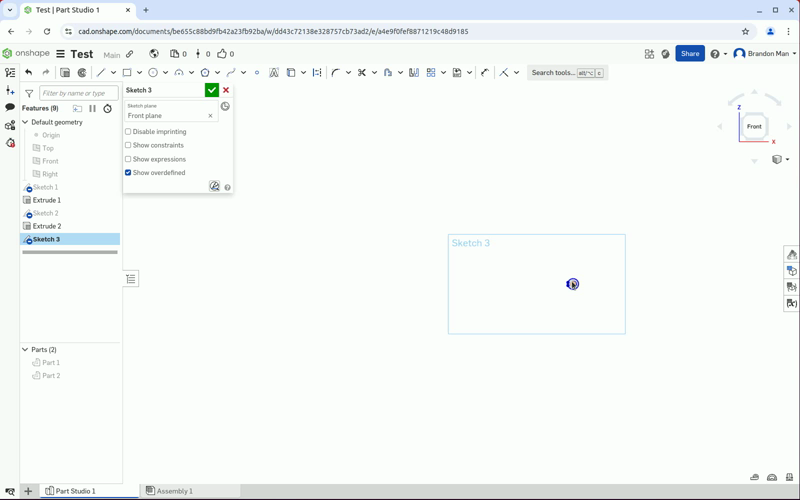
scroll(6)
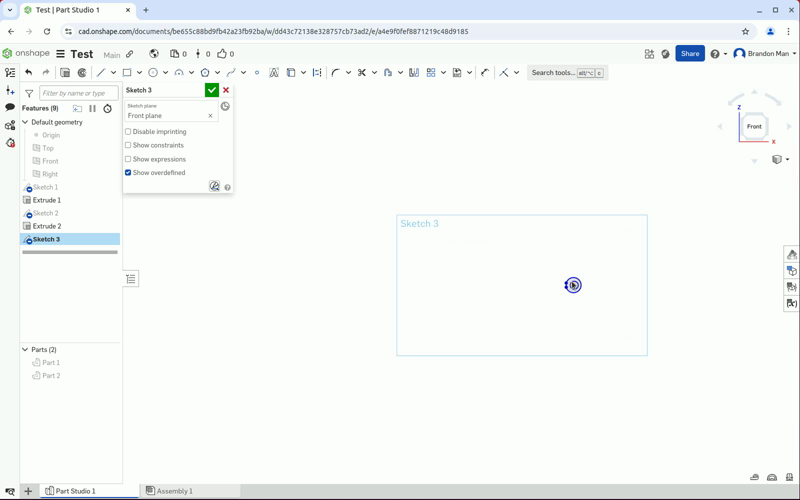
scroll(6)
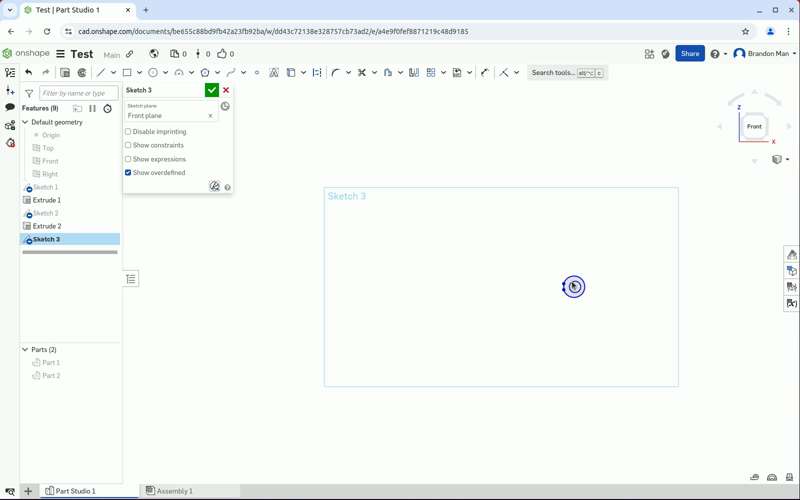
scroll(6)
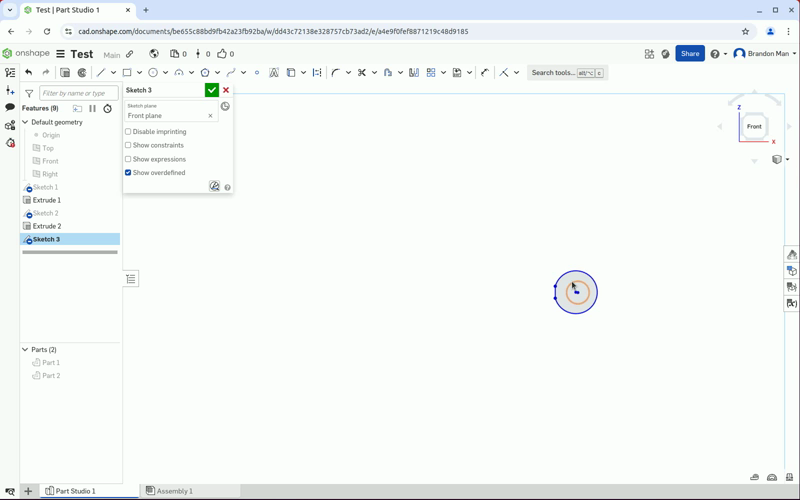
click(572, 281)
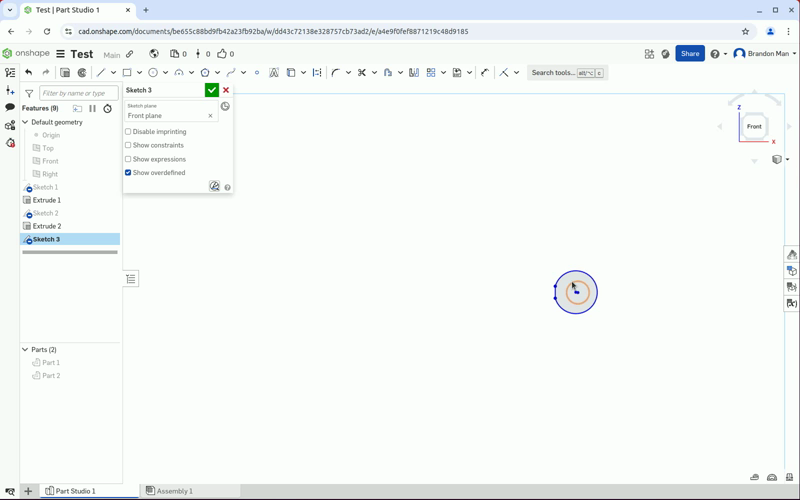
scroll(-6)
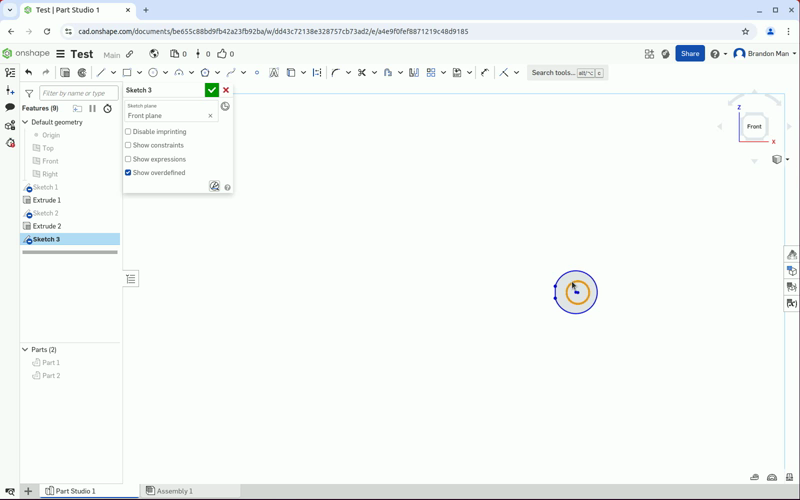
scroll(-6)
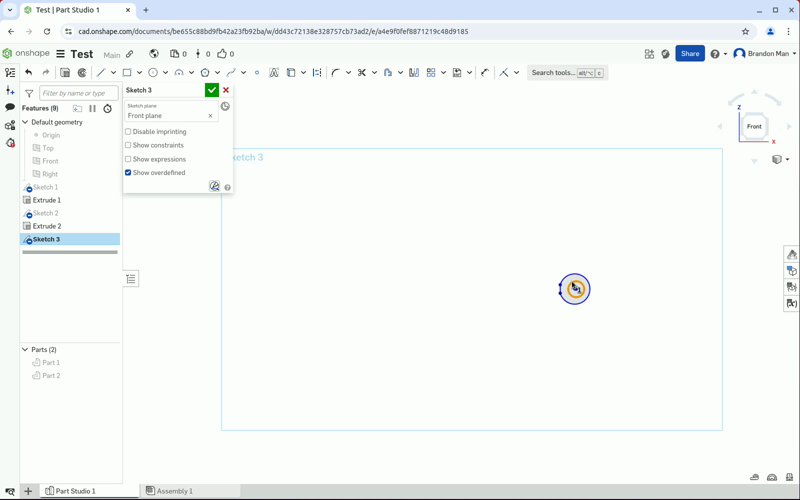
scroll(-6)
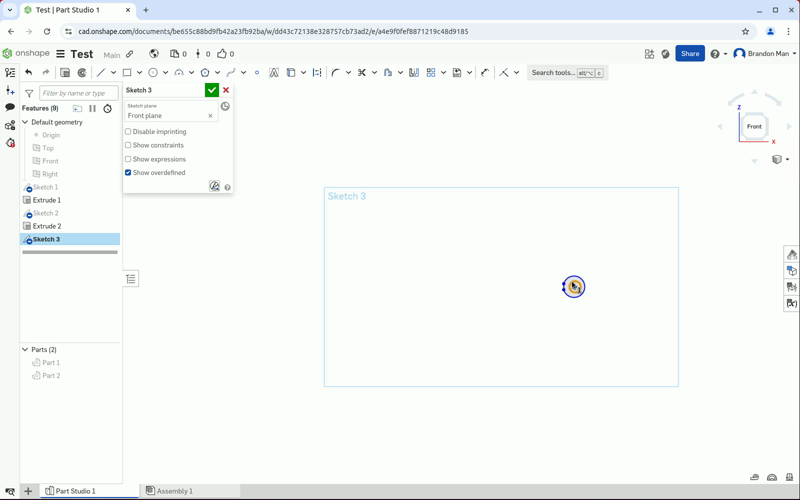
scroll(-6)
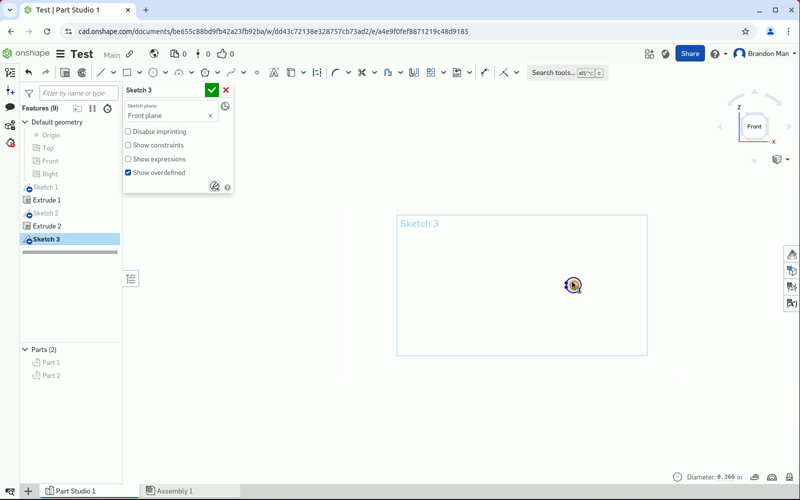
scroll(-6)
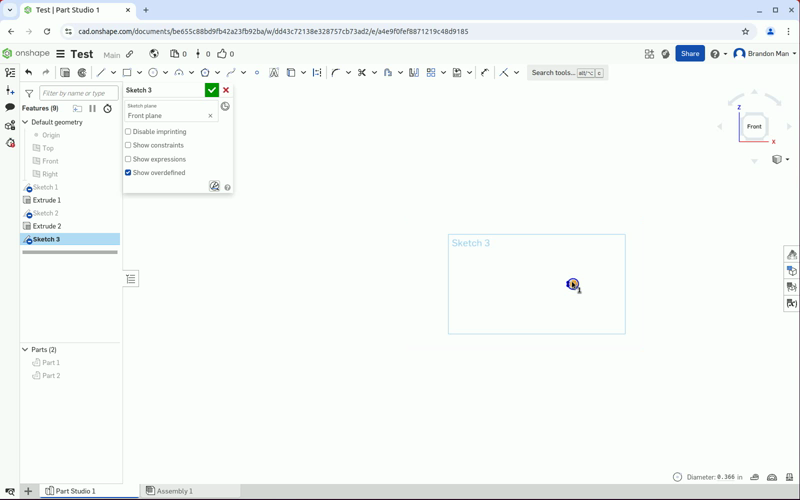
scroll(-6)
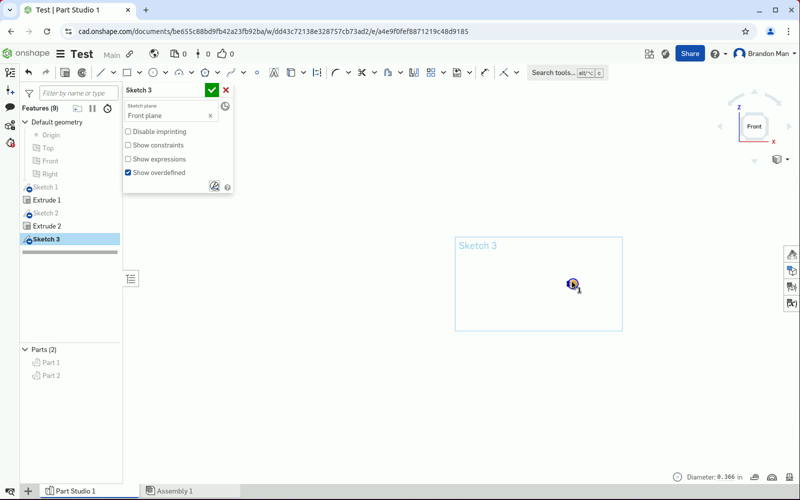
scroll(-6)
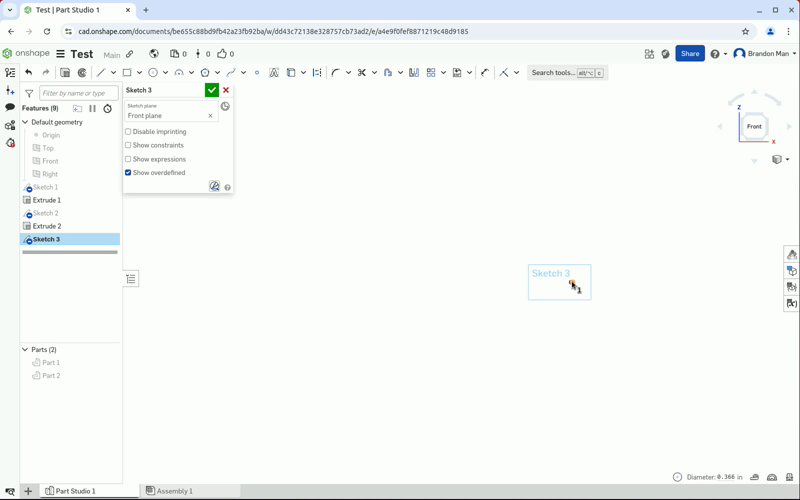
mouse_move(73, 352)
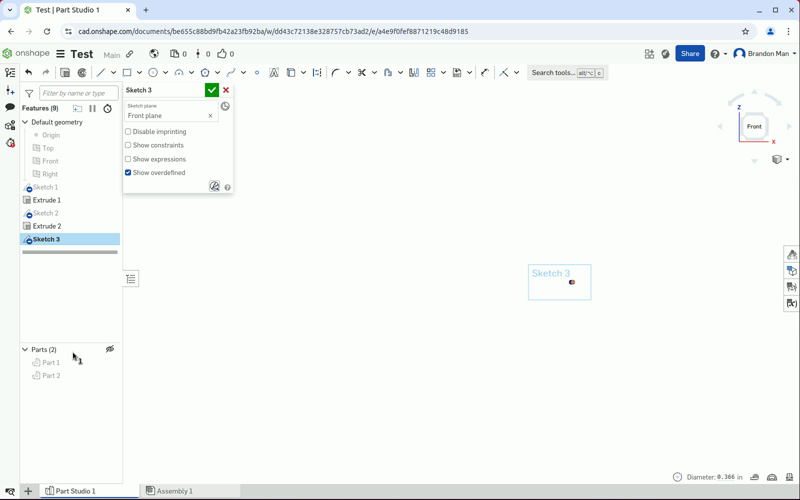
key(shift+y)
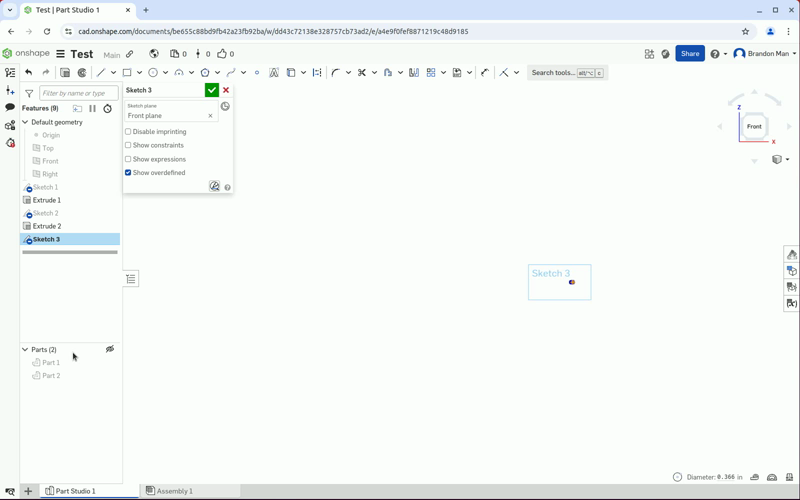
key(shift+e)
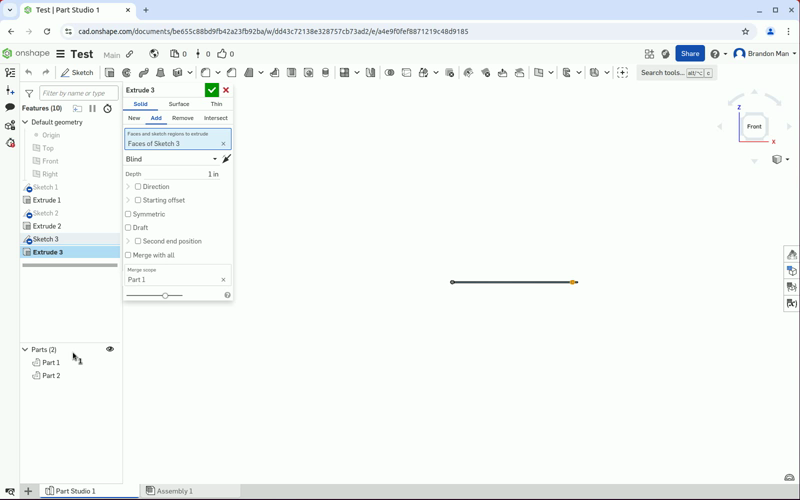
mouse_move(143, 106)
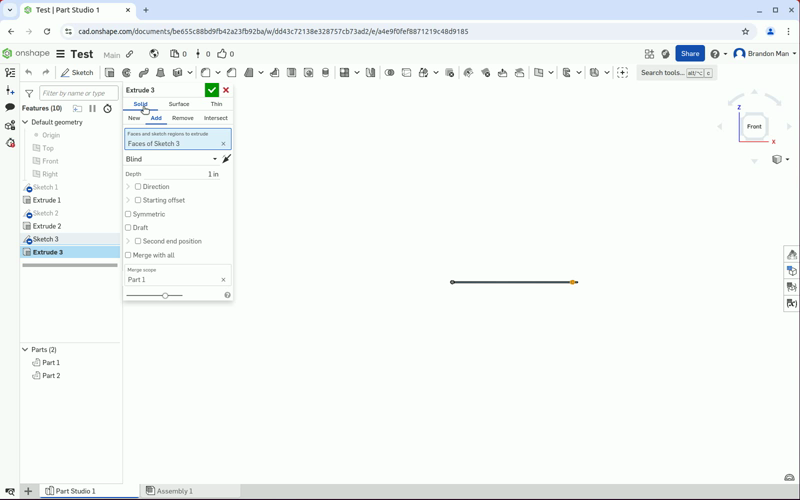
click(143, 106)
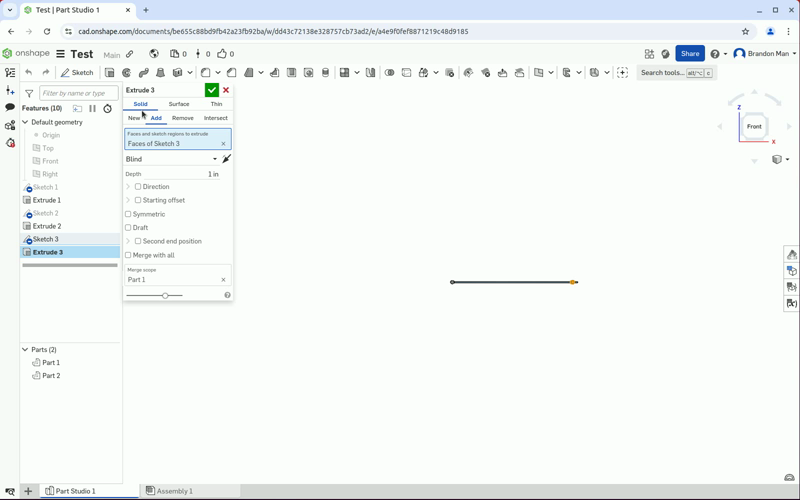
mouse_move(137, 120)
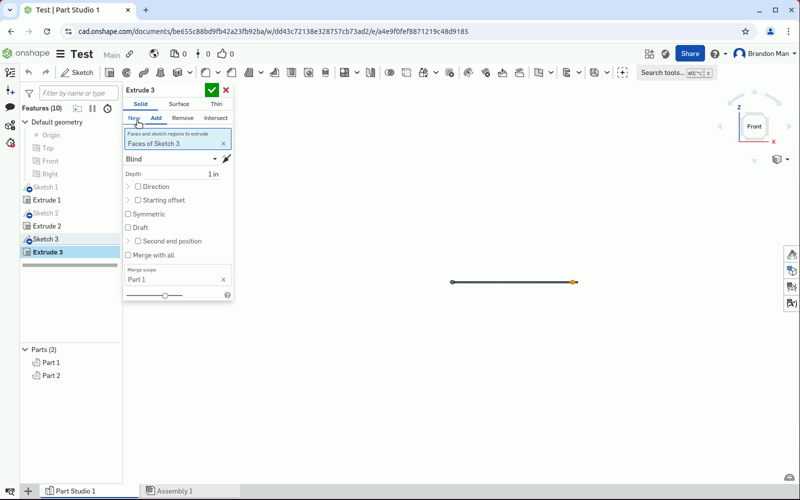
click(137, 120)
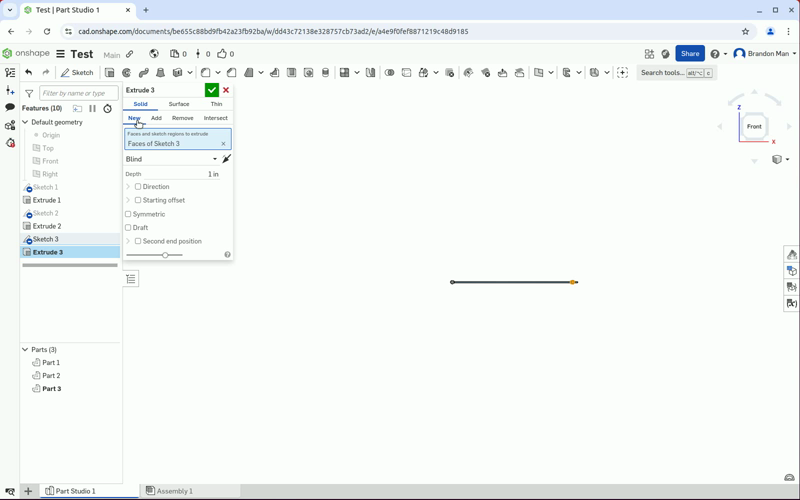
key(tab, 4)
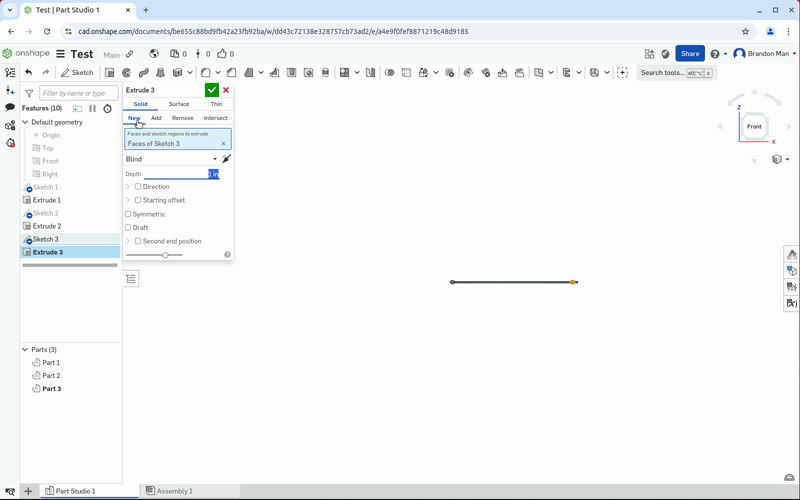
text(0.241)
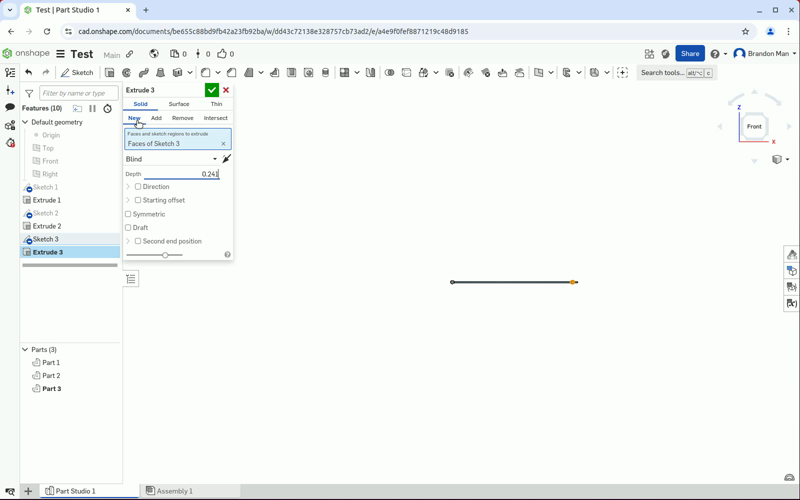
key(enter)
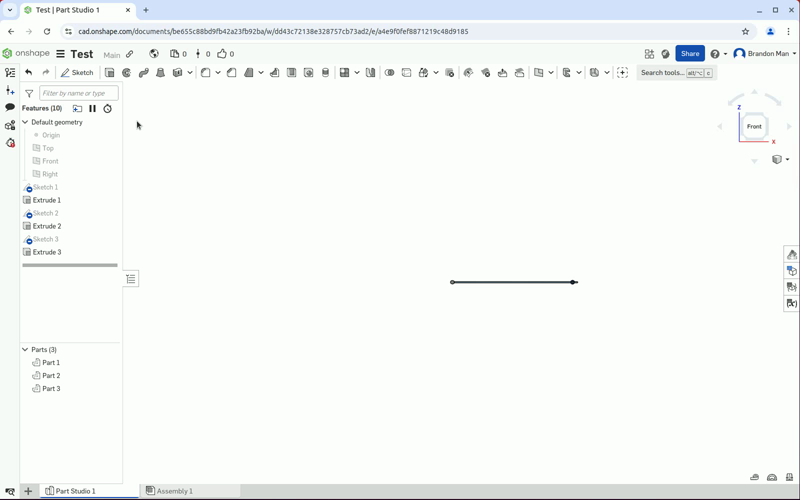
key(shift+h)
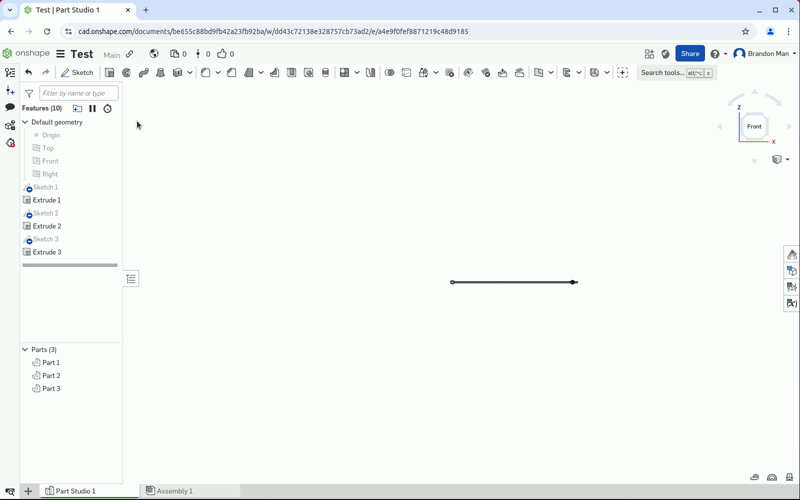
key(shift+h)
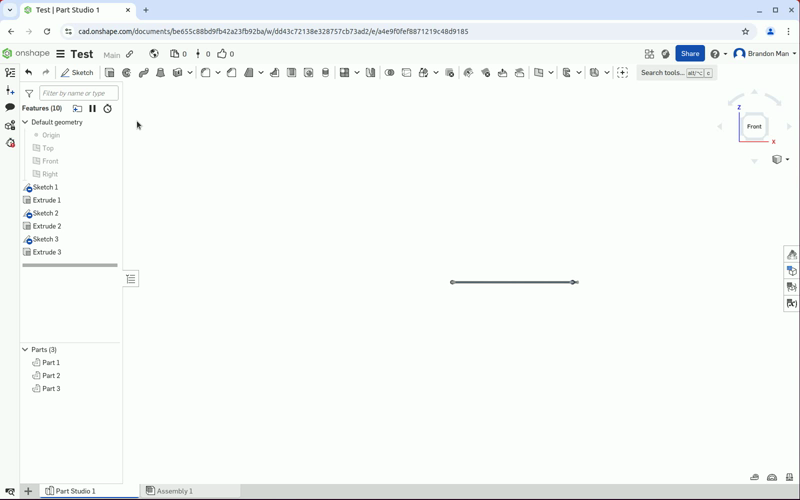
key(shift+7)
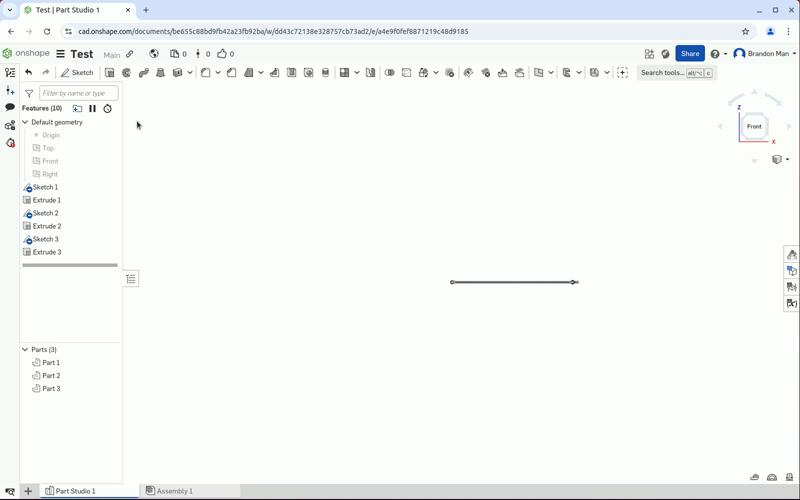
key(left, 2)
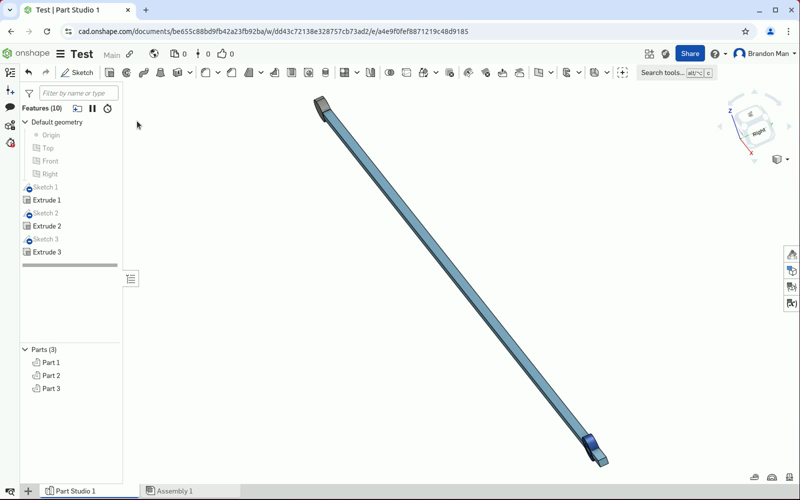
key(down, 2)
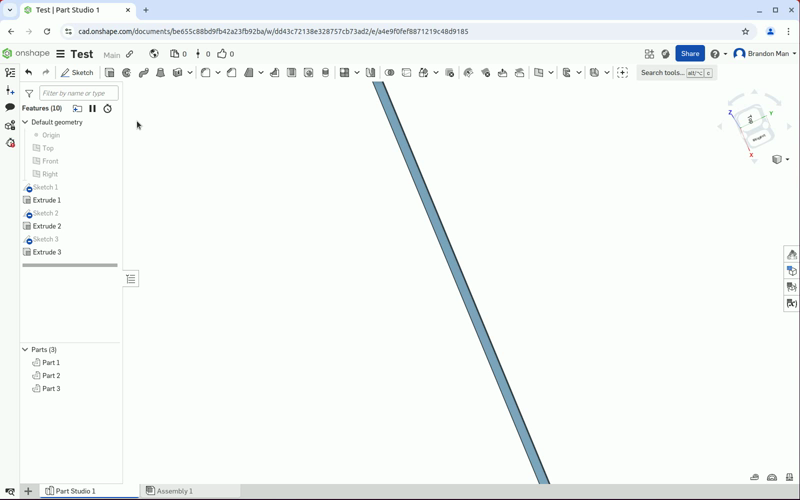
key(up, 2)
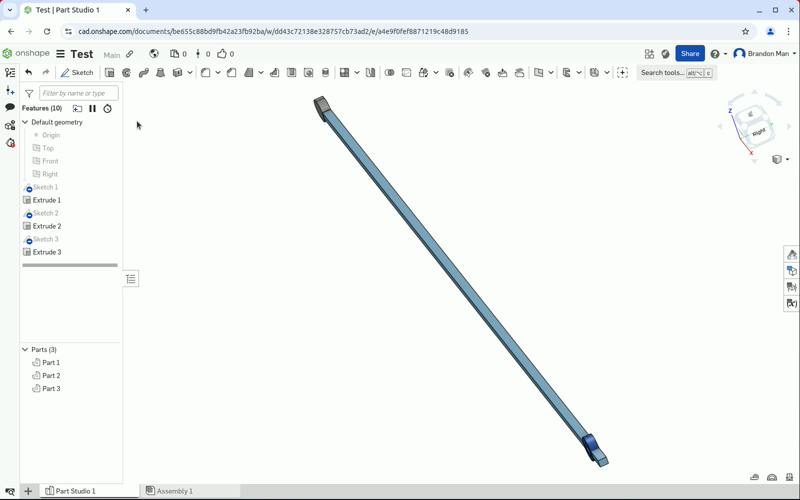
key(right, 2)
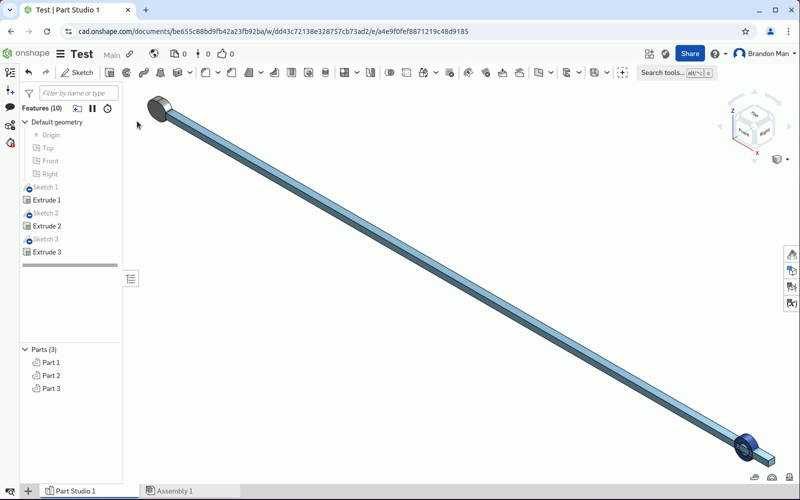
mouse_move(73, 189)
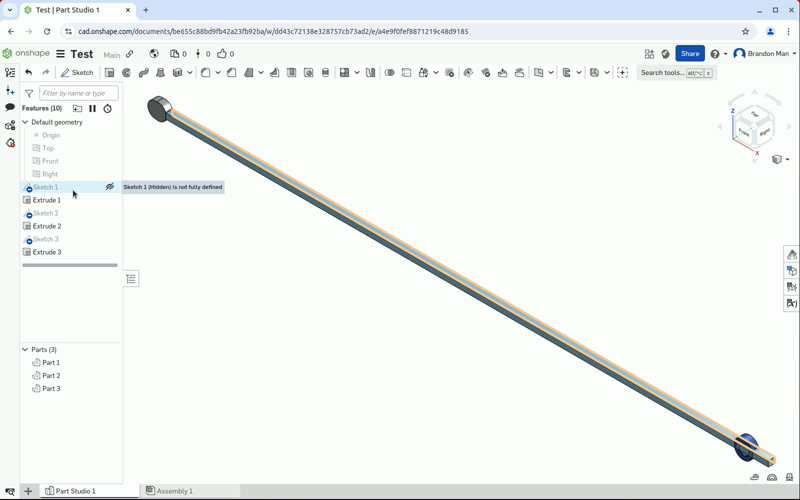
click(73, 189)